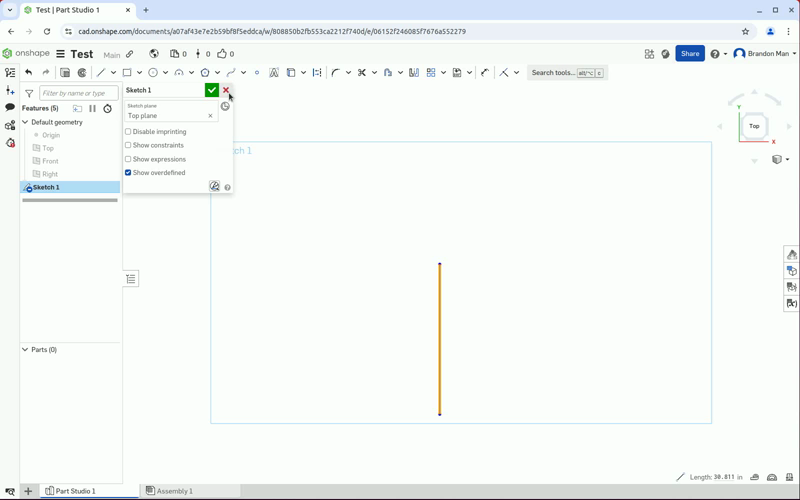
key(shift+h)
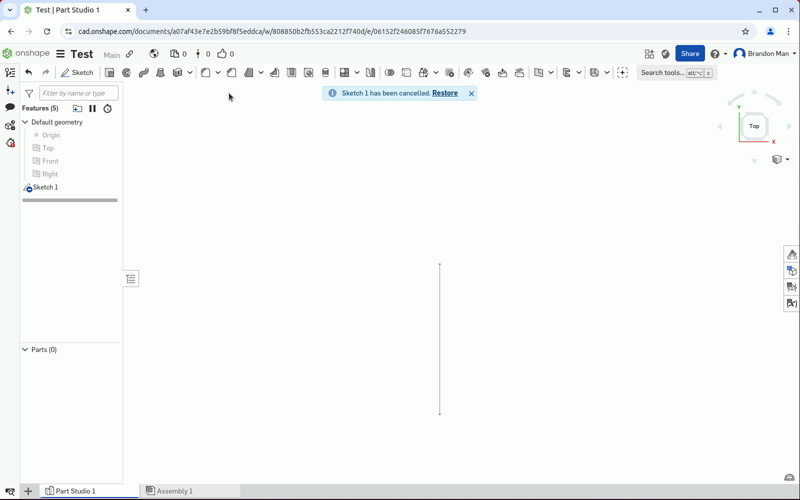
mouse_move(73, 352)
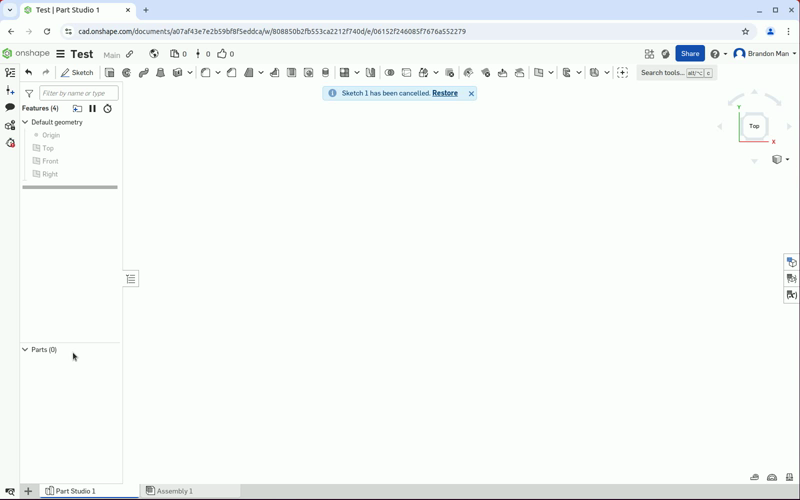
key(y)
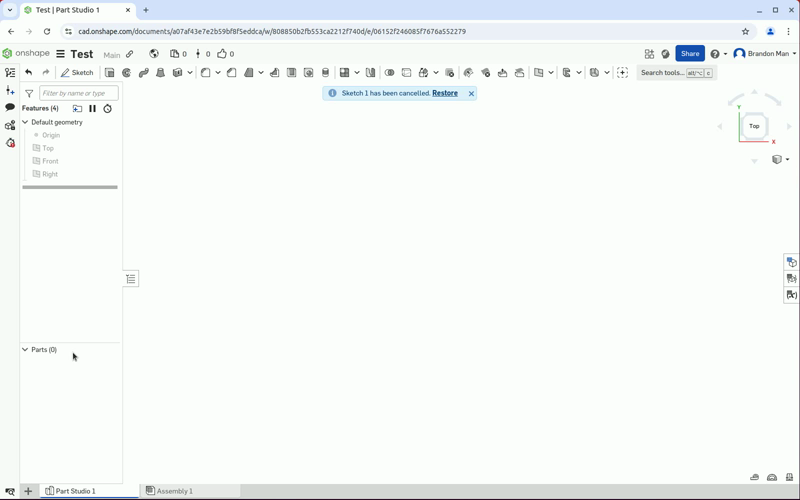
key(shift+p)
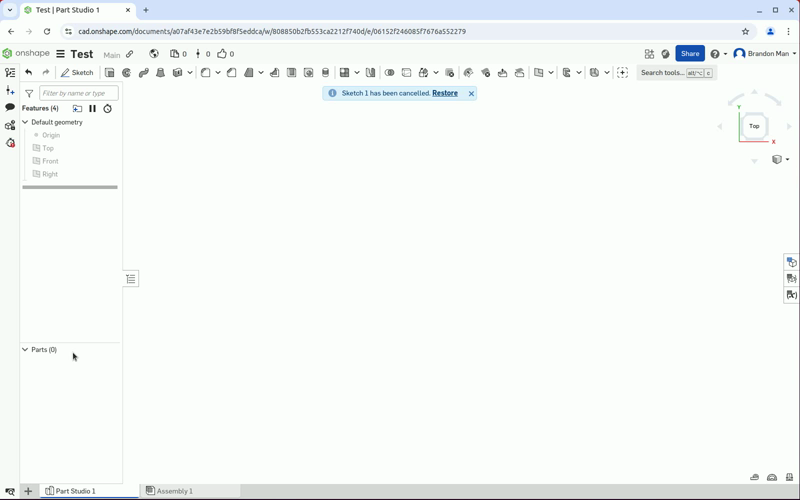
key(space)
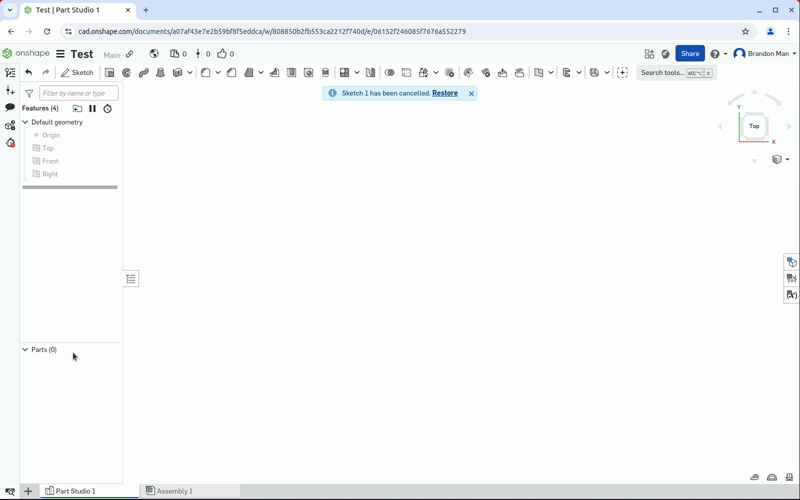
key_down(shift)
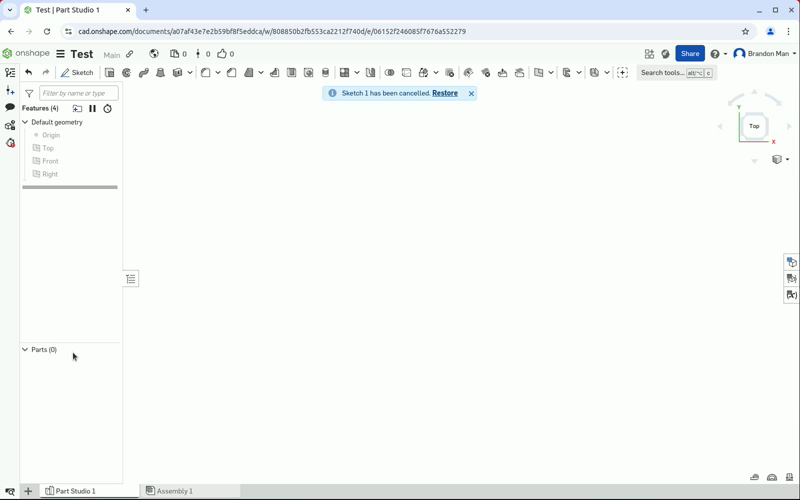
key(up)
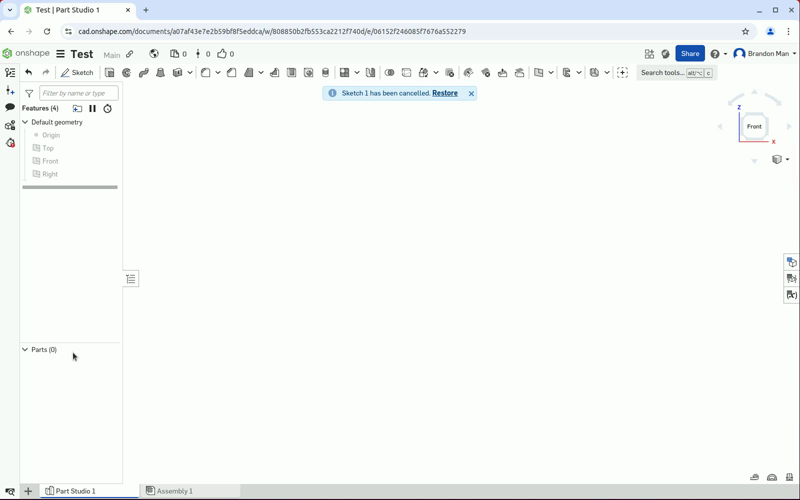
key_up(shift)
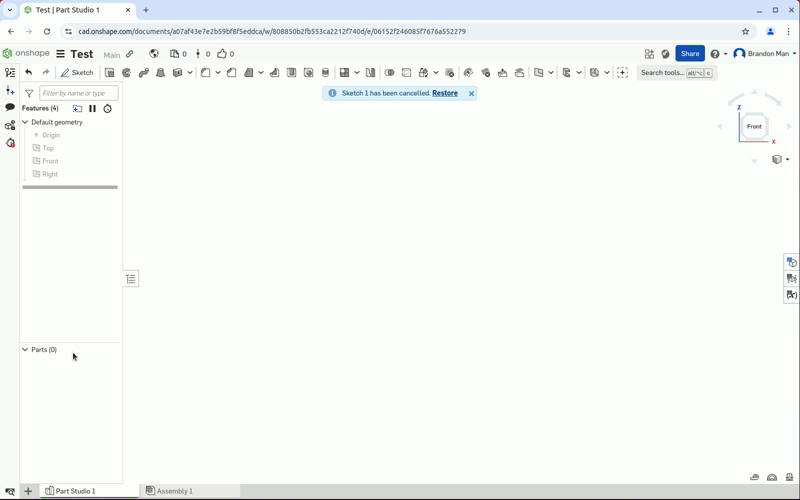
mouse_move(73, 352)
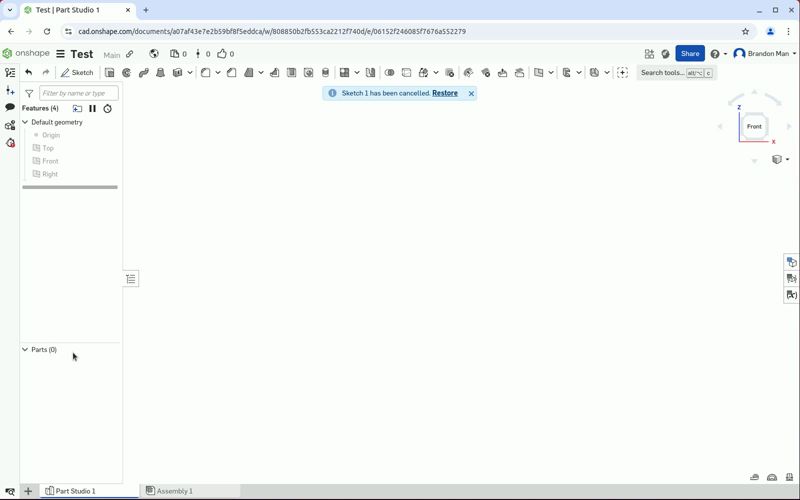
key(shift+y)
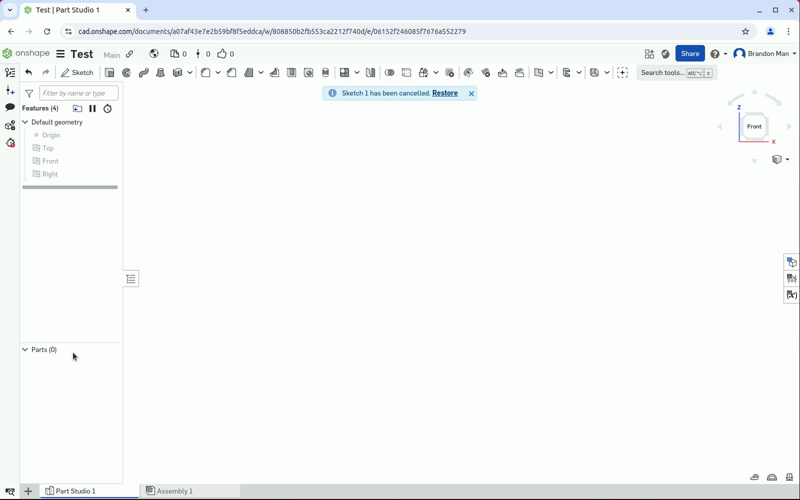
key(shift+s)
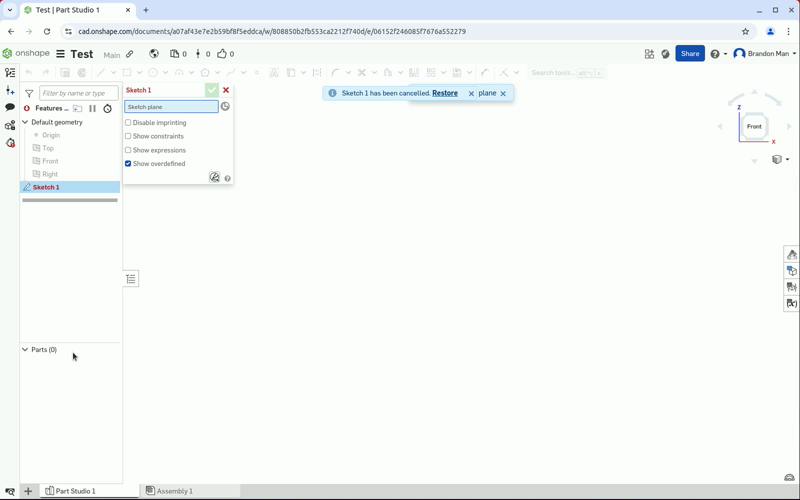
mouse_move(73, 163)
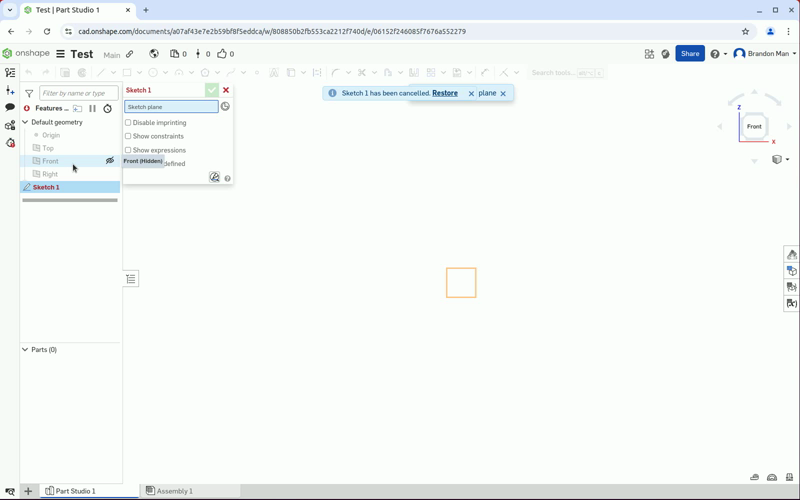
click(73, 163)
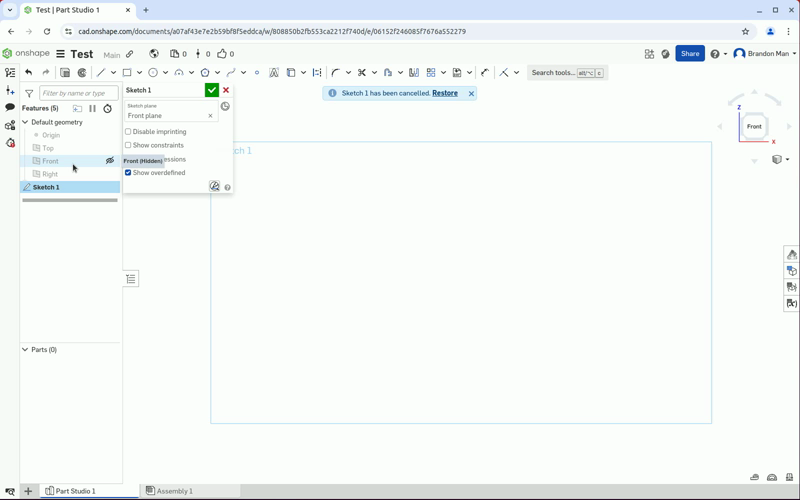
mouse_move(73, 352)
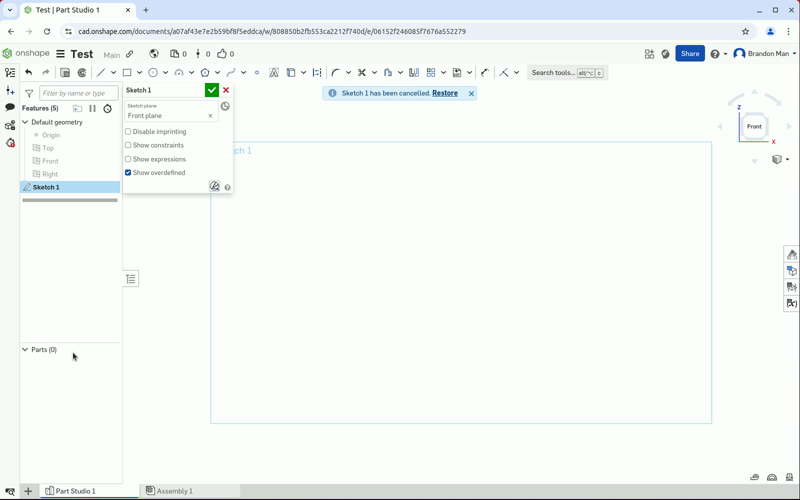
key(y)
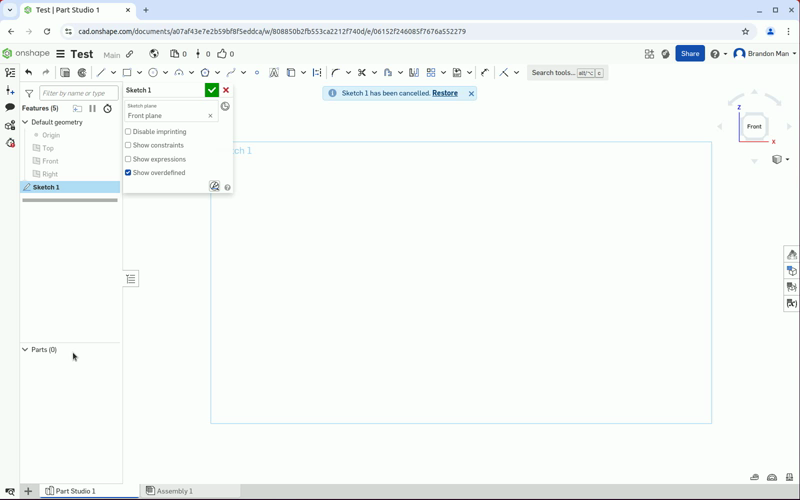
key(l)
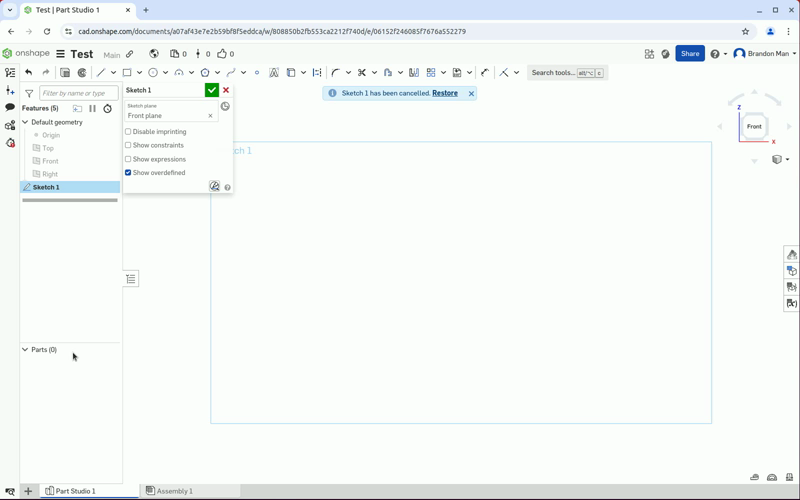
key_down(shift)
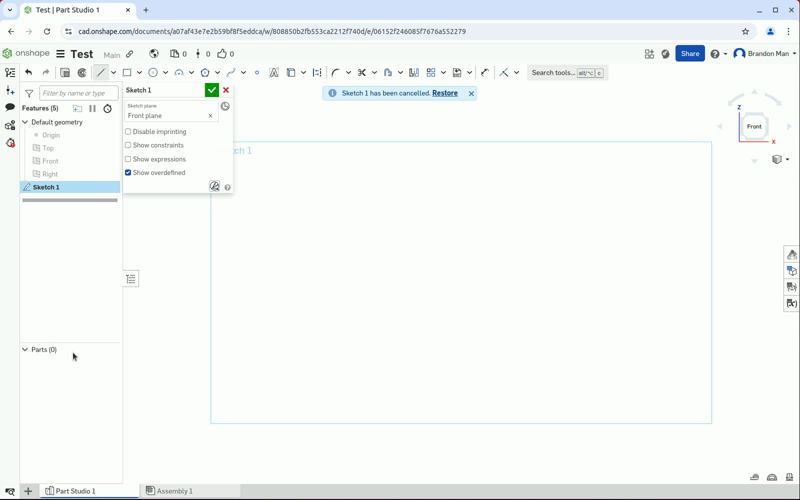
mouse_move(465, 286)
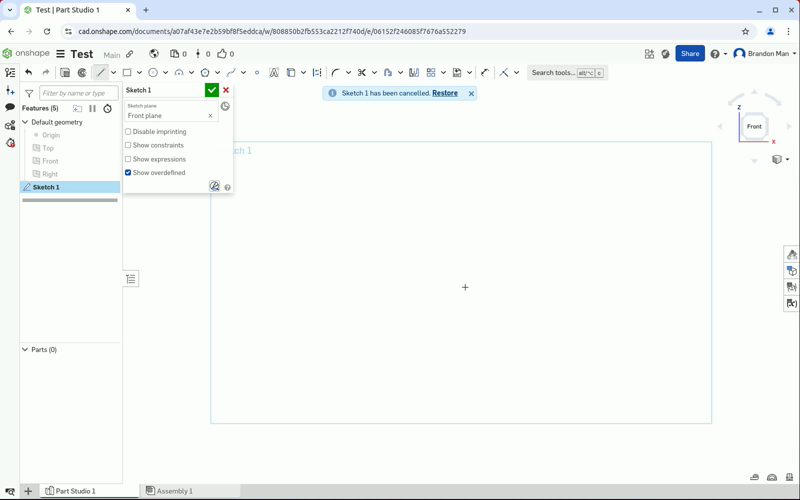
click(465, 286)
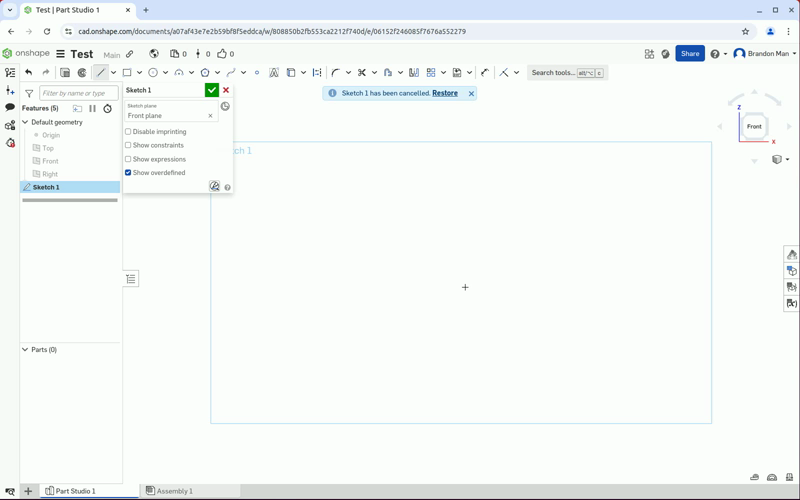
key_up(shift)
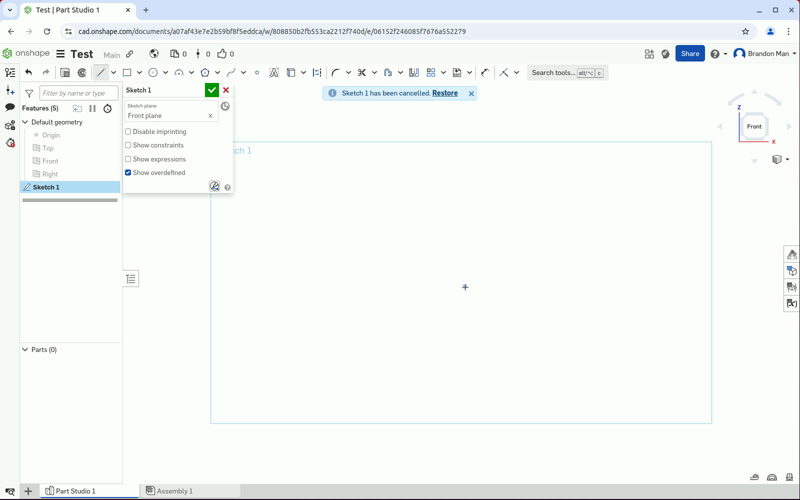
key_down(shift)
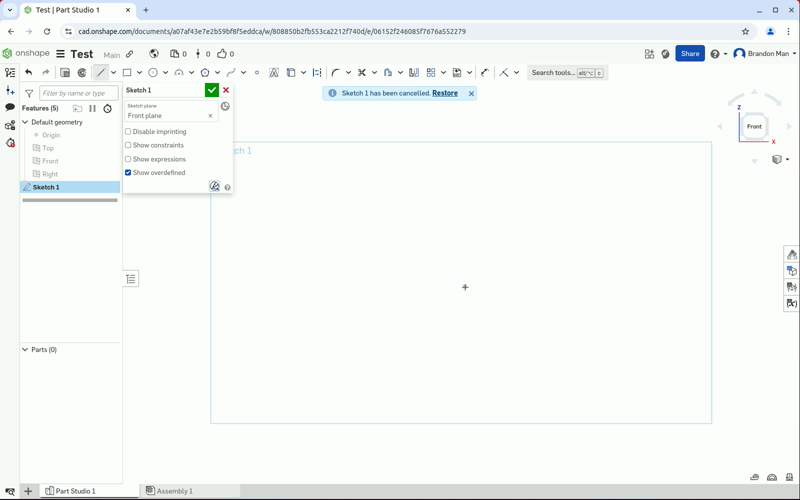
mouse_move(562, 286)
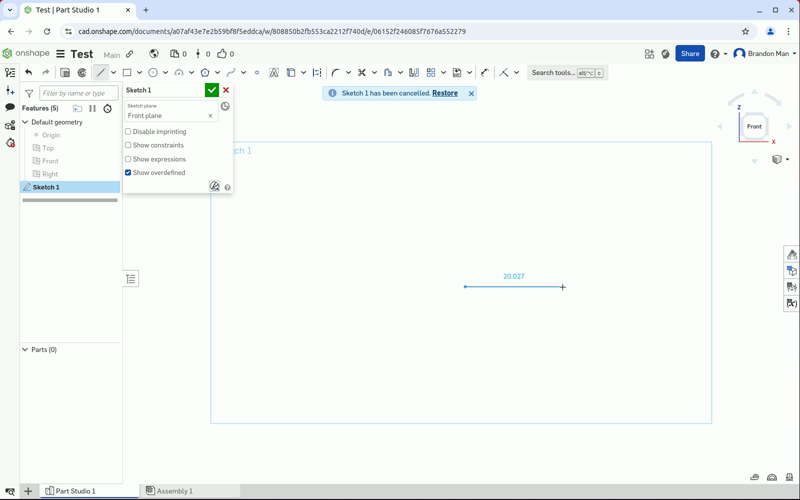
click(562, 286)
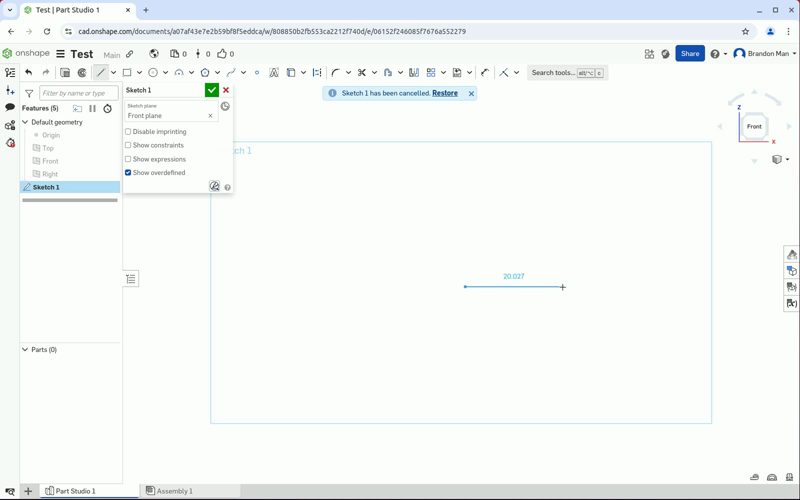
key_up(shift)
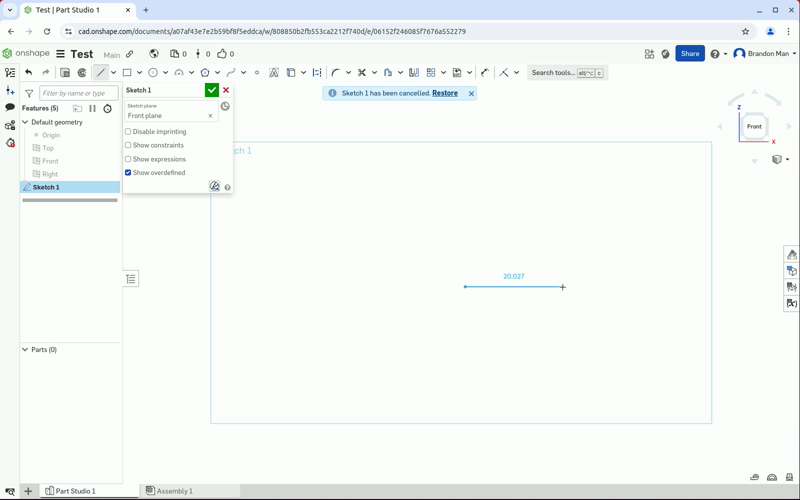
key(esc)
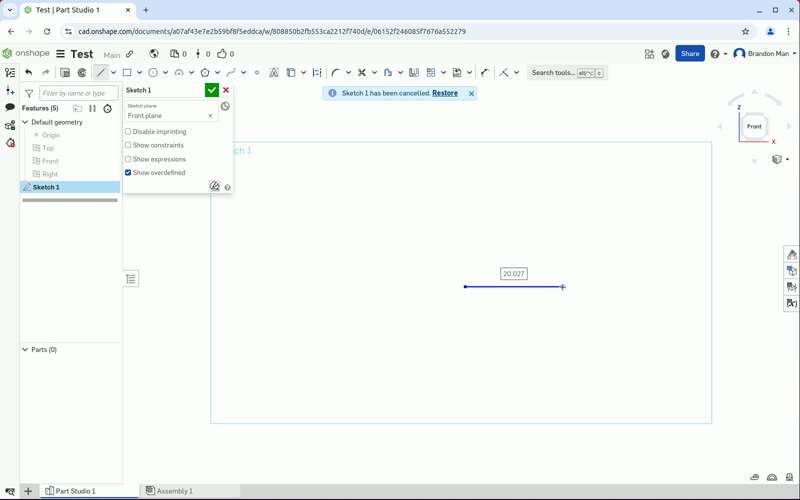
key(a)
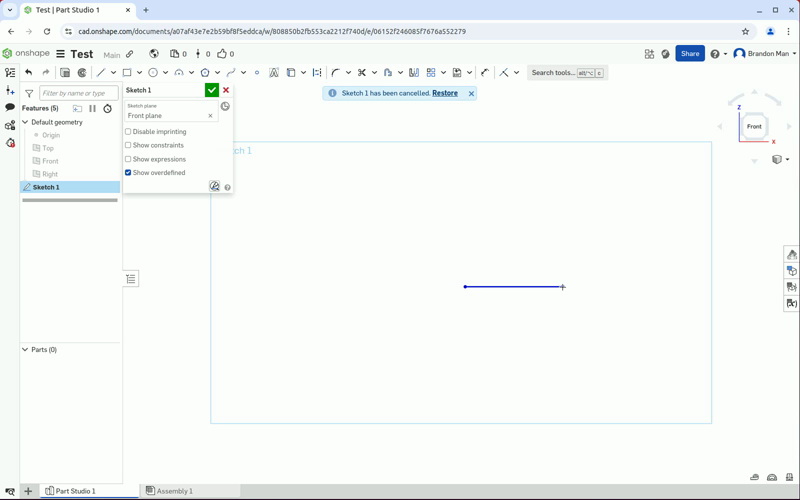
mouse_move(562, 286)
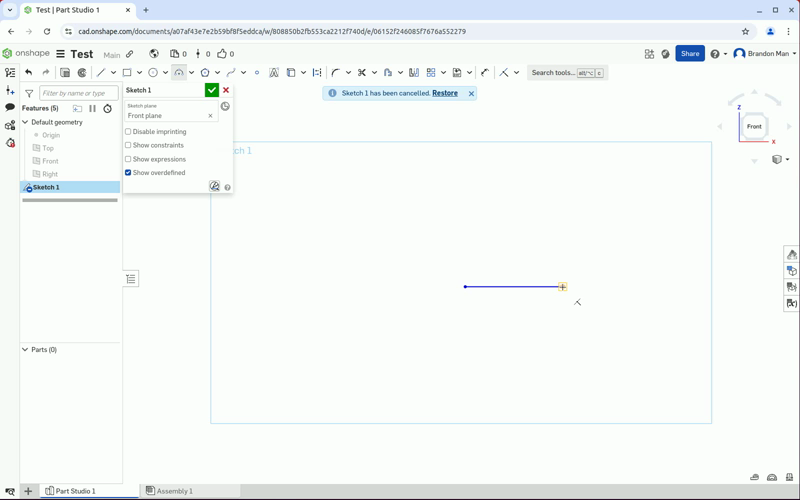
click(562, 286)
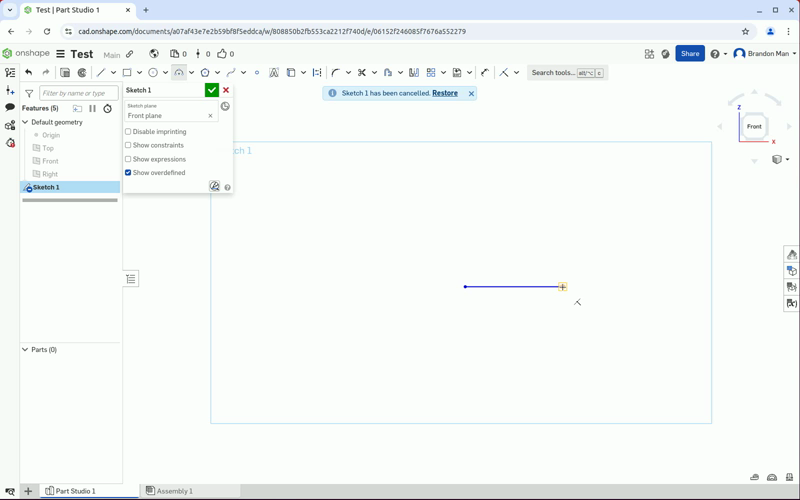
key_down(shift)
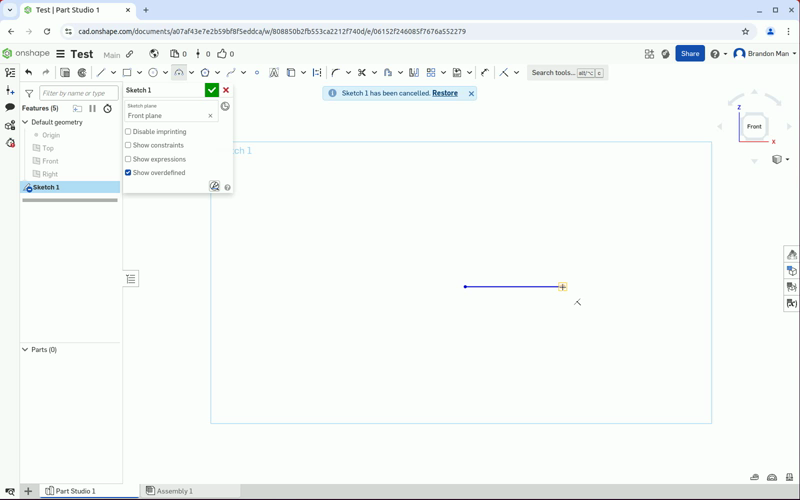
mouse_move(562, 280)
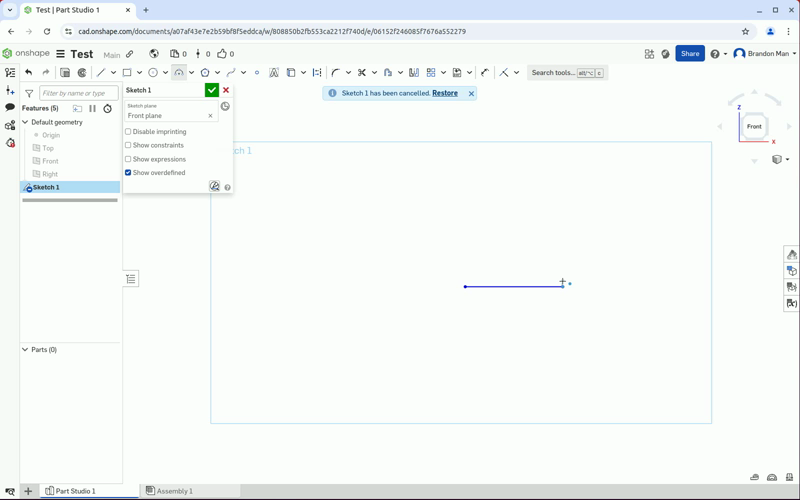
scroll(6)
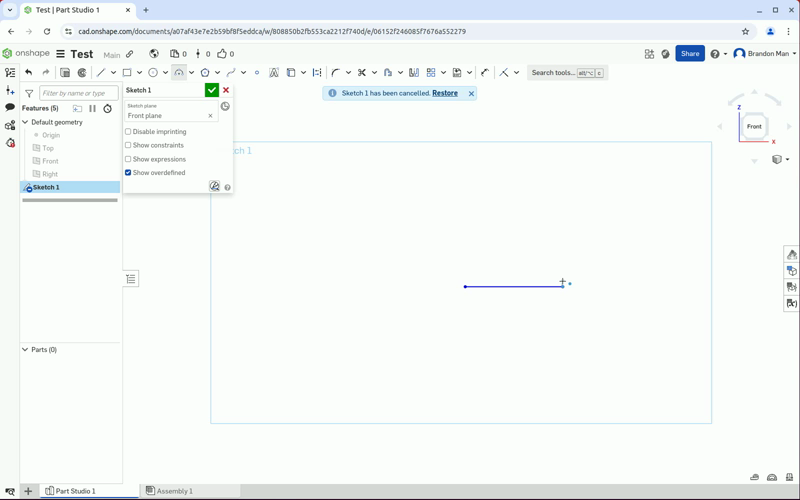
scroll(6)
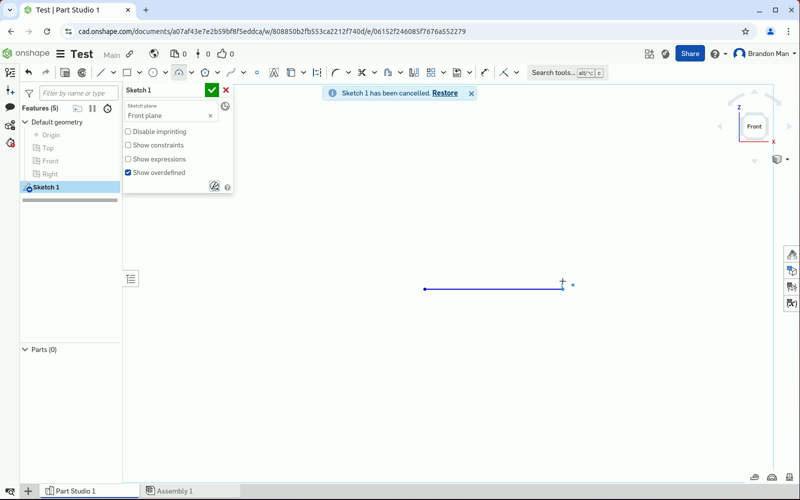
scroll(6)
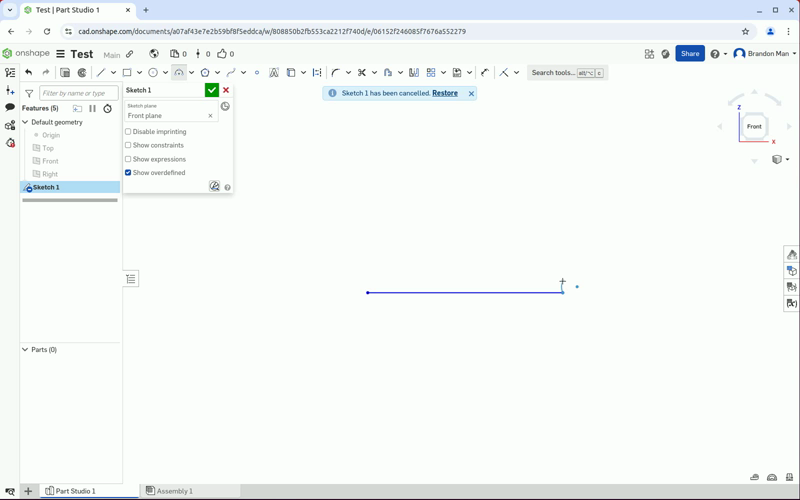
scroll(6)
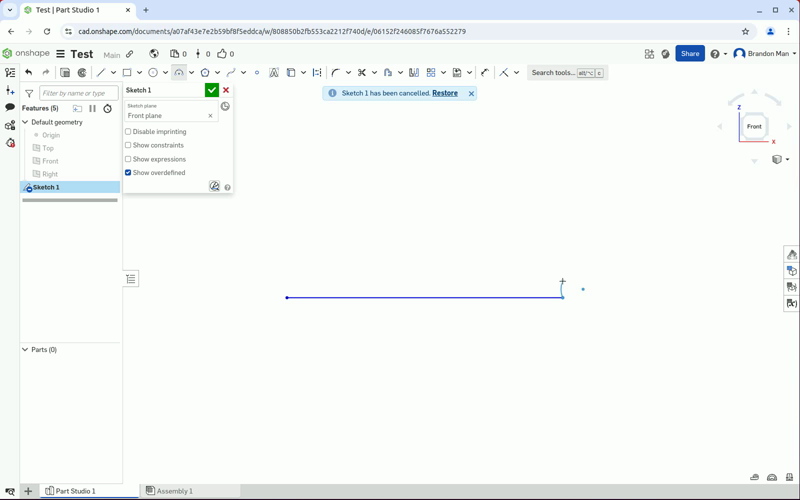
scroll(6)
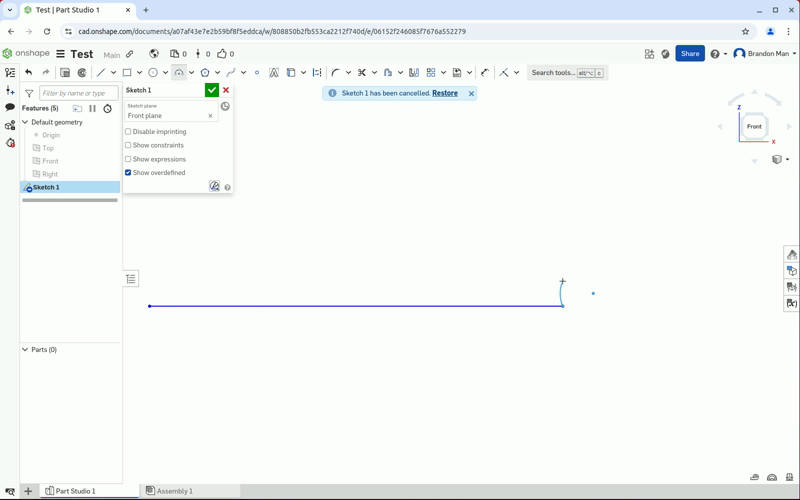
scroll(6)
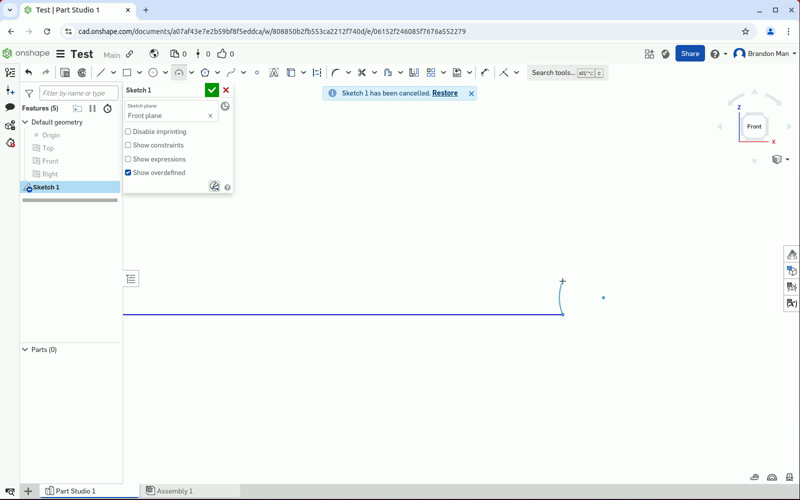
scroll(6)
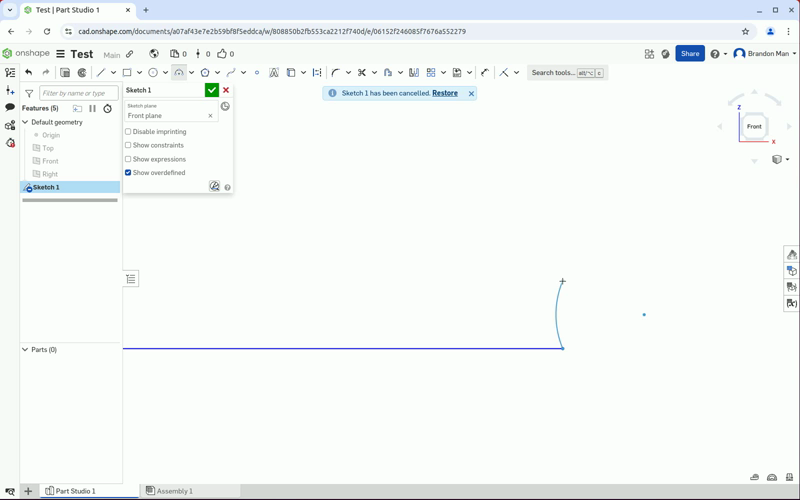
click(562, 280)
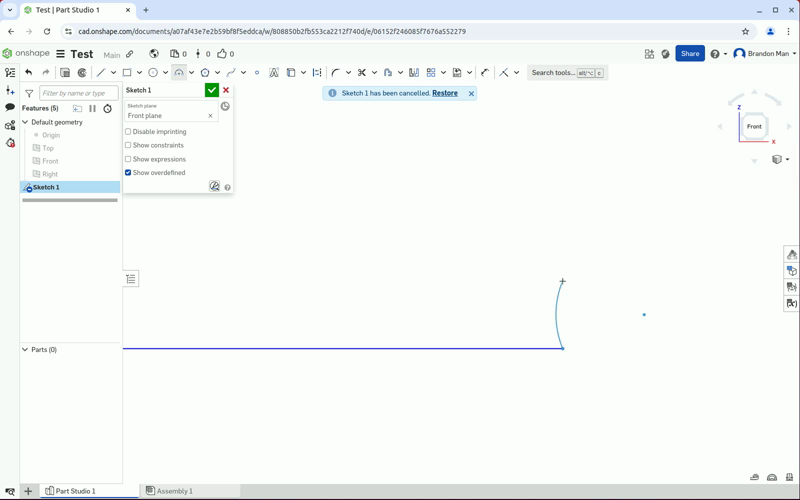
scroll(-6)
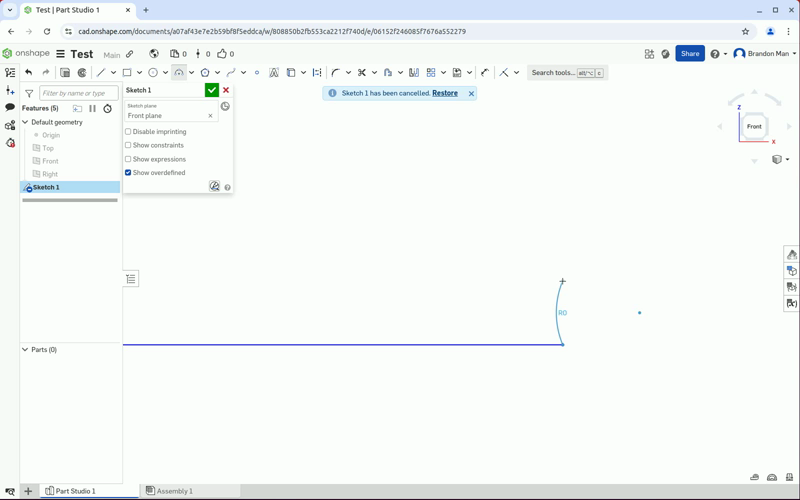
scroll(-6)
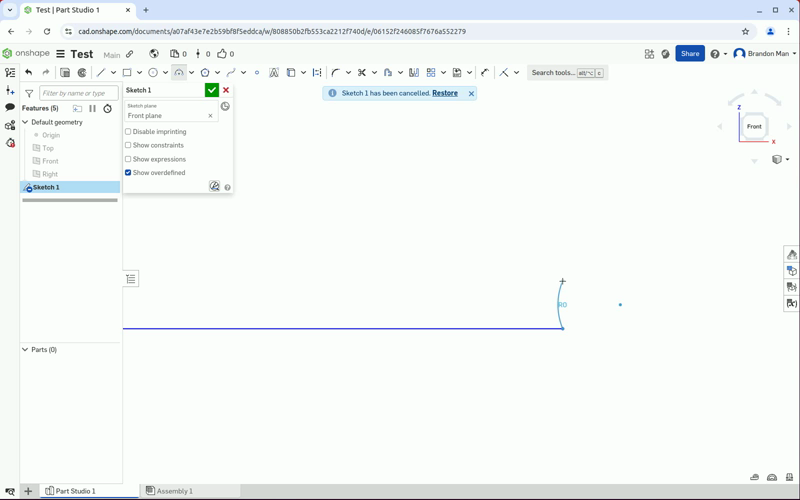
scroll(-6)
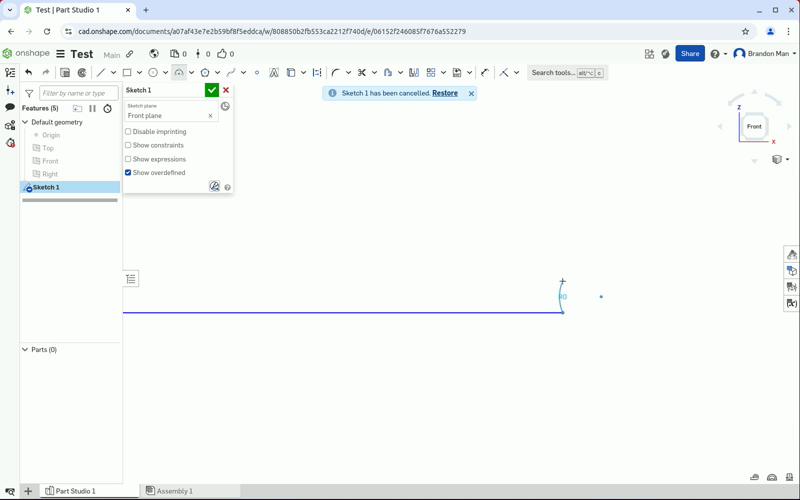
scroll(-6)
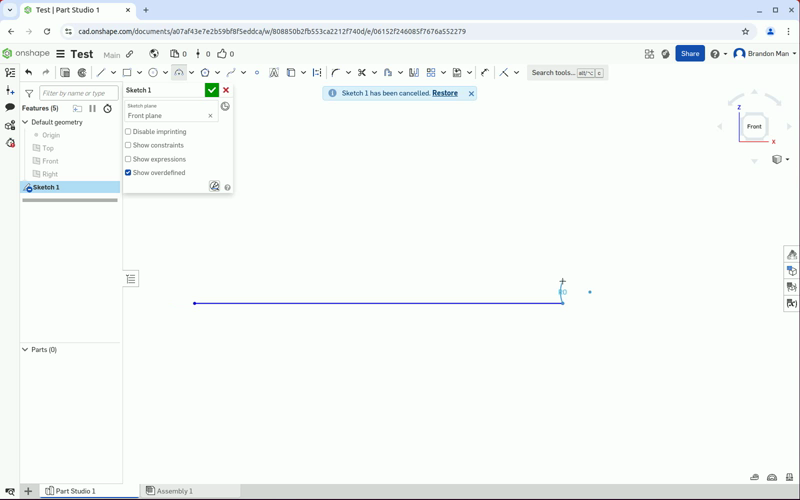
scroll(-6)
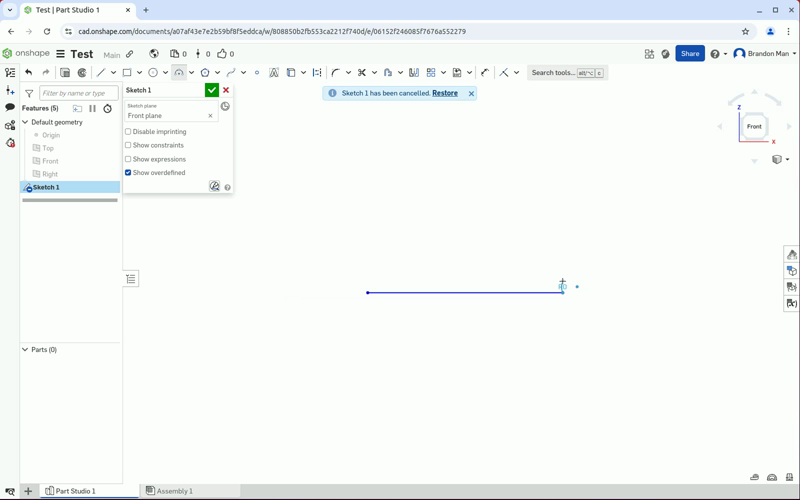
scroll(-6)
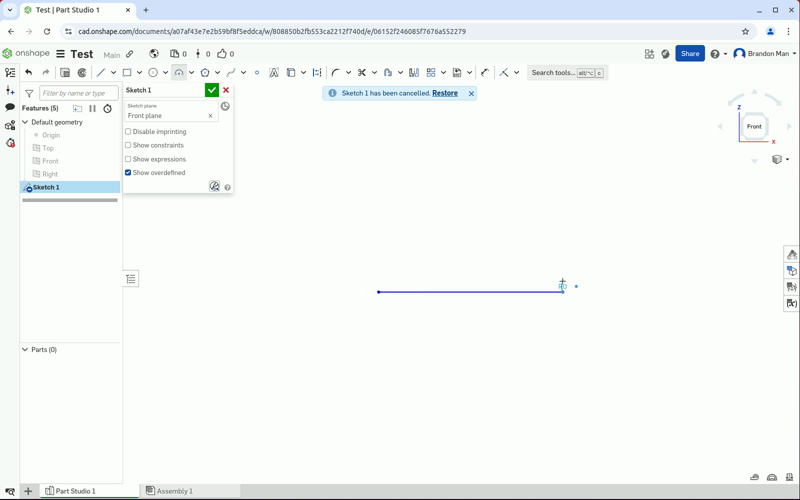
scroll(-6)
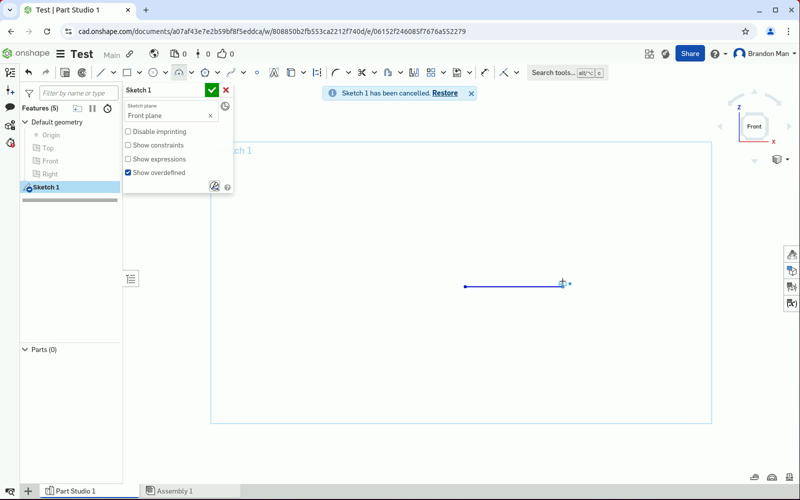
mouse_move(562, 283)
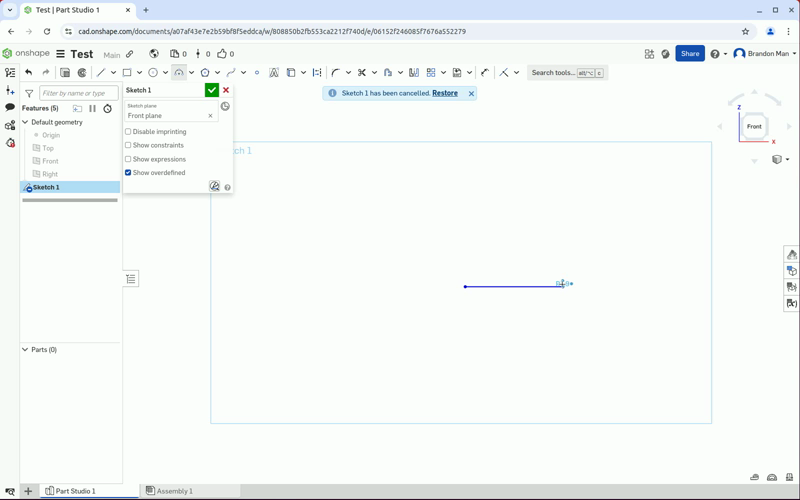
scroll(6)
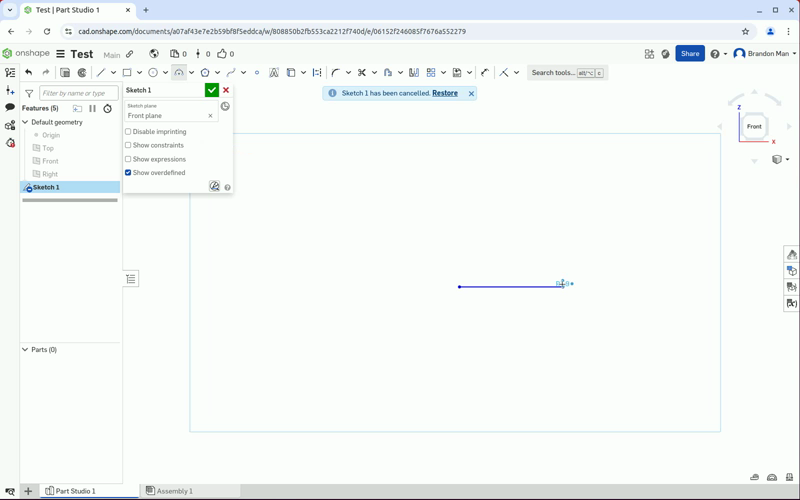
scroll(6)
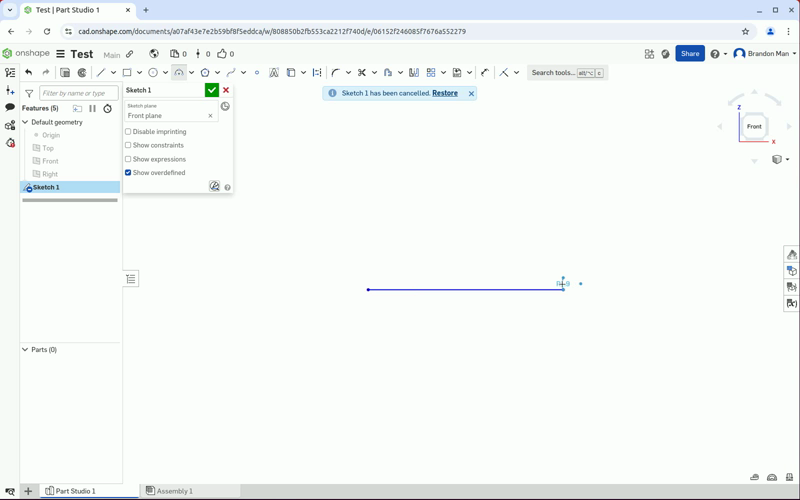
scroll(6)
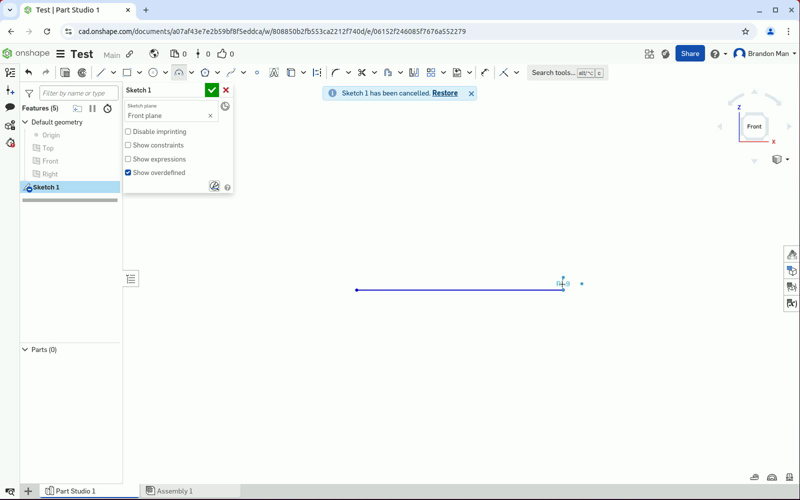
scroll(6)
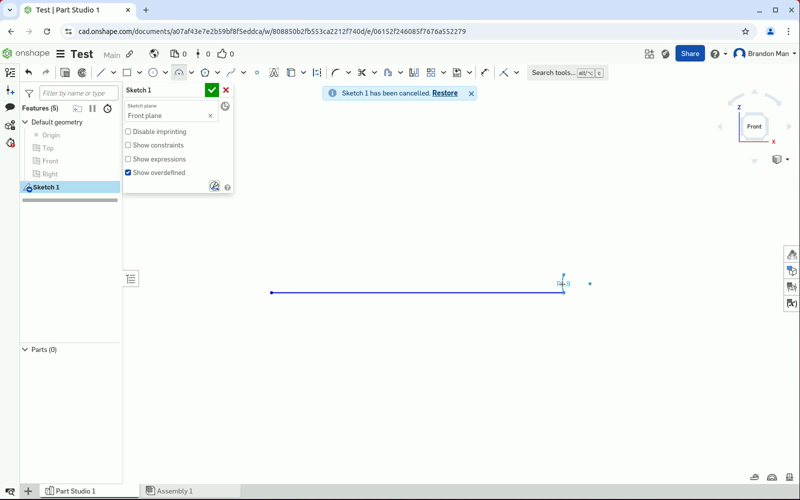
scroll(6)
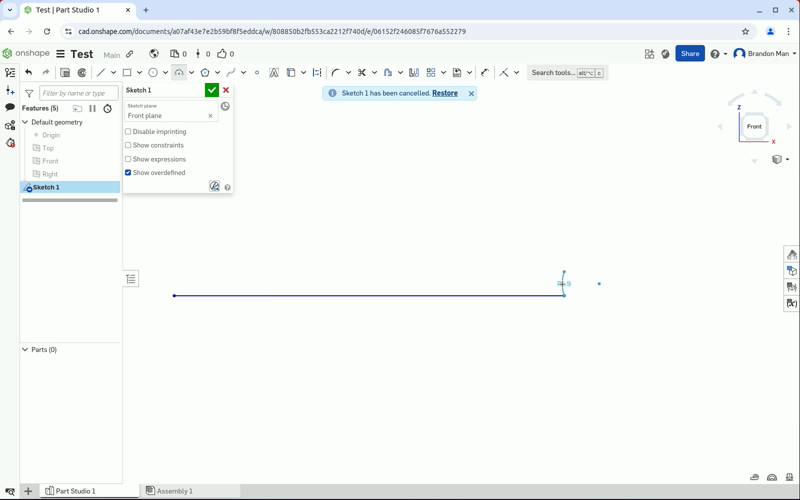
scroll(6)
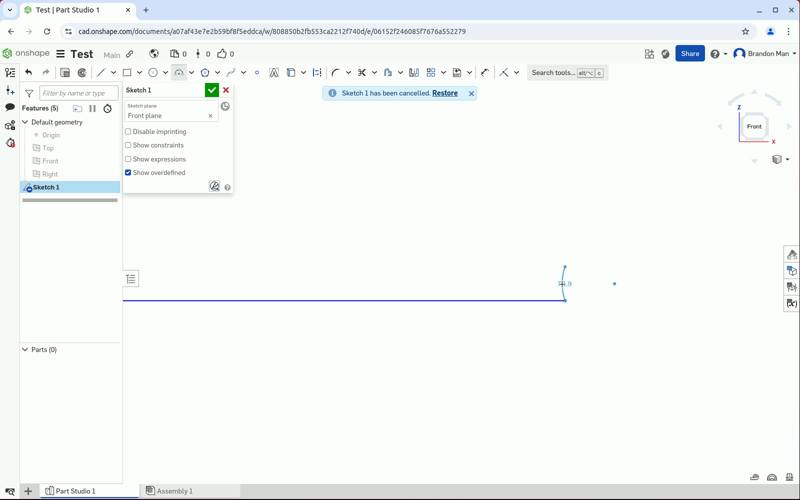
scroll(6)
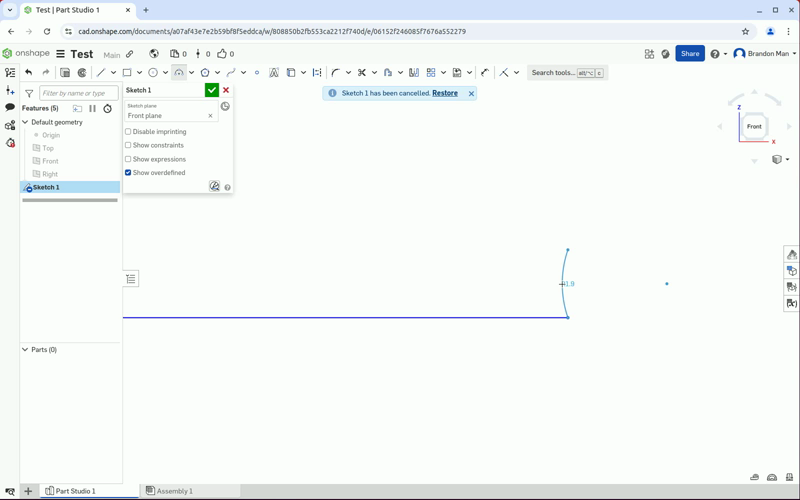
click(562, 283)
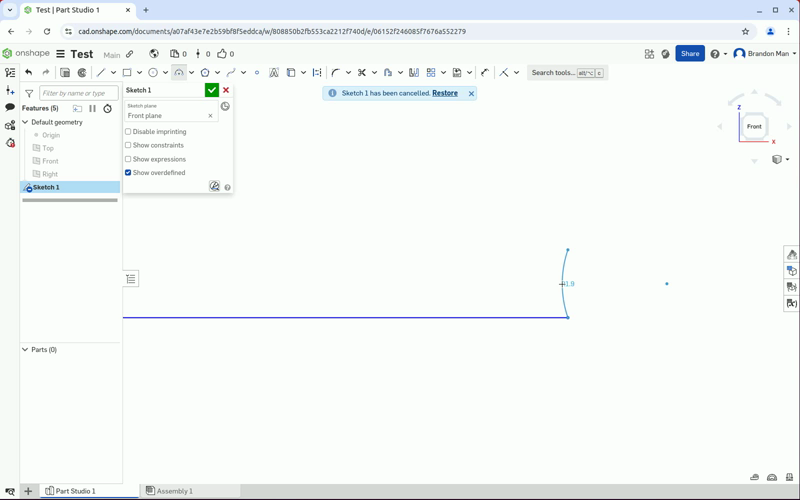
scroll(-6)
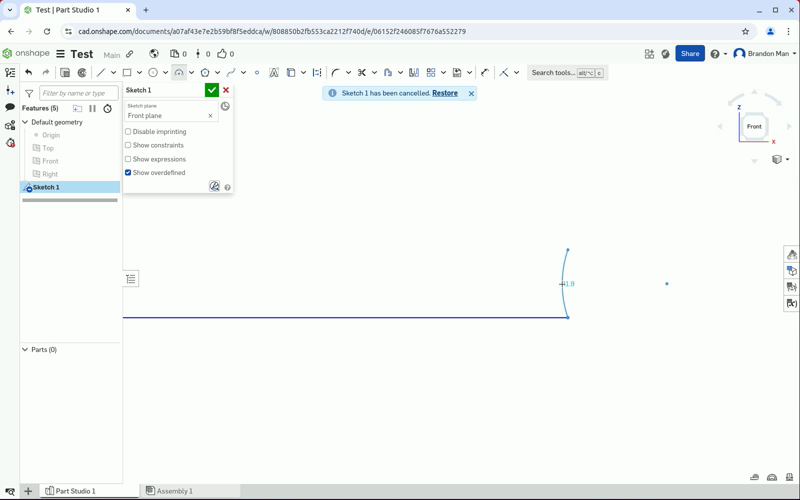
scroll(-6)
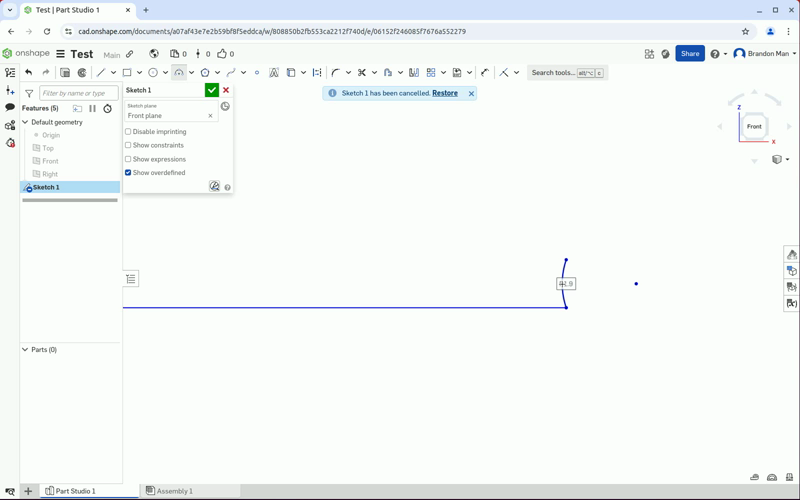
scroll(-6)
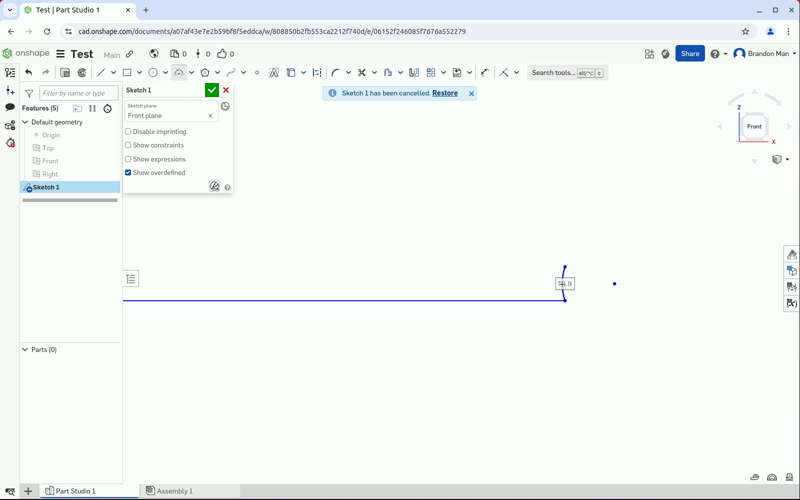
scroll(-6)
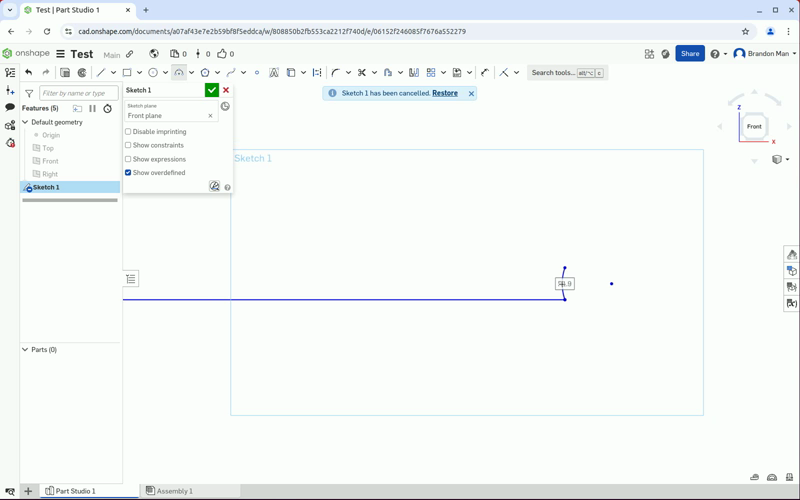
scroll(-6)
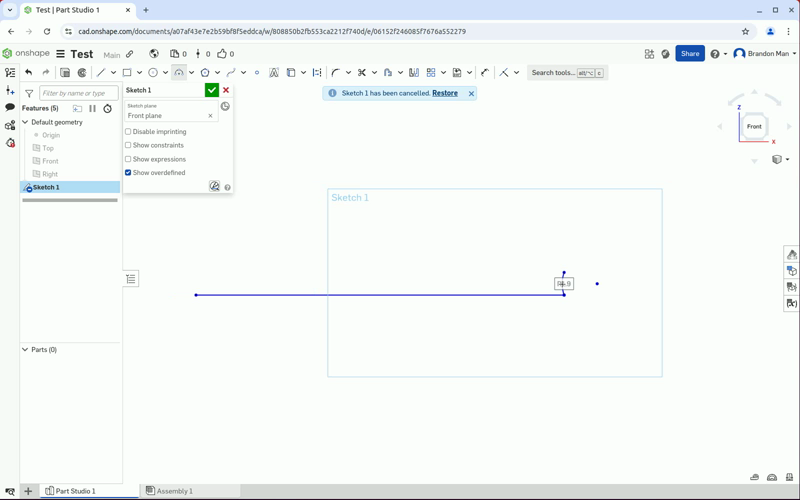
scroll(-6)
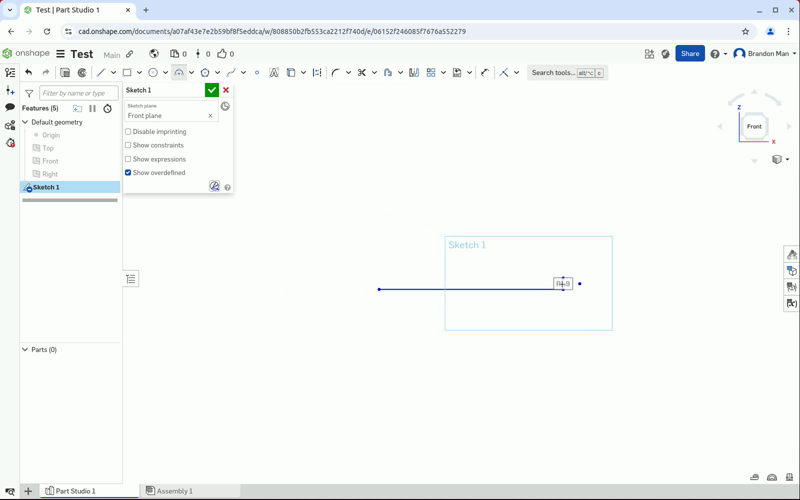
scroll(-6)
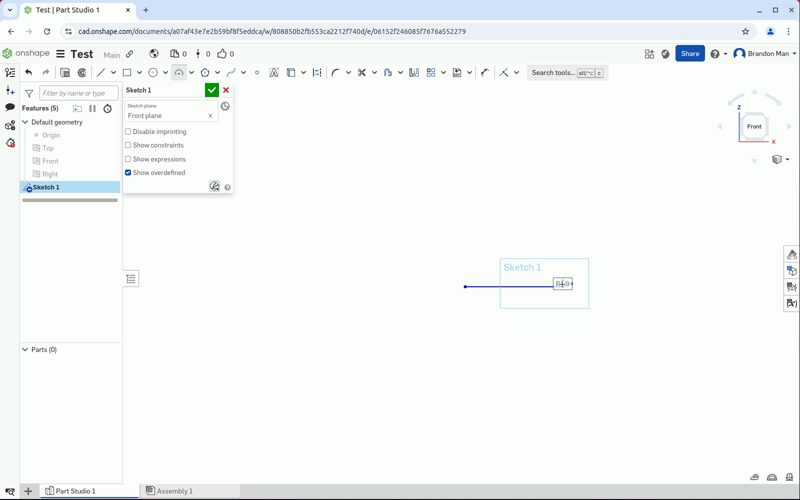
key_up(shift)
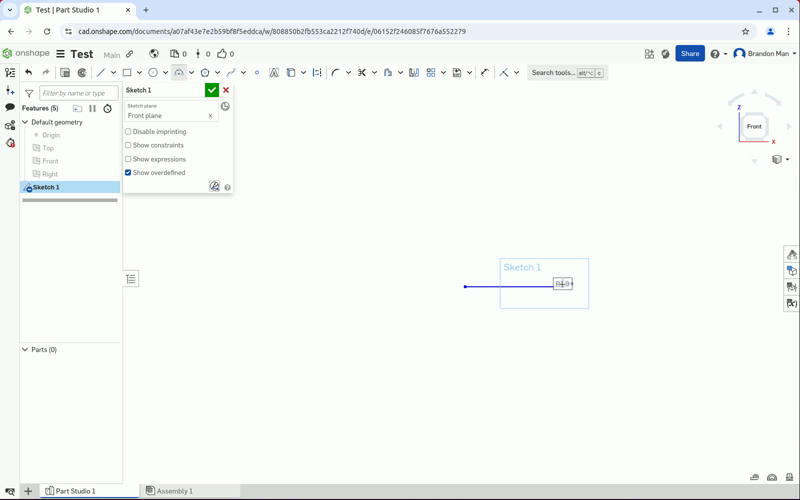
key(esc)
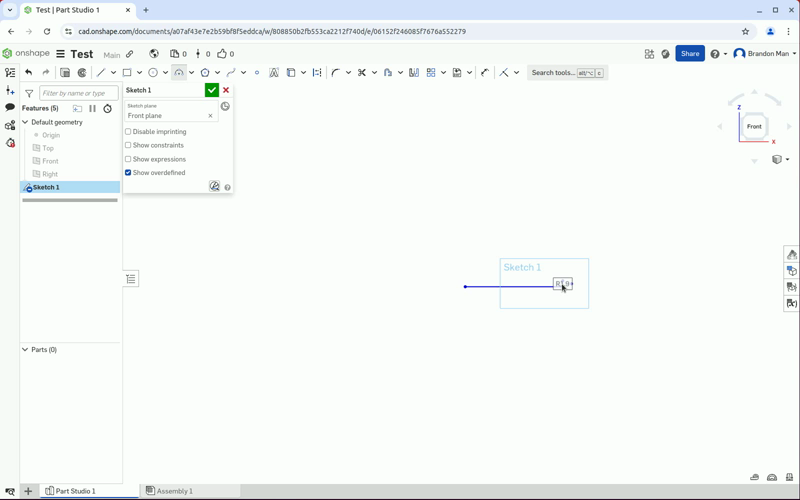
key(l)
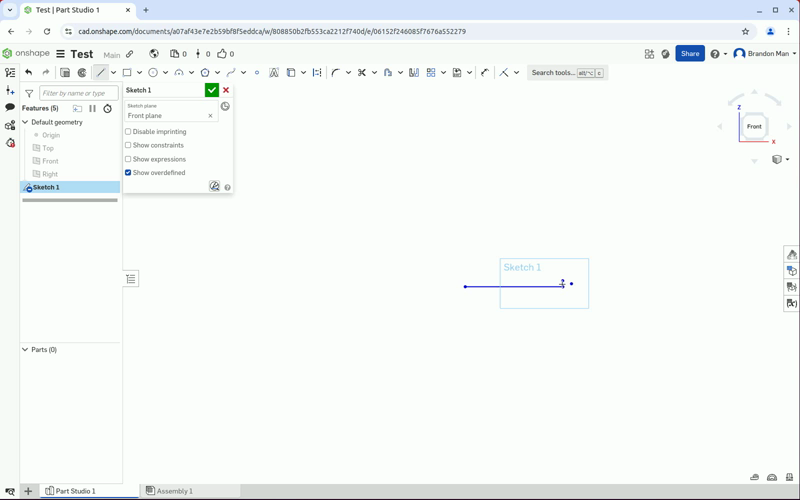
mouse_move(562, 280)
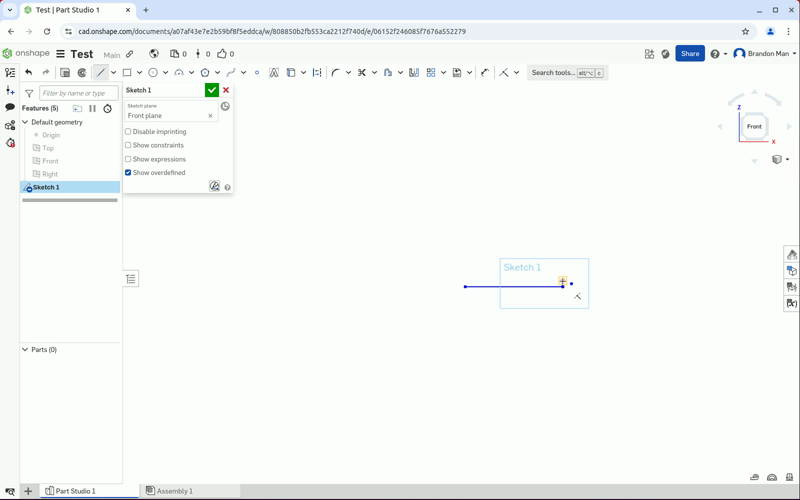
scroll(6)
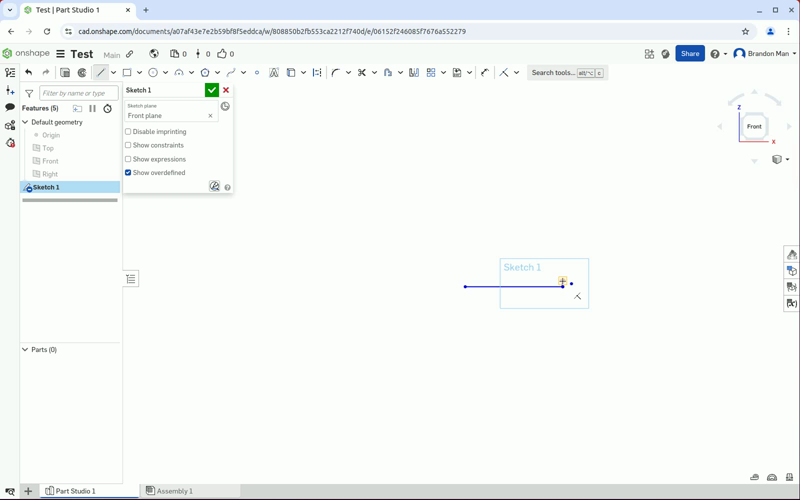
scroll(6)
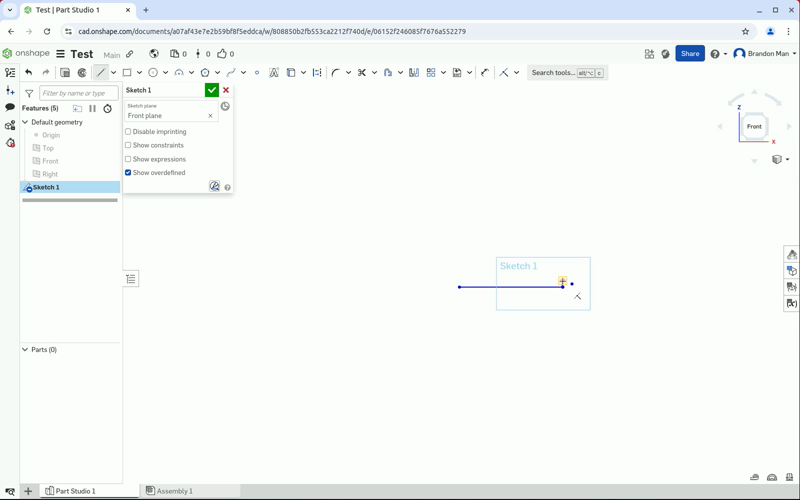
scroll(6)
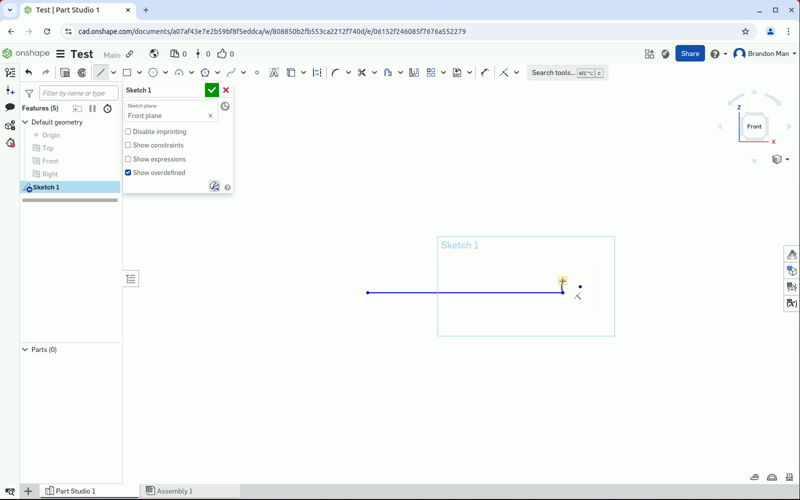
scroll(6)
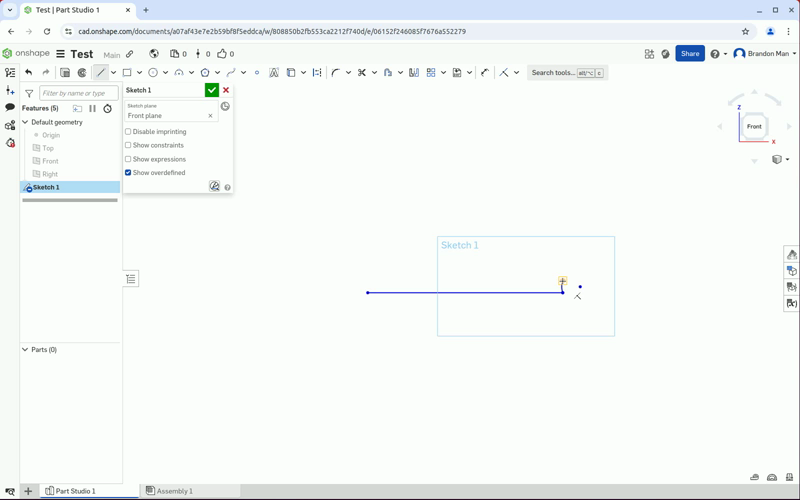
scroll(6)
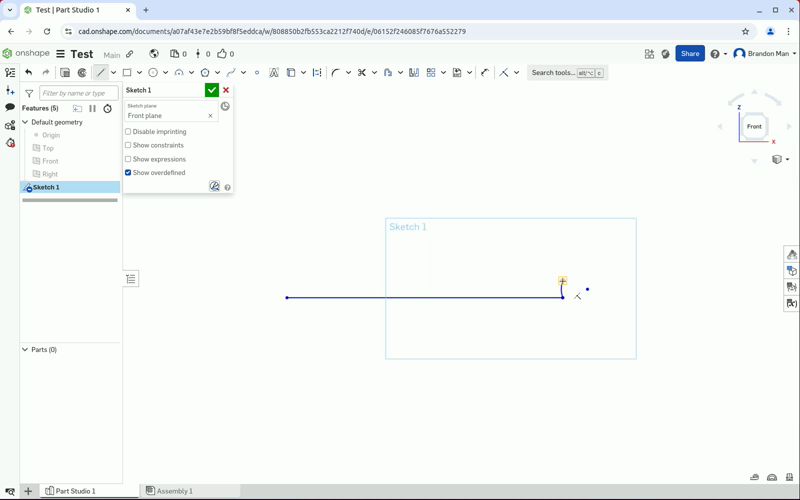
scroll(6)
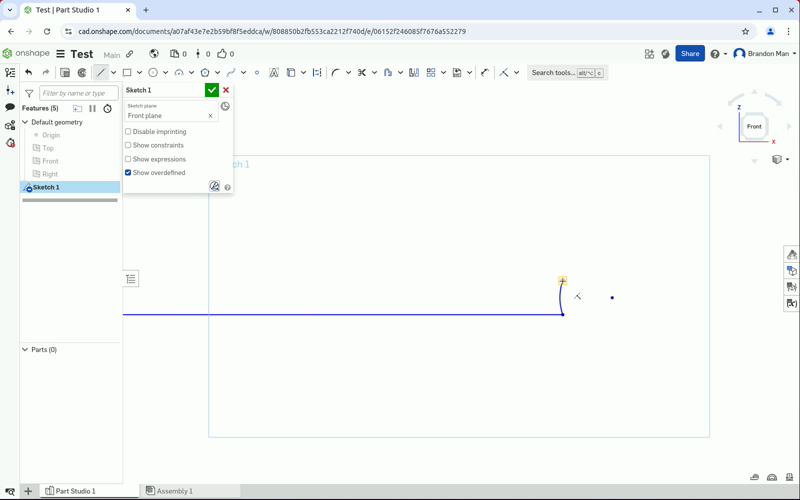
scroll(6)
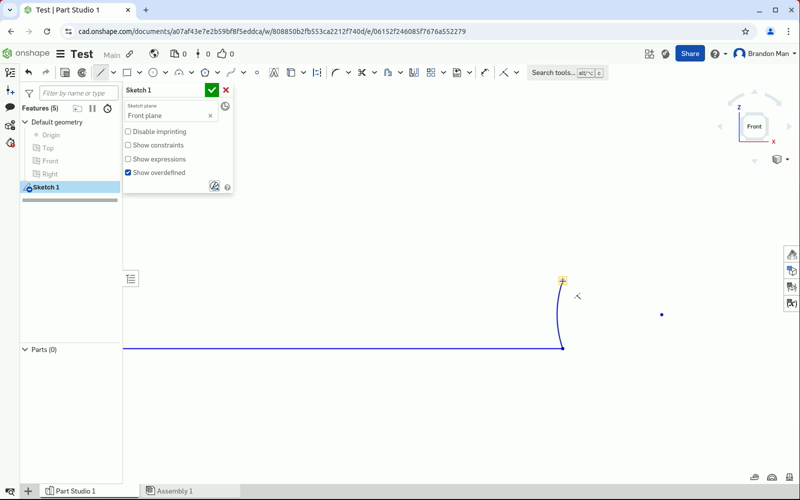
click(562, 280)
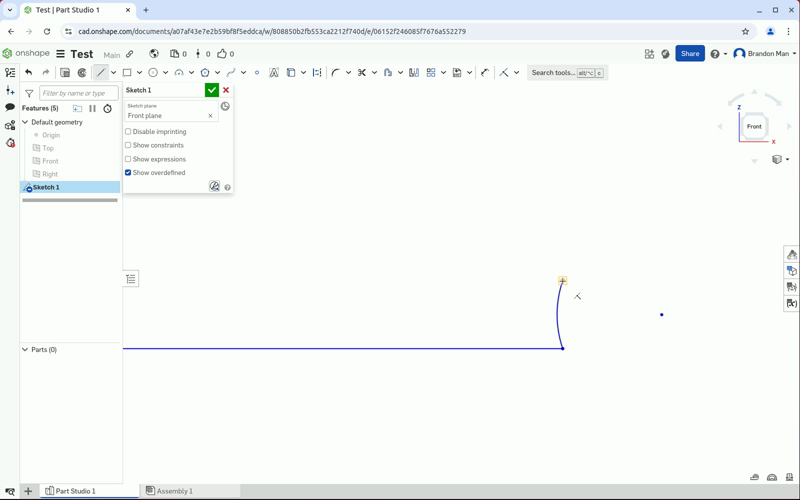
scroll(-6)
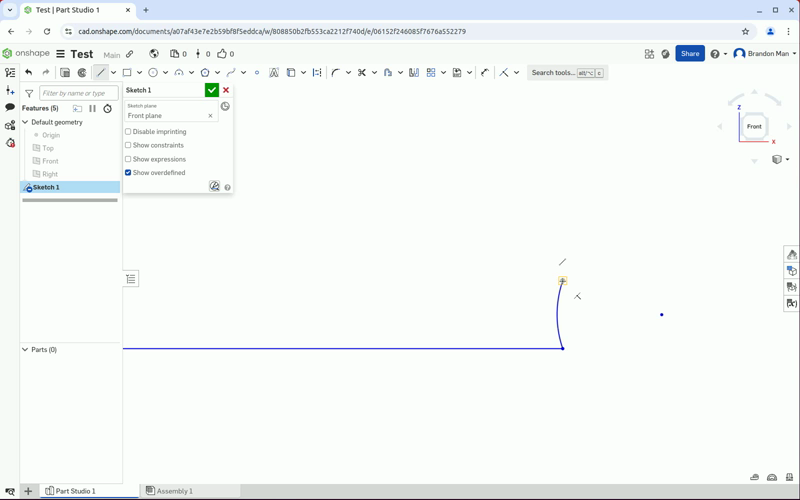
scroll(-6)
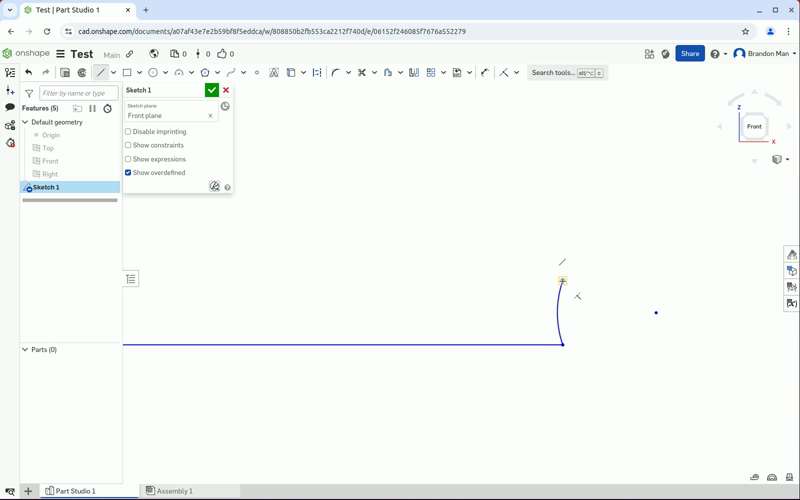
scroll(-6)
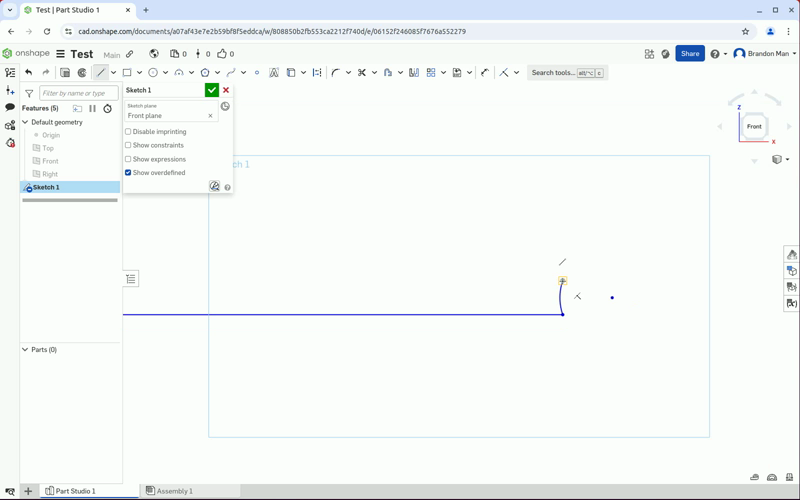
scroll(-6)
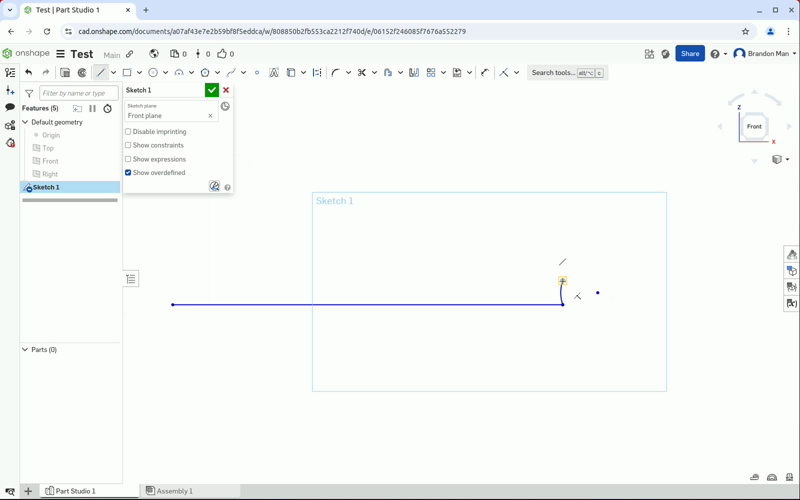
scroll(-6)
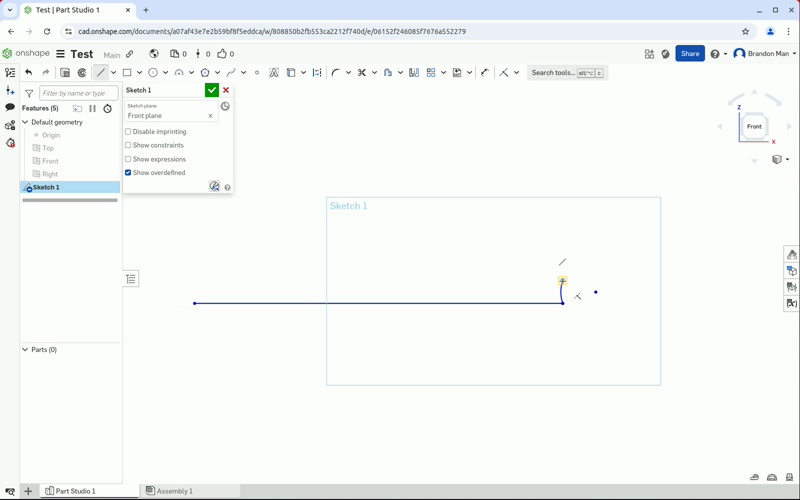
scroll(-6)
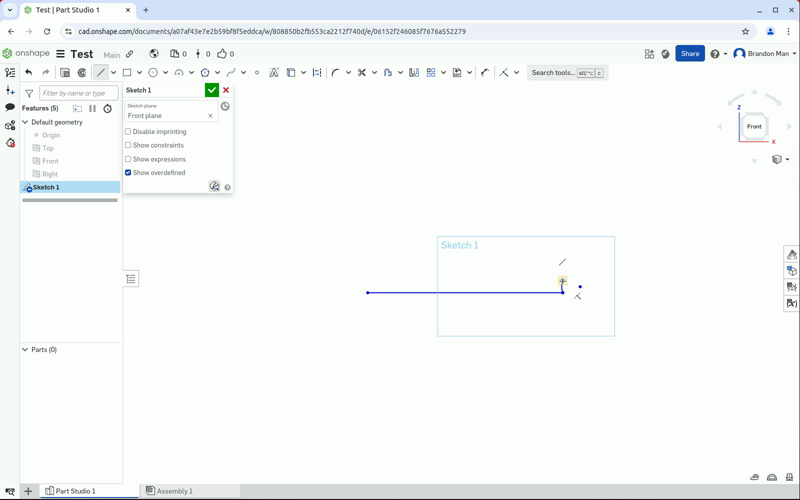
scroll(-6)
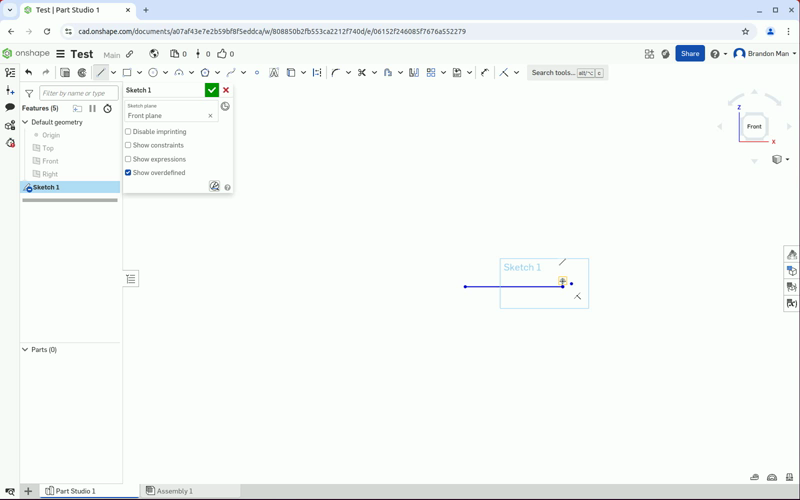
key_down(shift)
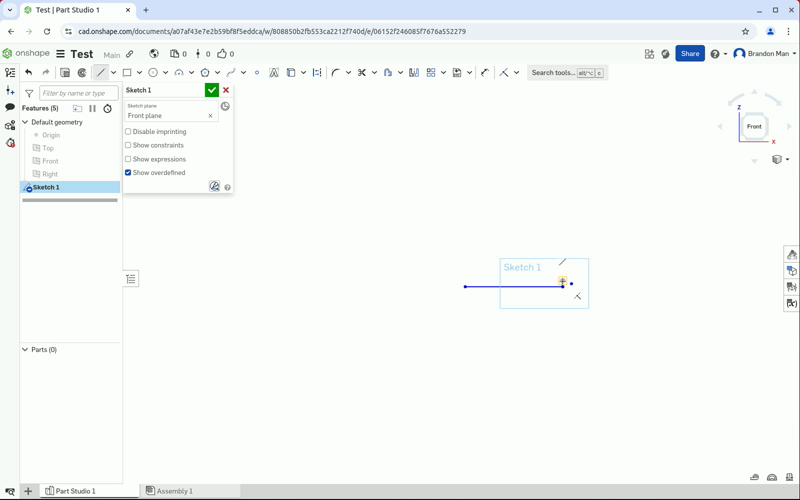
mouse_move(465, 280)
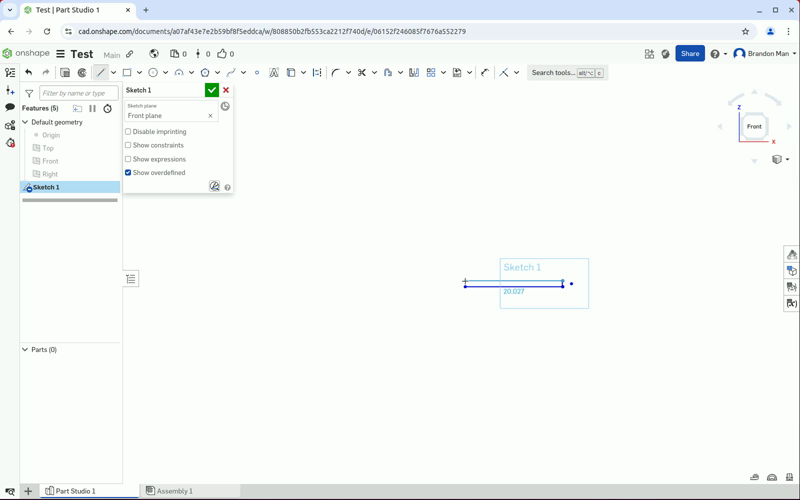
click(465, 280)
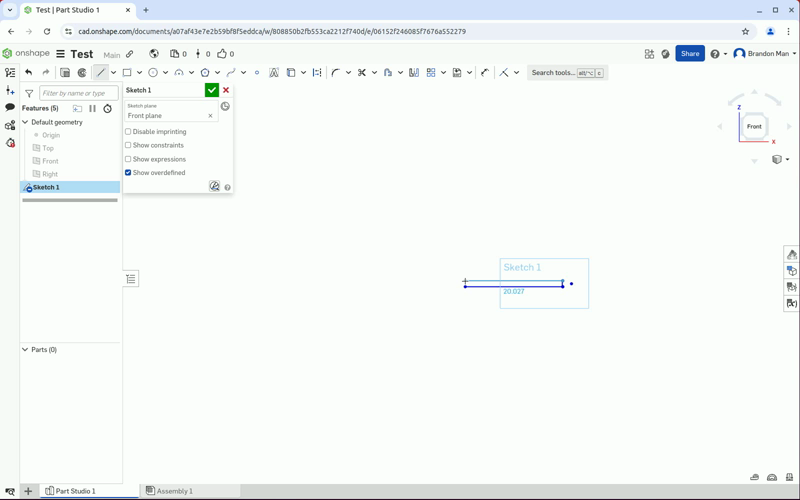
key_up(shift)
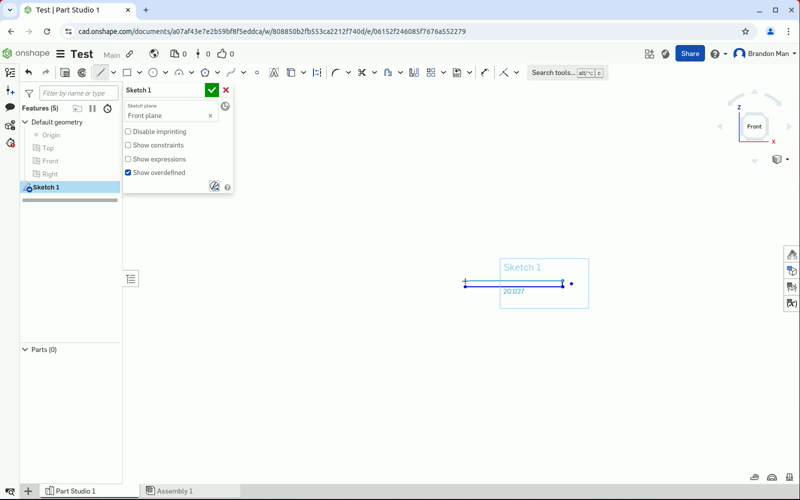
key(esc)
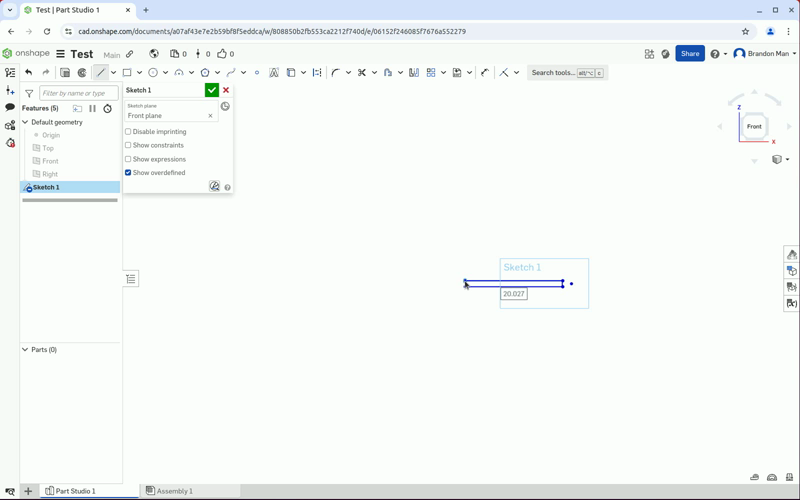
key(a)
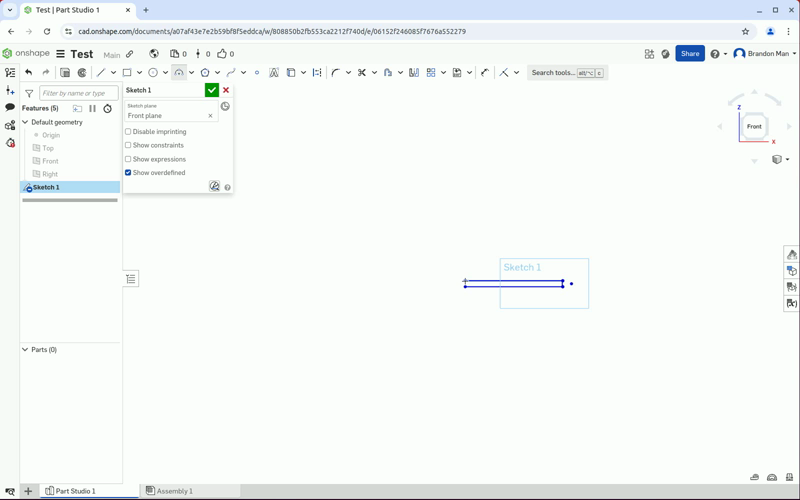
mouse_move(465, 280)
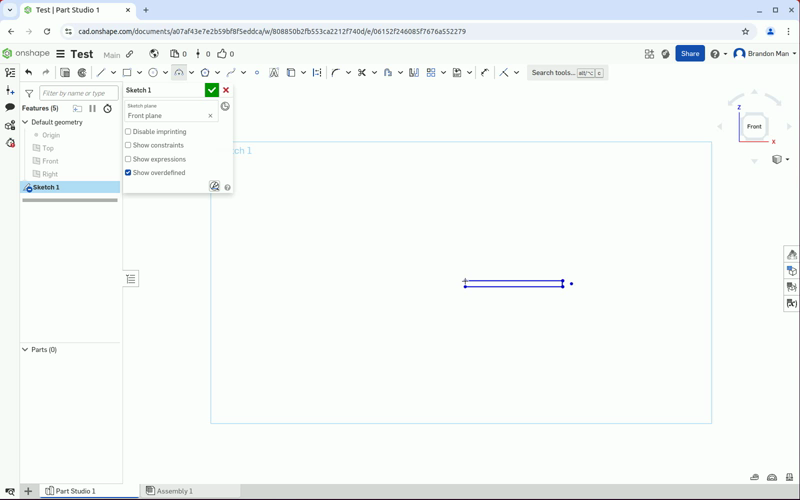
click(465, 280)
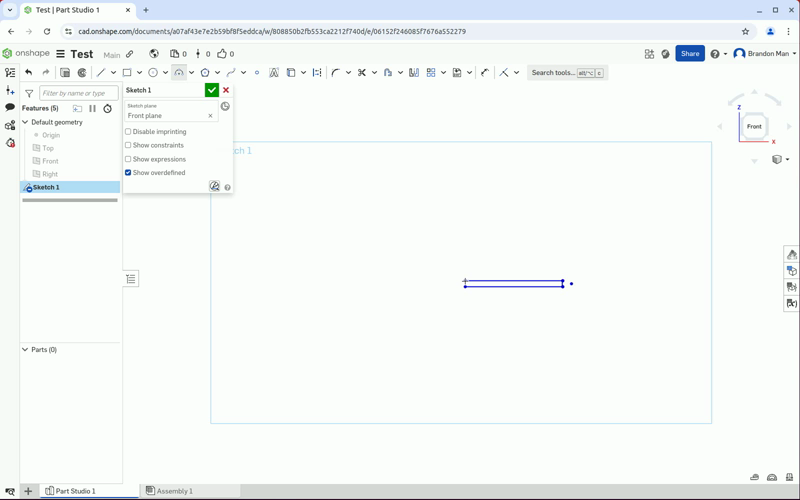
mouse_move(465, 286)
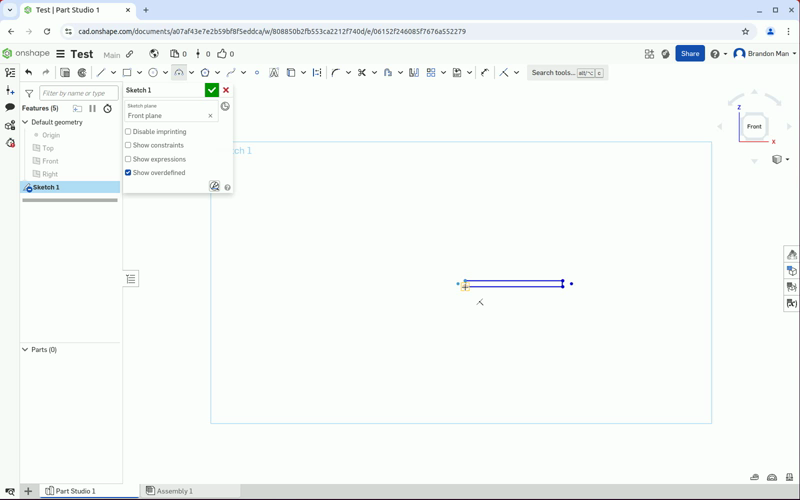
scroll(6)
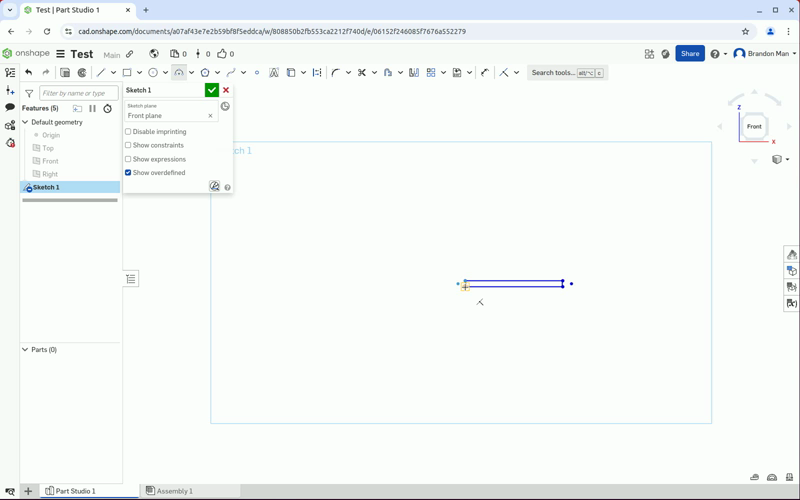
scroll(6)
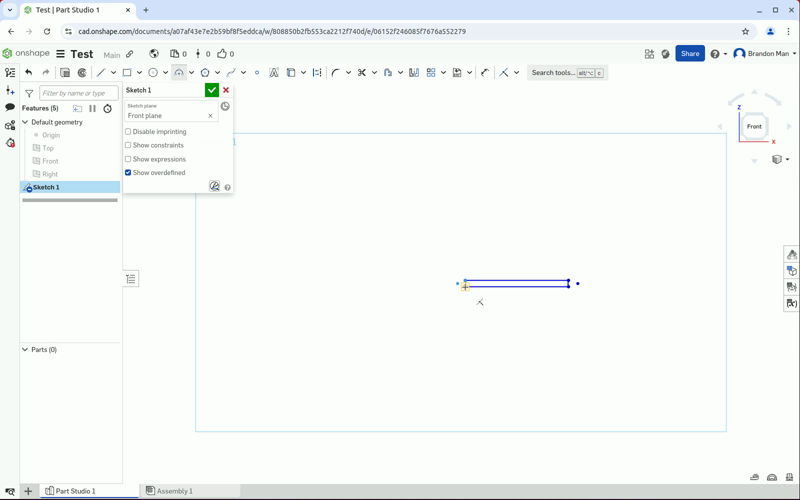
scroll(6)
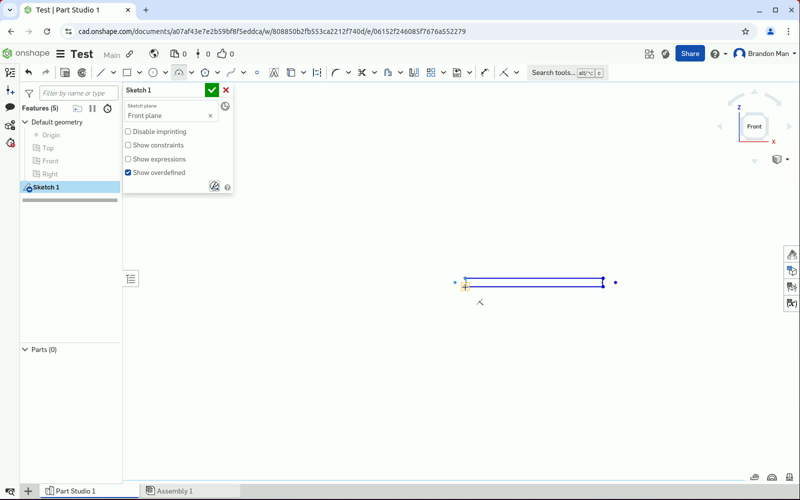
scroll(6)
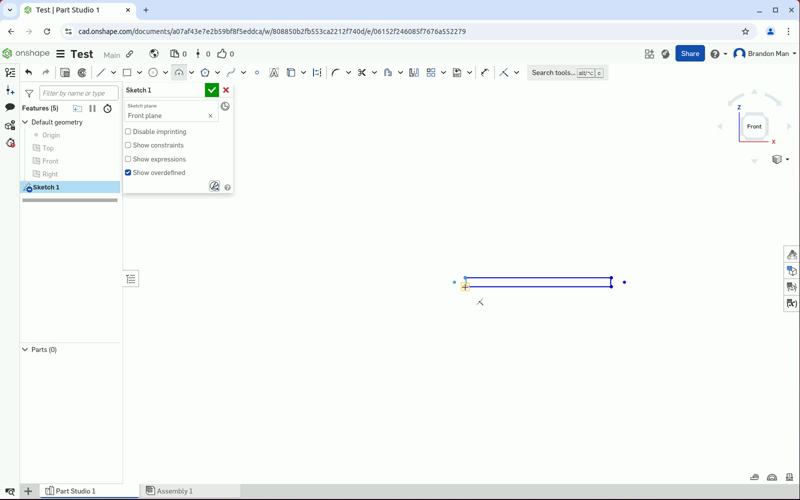
scroll(6)
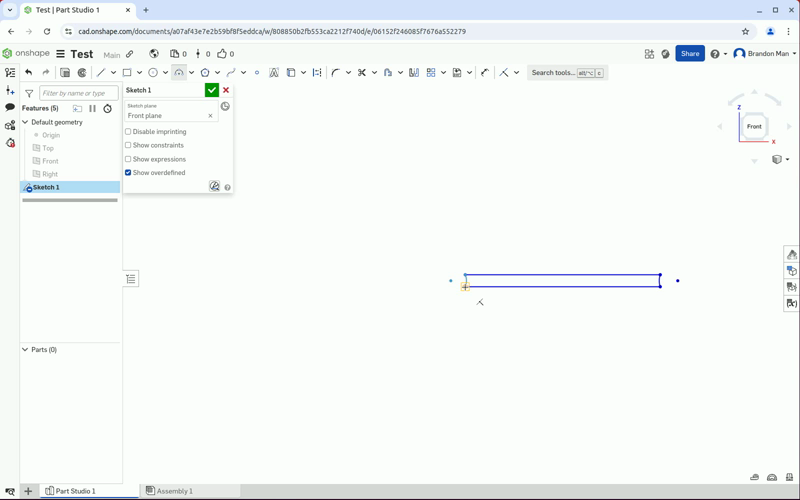
scroll(6)
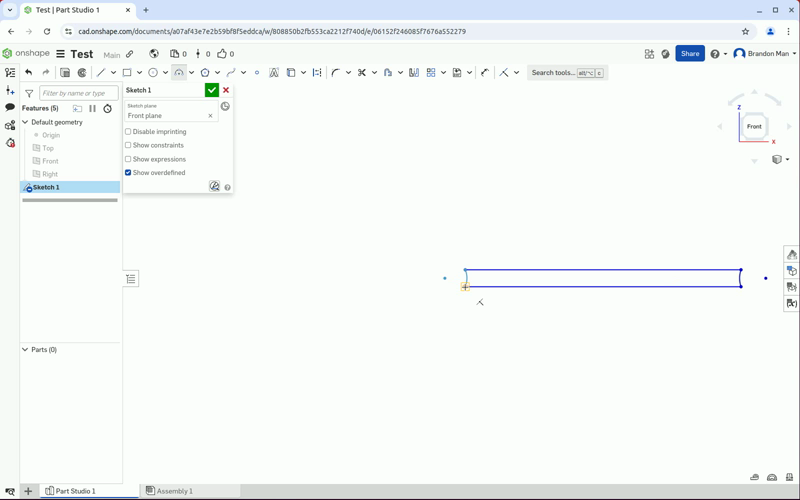
scroll(6)
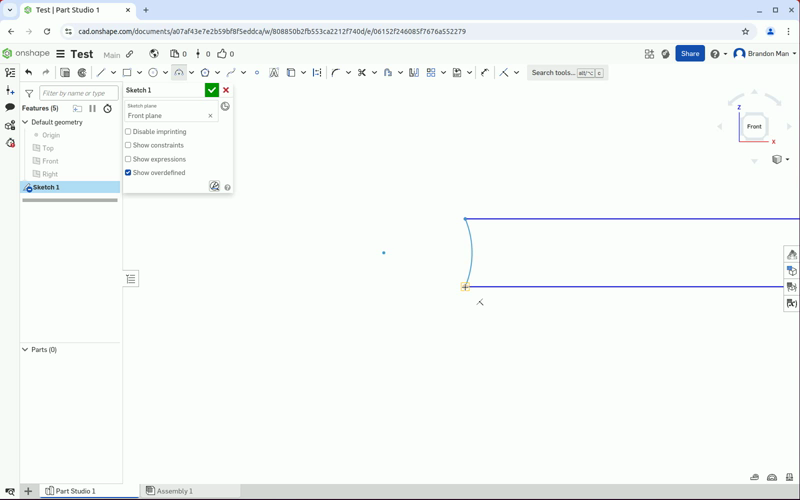
click(465, 286)
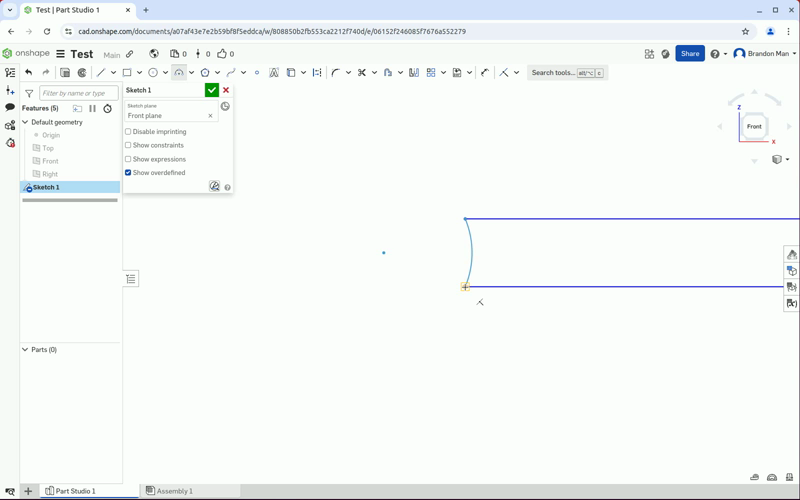
scroll(-6)
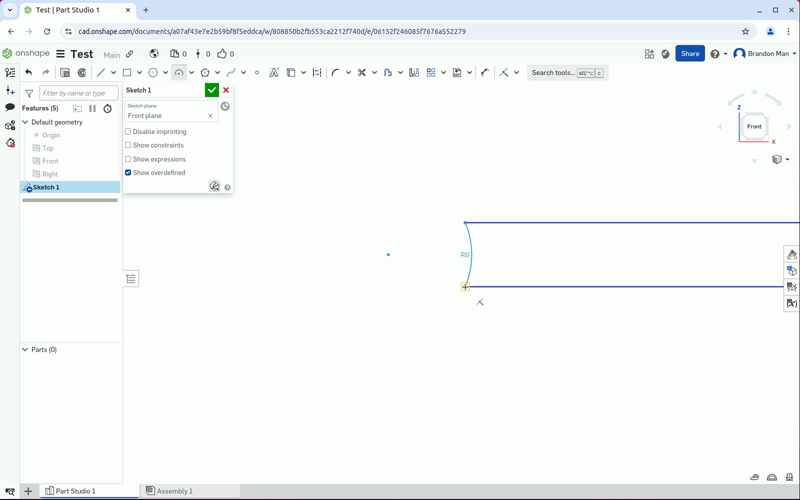
scroll(-6)
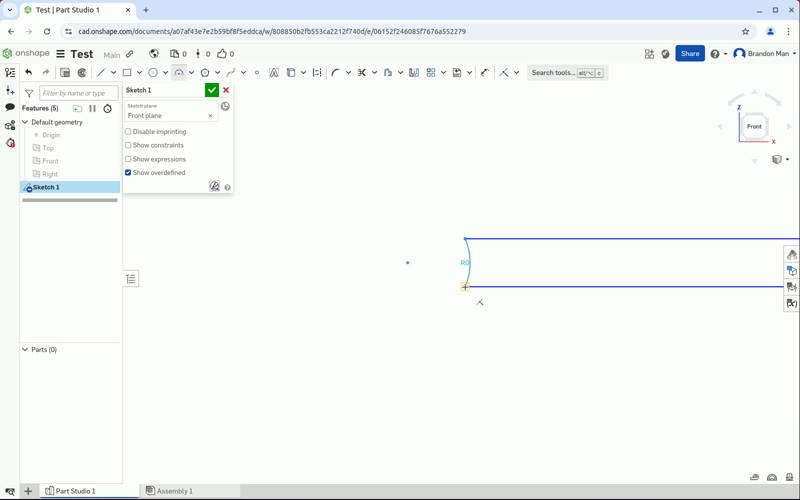
scroll(-6)
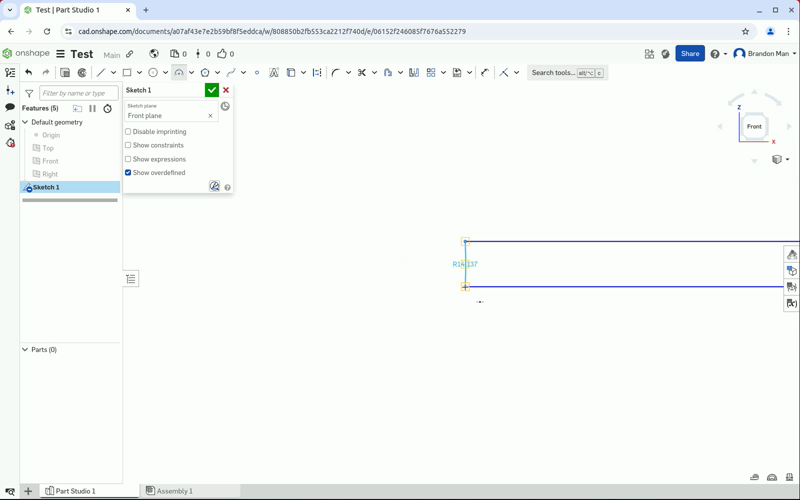
scroll(-6)
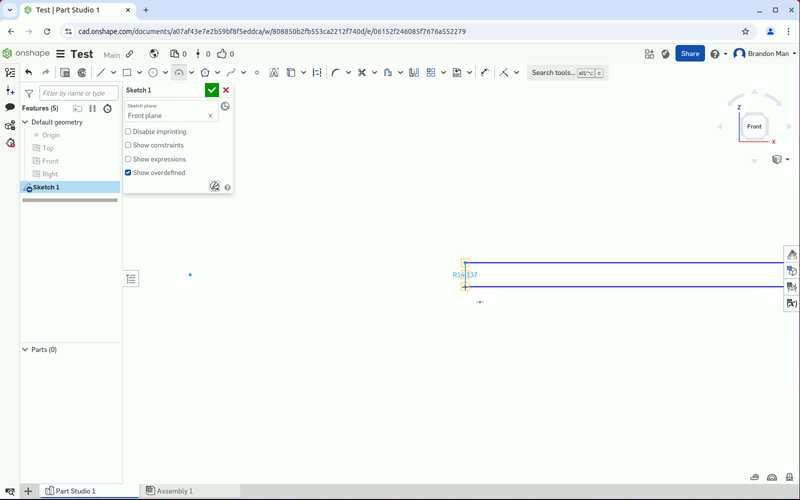
scroll(-6)
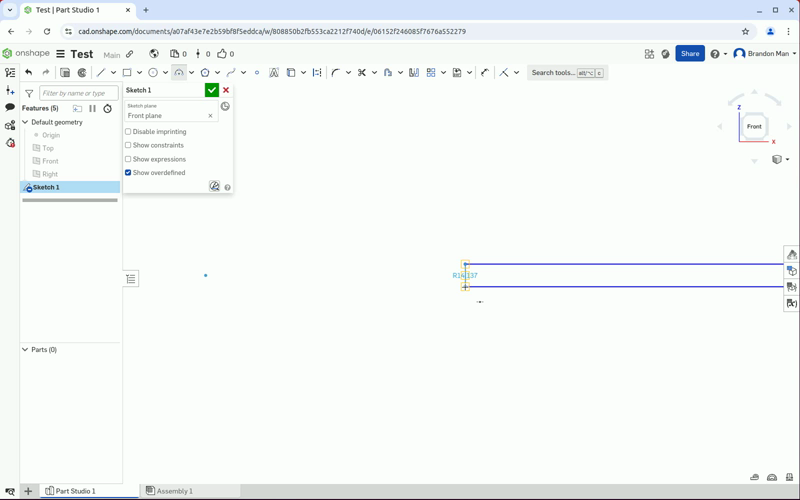
scroll(-6)
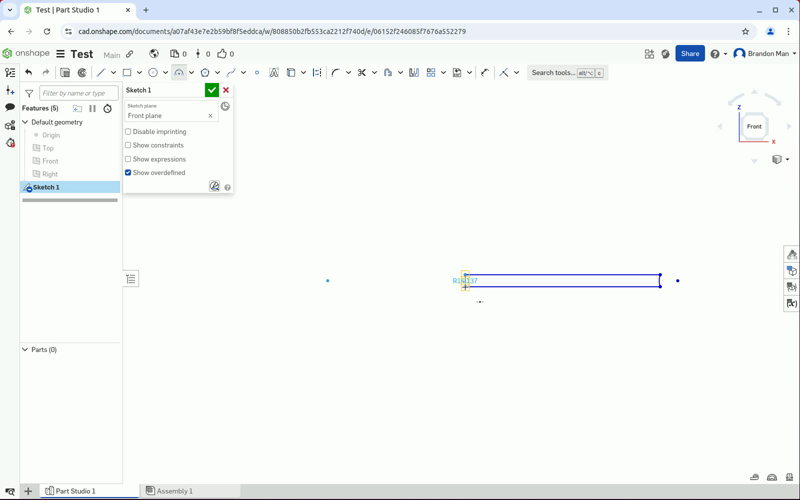
scroll(-6)
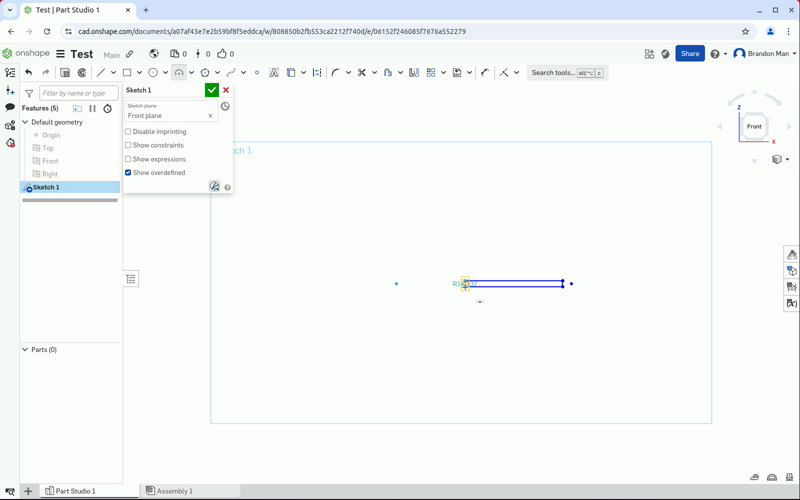
key_down(shift)
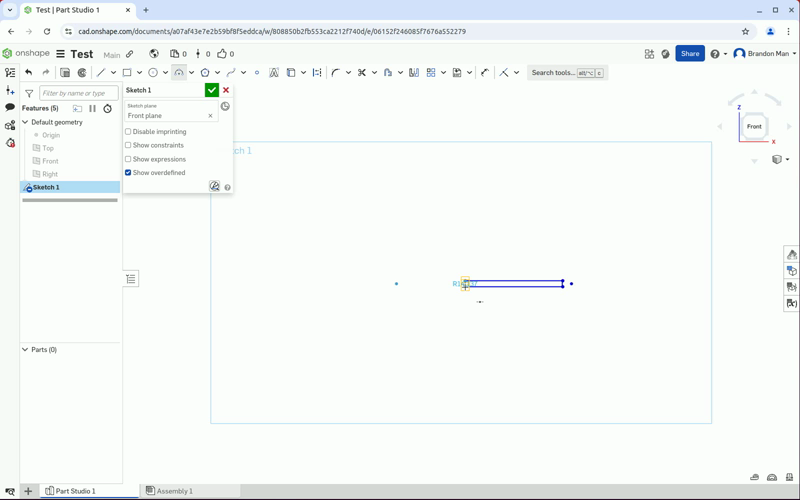
mouse_move(466, 283)
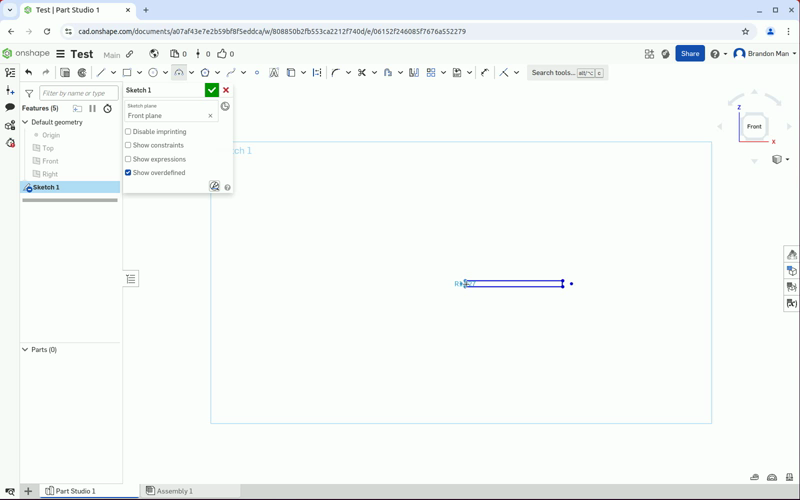
scroll(6)
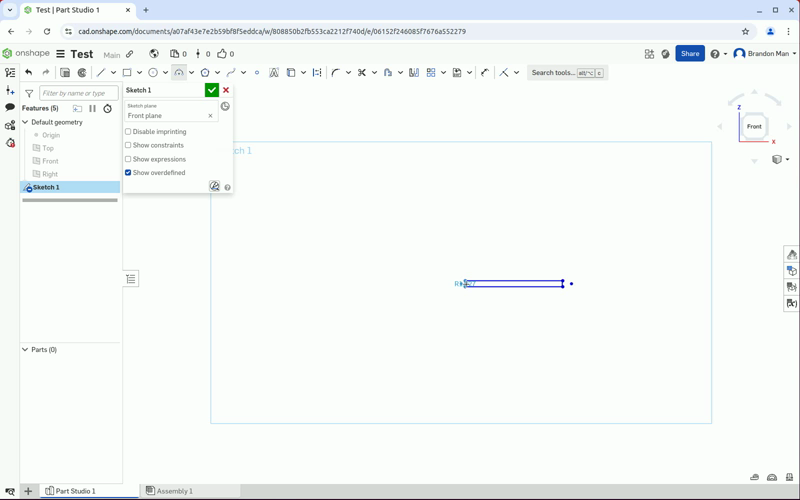
scroll(6)
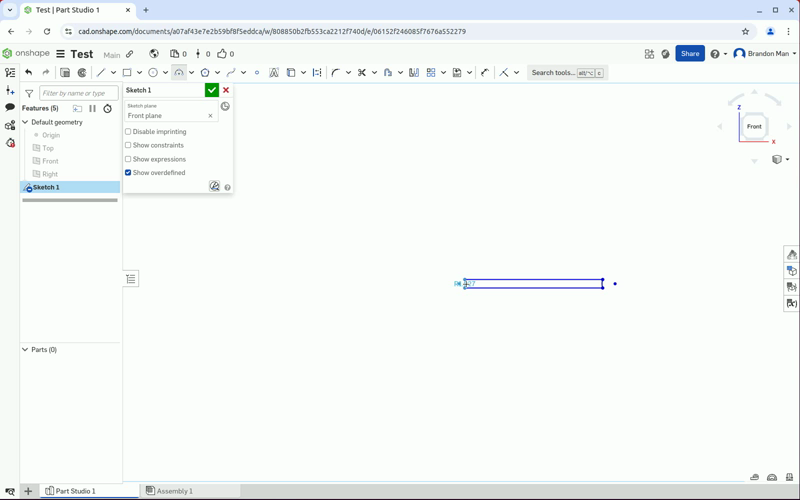
scroll(6)
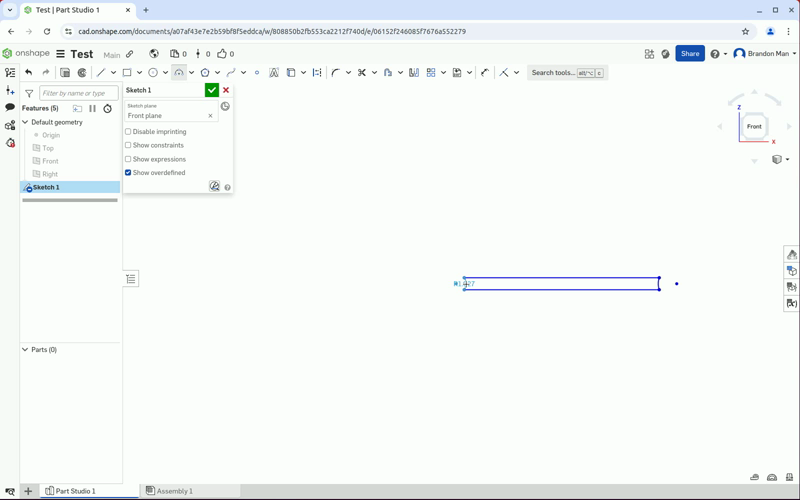
scroll(6)
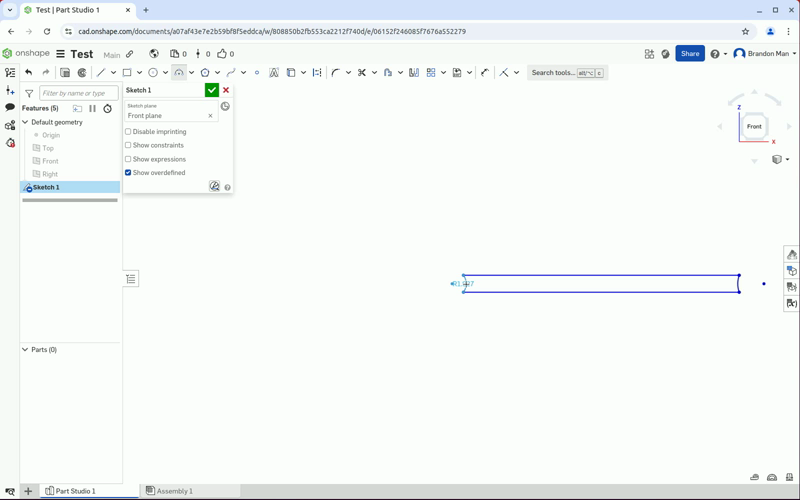
scroll(6)
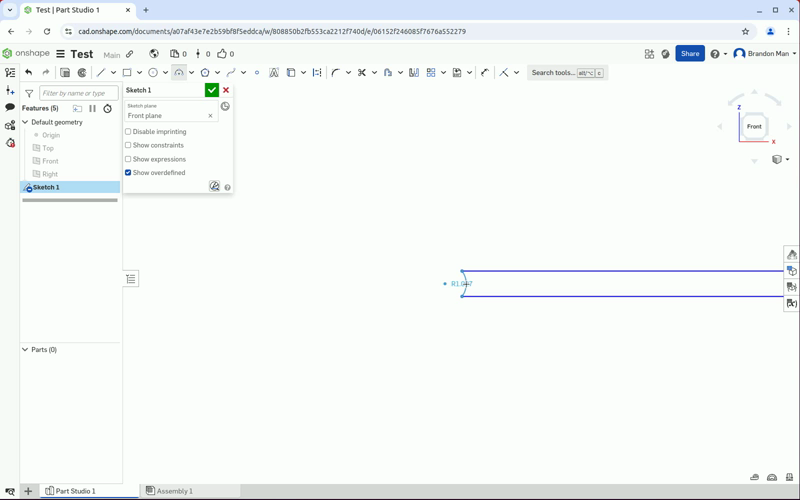
scroll(6)
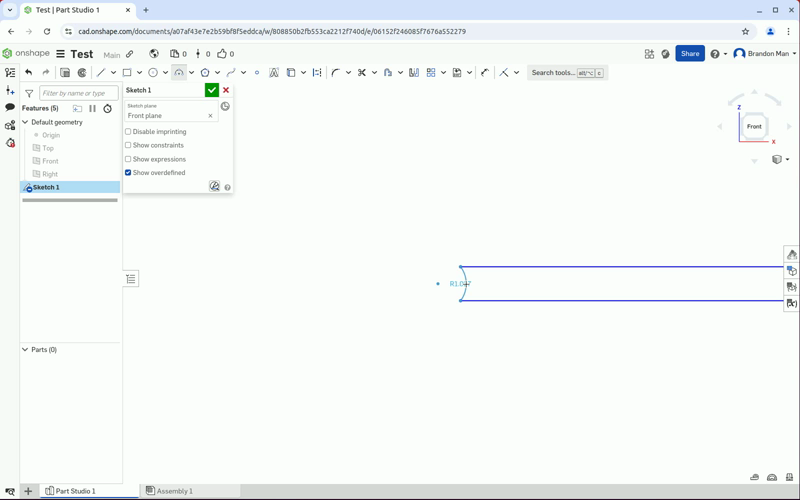
scroll(6)
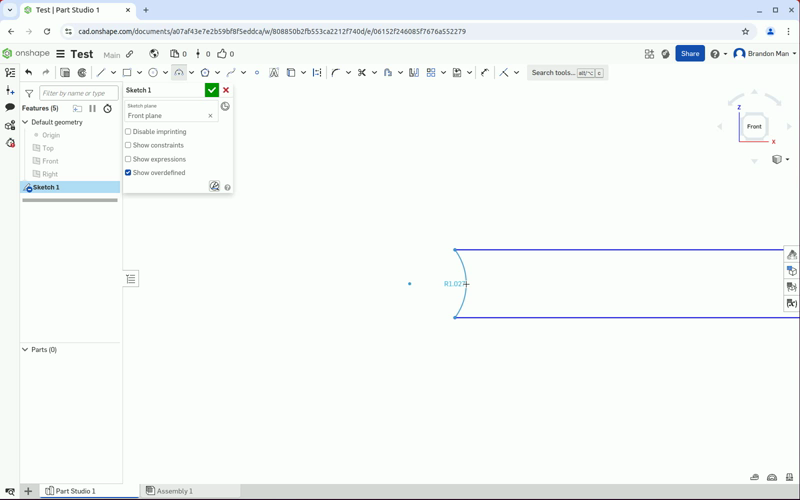
click(466, 283)
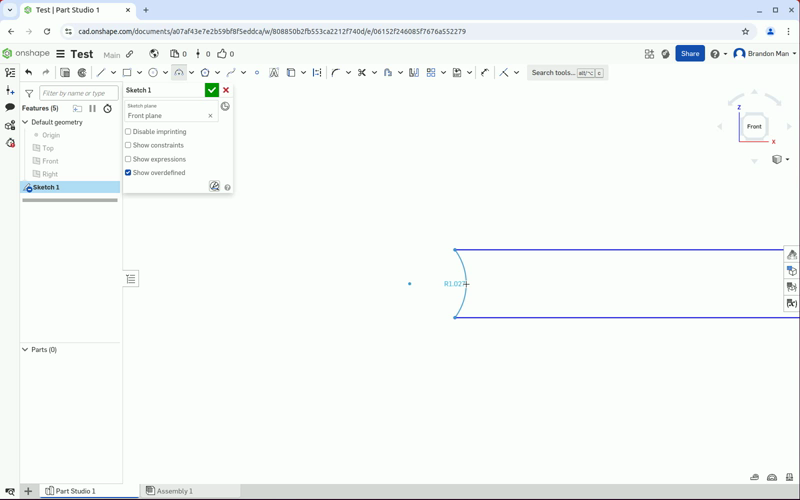
scroll(-6)
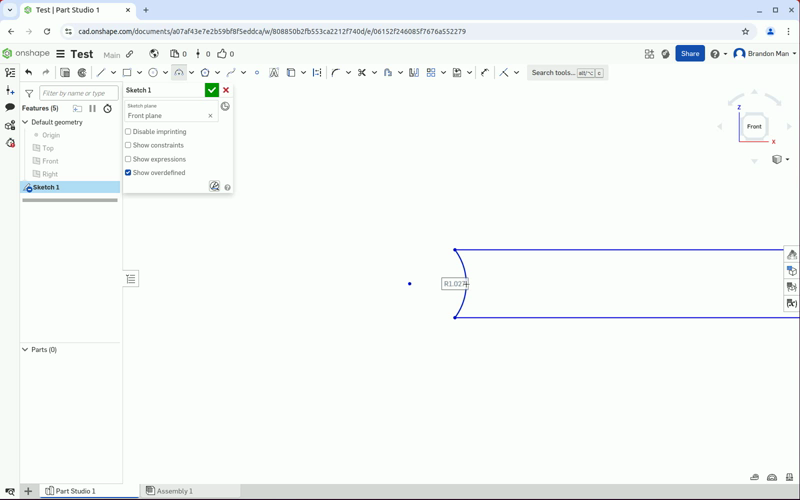
scroll(-6)
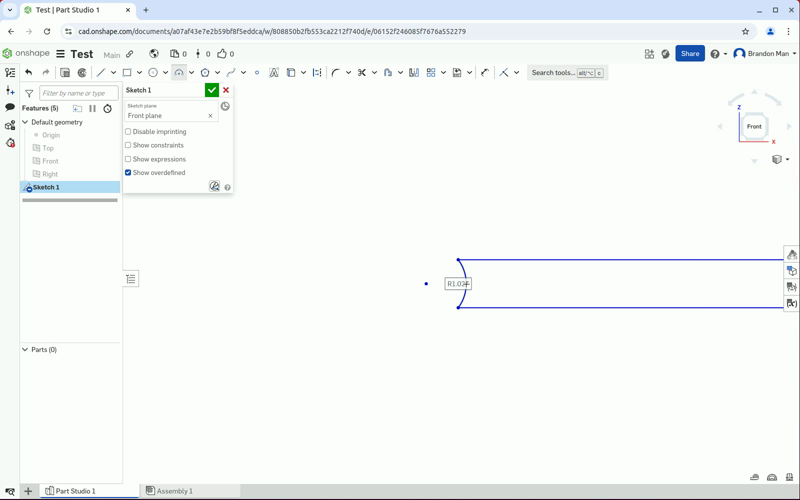
scroll(-6)
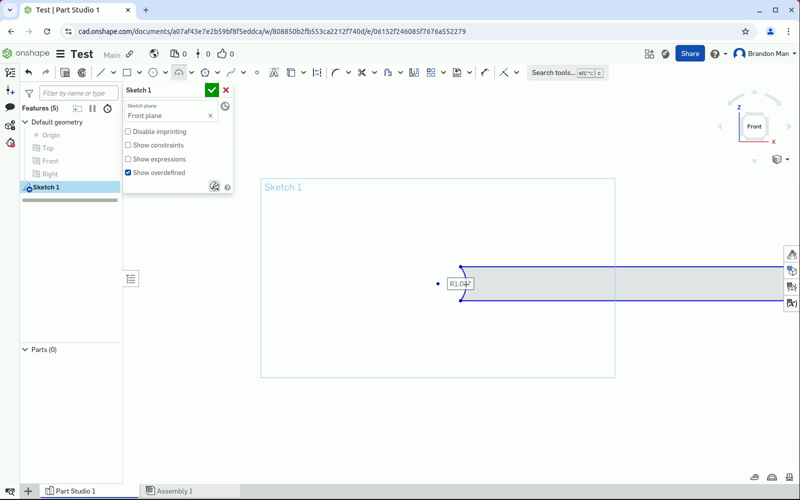
scroll(-6)
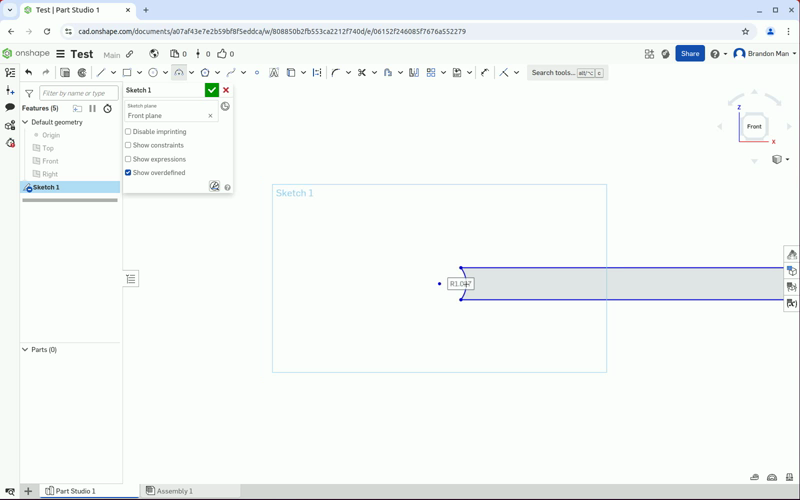
scroll(-6)
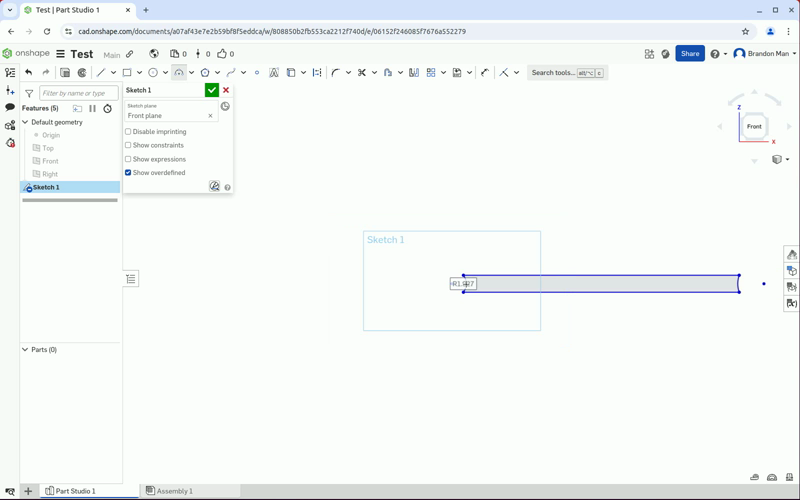
scroll(-6)
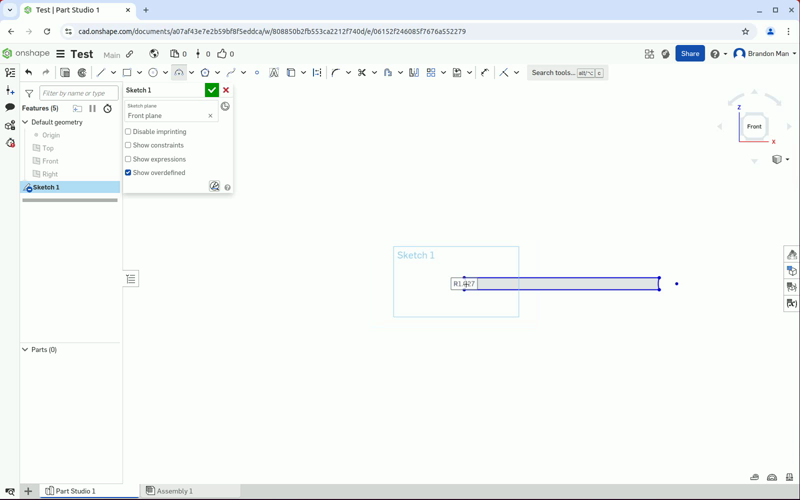
scroll(-6)
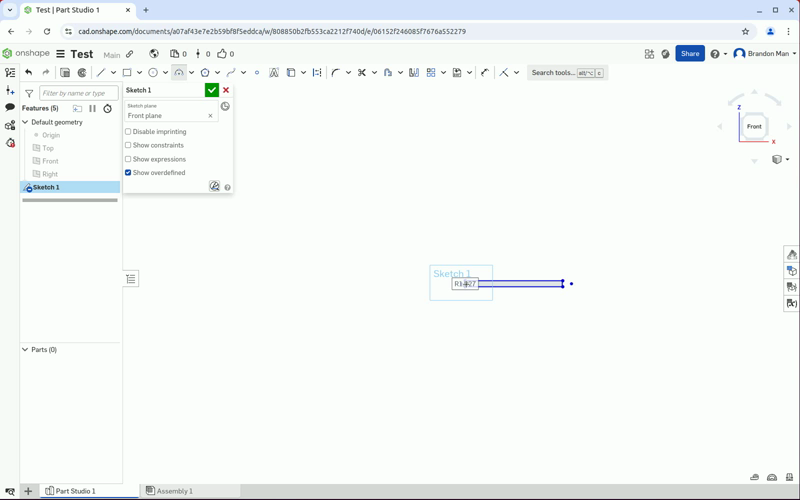
key_up(shift)
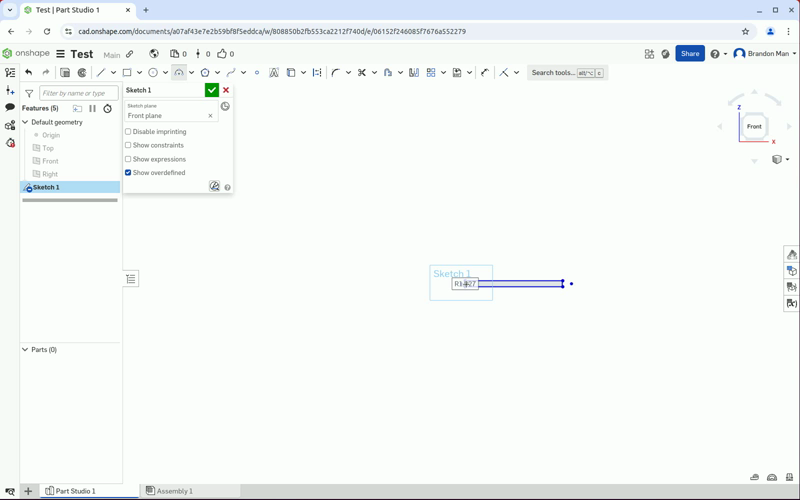
key(esc)
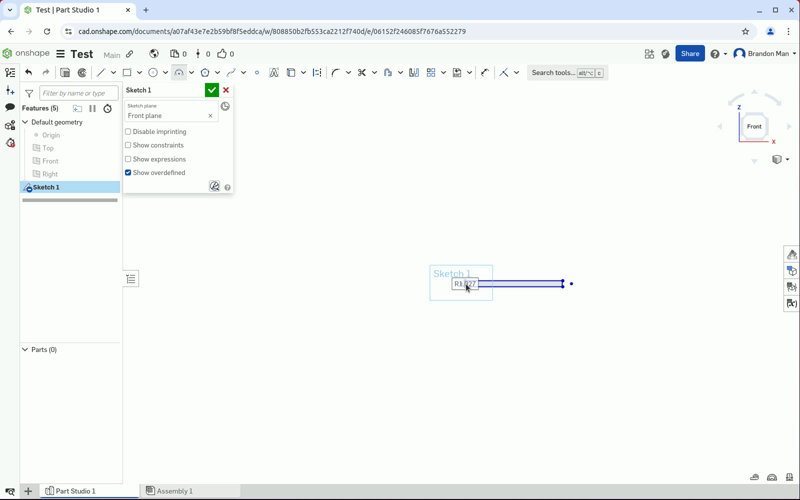
mouse_move(498, 284)
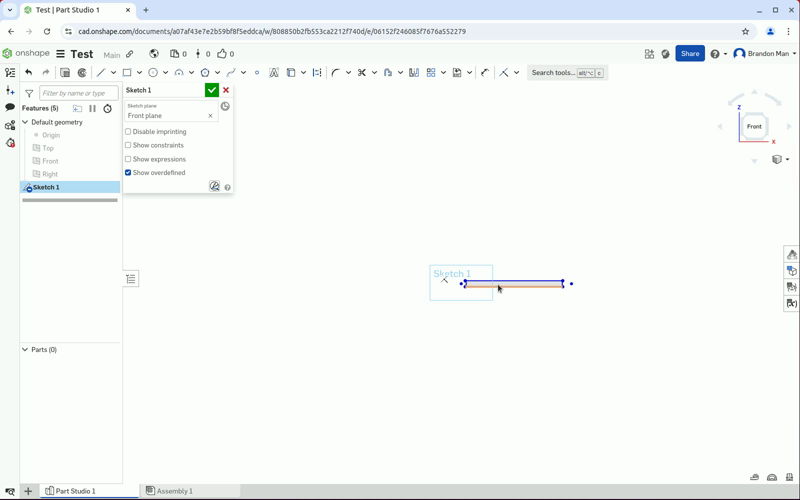
scroll(6)
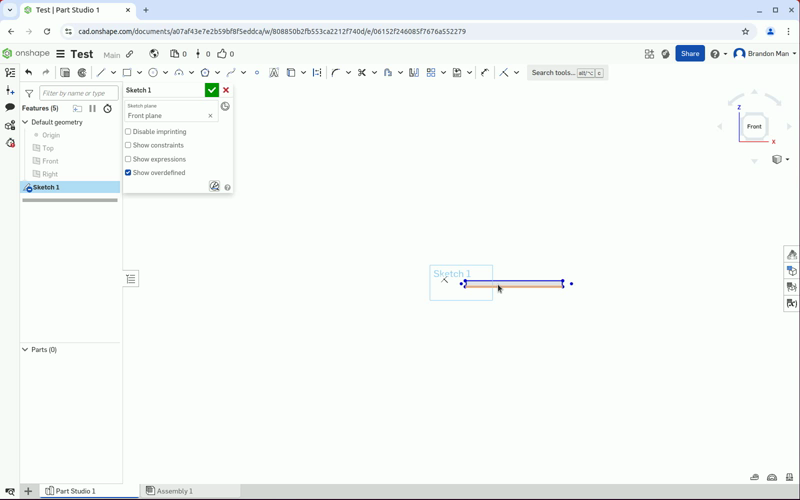
scroll(6)
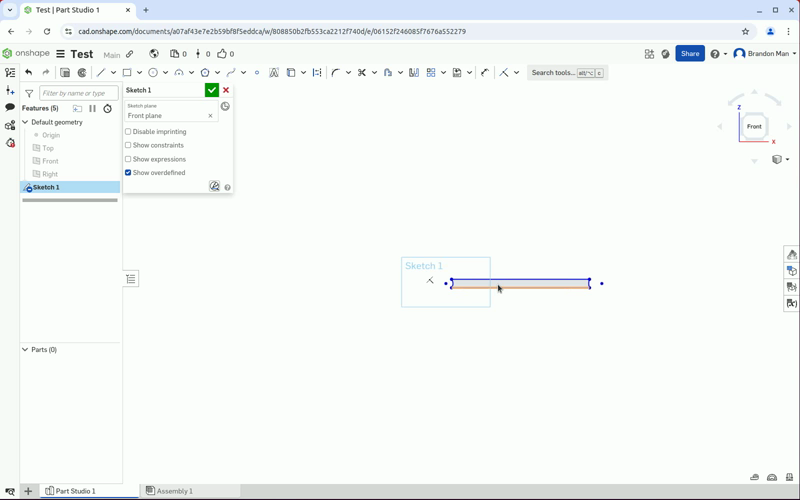
scroll(6)
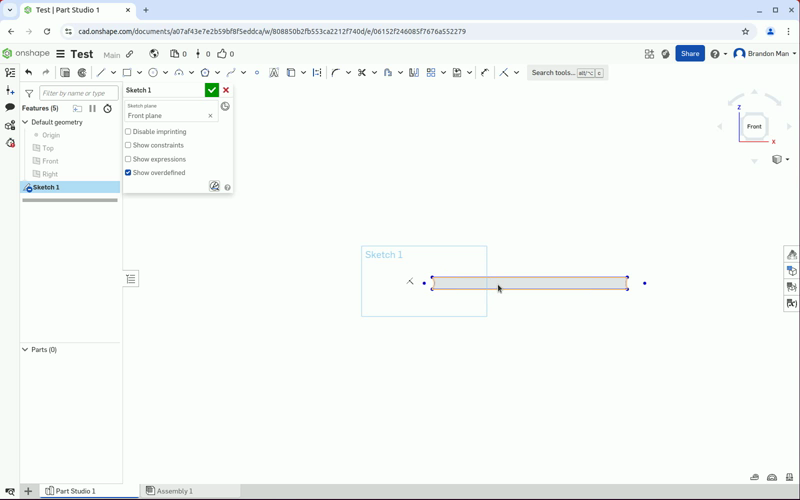
scroll(6)
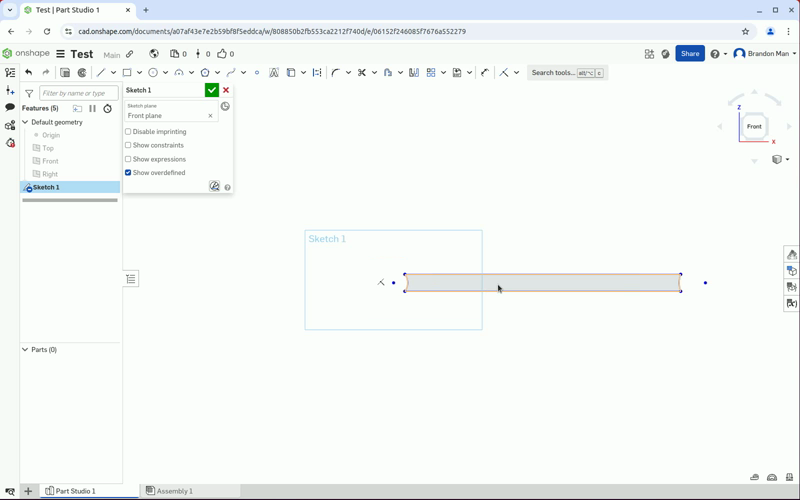
scroll(6)
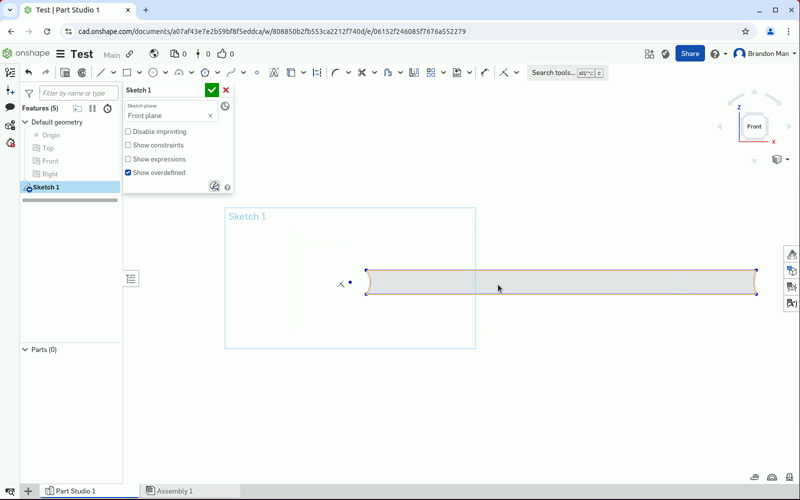
scroll(6)
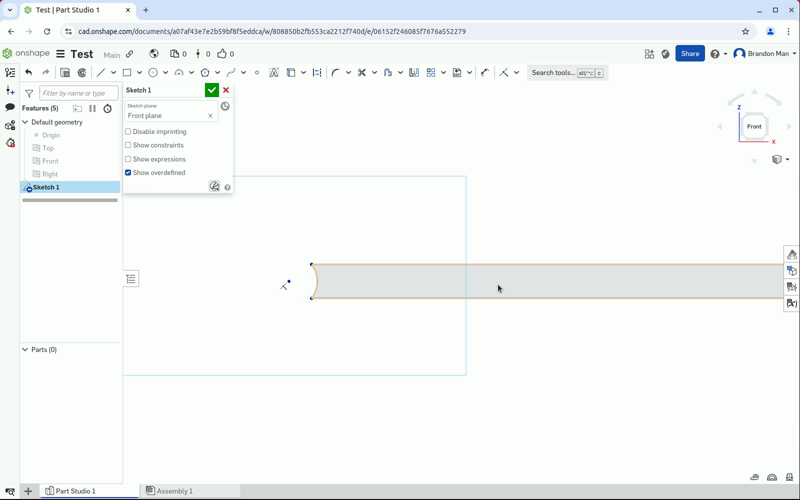
scroll(6)
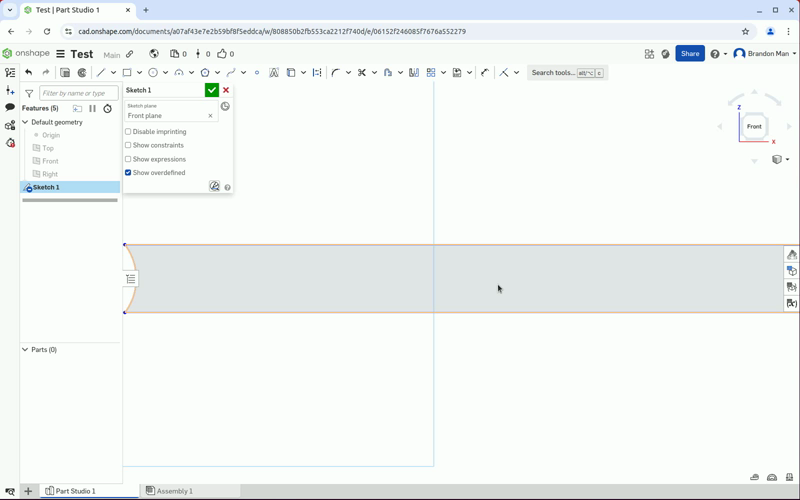
click(498, 284)
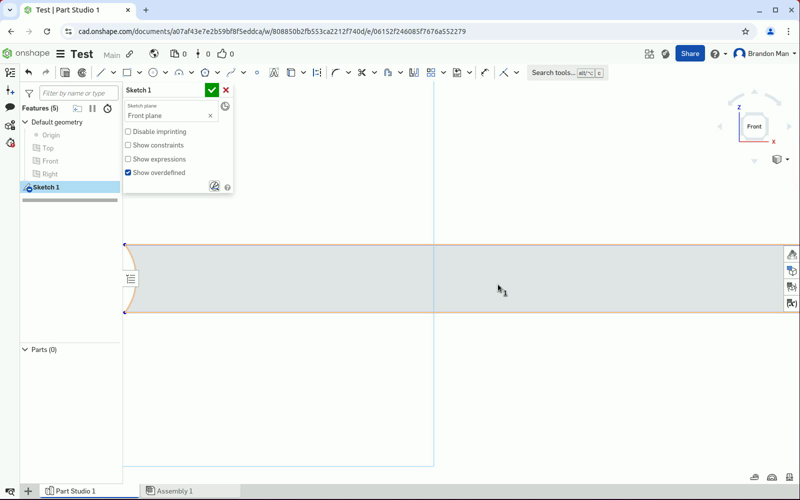
scroll(-6)
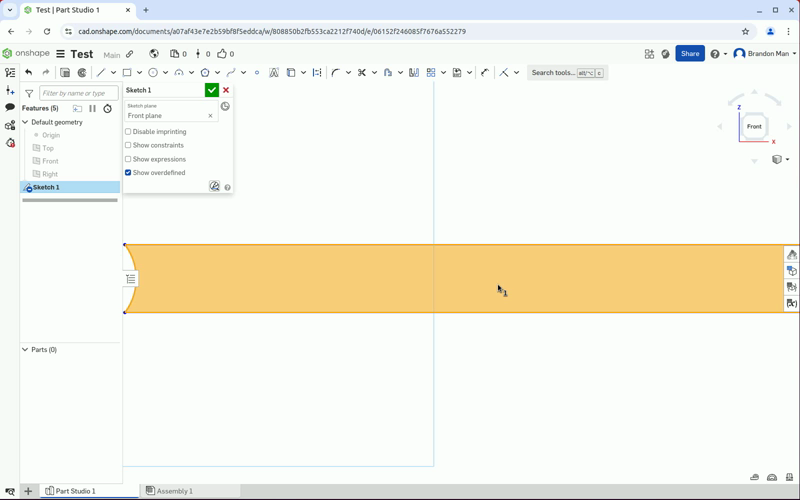
scroll(-6)
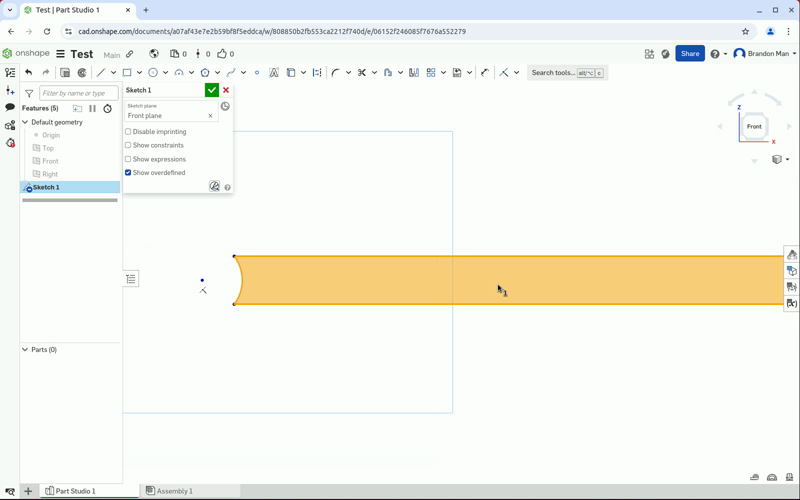
scroll(-6)
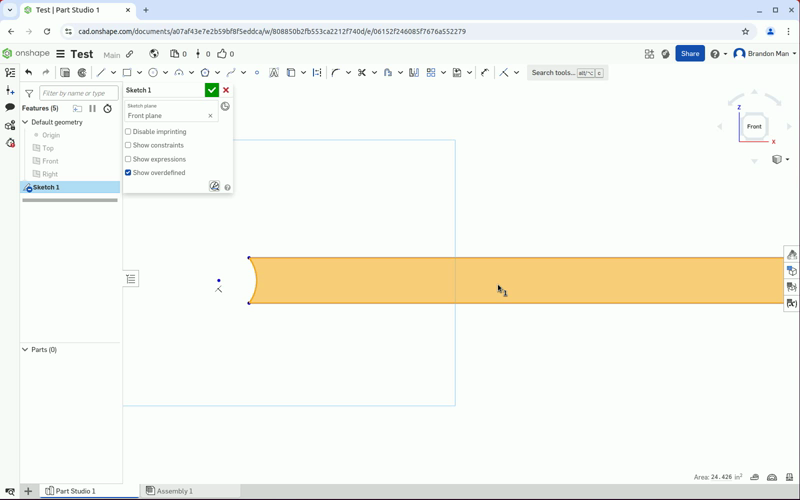
scroll(-6)
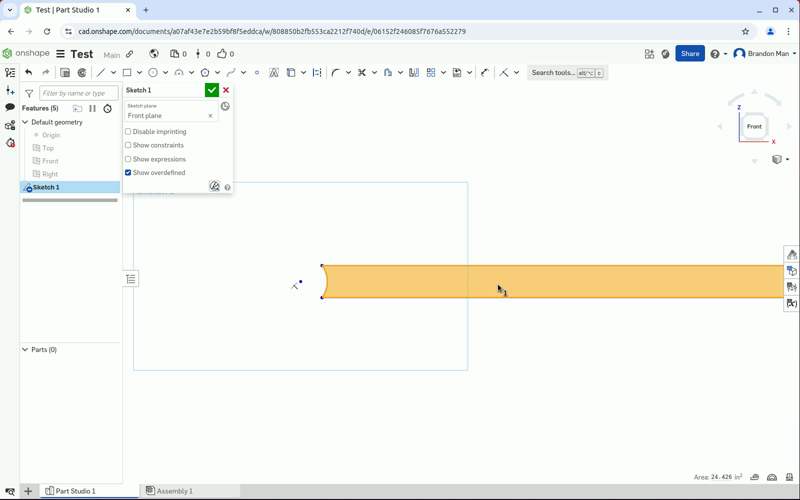
scroll(-6)
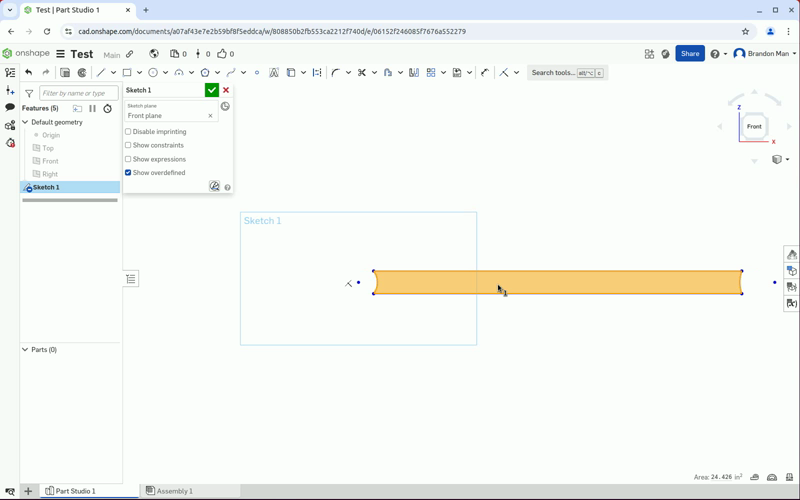
scroll(-6)
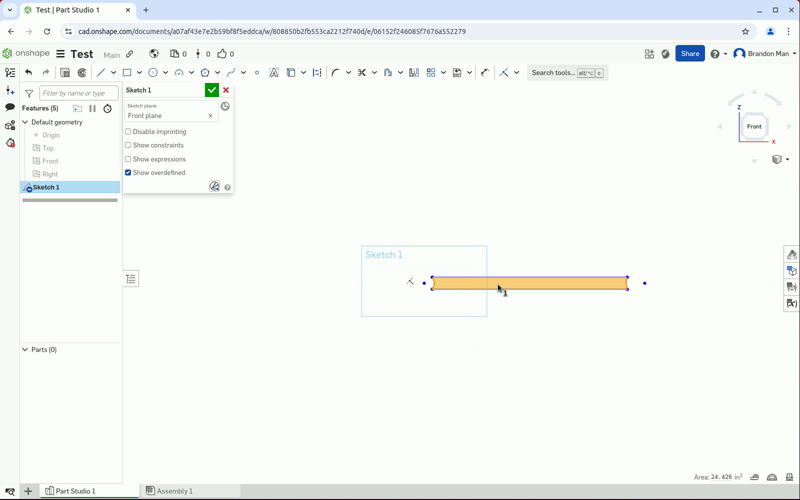
scroll(-6)
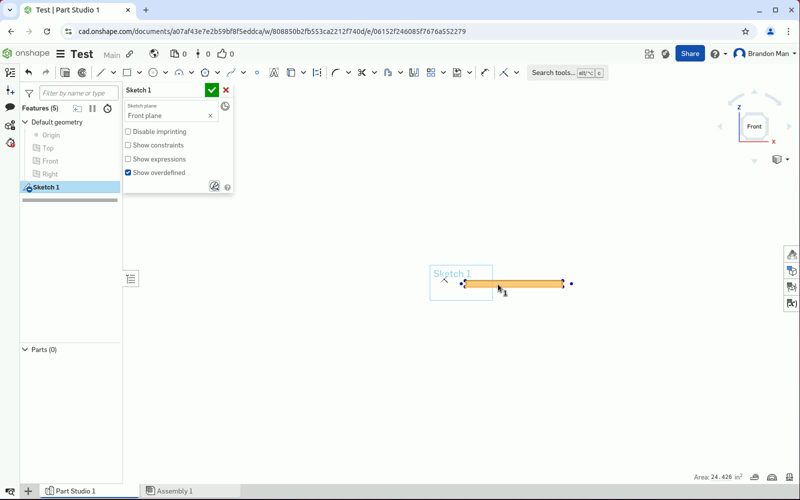
mouse_move(73, 352)
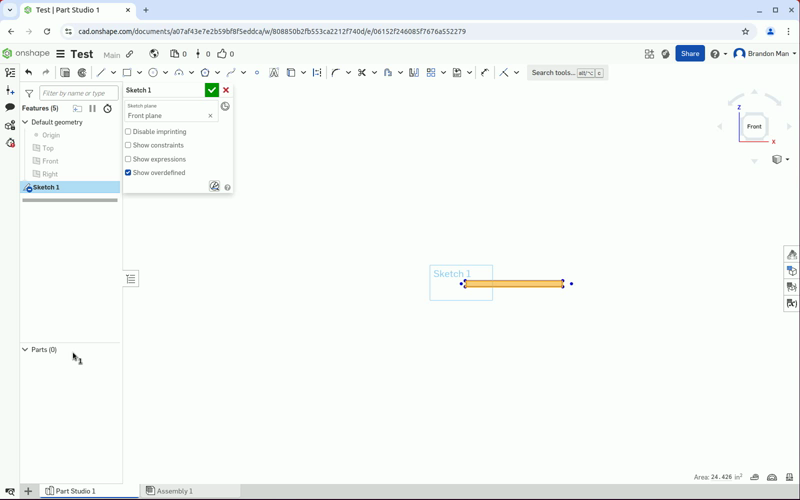
key(shift+y)
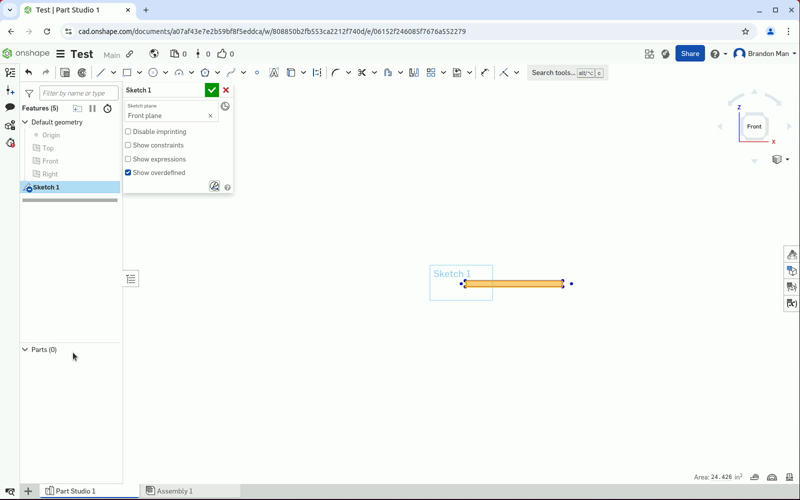
key(shift+e)
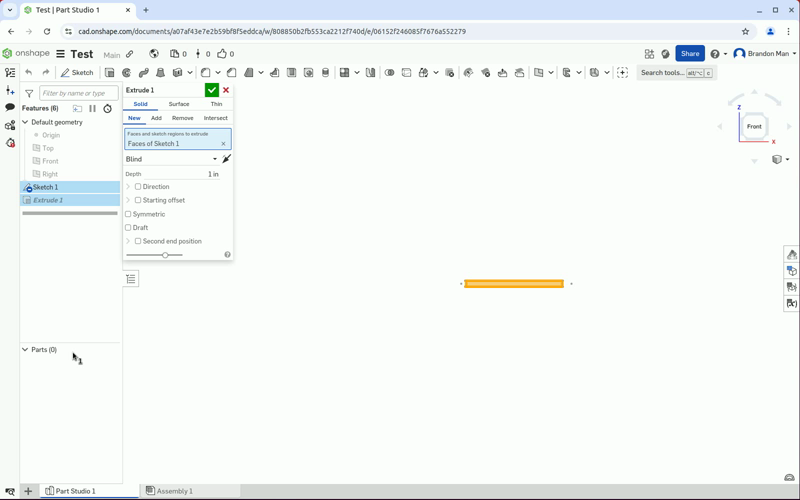
mouse_move(143, 106)
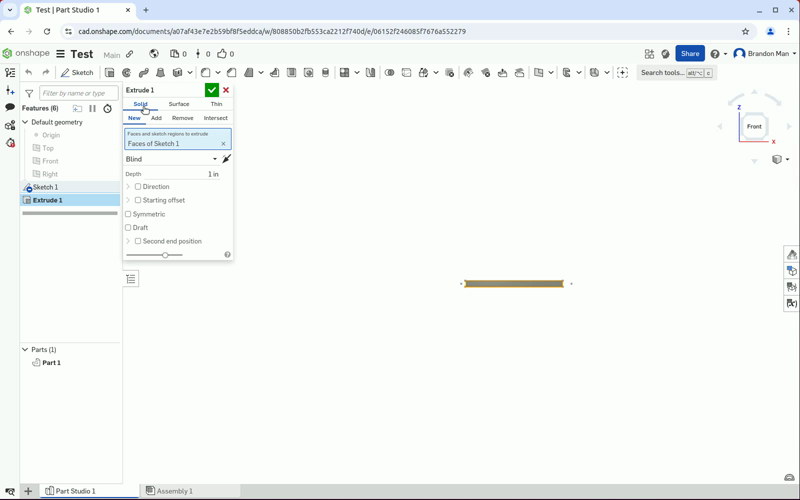
click(143, 106)
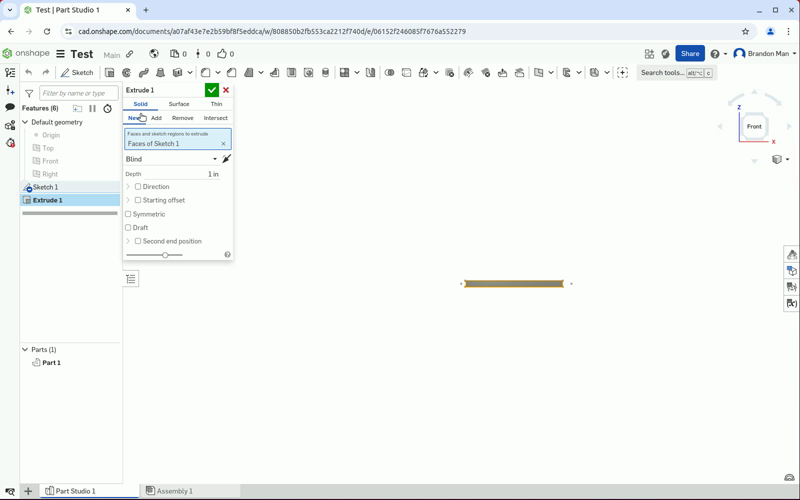
mouse_move(137, 120)
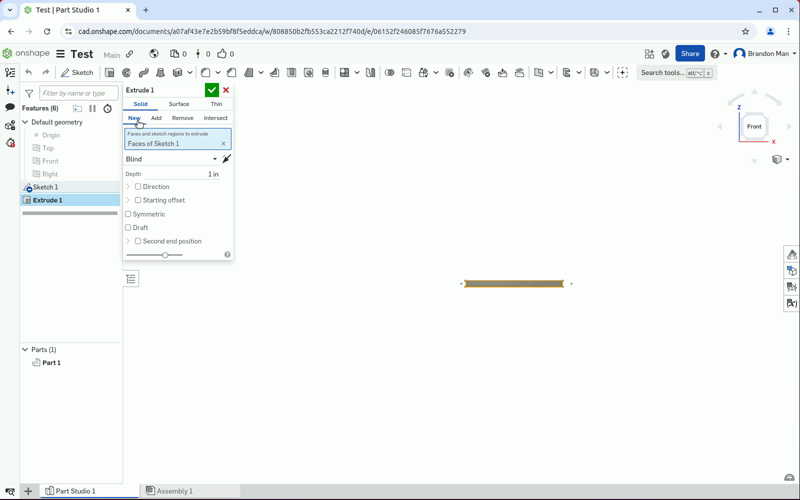
click(137, 120)
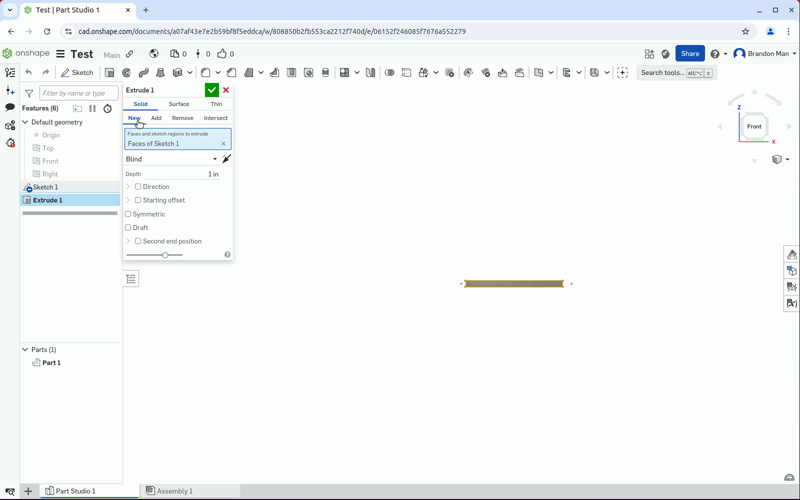
key(tab, 4)
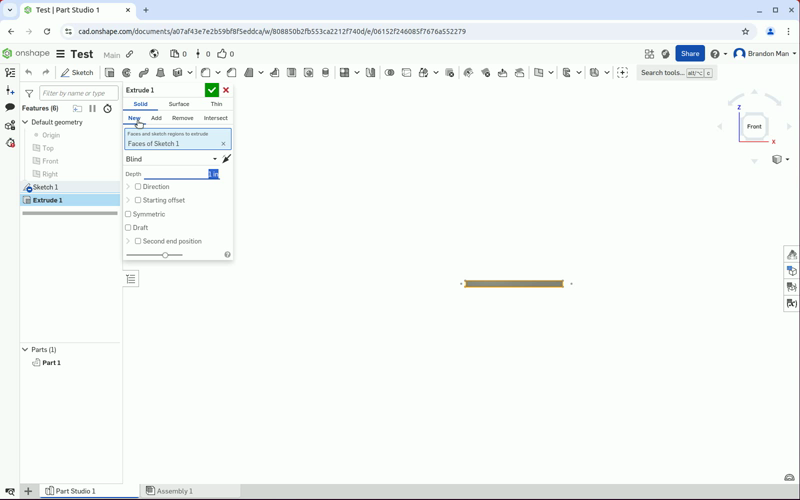
text(0.722)
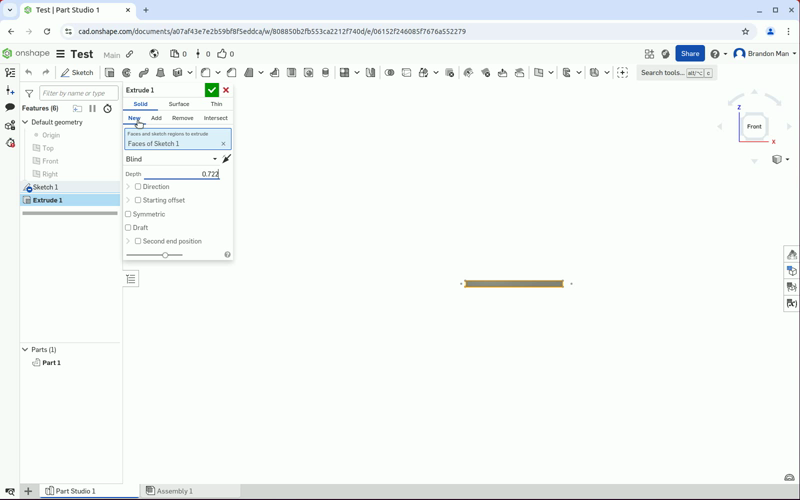
key(enter)
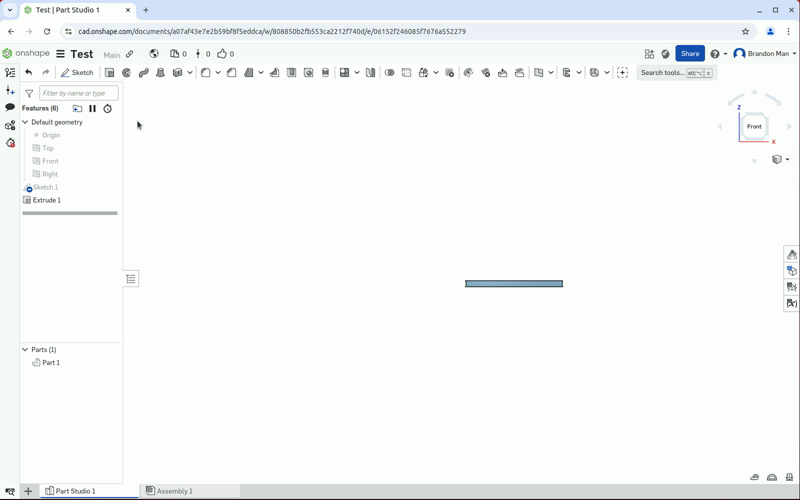
key(shift+h)
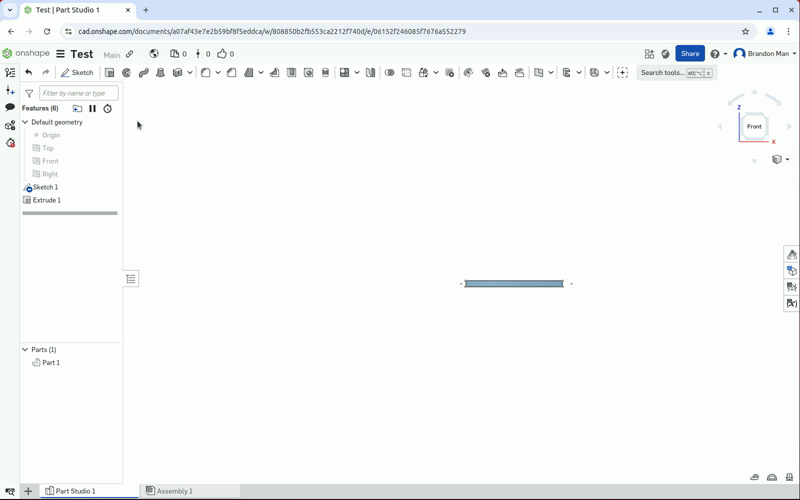
key(shift+h)
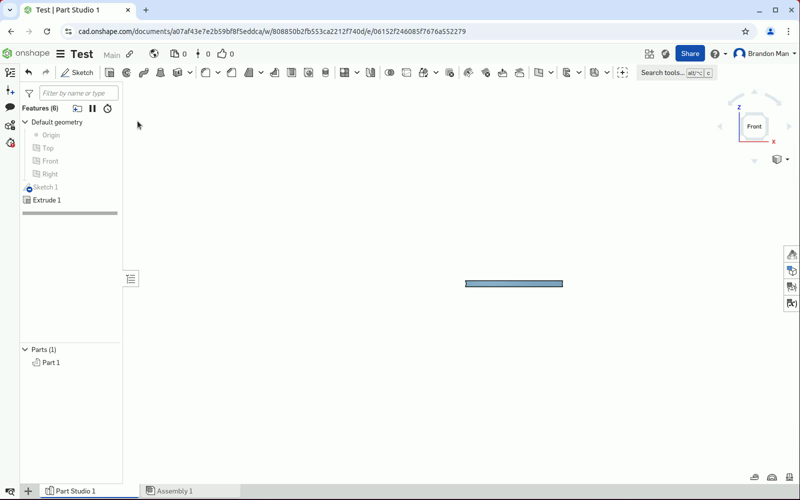
mouse_move(73, 189)
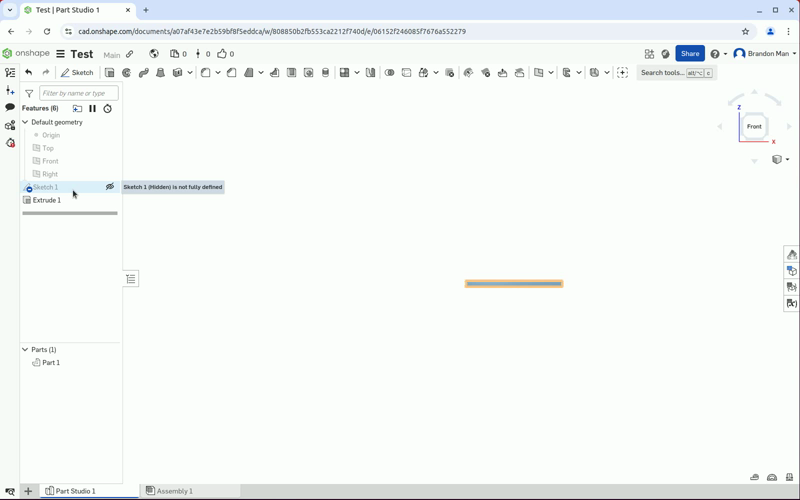
click(73, 189)
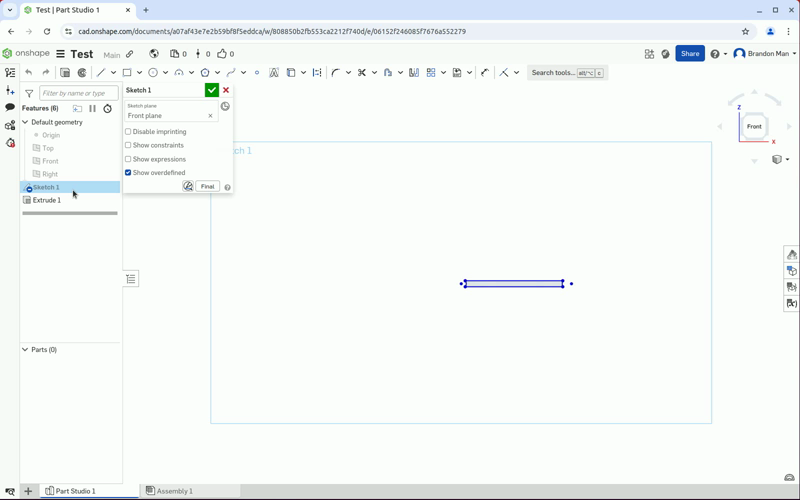
mouse_move(229, 92)
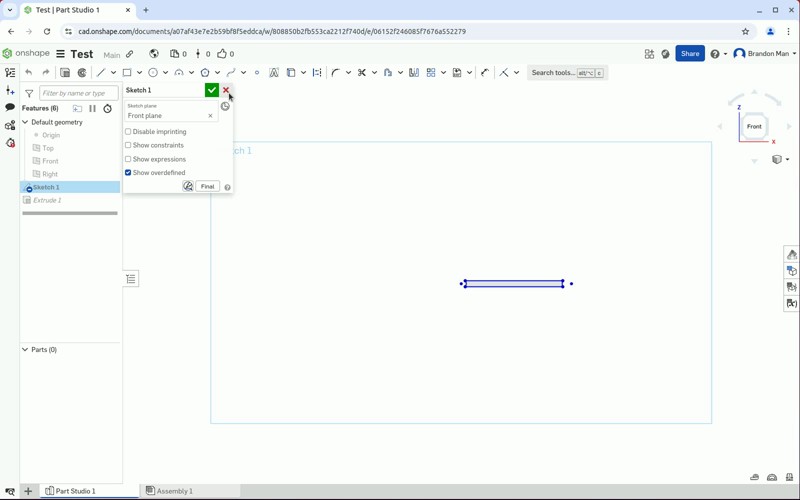
click(229, 92)
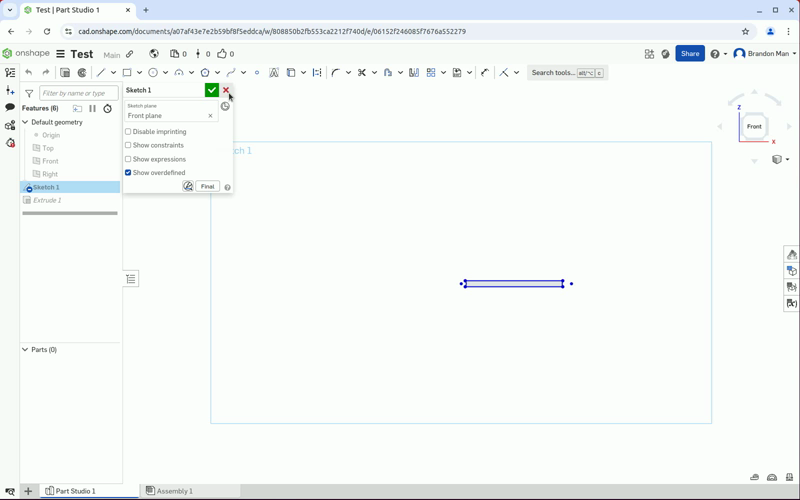
key(shift+s)
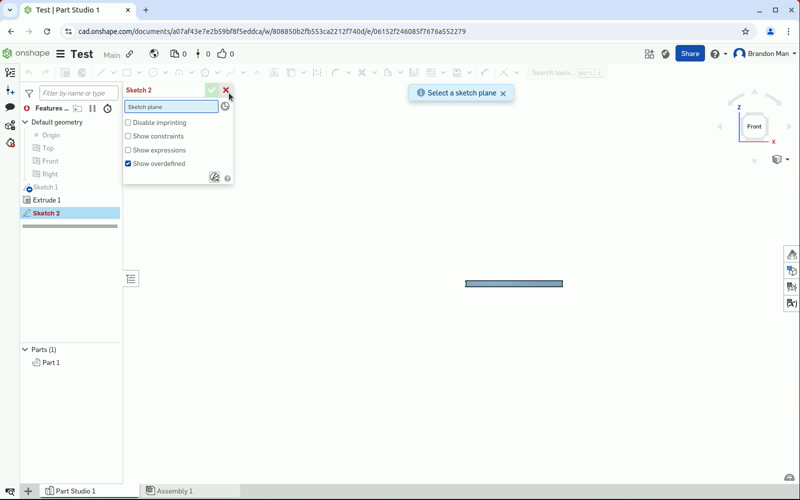
mouse_move(73, 163)
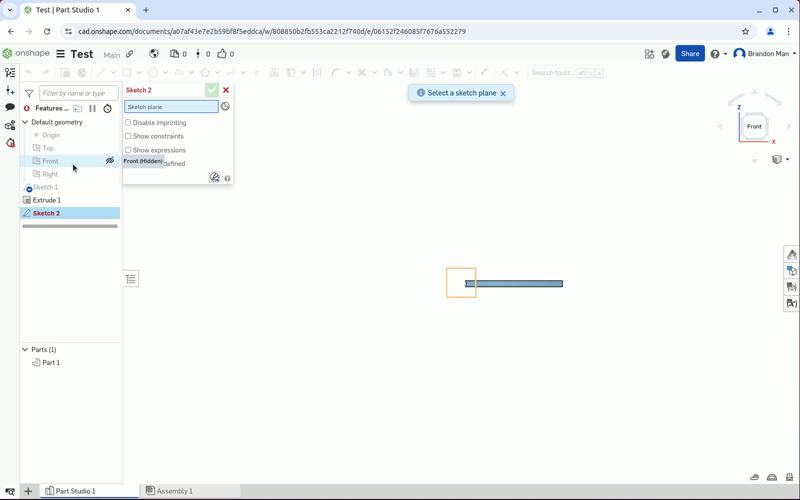
click(73, 163)
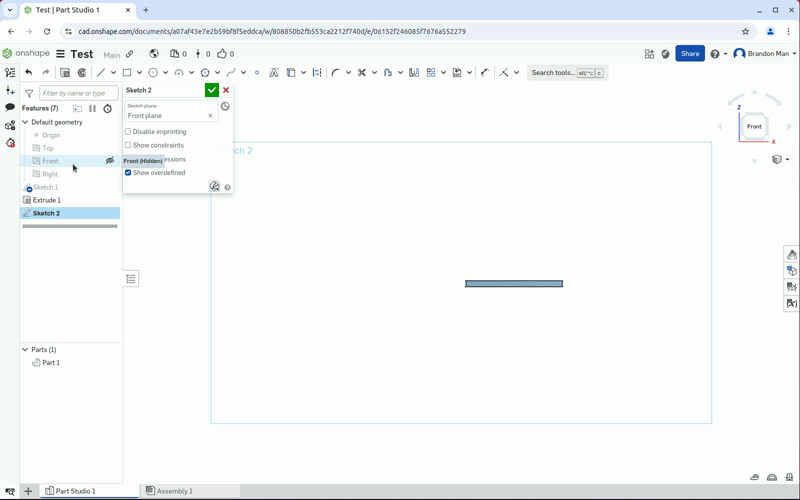
mouse_move(73, 352)
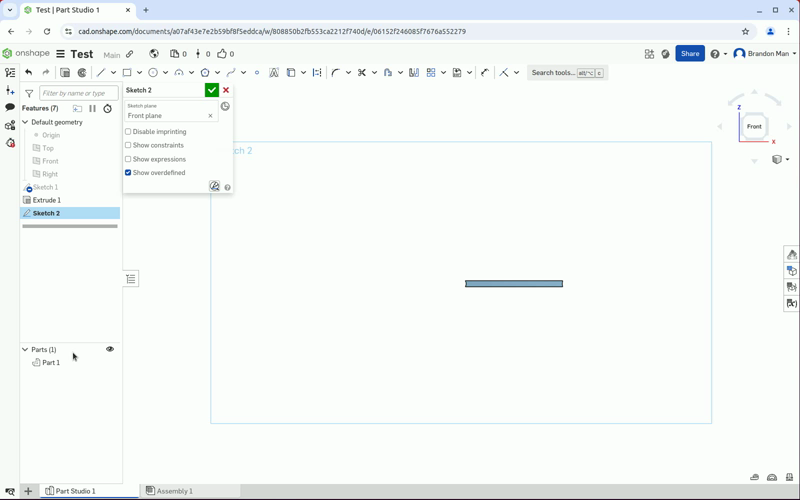
key(y)
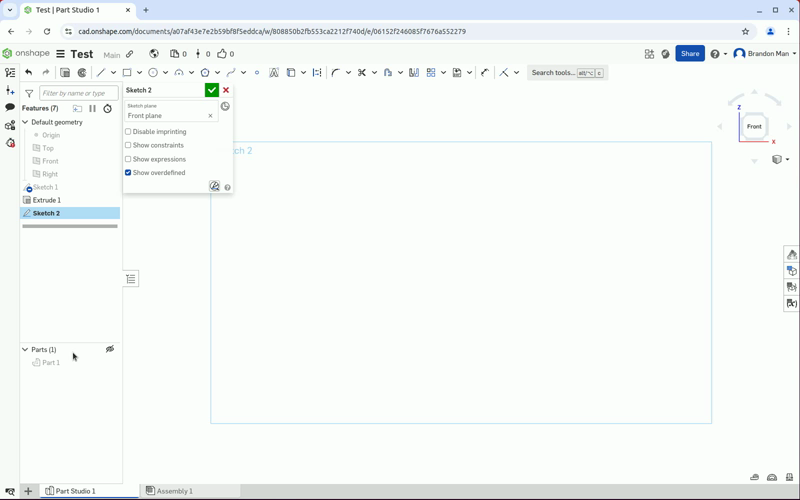
key(c)
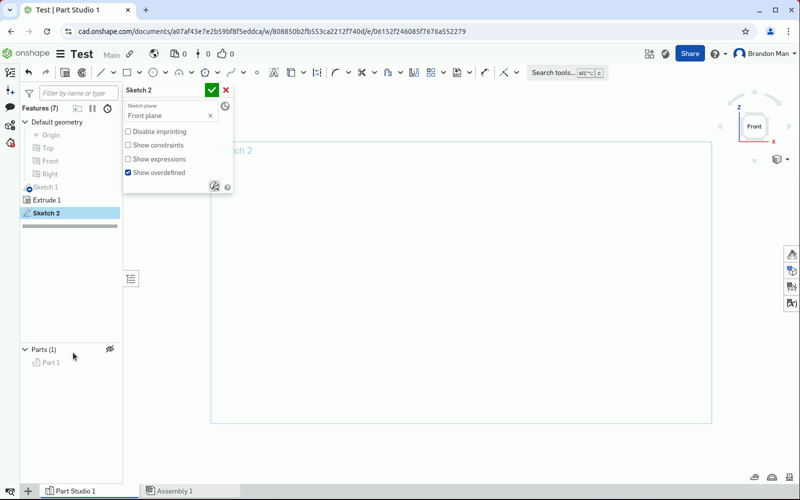
key_down(shift)
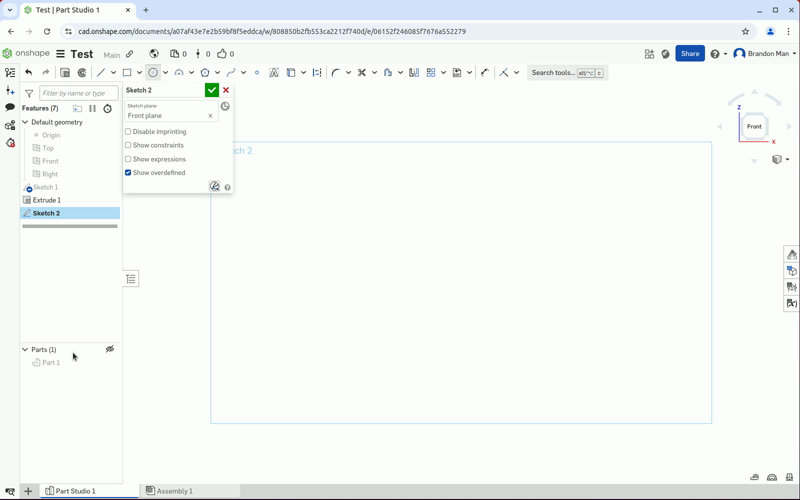
mouse_move(461, 282)
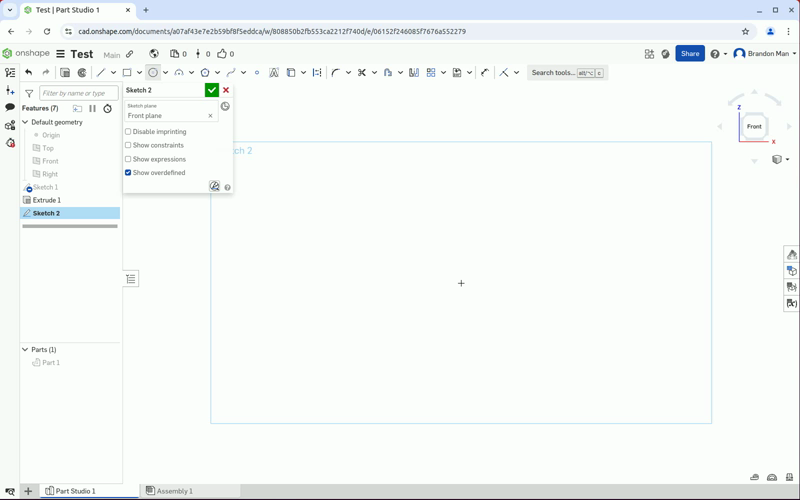
click(461, 282)
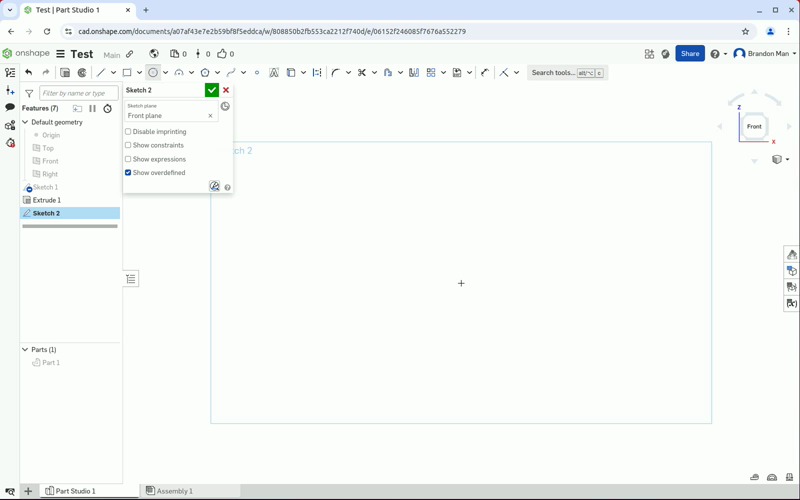
key_up(shift)
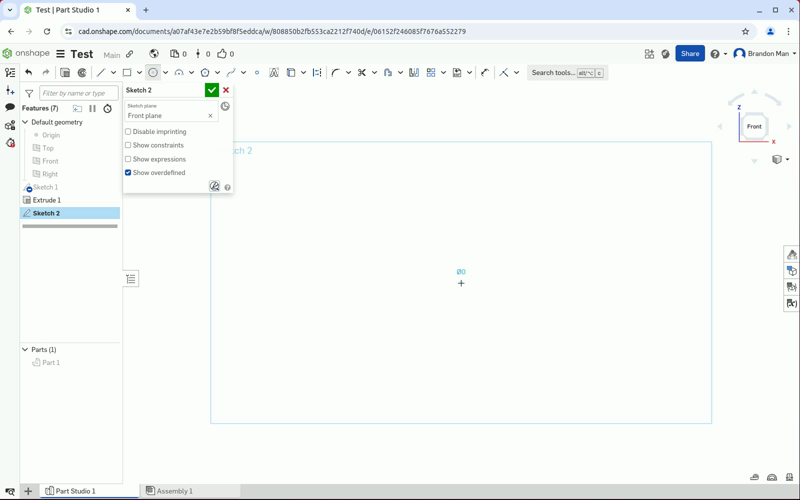
mouse_move(467, 282)
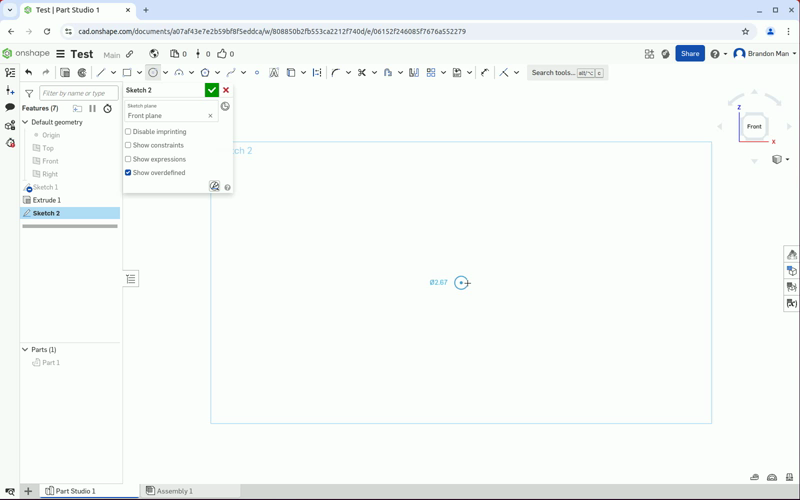
click(467, 282)
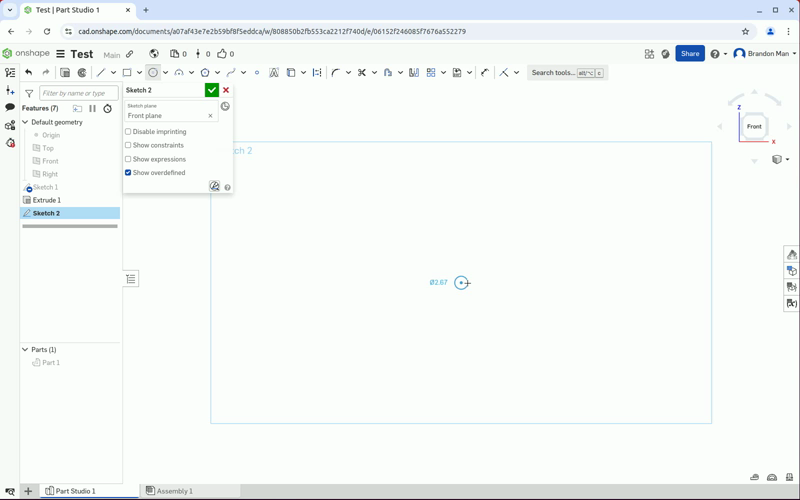
key(esc)
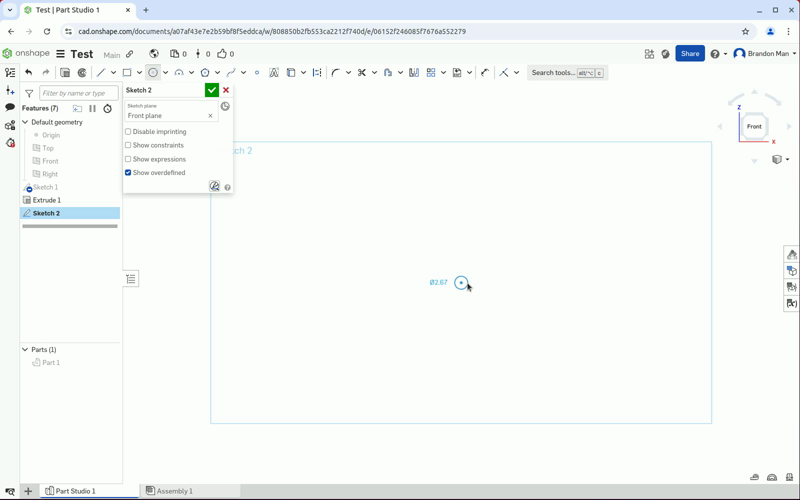
mouse_move(462, 286)
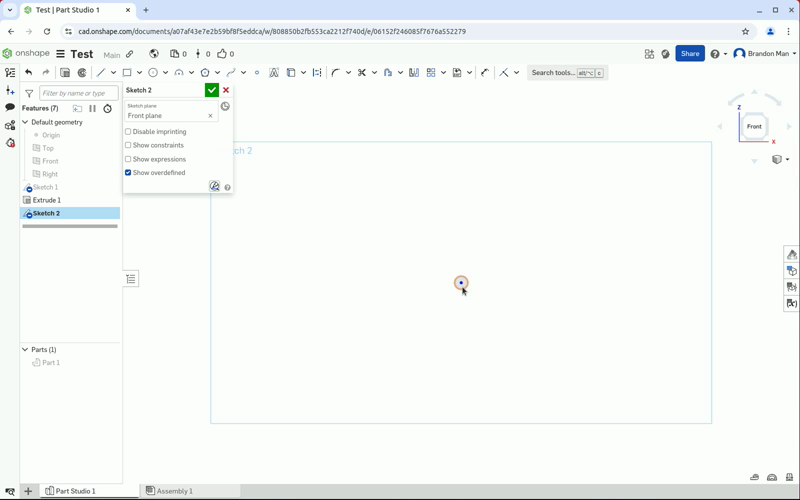
scroll(6)
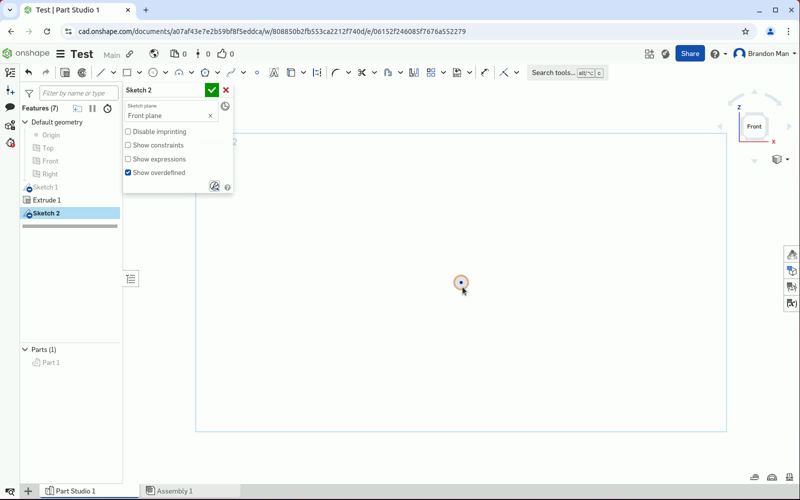
scroll(6)
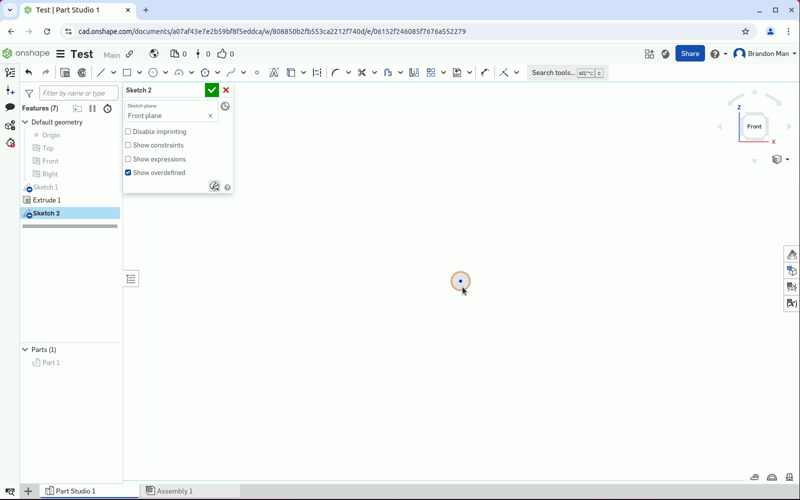
scroll(6)
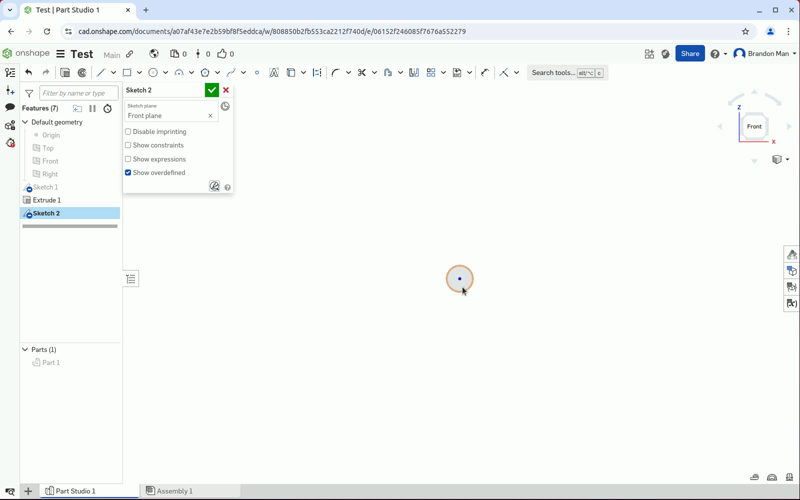
scroll(6)
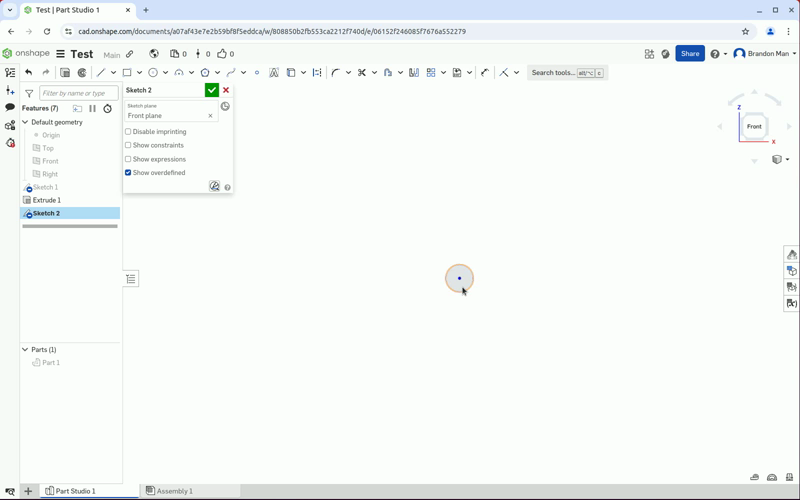
scroll(6)
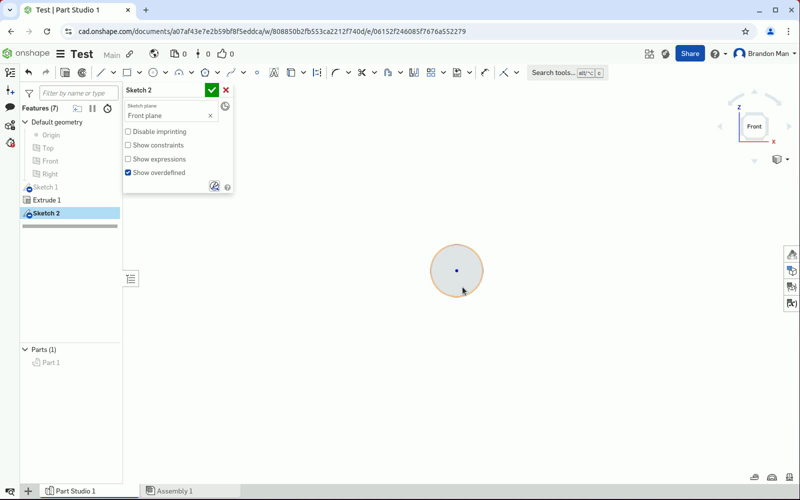
scroll(6)
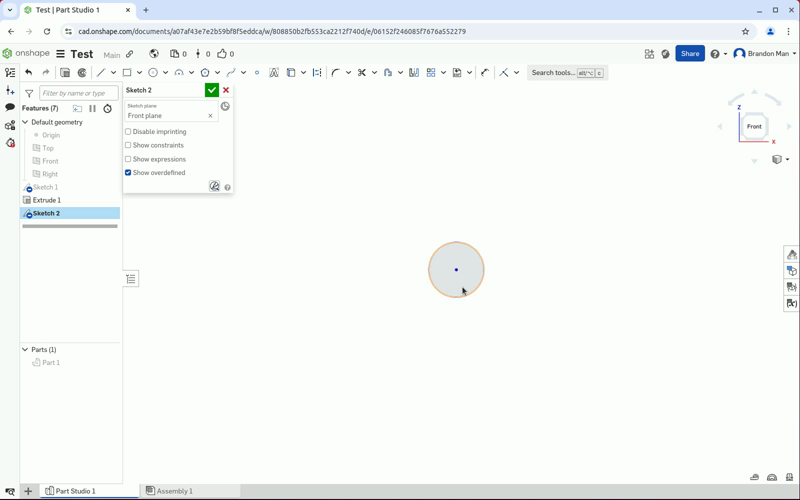
scroll(6)
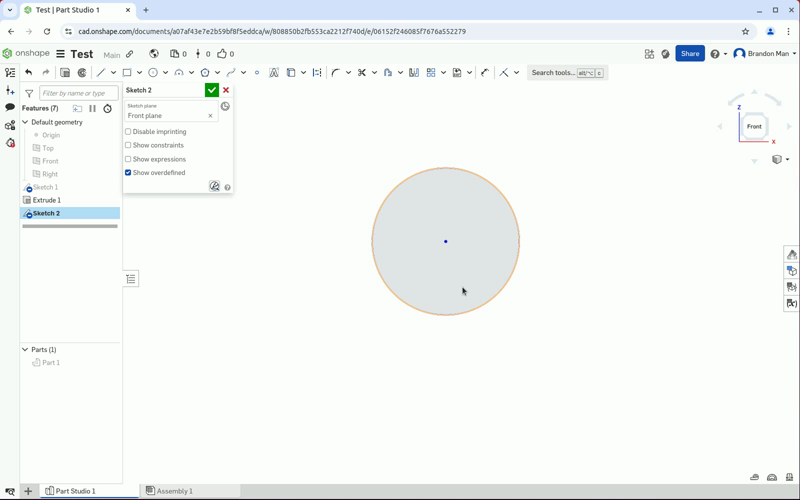
click(462, 286)
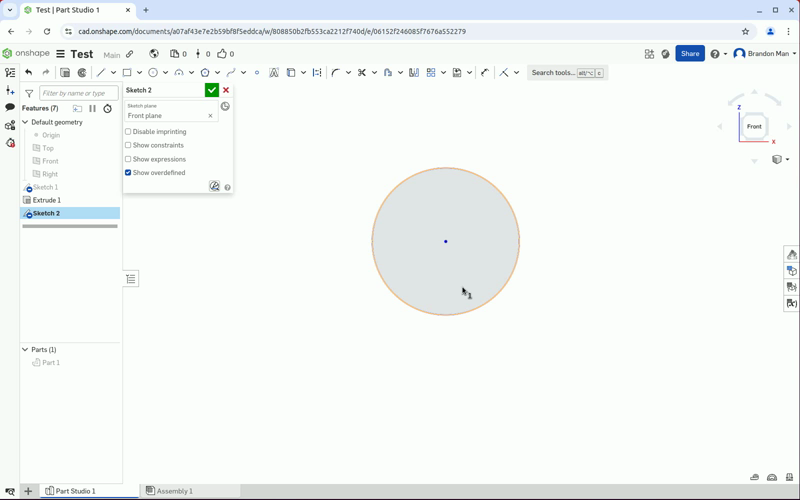
scroll(-6)
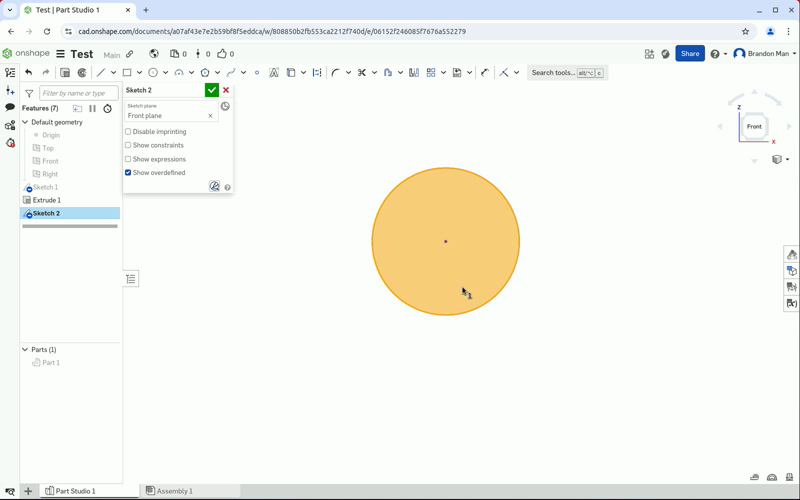
scroll(-6)
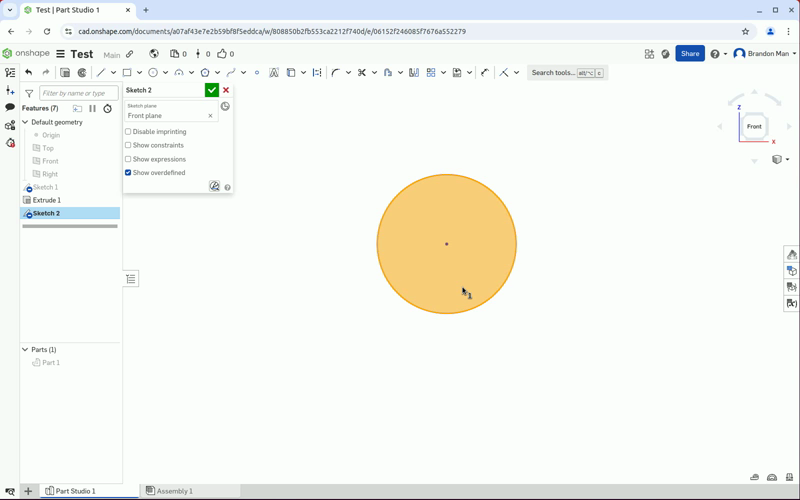
scroll(-6)
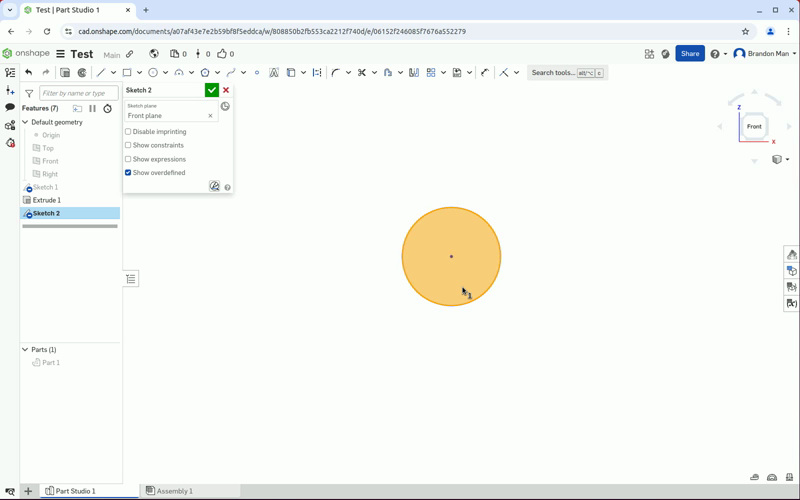
scroll(-6)
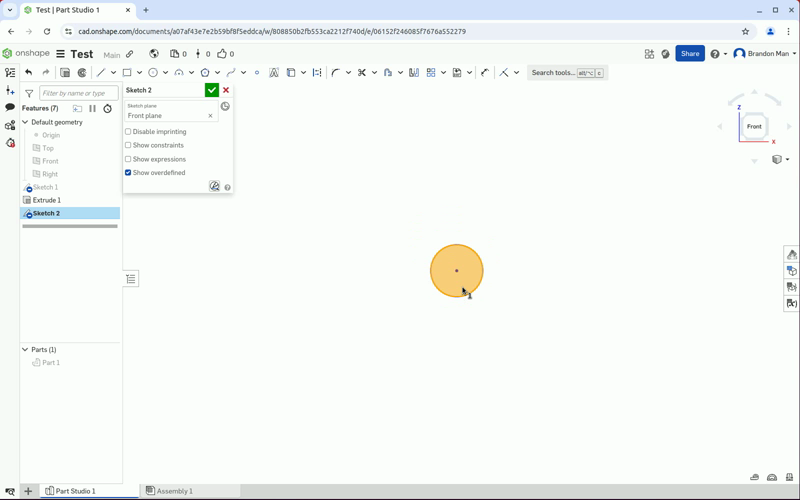
scroll(-6)
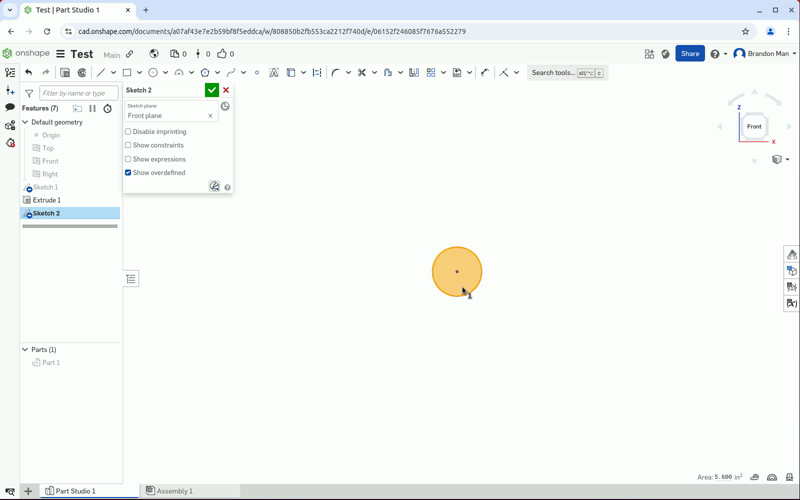
scroll(-6)
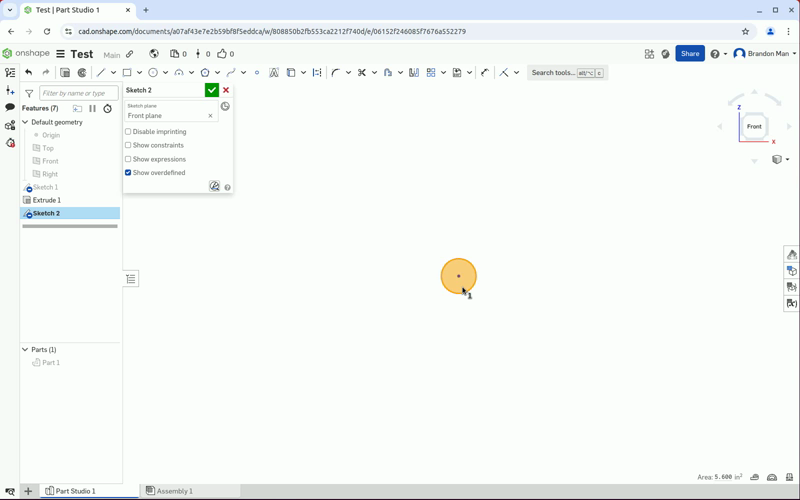
scroll(-6)
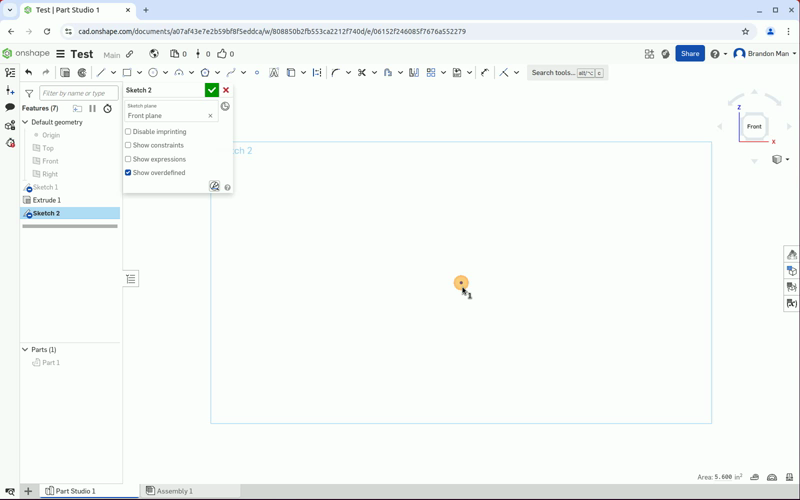
mouse_move(73, 352)
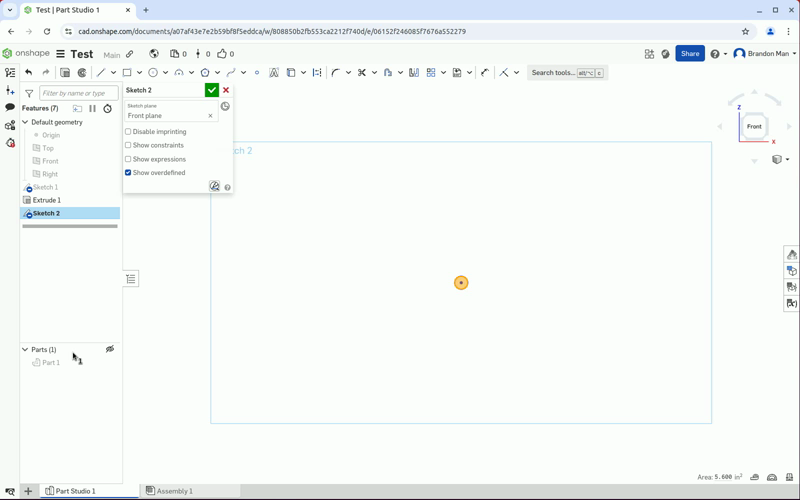
key(shift+y)
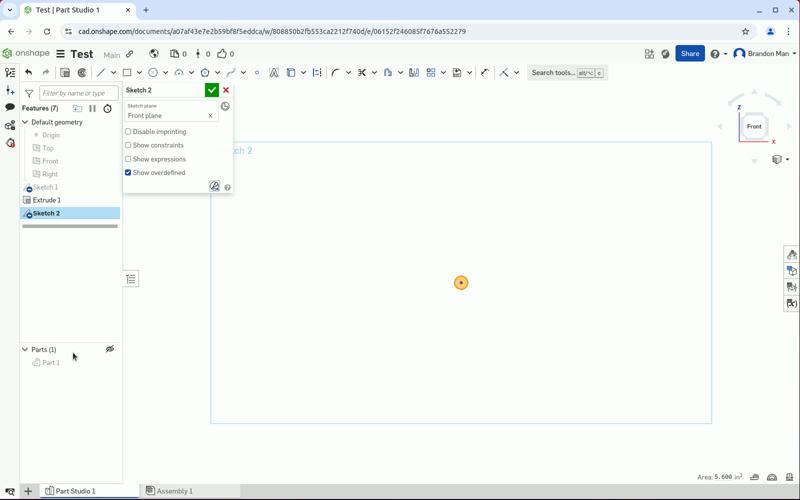
key(shift+e)
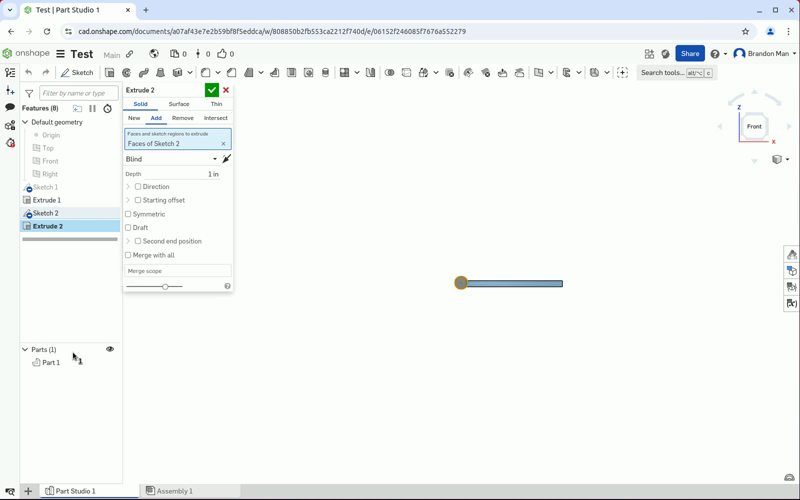
mouse_move(143, 106)
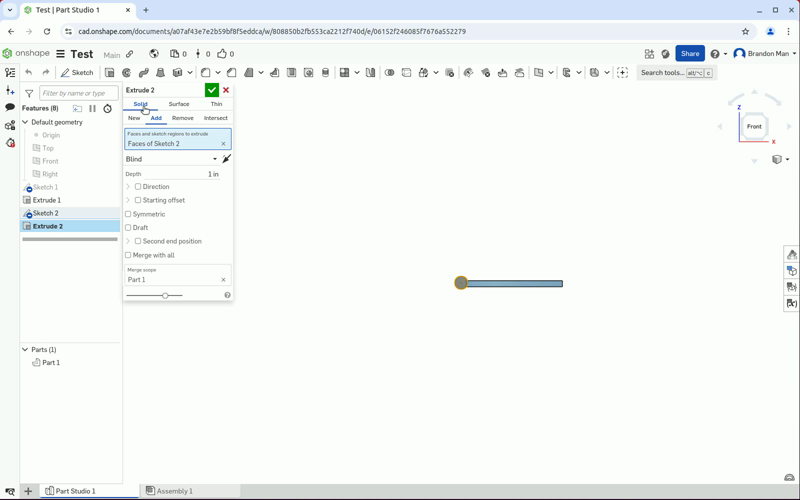
click(143, 106)
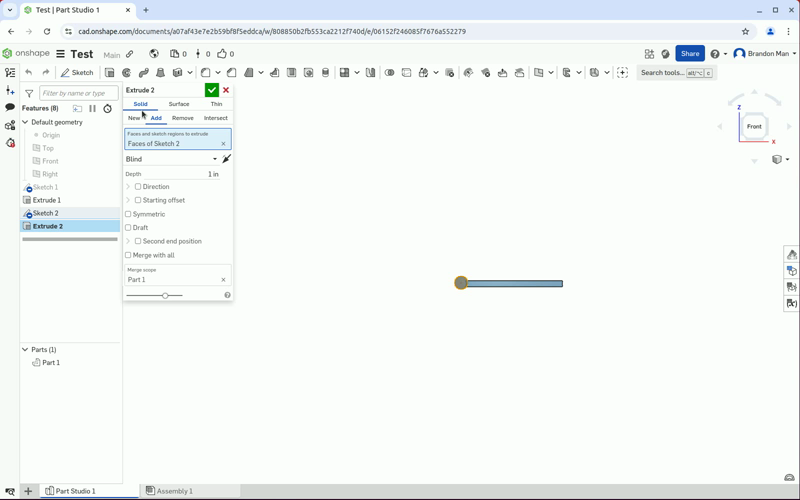
mouse_move(137, 120)
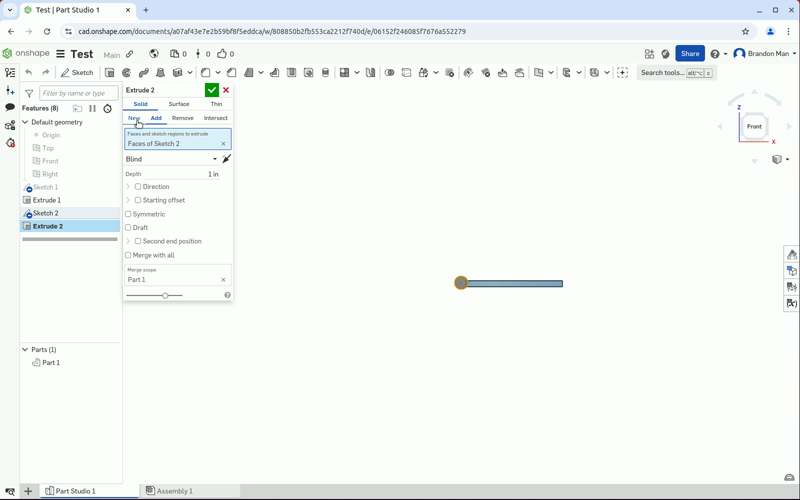
click(137, 120)
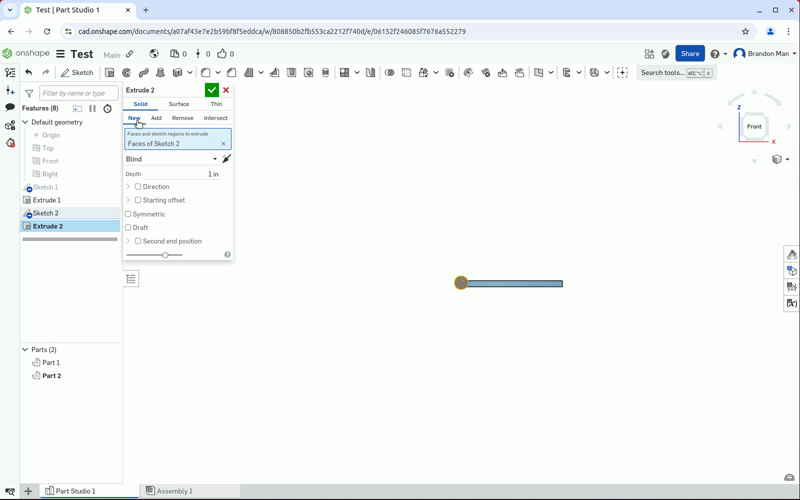
key(tab, 4)
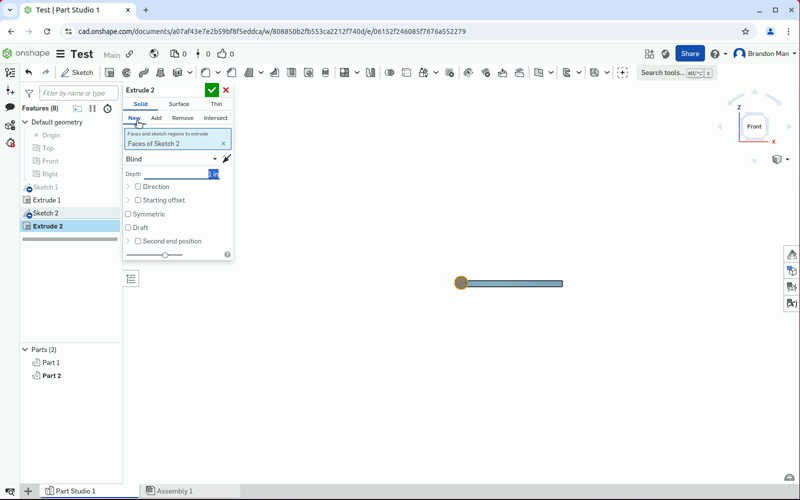
text(0.722)
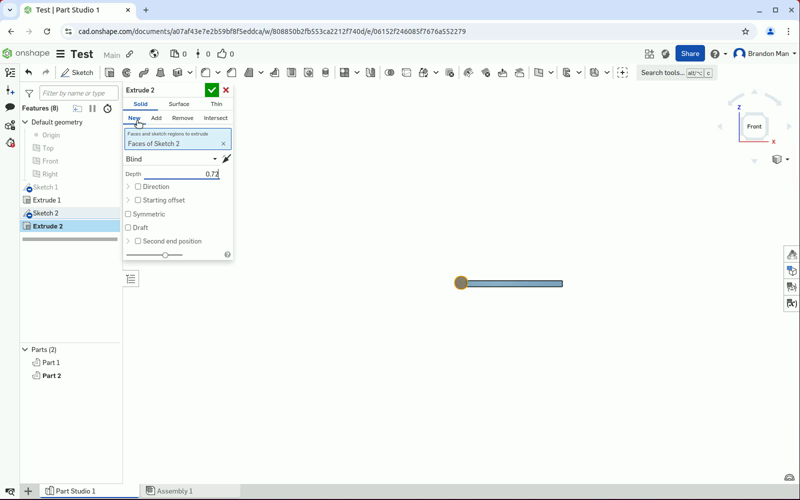
key(enter)
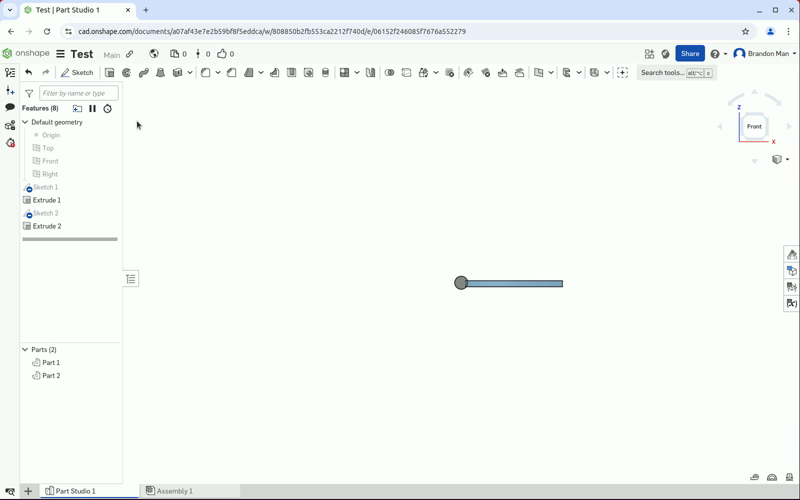
key(shift+h)
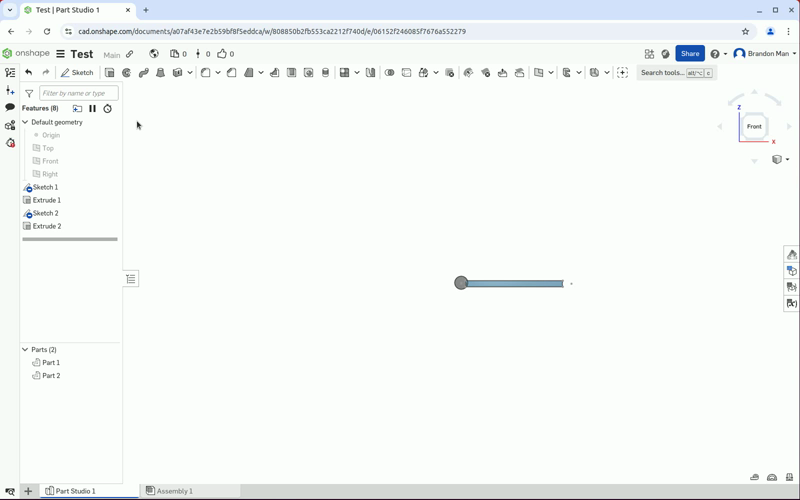
key(shift+h)
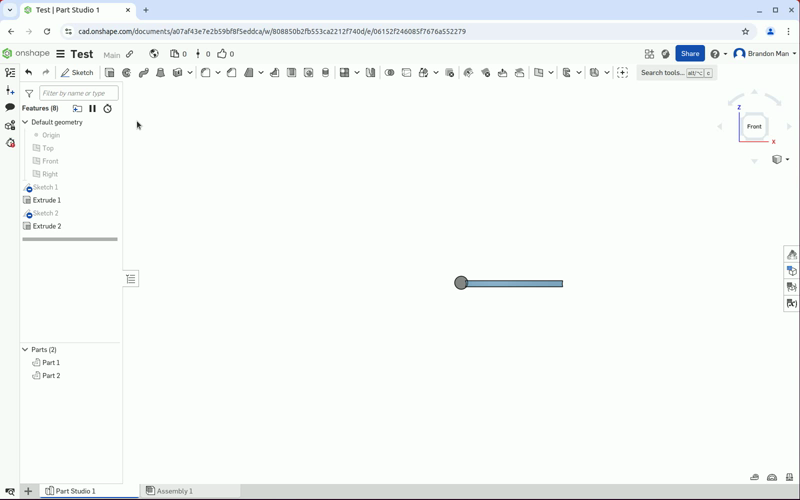
mouse_move(73, 189)
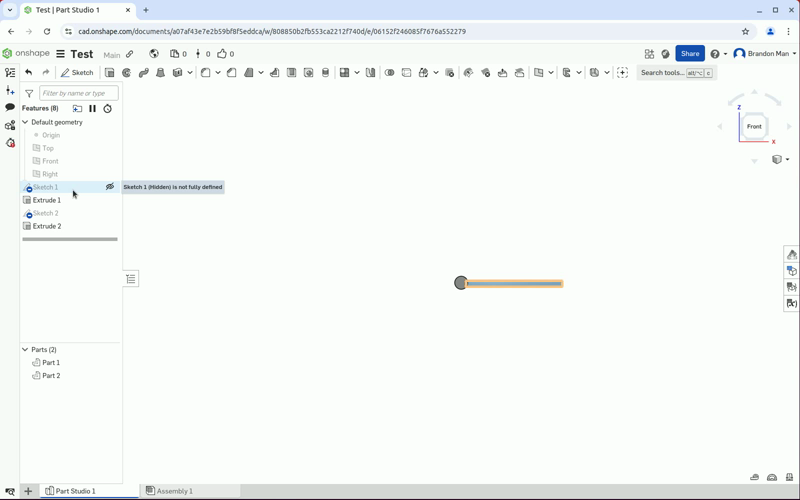
click(73, 189)
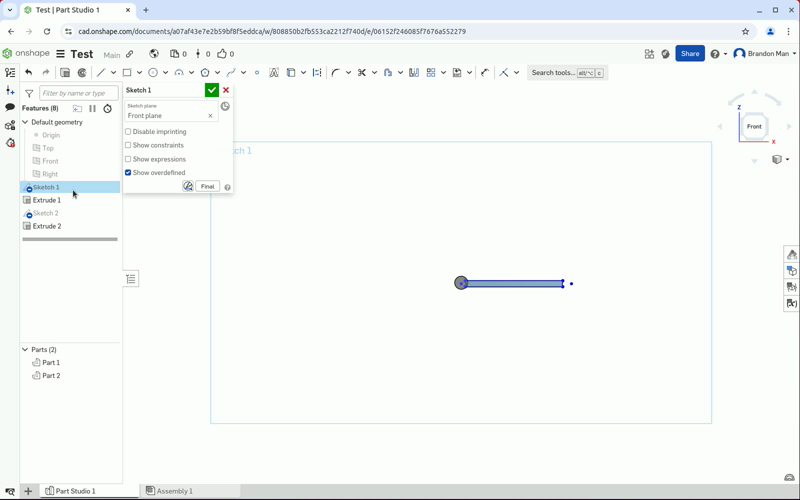
mouse_move(229, 92)
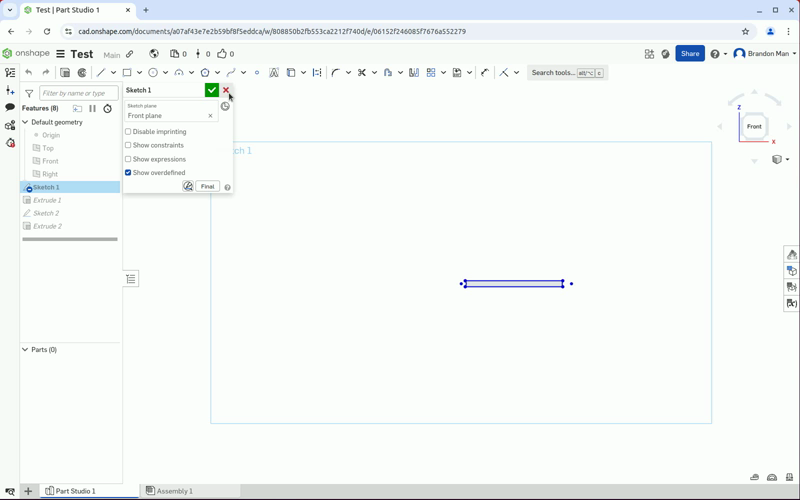
click(229, 92)
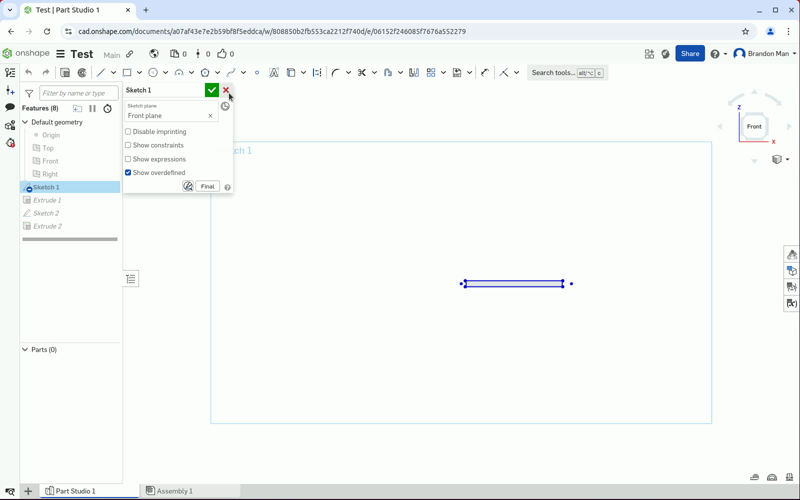
key(shift+s)
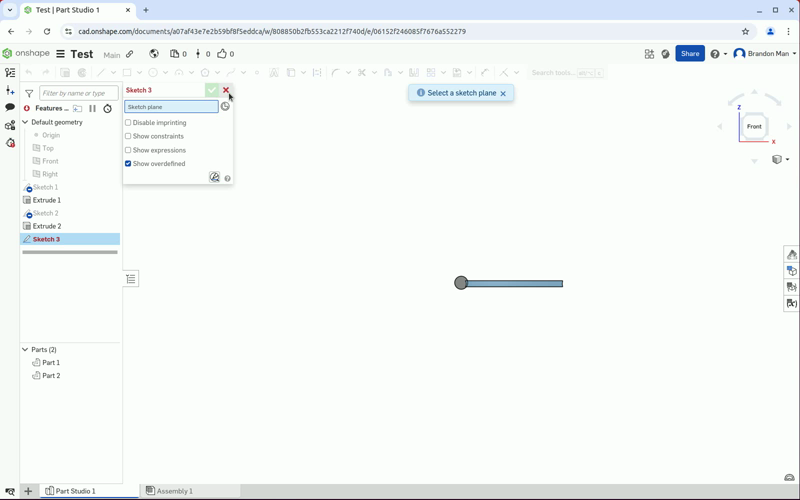
mouse_move(73, 163)
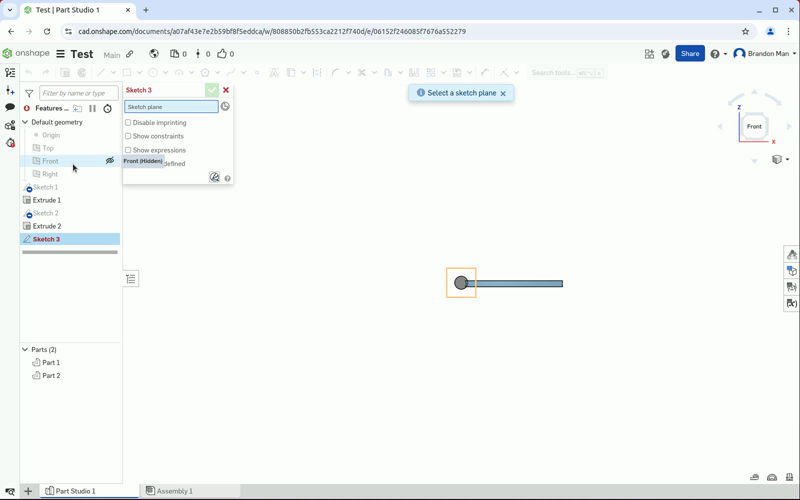
click(73, 163)
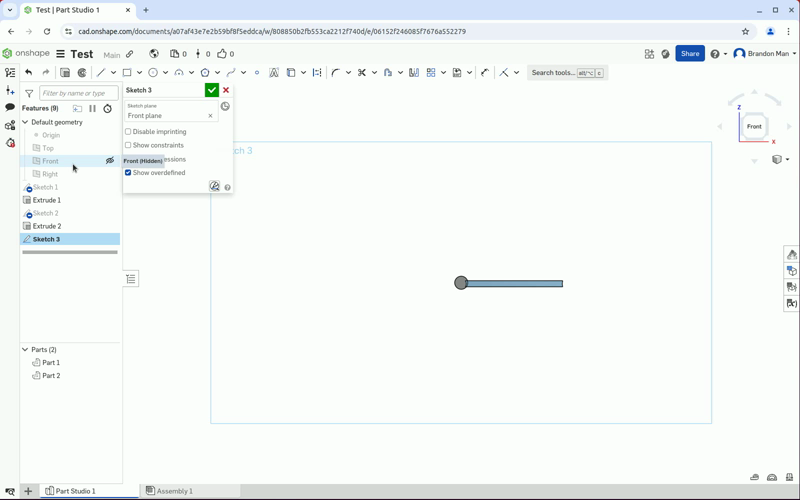
mouse_move(73, 352)
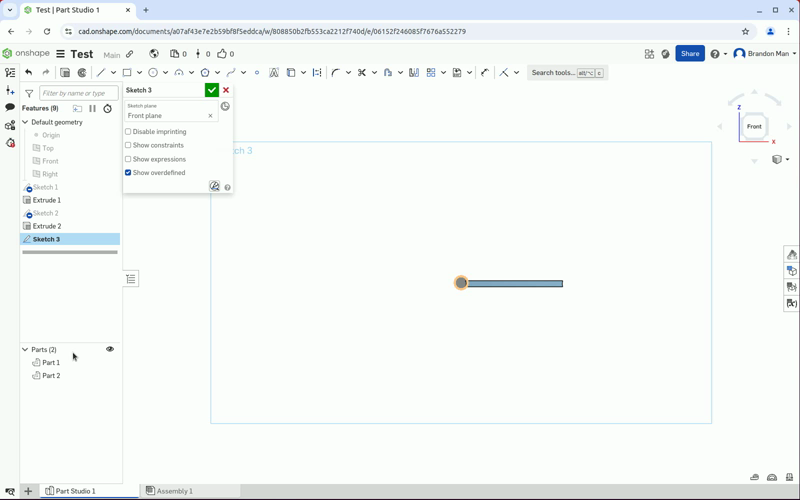
key(y)
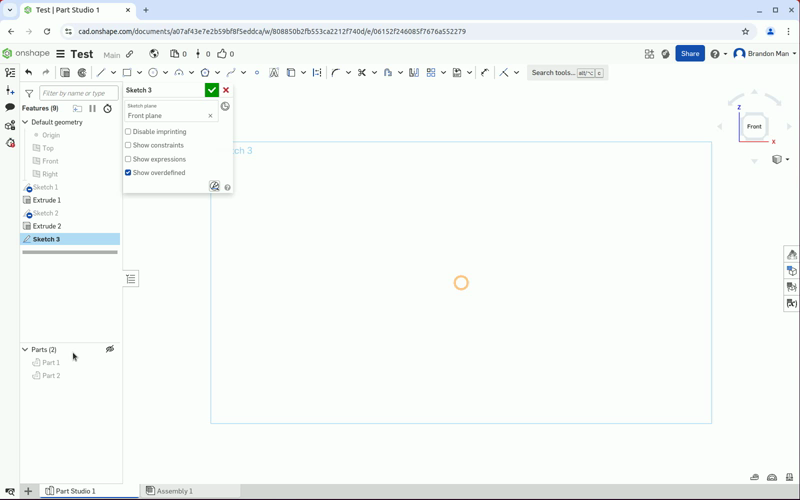
key(c)
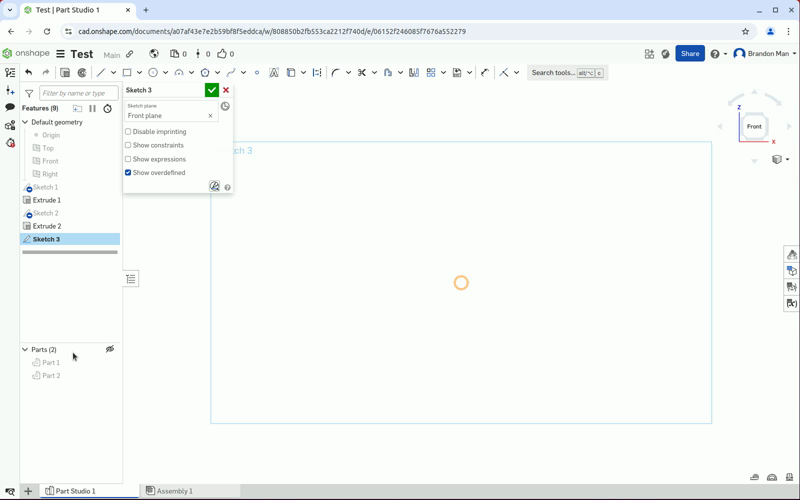
key_down(shift)
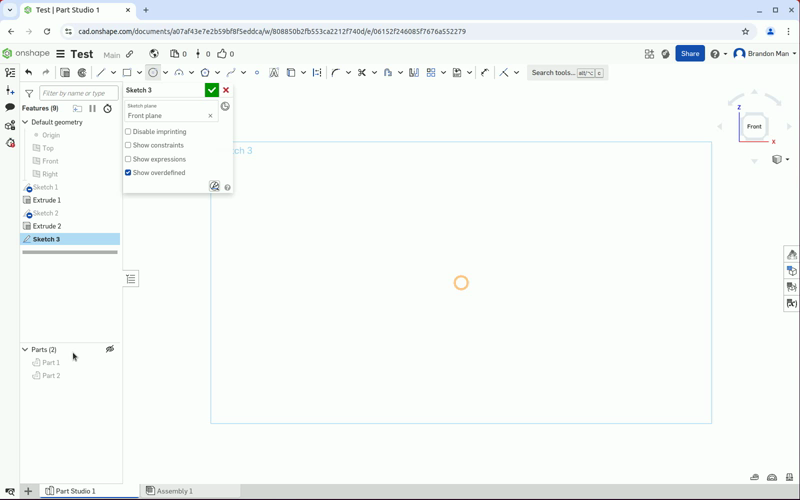
mouse_move(567, 282)
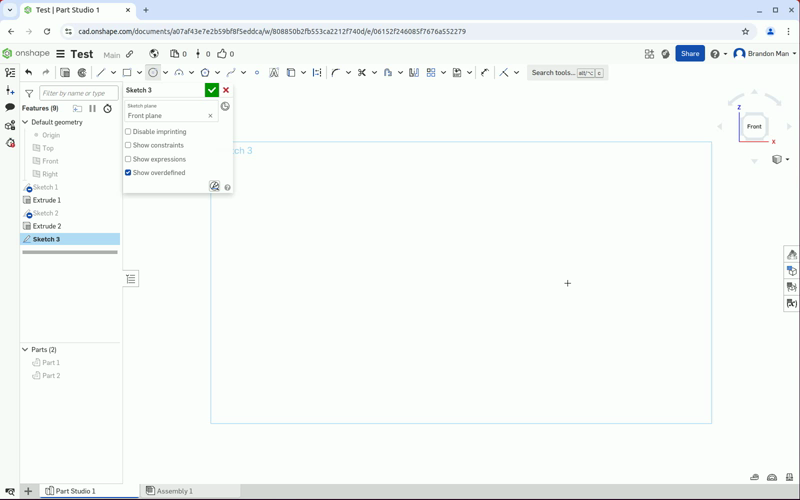
click(567, 282)
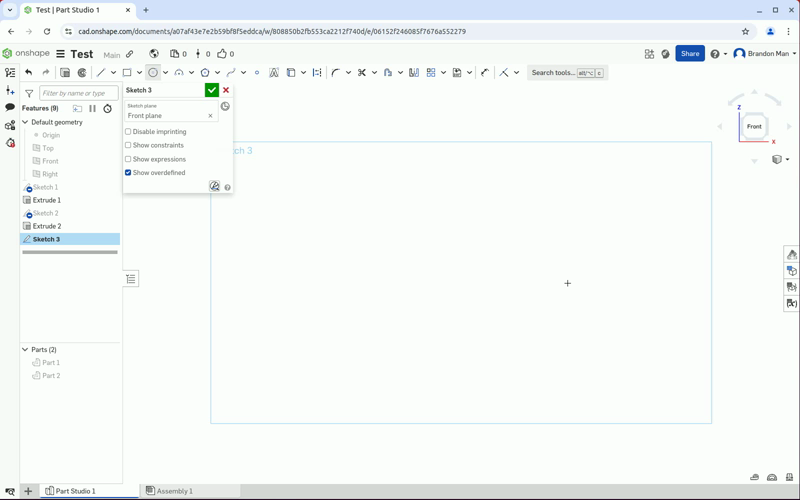
key_up(shift)
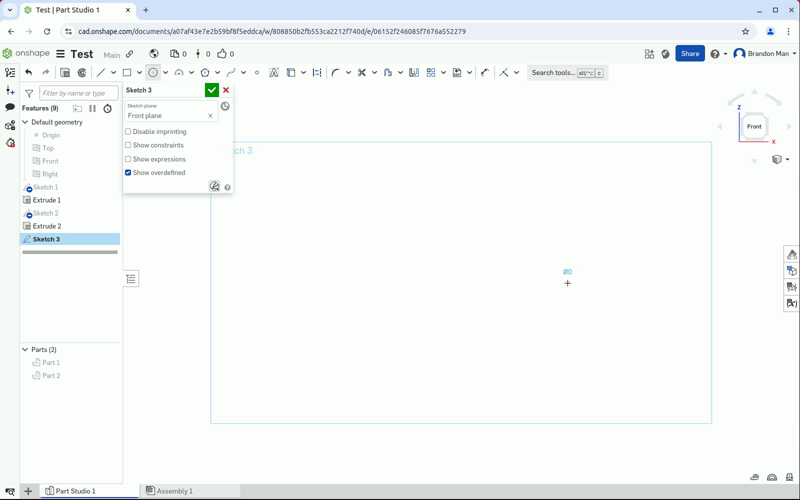
mouse_move(574, 282)
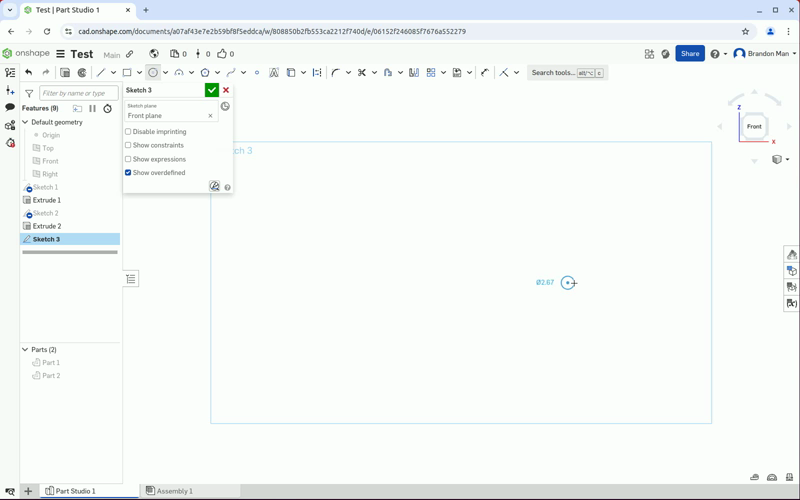
click(574, 282)
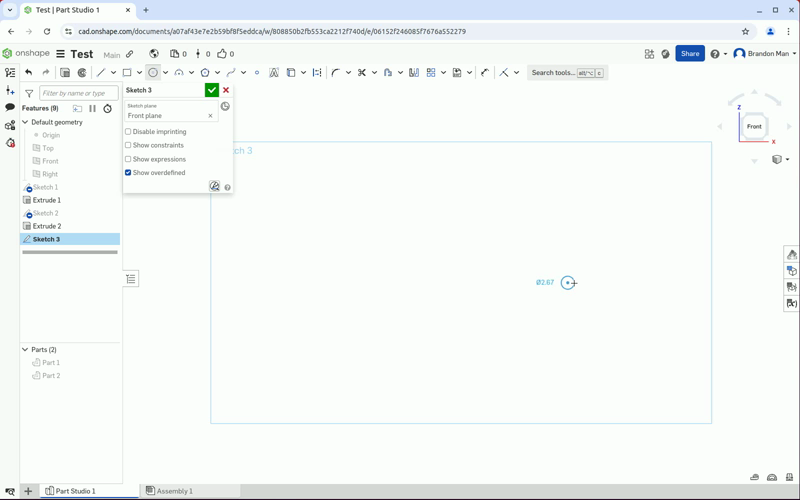
key(esc)
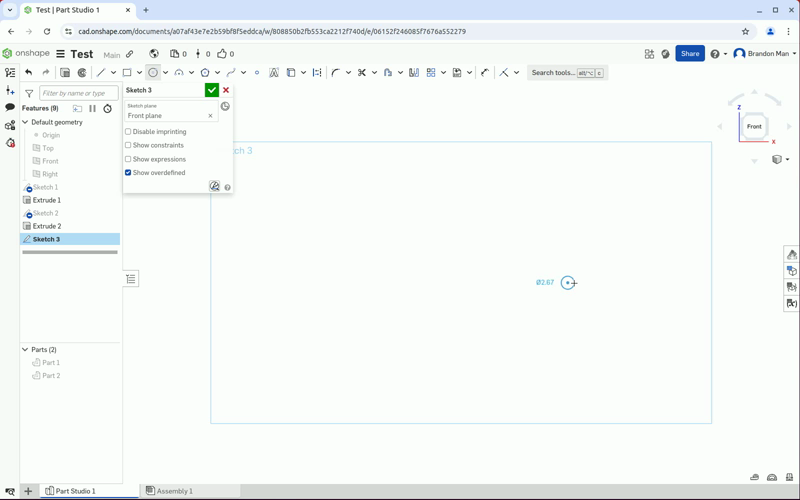
mouse_move(569, 280)
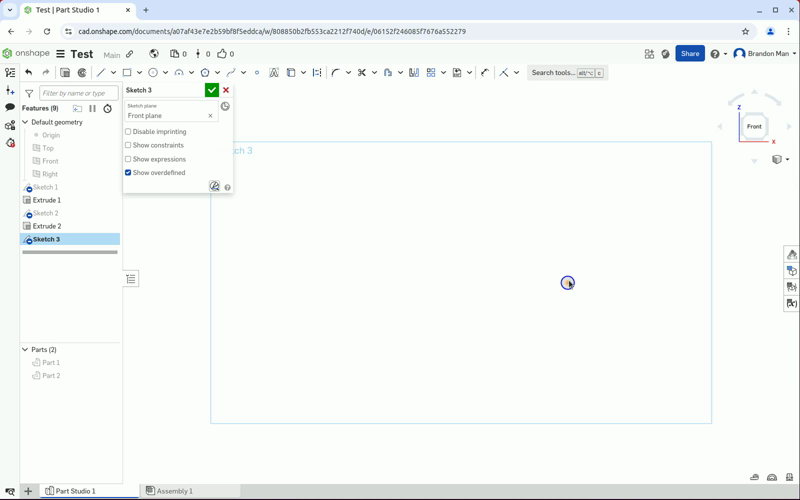
scroll(6)
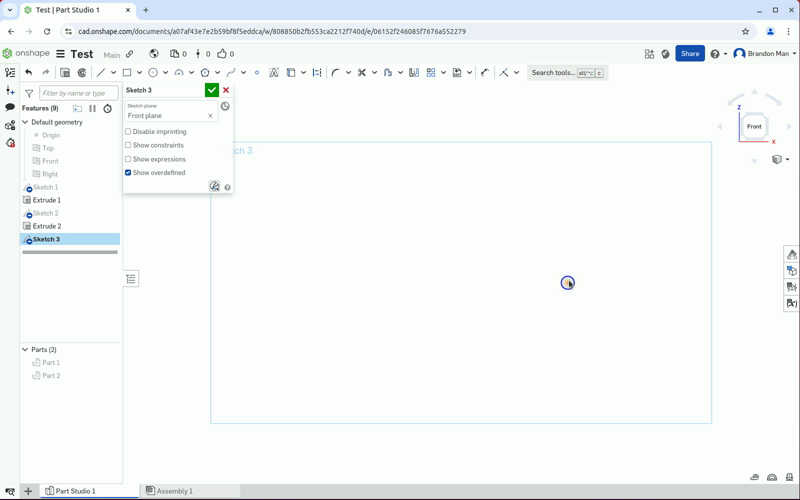
scroll(6)
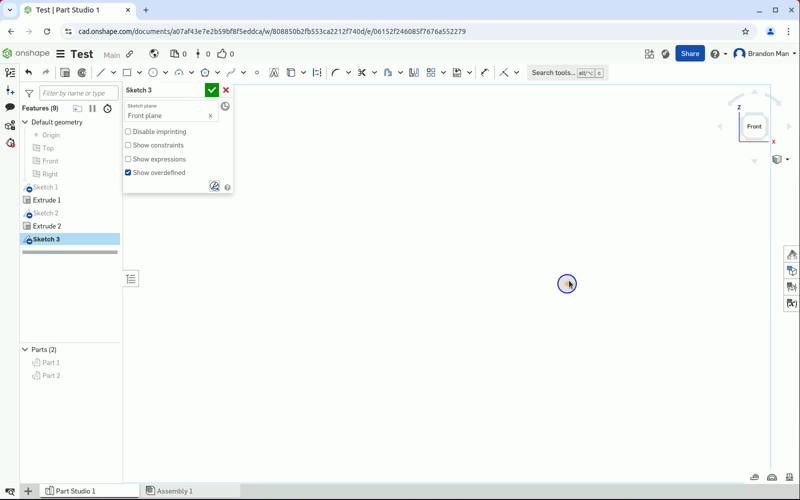
scroll(6)
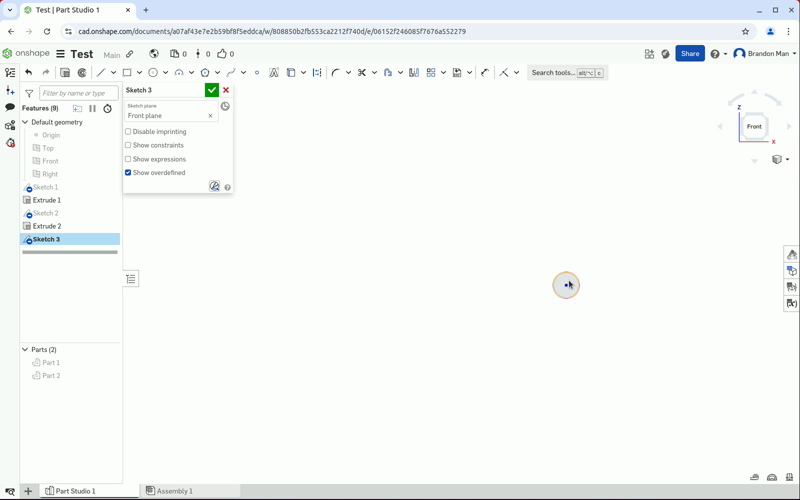
scroll(6)
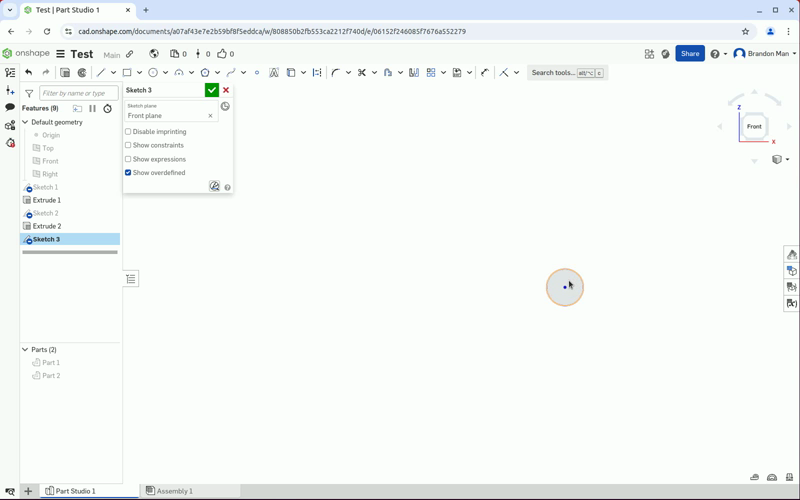
scroll(6)
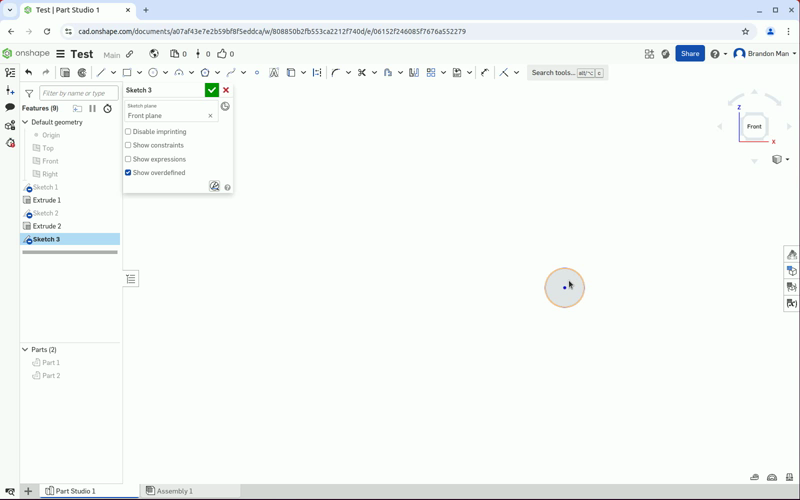
scroll(6)
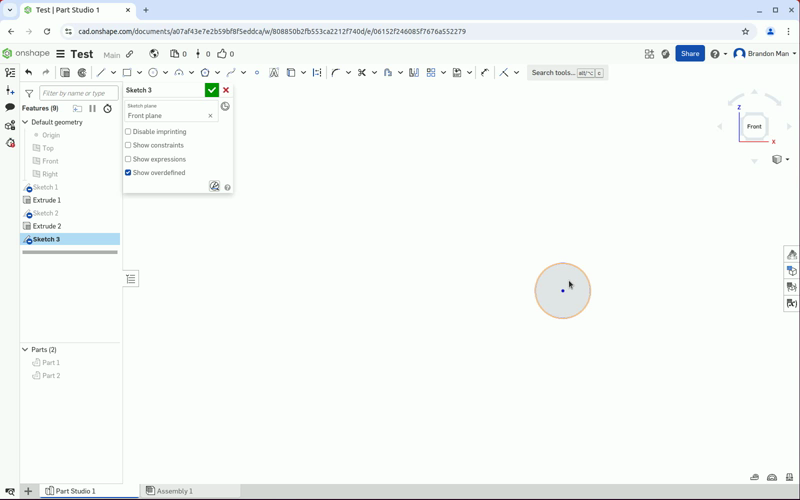
scroll(6)
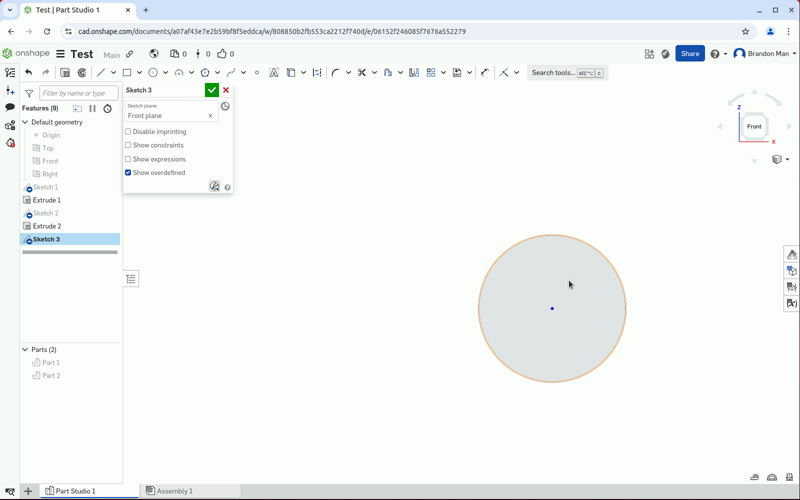
click(569, 280)
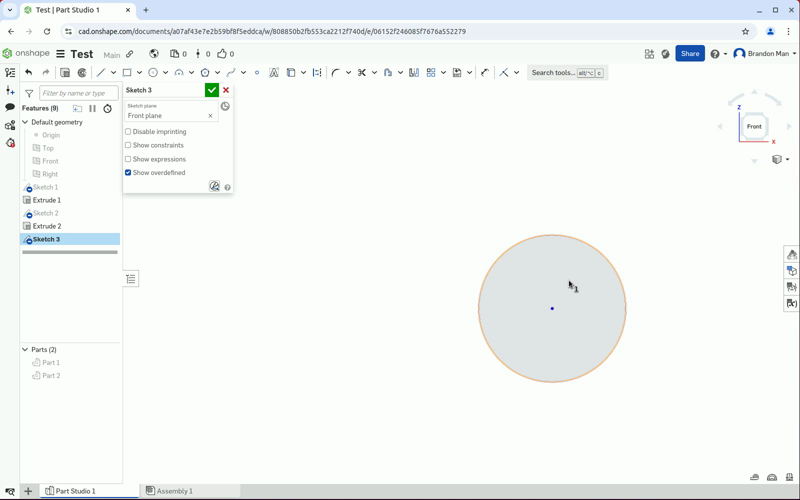
scroll(-6)
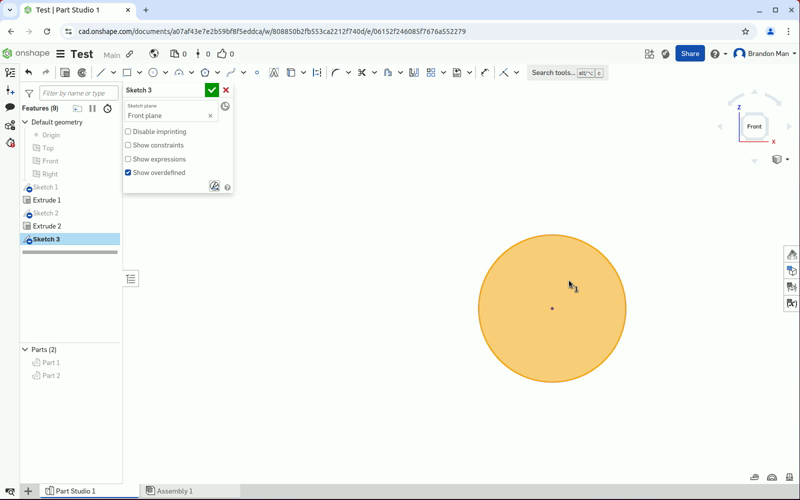
scroll(-6)
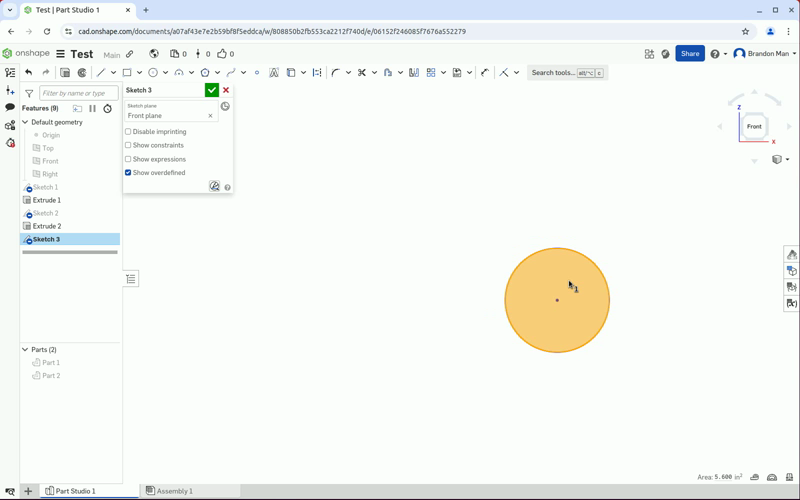
scroll(-6)
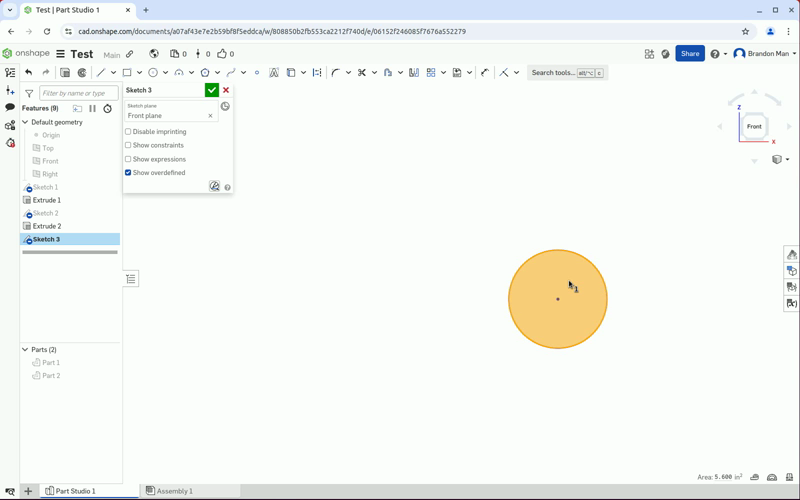
scroll(-6)
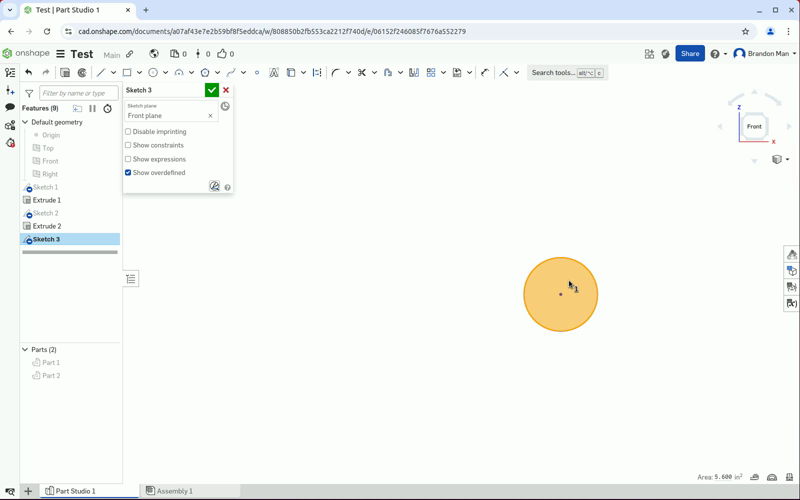
scroll(-6)
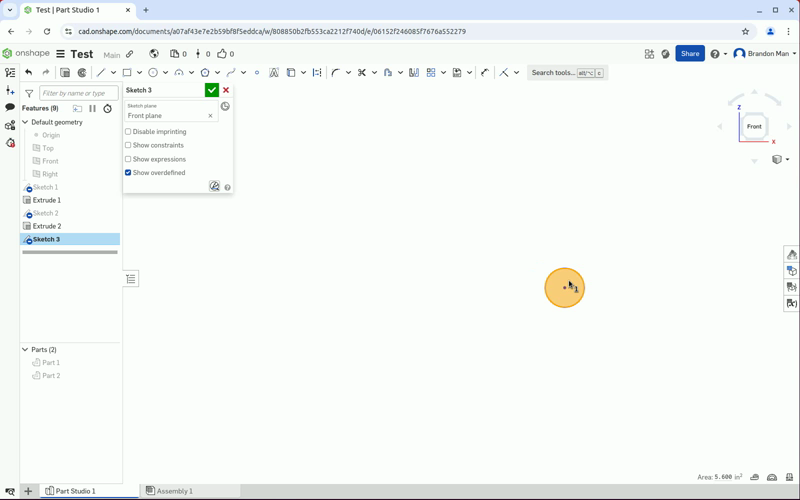
scroll(-6)
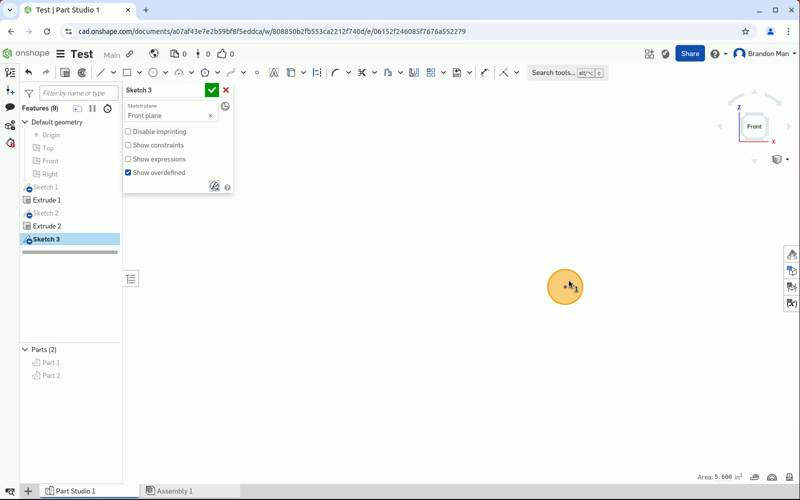
scroll(-6)
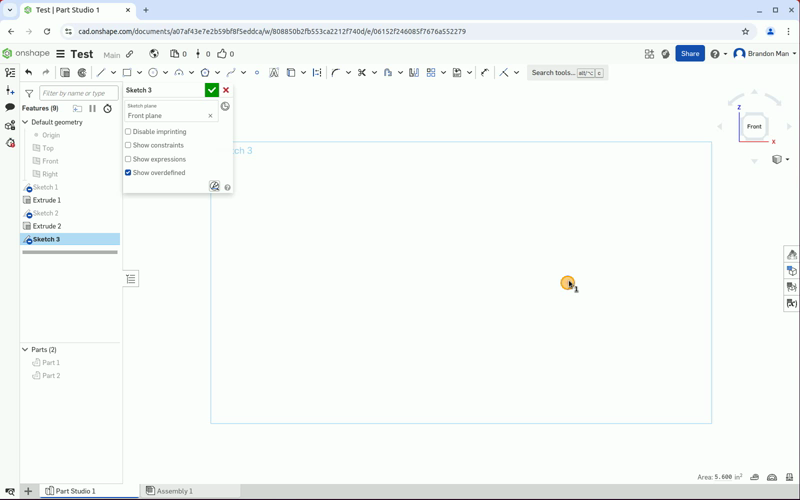
mouse_move(73, 352)
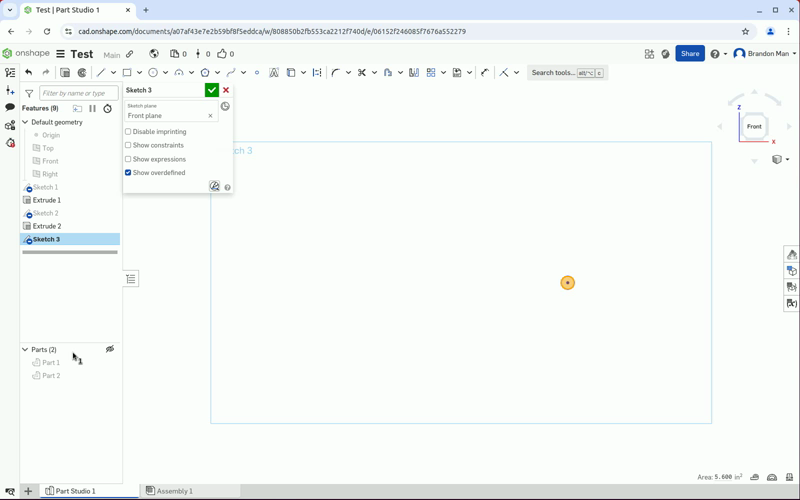
key(shift+y)
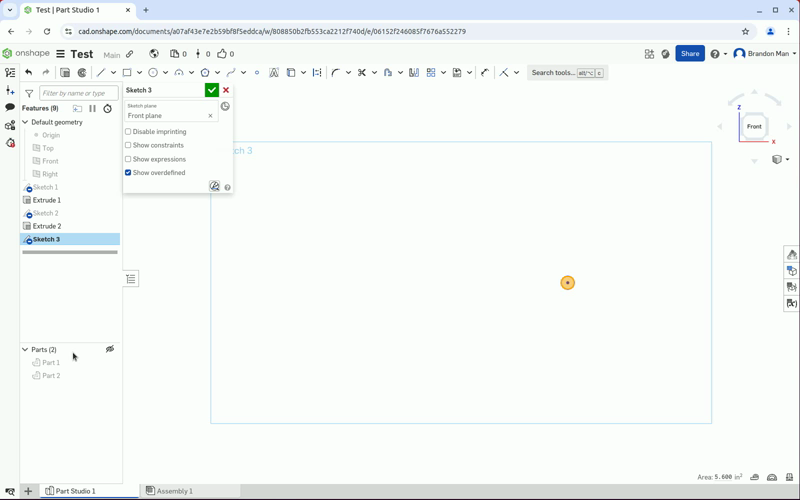
key(shift+e)
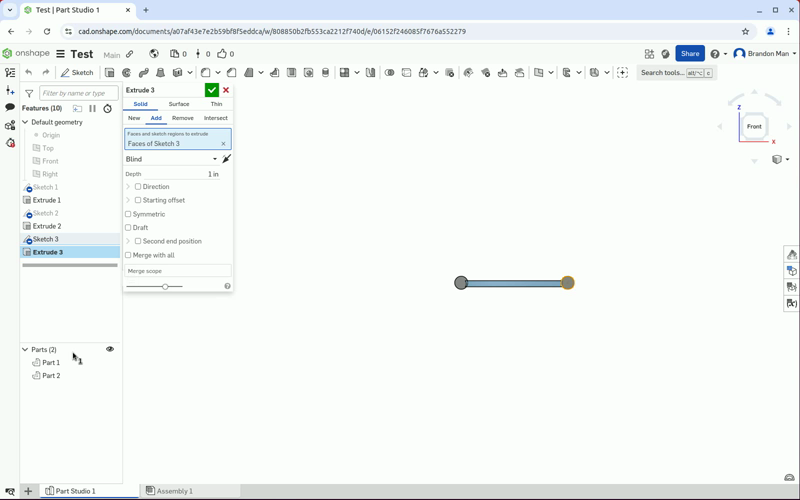
mouse_move(143, 106)
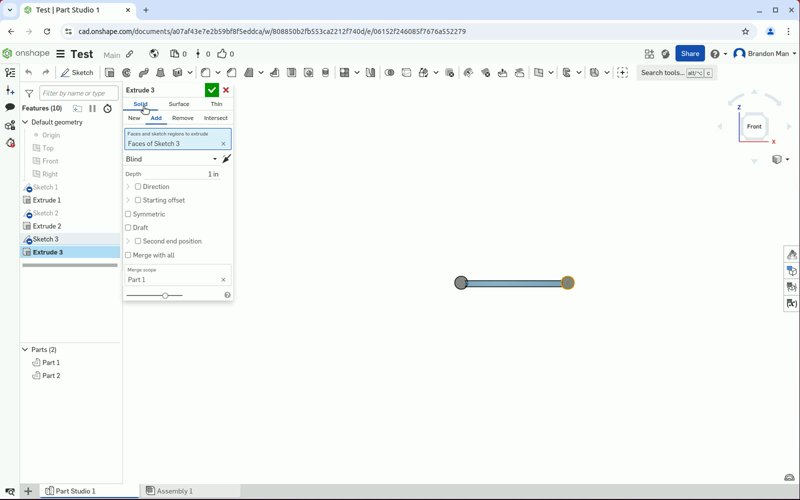
click(143, 106)
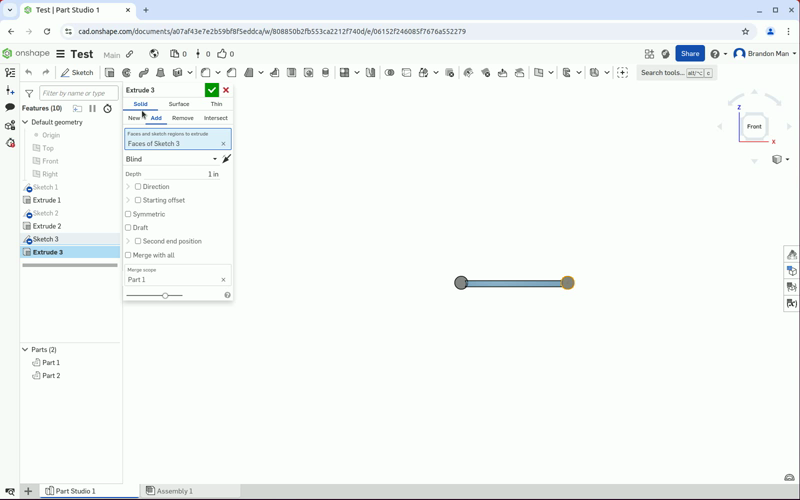
mouse_move(137, 120)
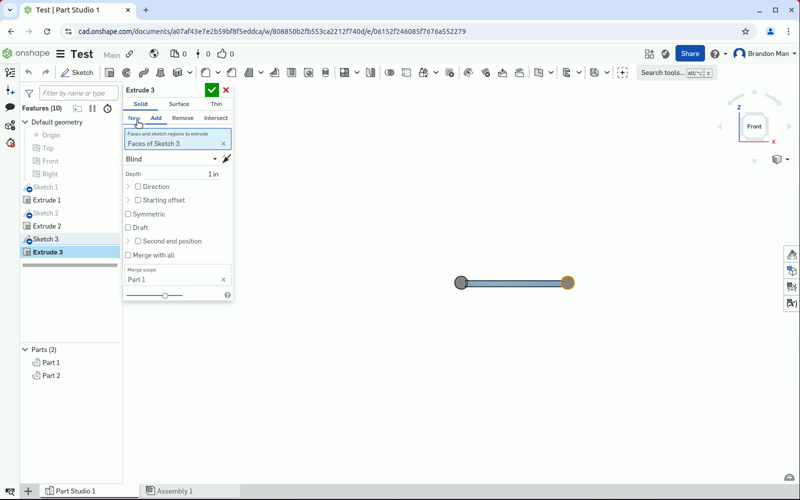
click(137, 120)
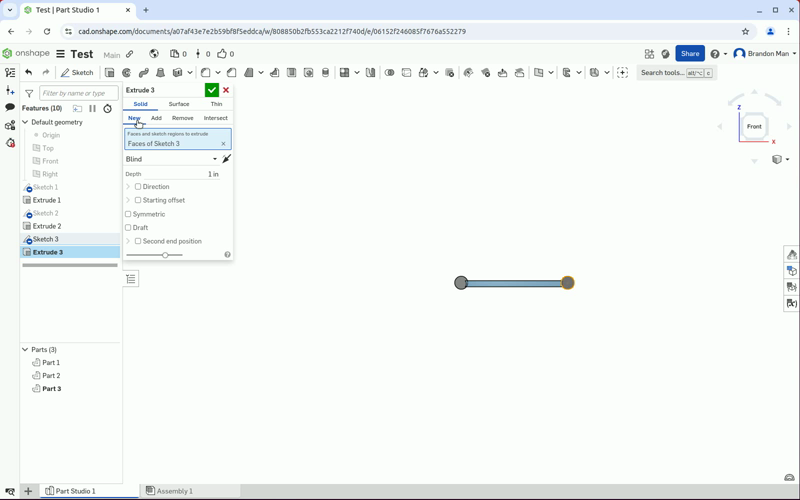
key(tab, 4)
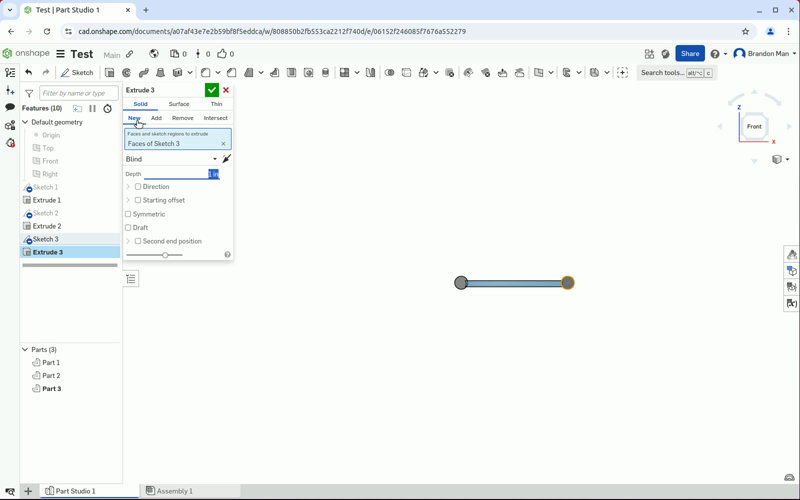
text(0.722)
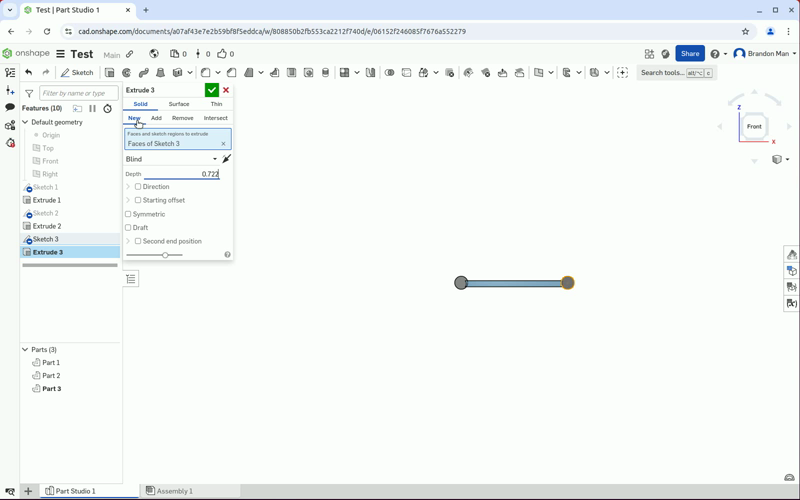
key(enter)
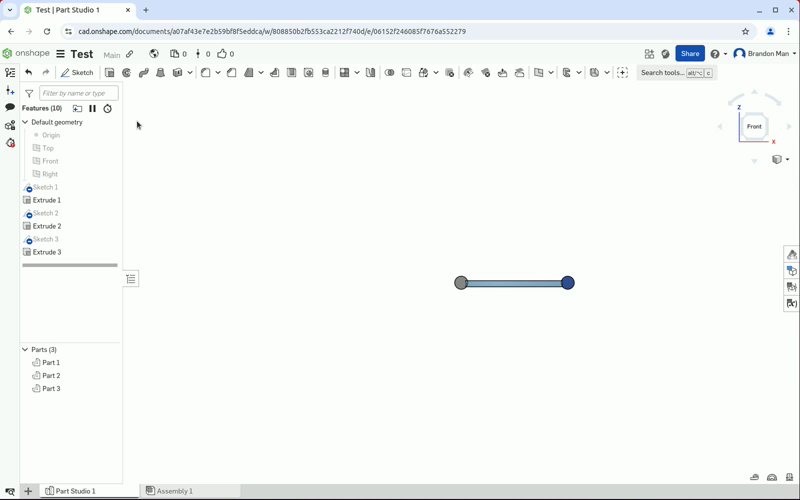
key(shift+h)
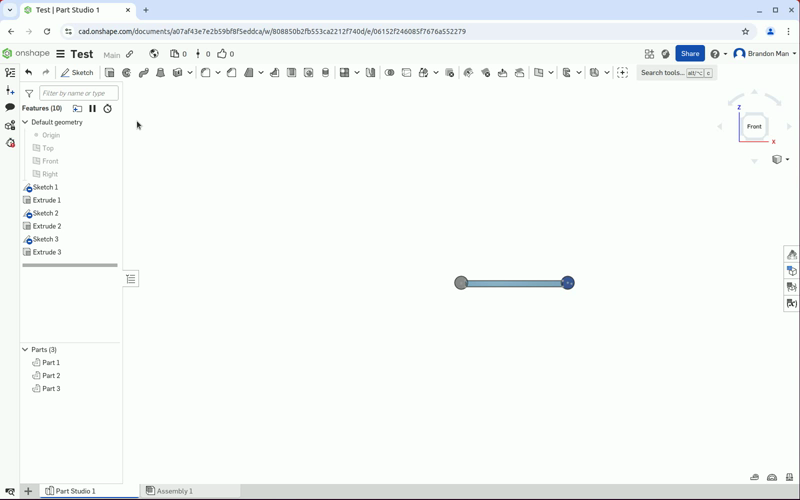
key(shift+h)
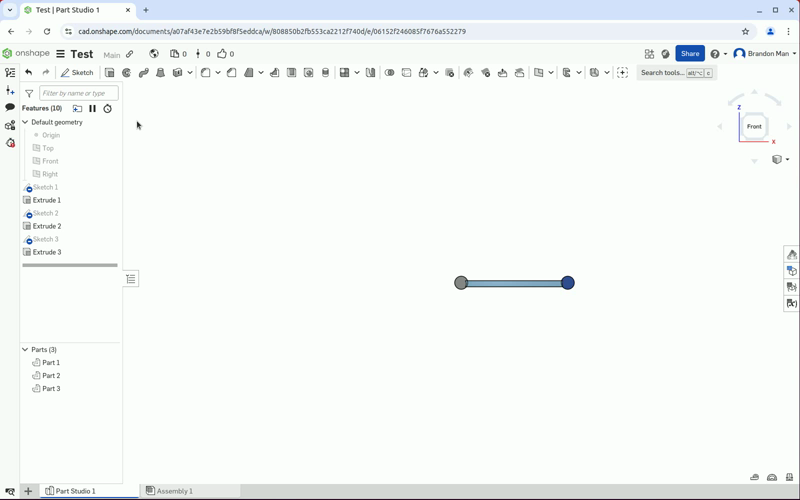
mouse_move(73, 189)
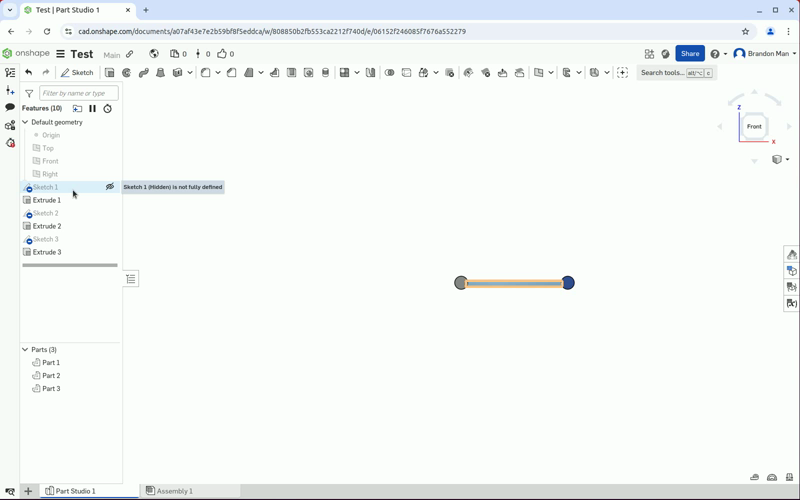
click(73, 189)
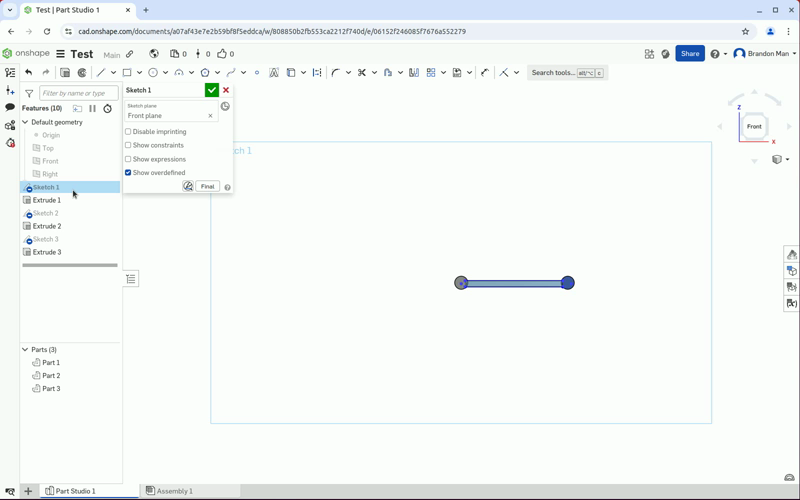
mouse_move(229, 92)
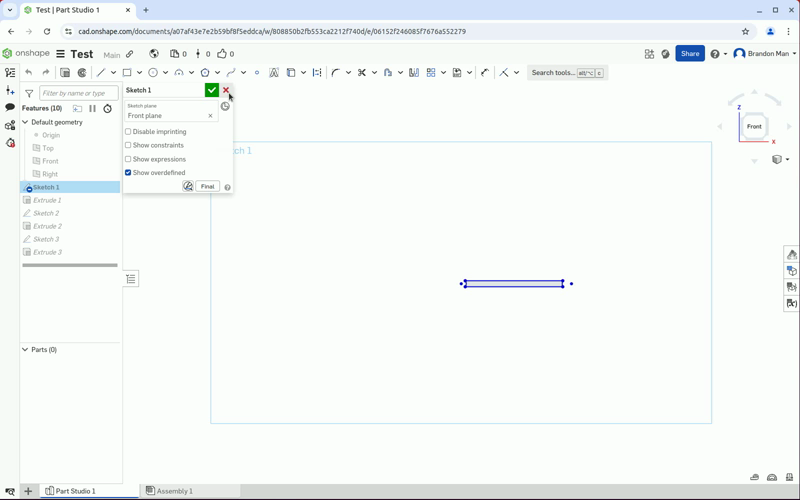
click(229, 92)
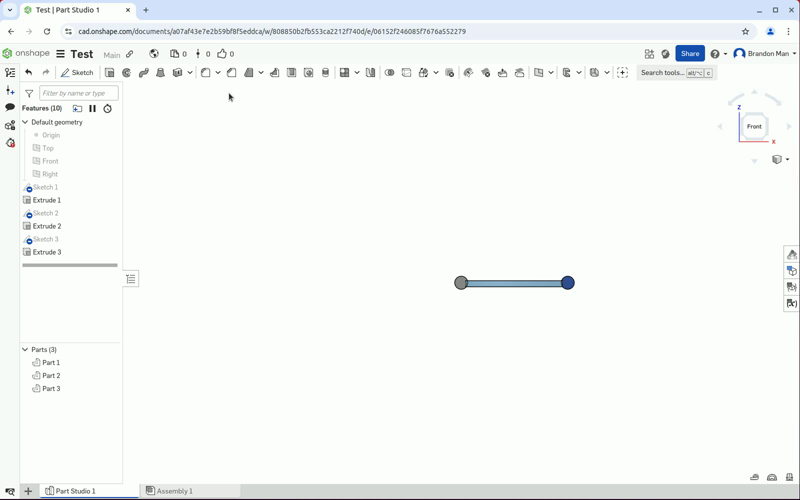
mouse_move(541, 75)
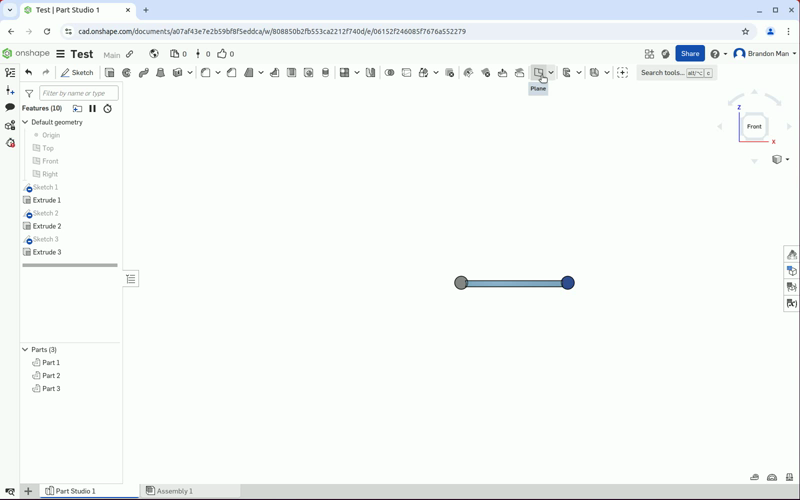
click(541, 75)
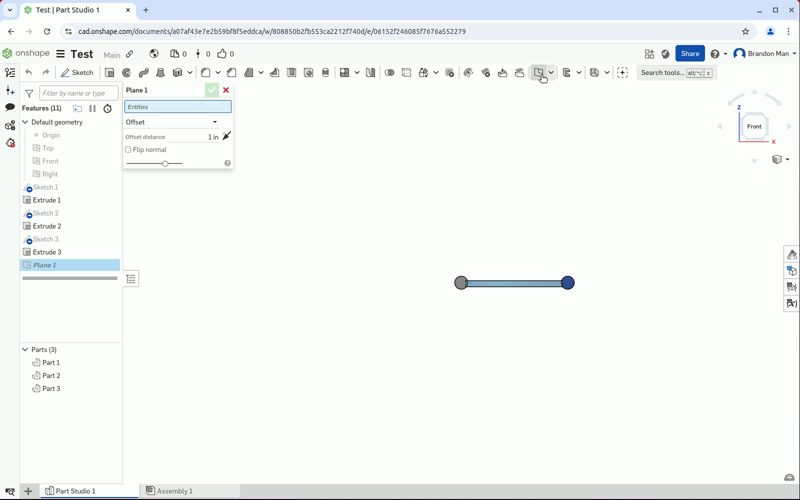
mouse_move(73, 163)
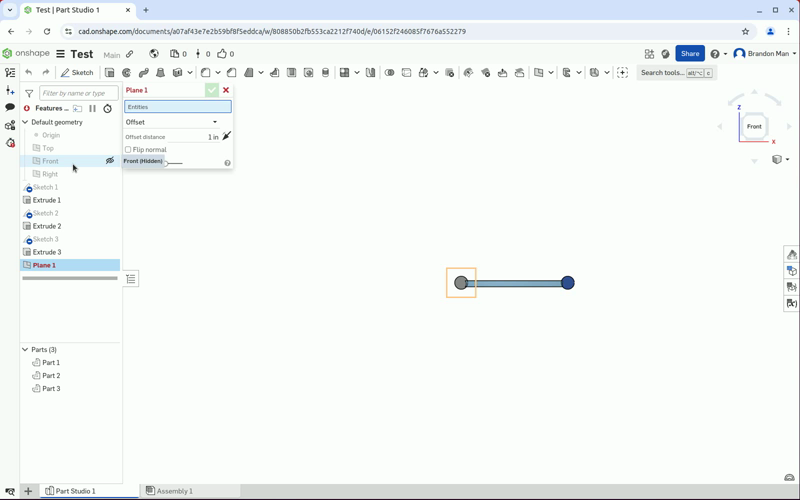
click(73, 163)
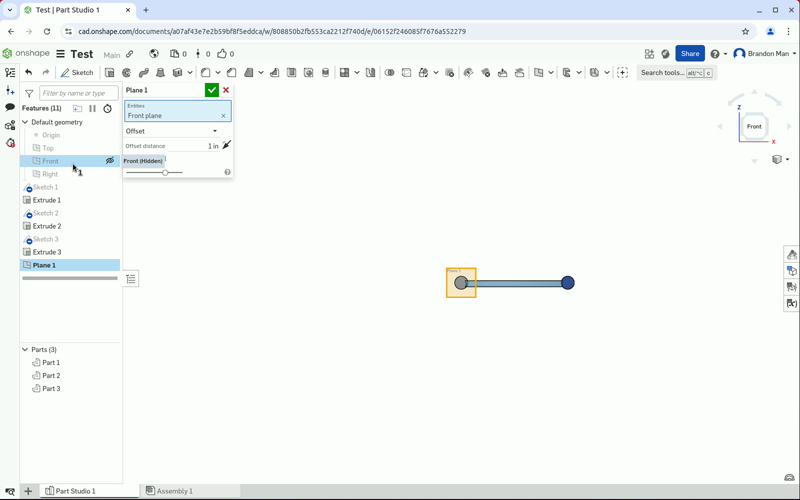
key(tab, 2)
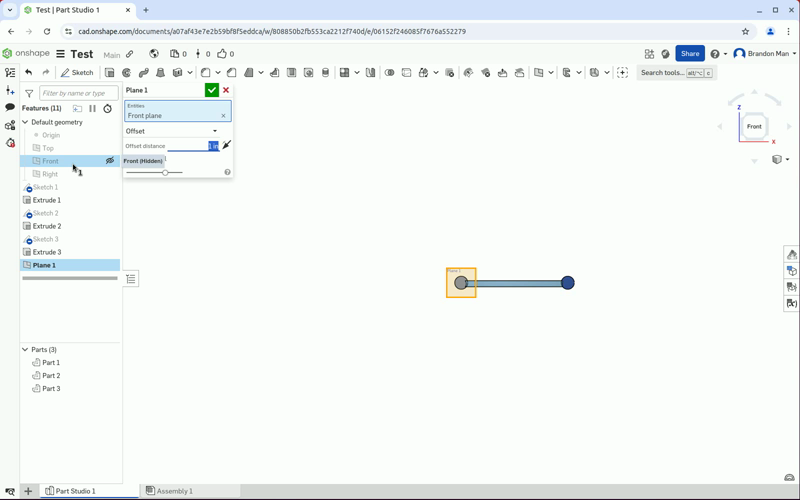
text(0.709)
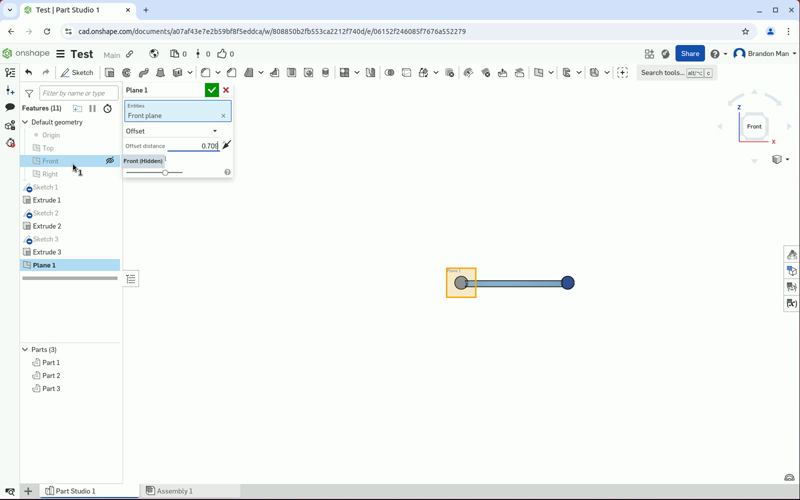
key(enter, 2)
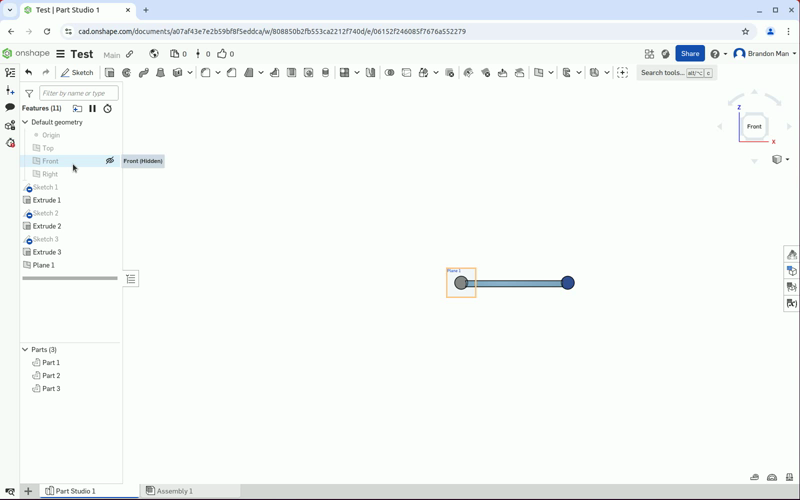
key(shift+s)
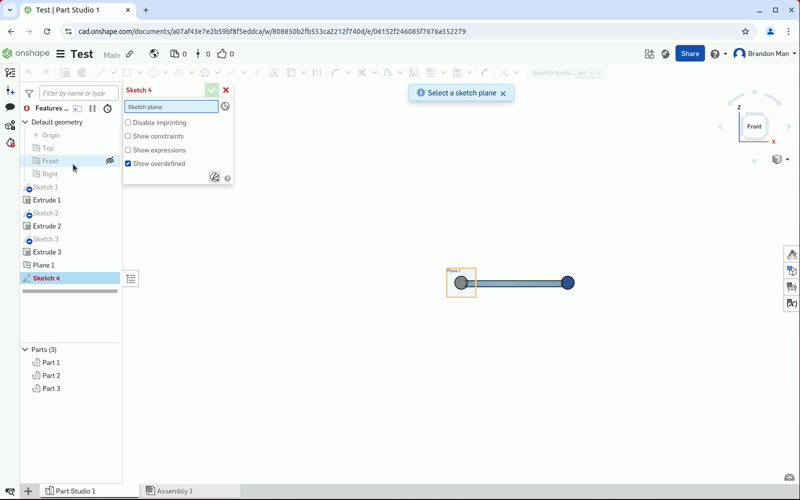
mouse_move(73, 267)
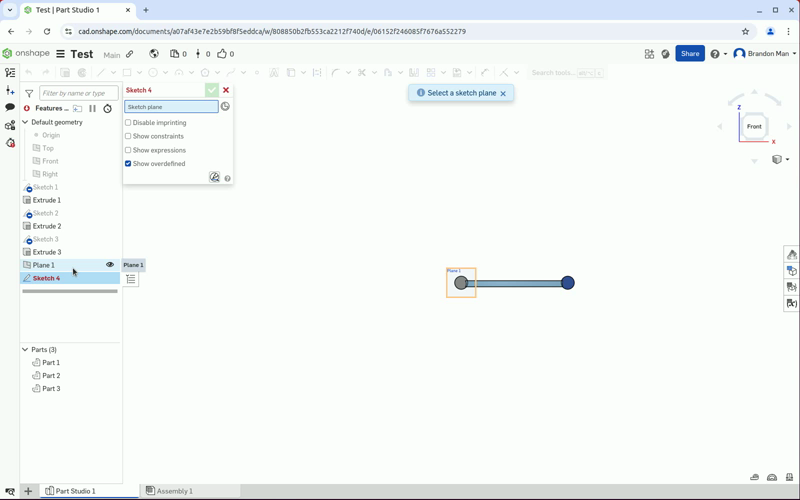
click(73, 267)
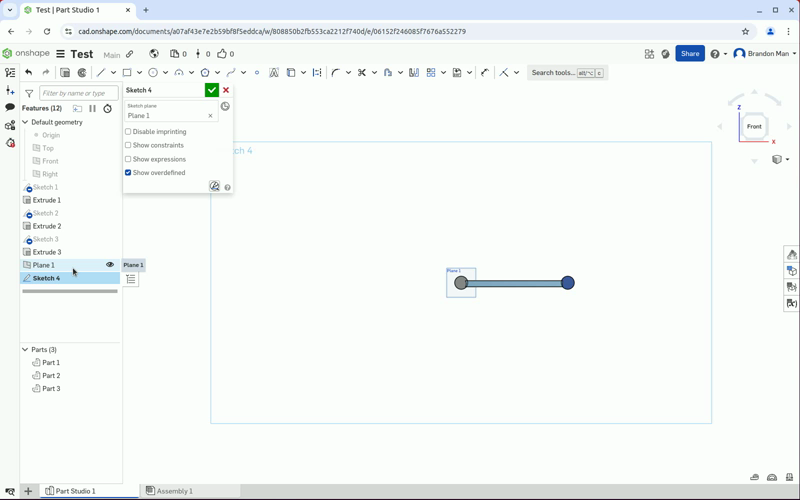
mouse_move(73, 352)
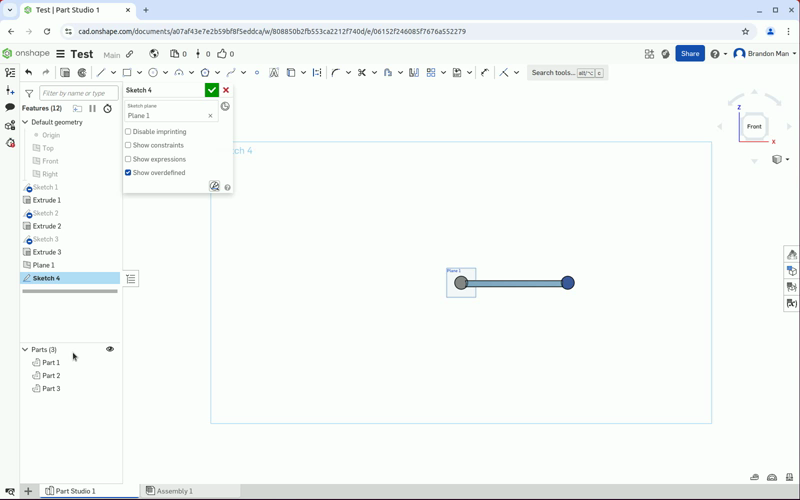
key(y)
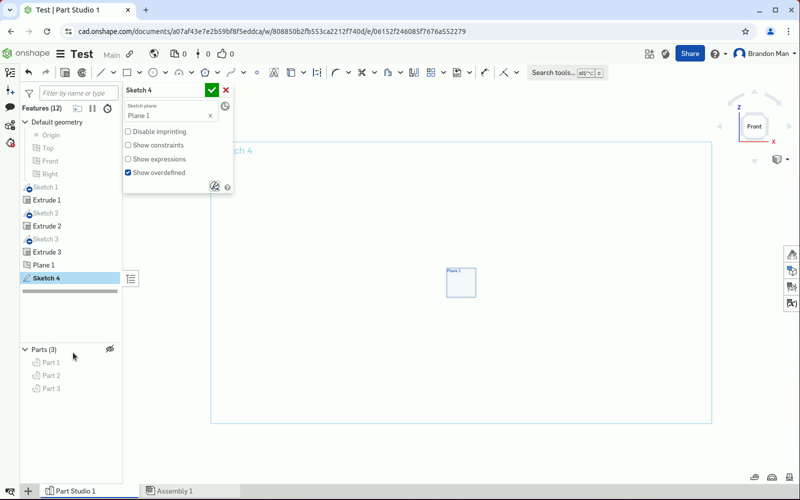
key(c)
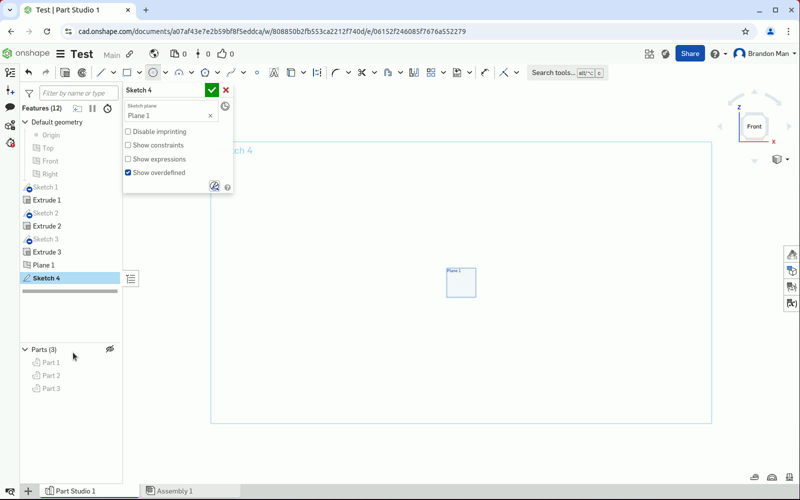
key_down(shift)
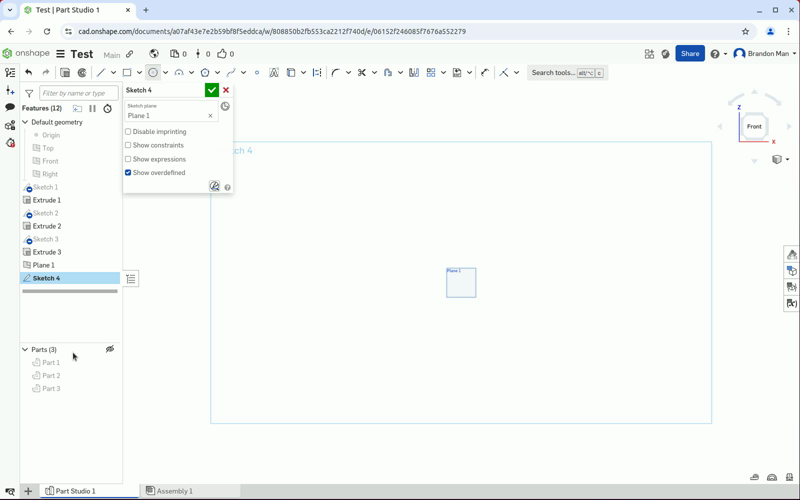
mouse_move(460, 282)
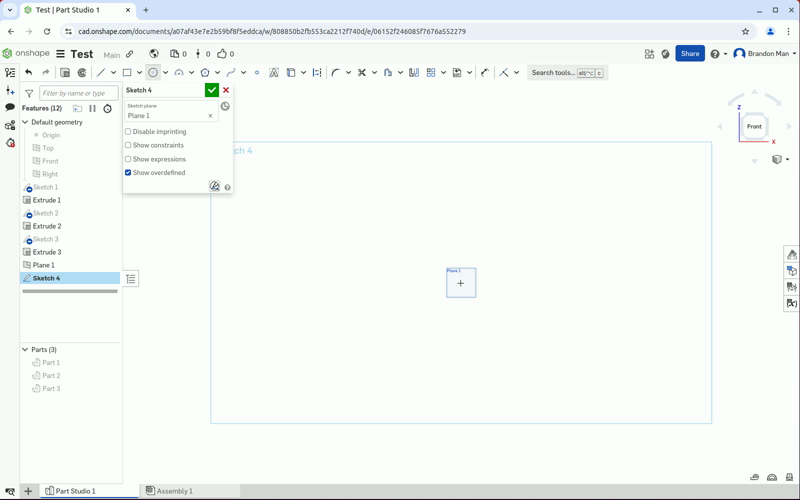
click(460, 282)
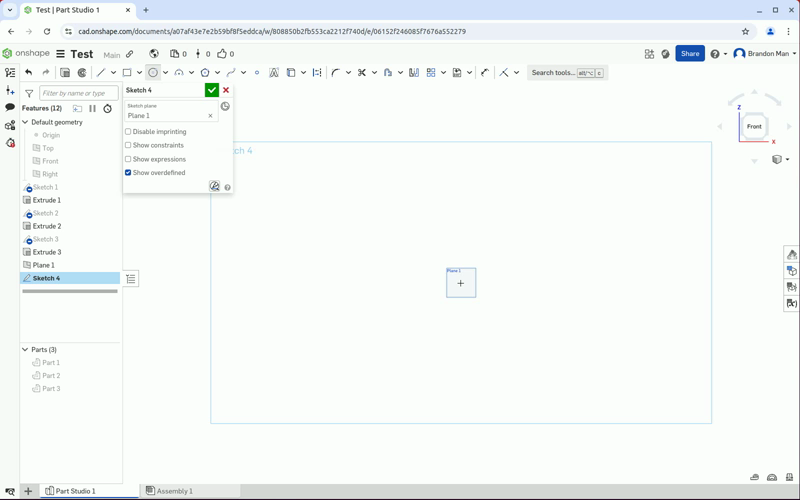
key_up(shift)
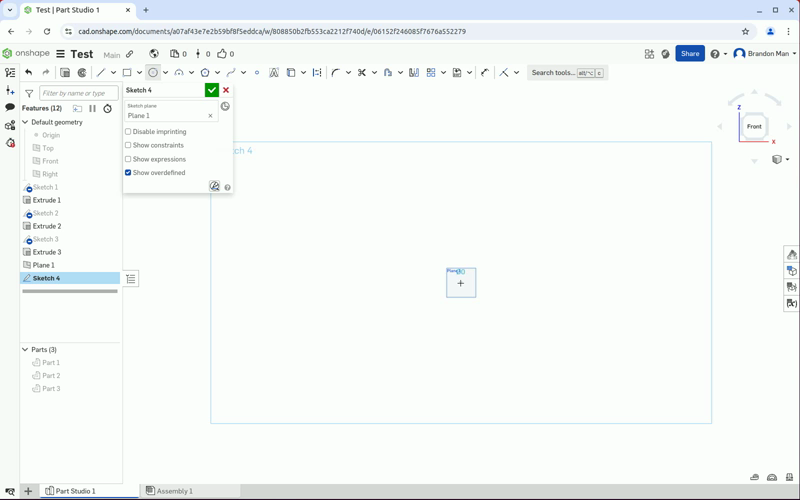
mouse_move(463, 282)
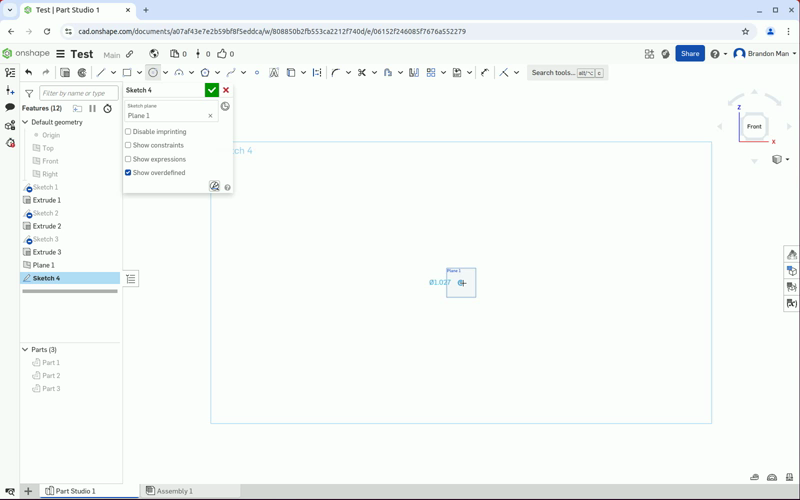
scroll(6)
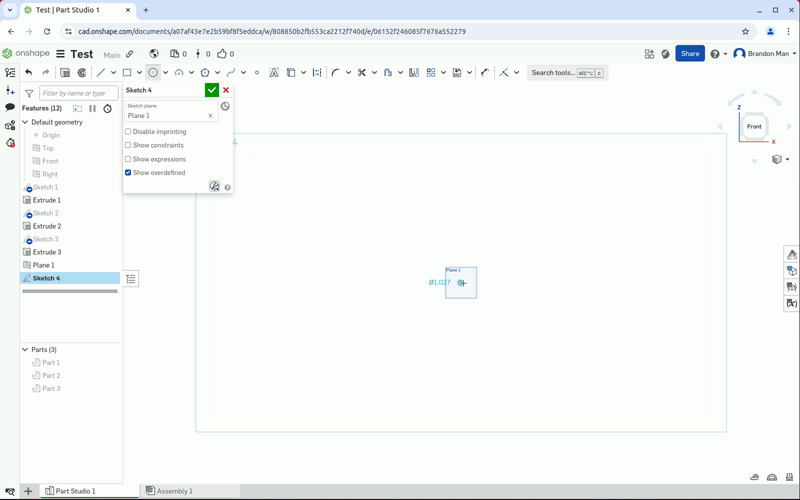
scroll(6)
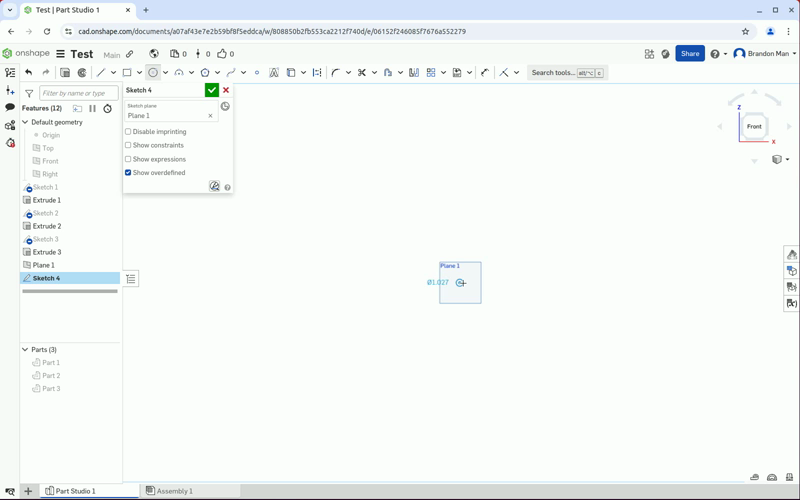
scroll(6)
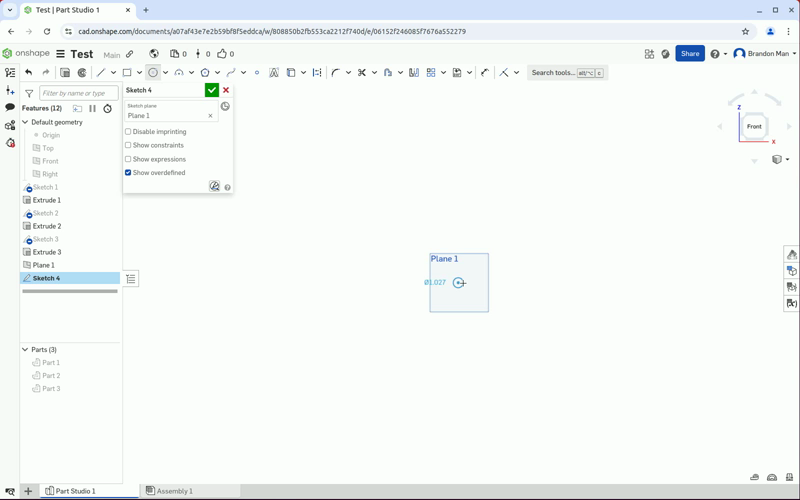
scroll(6)
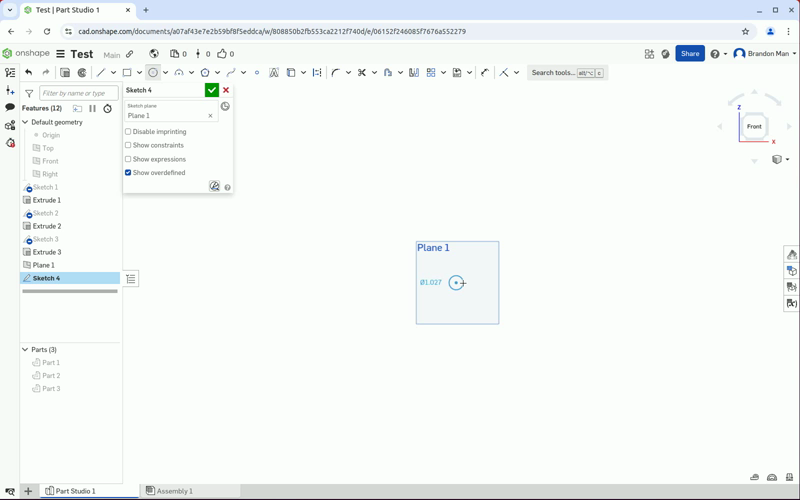
scroll(6)
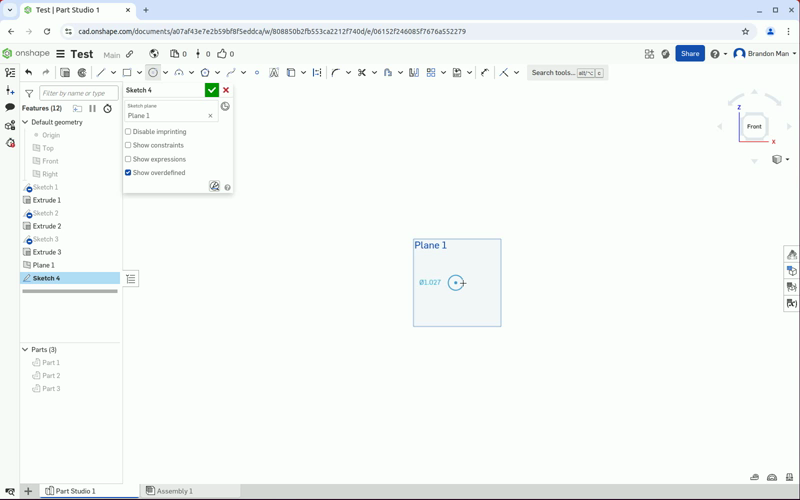
scroll(6)
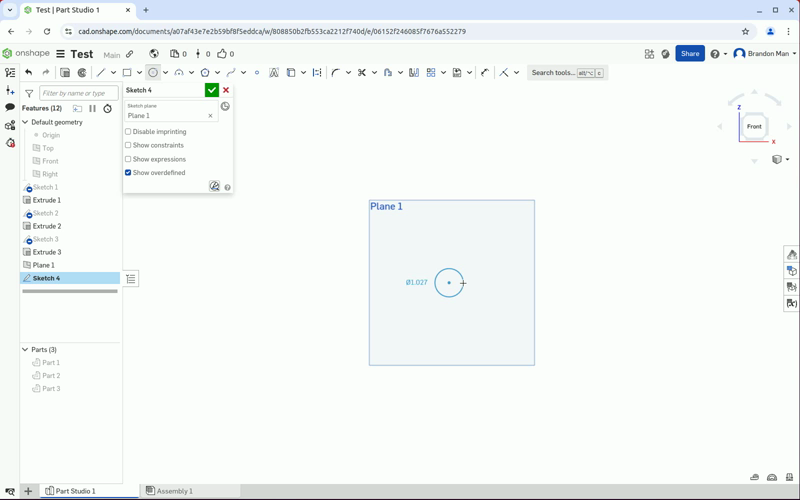
scroll(6)
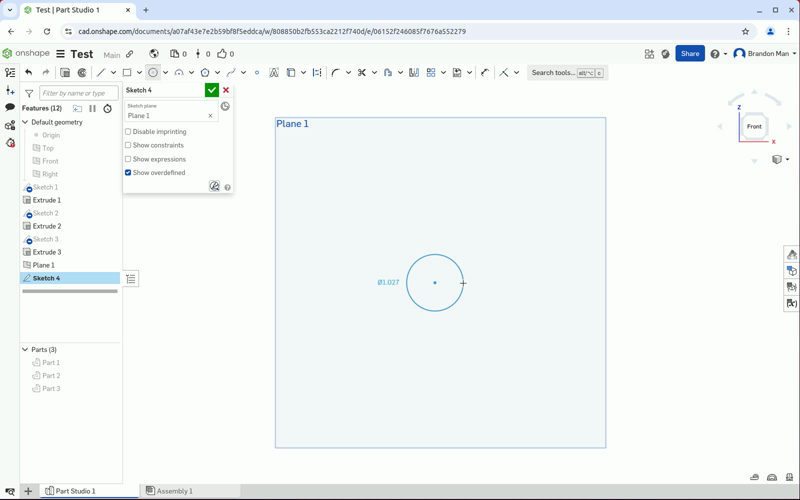
click(463, 282)
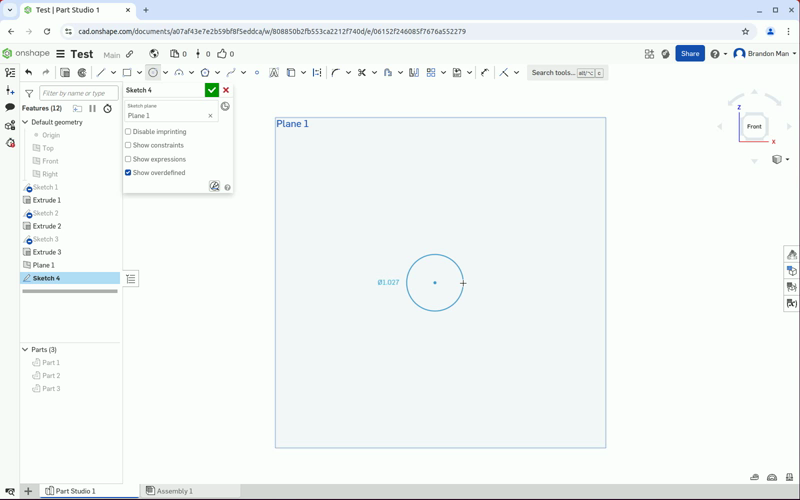
scroll(-6)
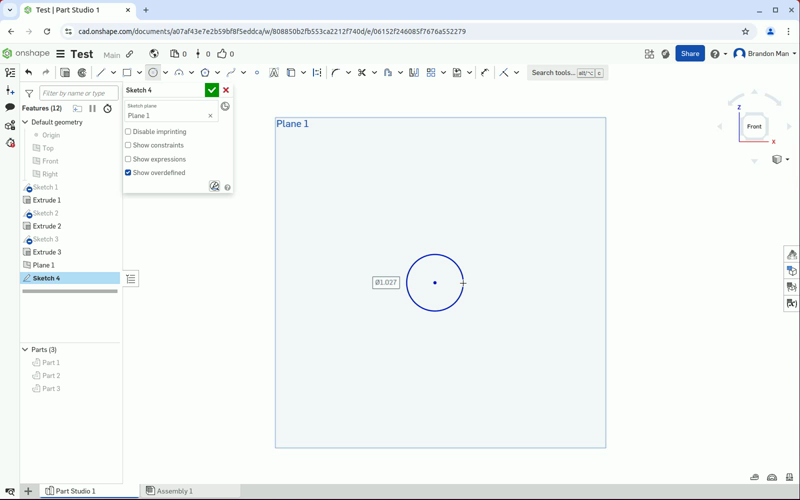
scroll(-6)
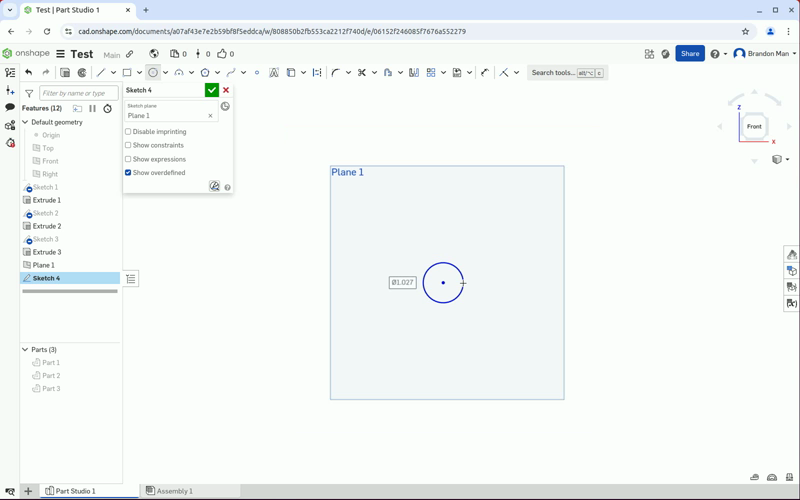
scroll(-6)
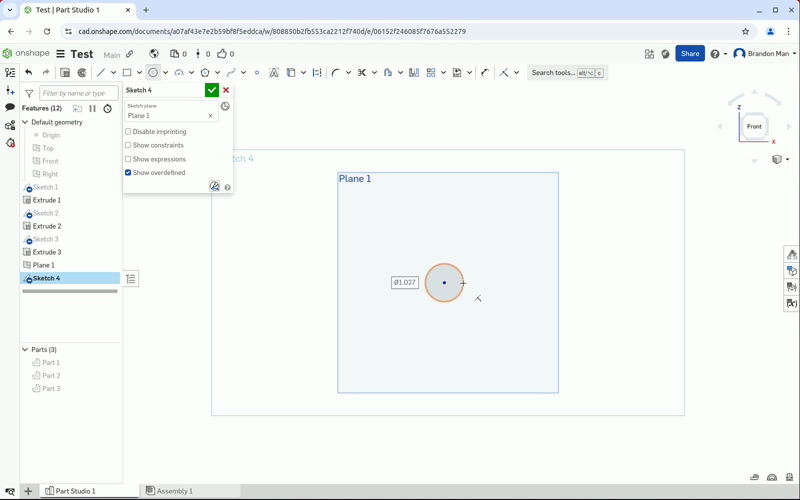
scroll(-6)
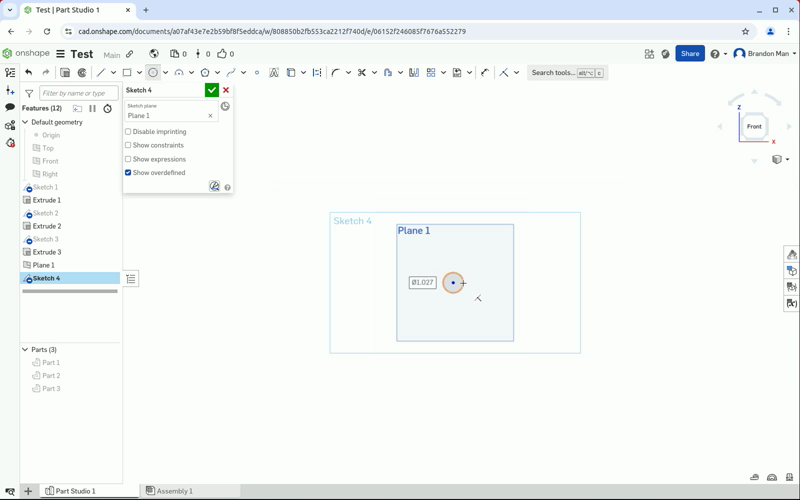
scroll(-6)
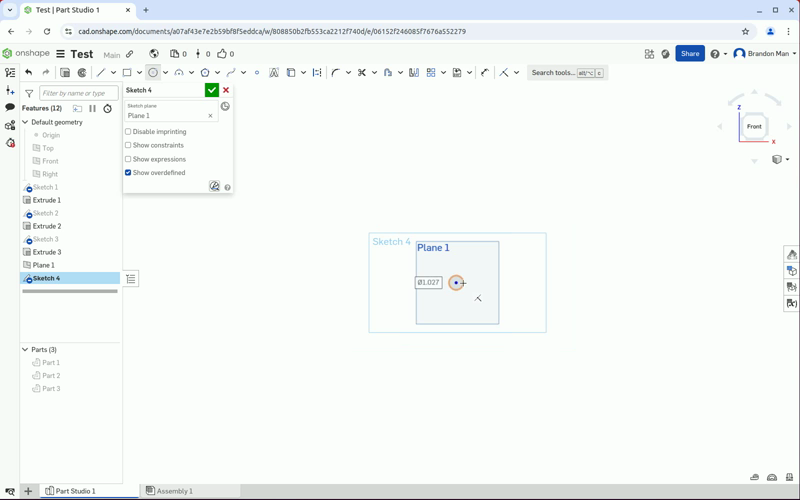
scroll(-6)
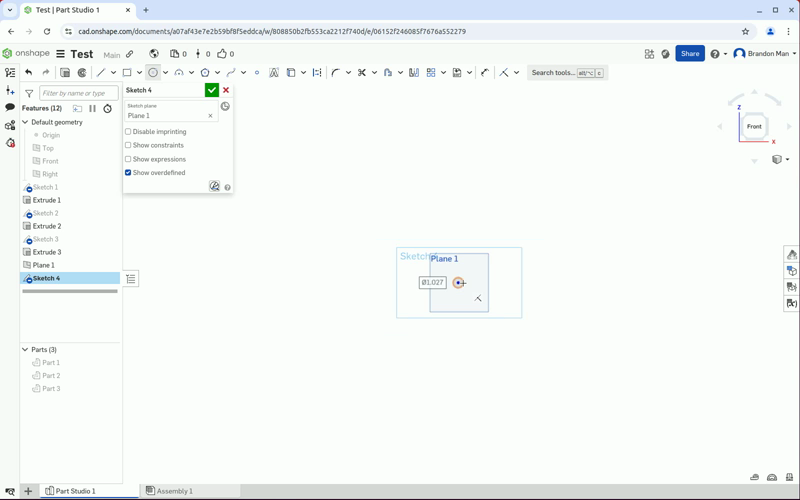
scroll(-6)
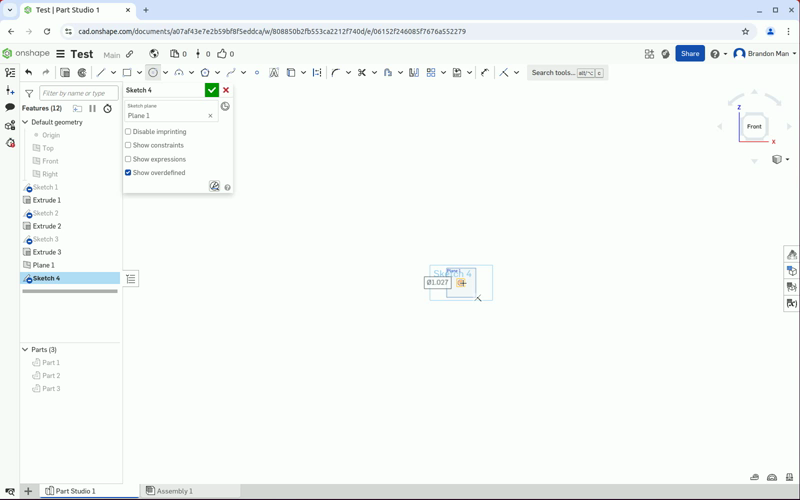
key(esc)
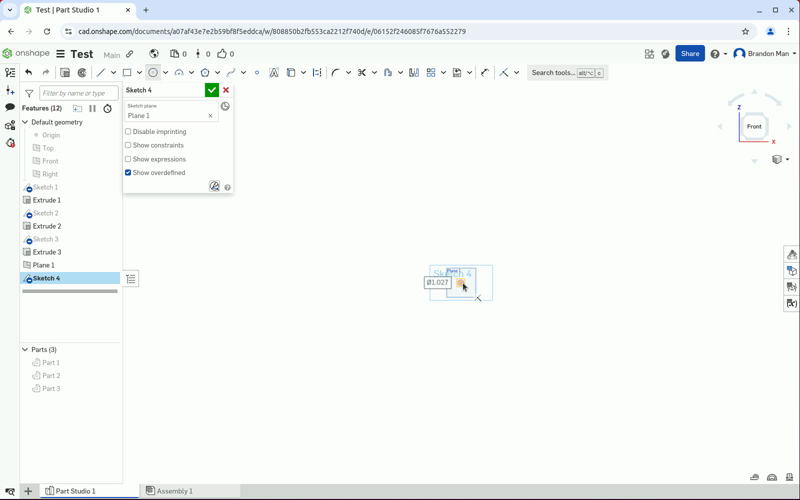
mouse_move(461, 285)
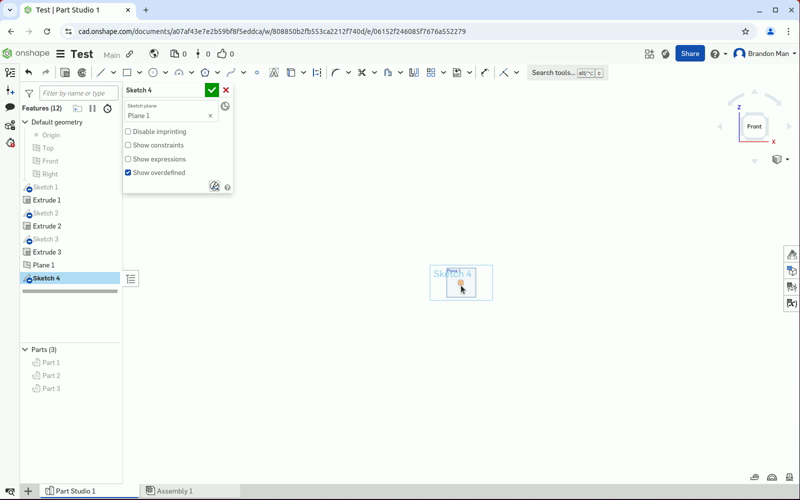
scroll(6)
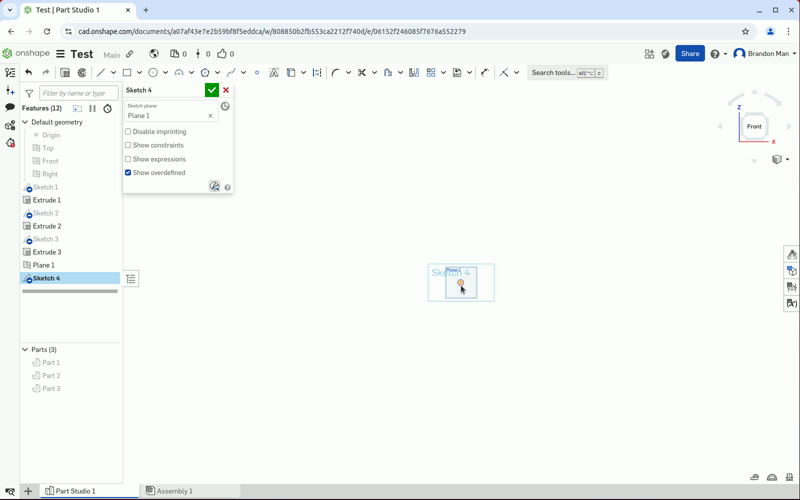
scroll(6)
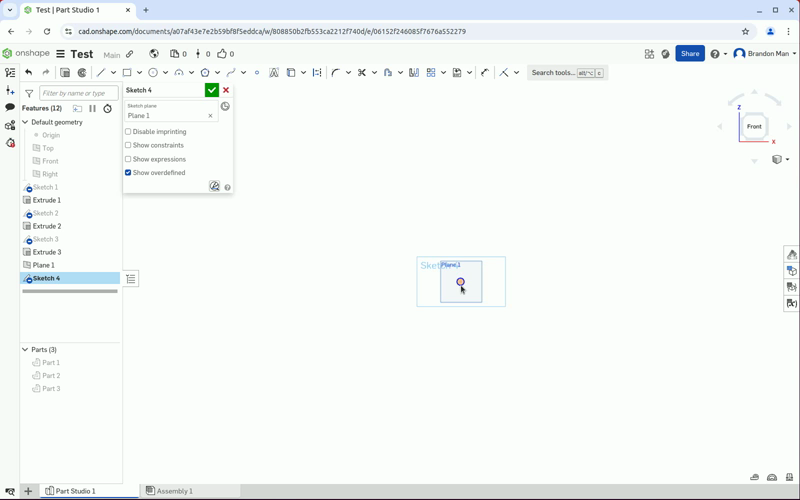
scroll(6)
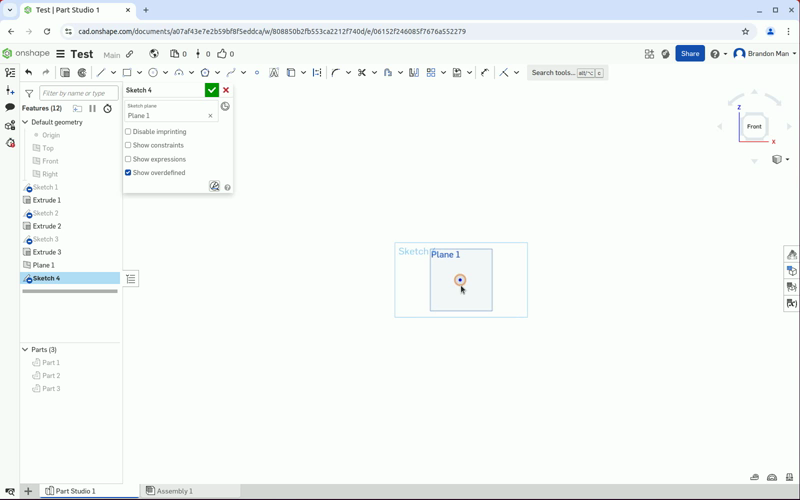
scroll(6)
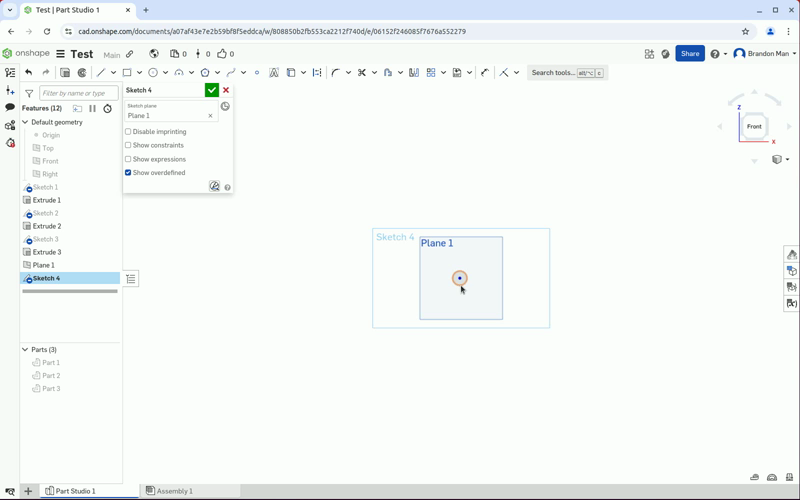
scroll(6)
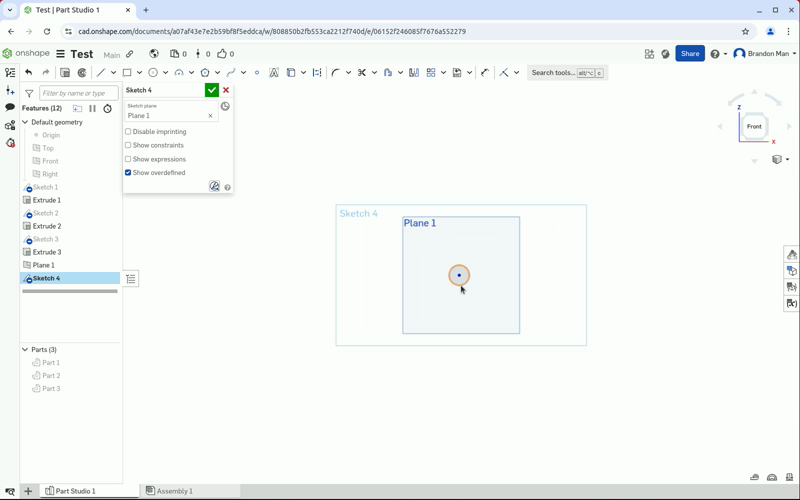
scroll(6)
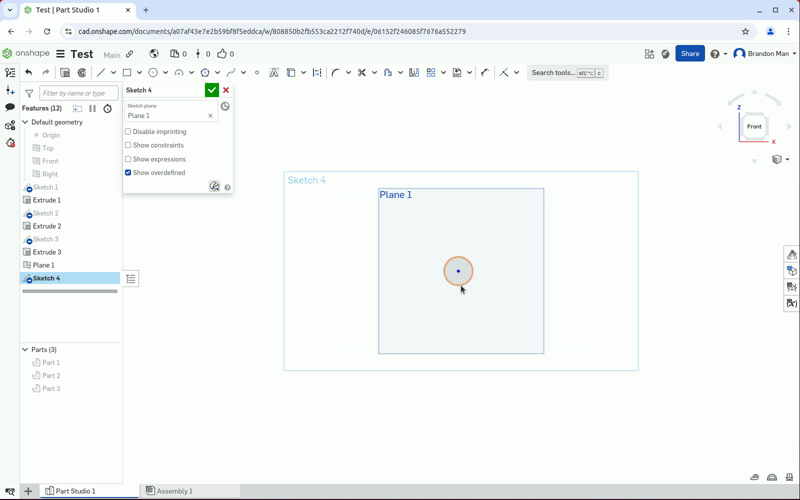
scroll(6)
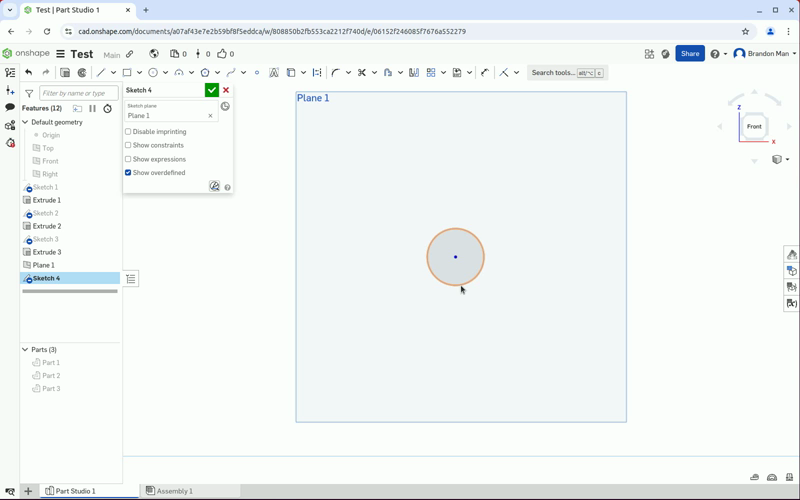
click(461, 285)
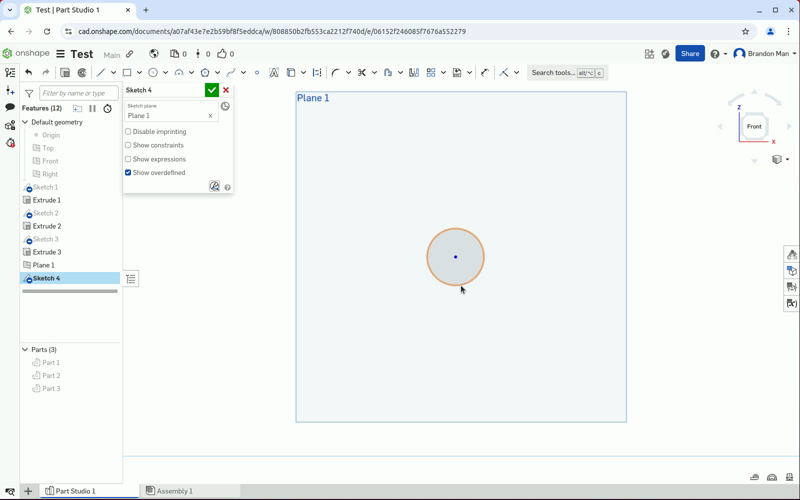
scroll(-6)
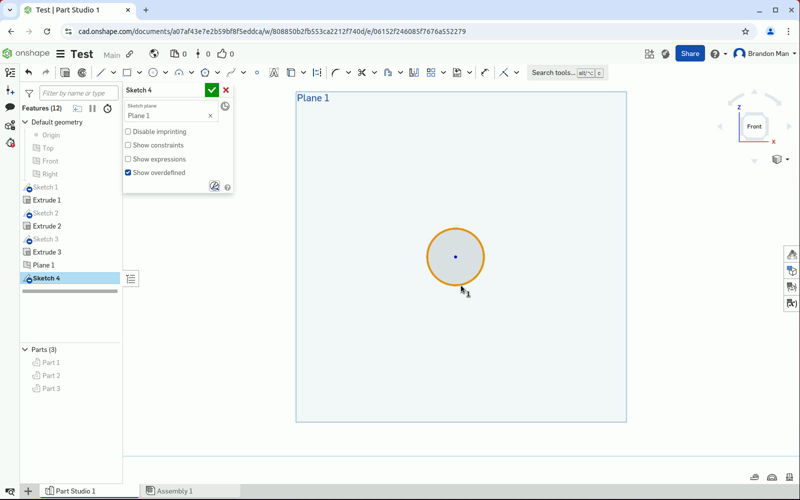
scroll(-6)
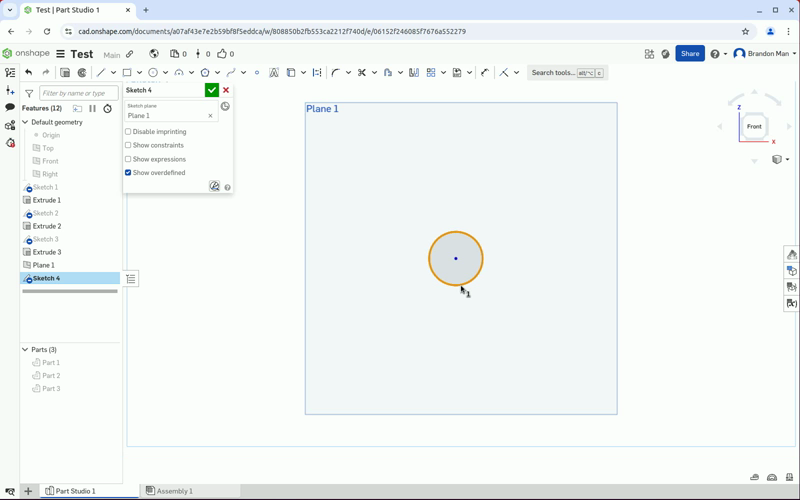
scroll(-6)
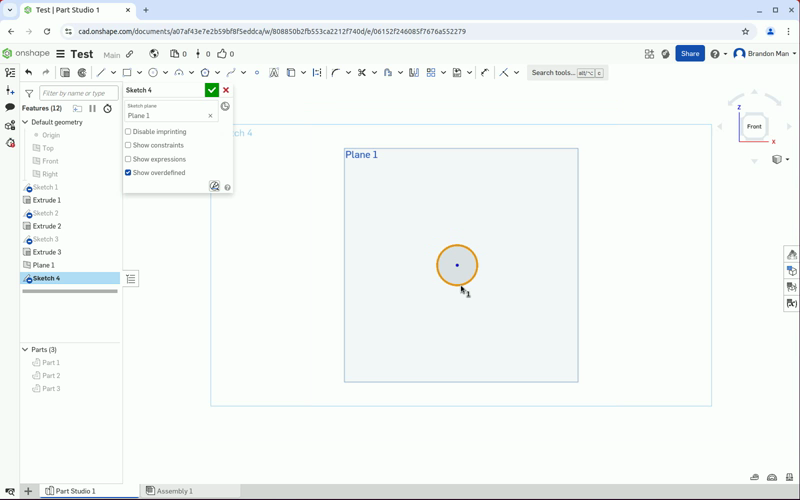
scroll(-6)
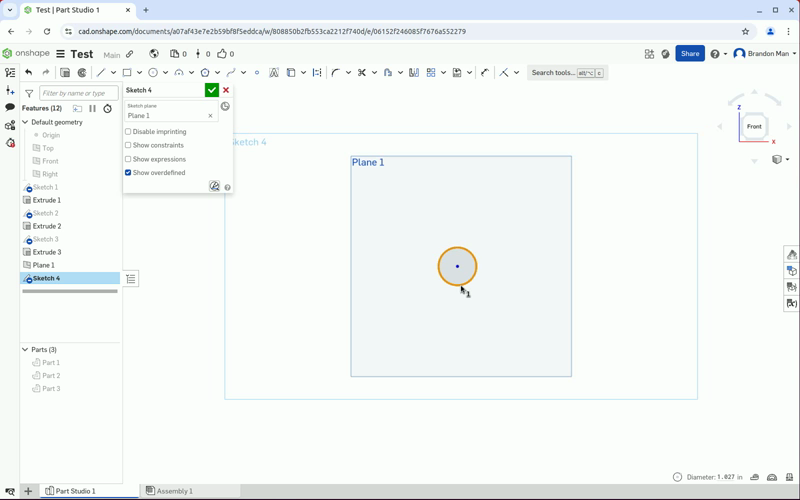
scroll(-6)
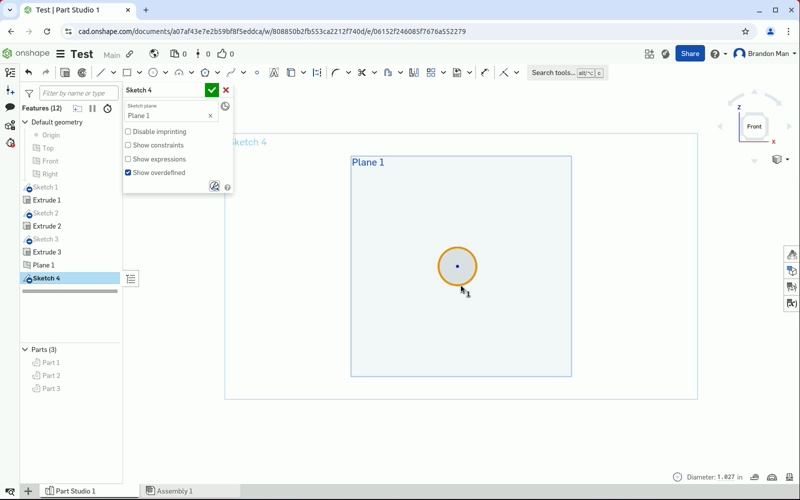
scroll(-6)
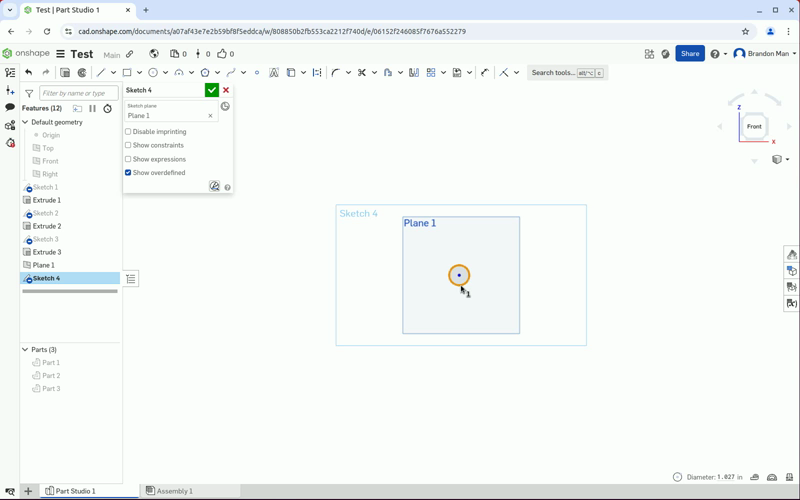
scroll(-6)
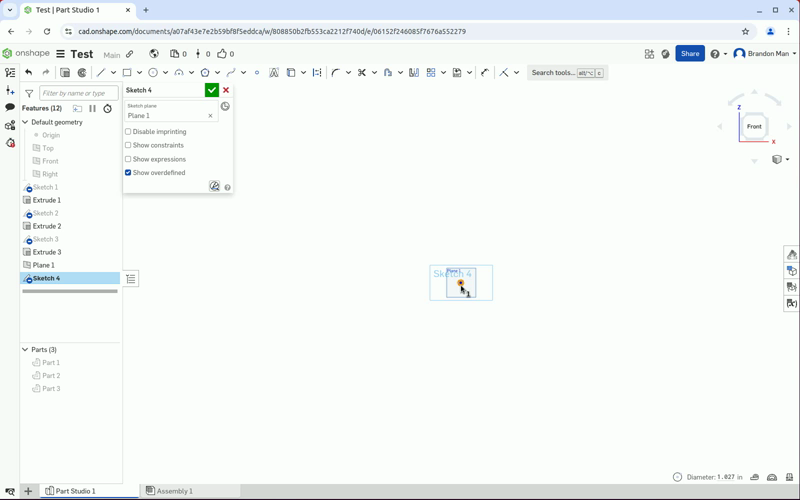
mouse_move(73, 352)
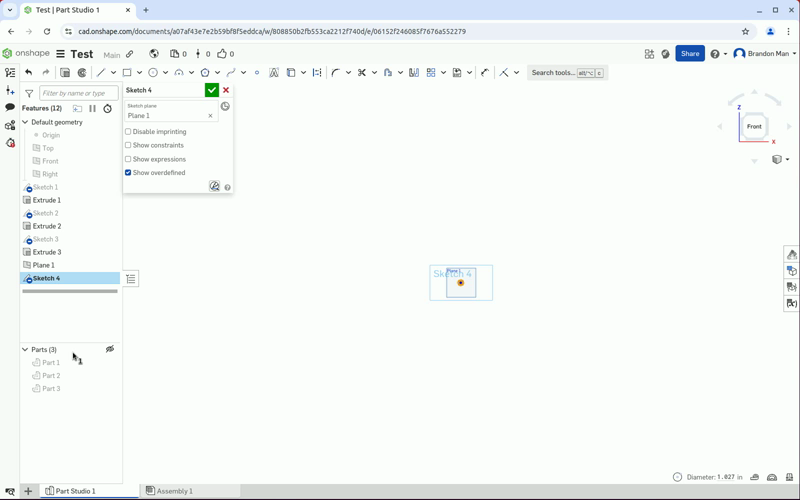
key(shift+y)
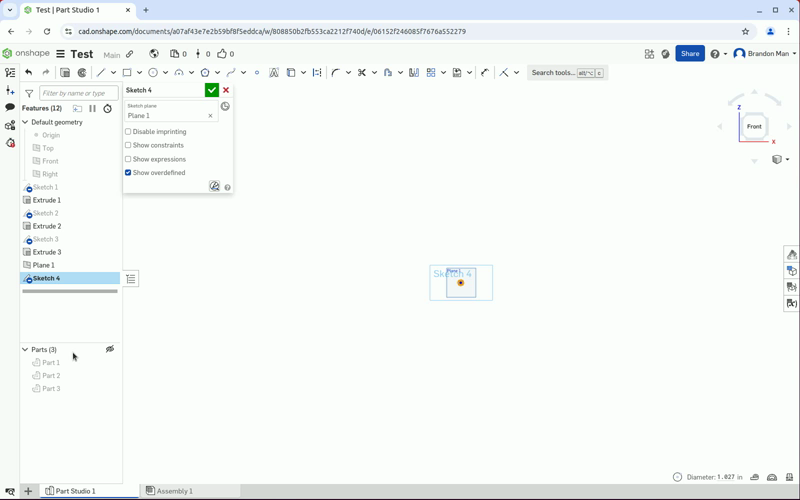
key(shift+e)
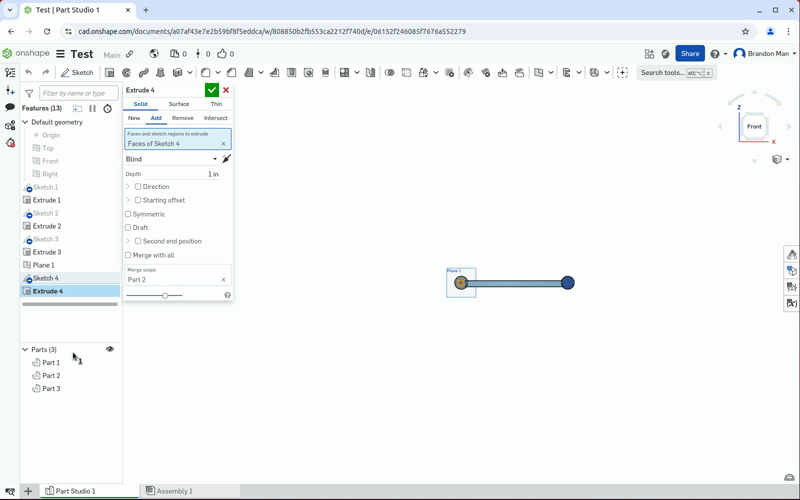
mouse_move(143, 106)
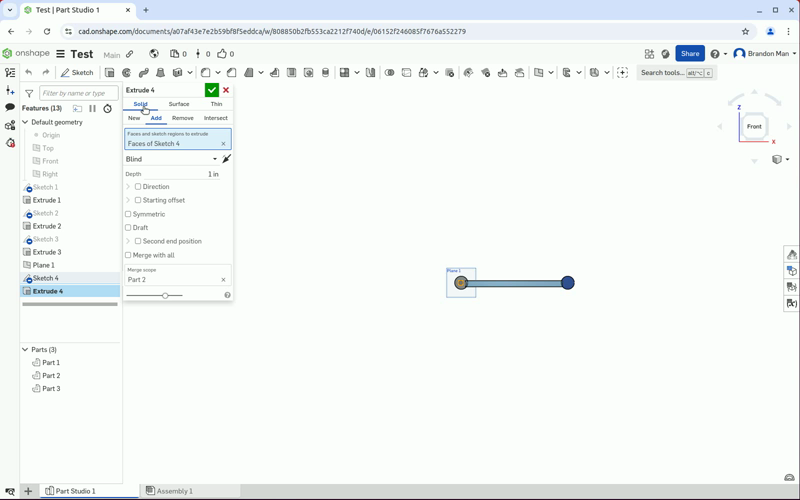
click(143, 106)
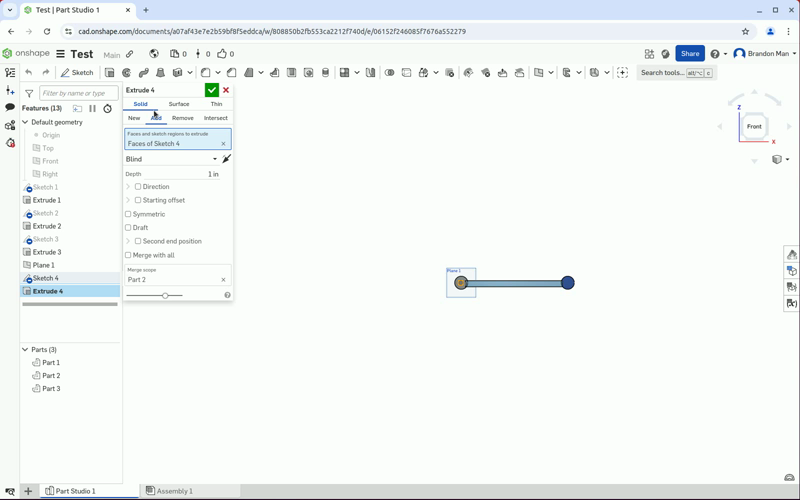
mouse_move(186, 120)
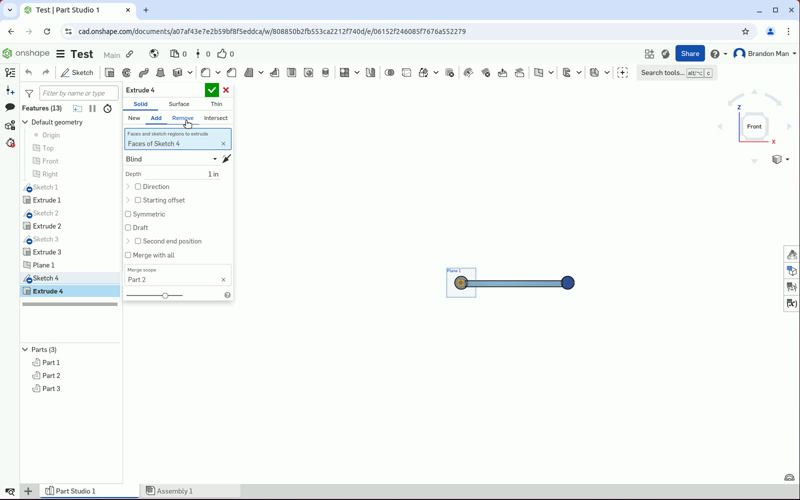
click(186, 120)
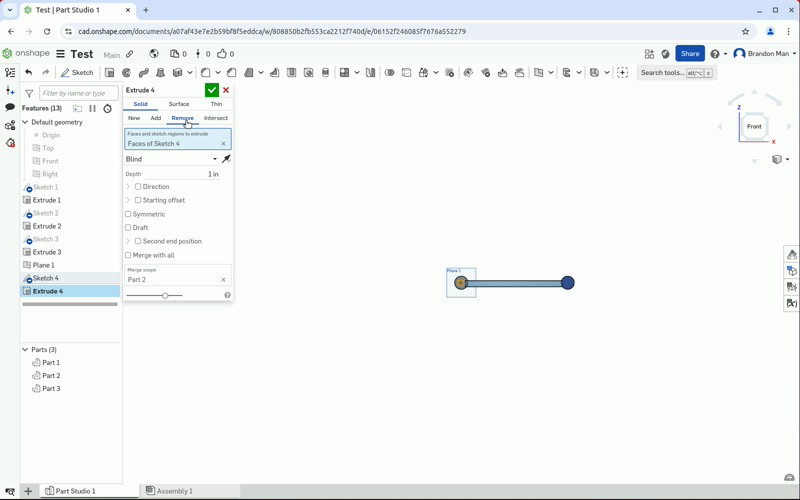
key(tab, 4)
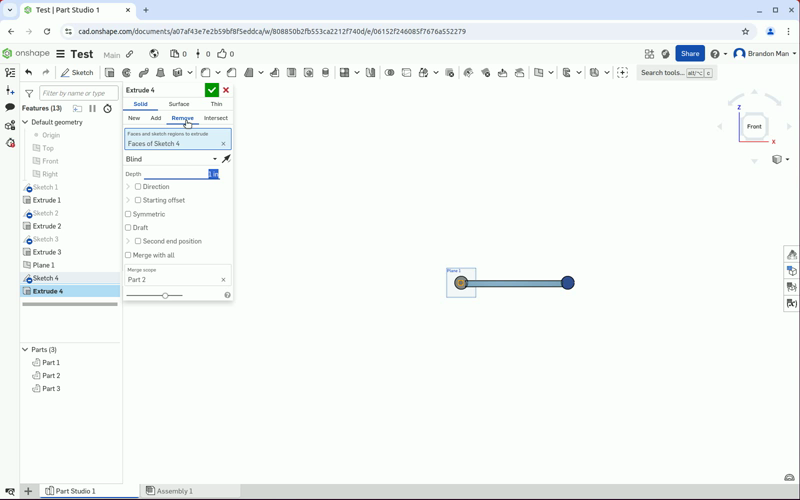
text(6.258)
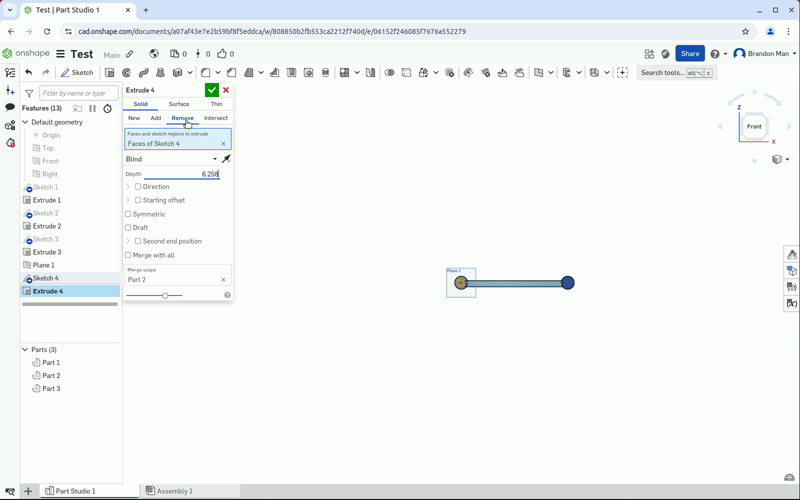
key(tab, 6)
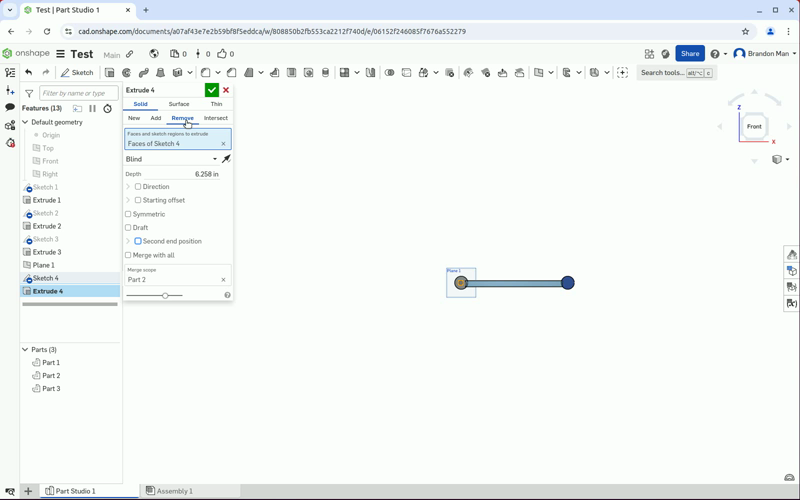
key(space)
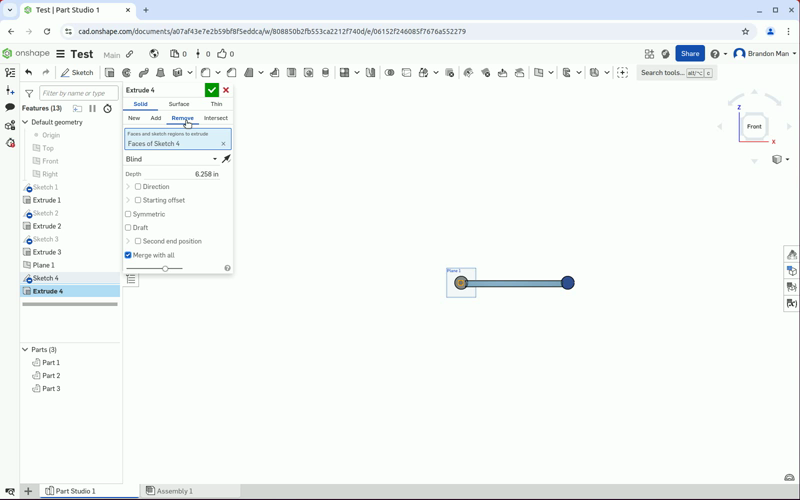
key(enter)
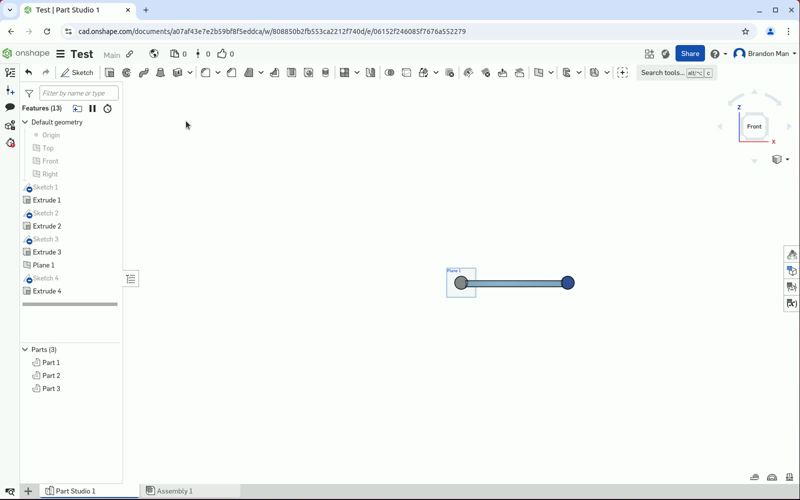
key(shift+h)
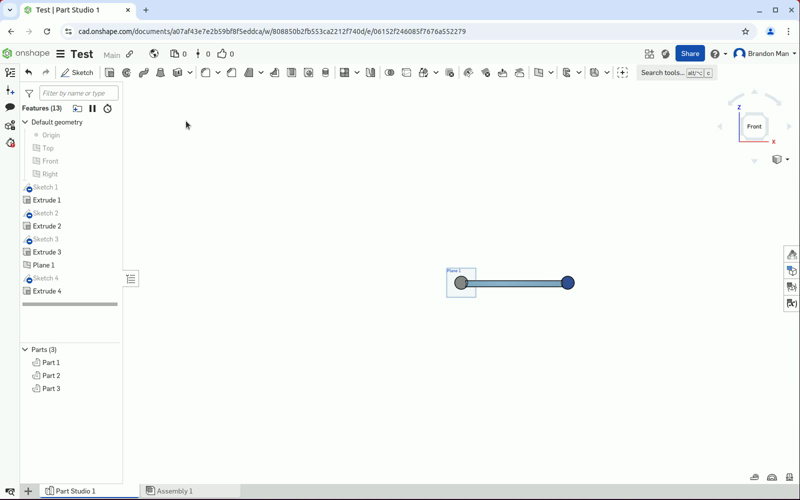
key(shift+h)
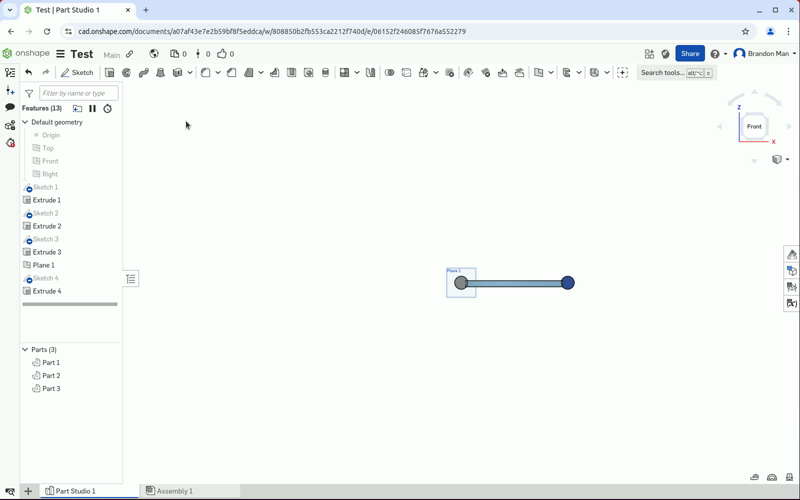
mouse_move(73, 189)
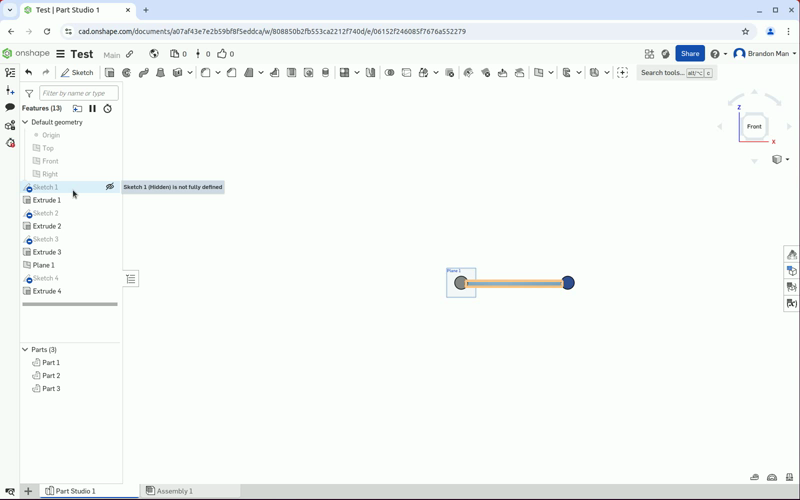
click(73, 189)
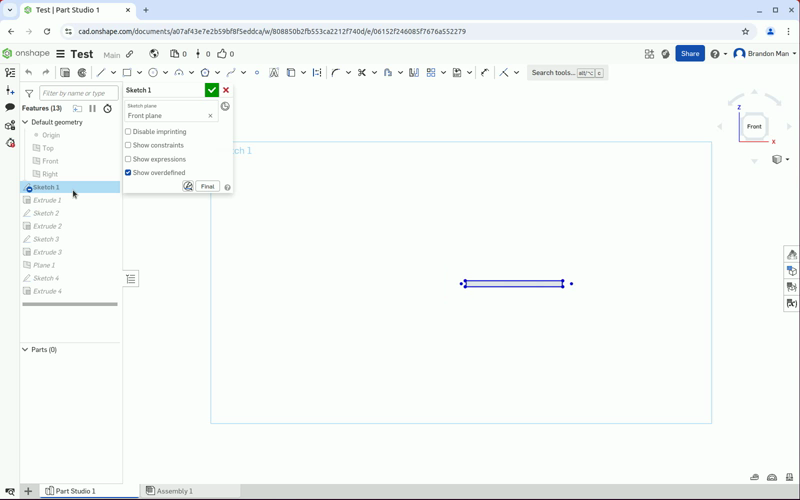
mouse_move(229, 92)
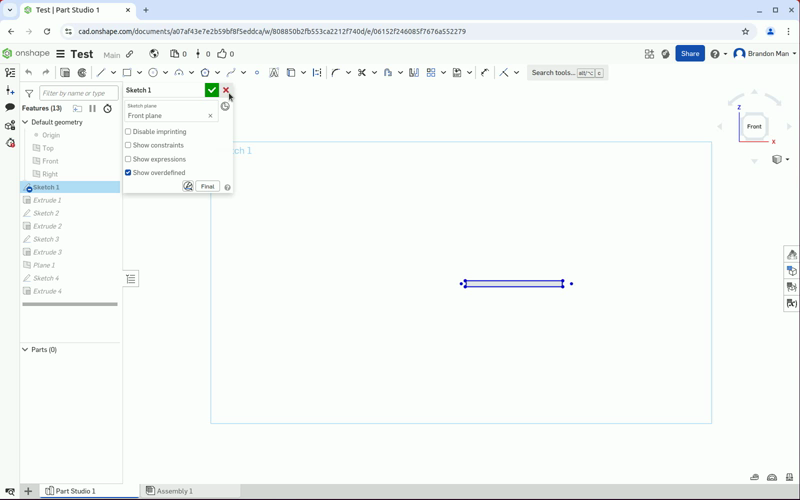
click(229, 92)
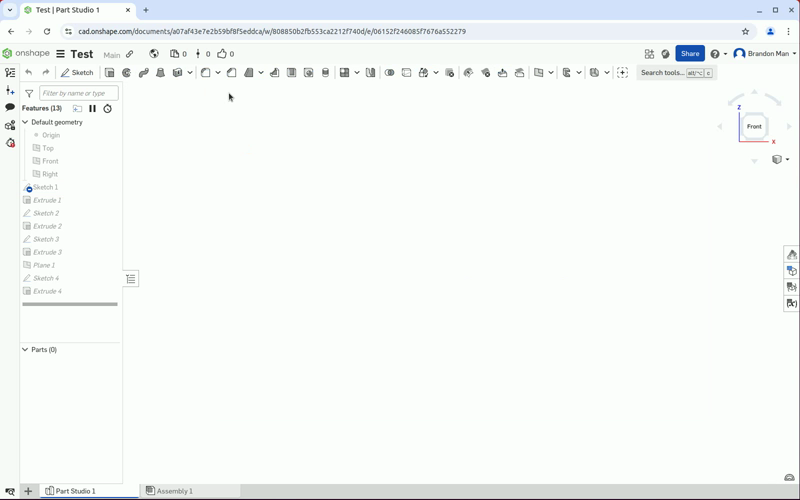
key(shift+s)
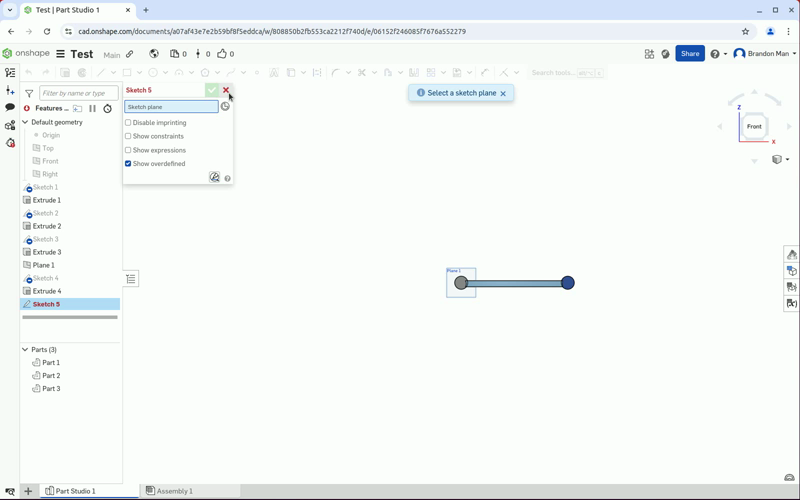
mouse_move(73, 267)
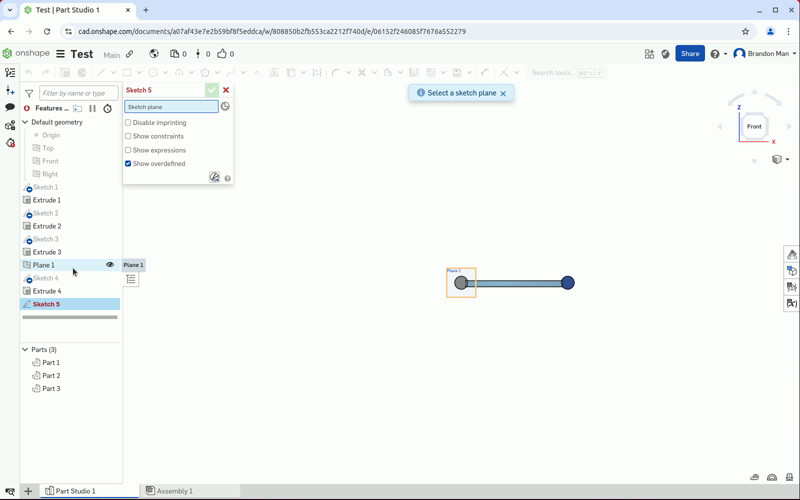
click(73, 267)
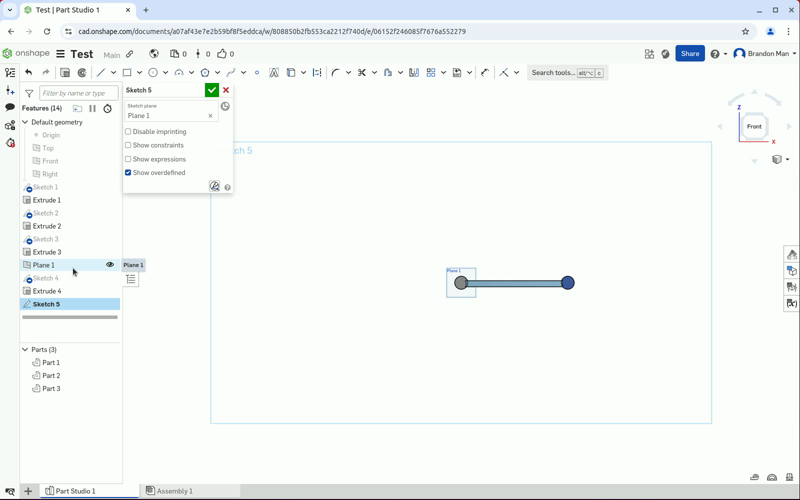
mouse_move(73, 352)
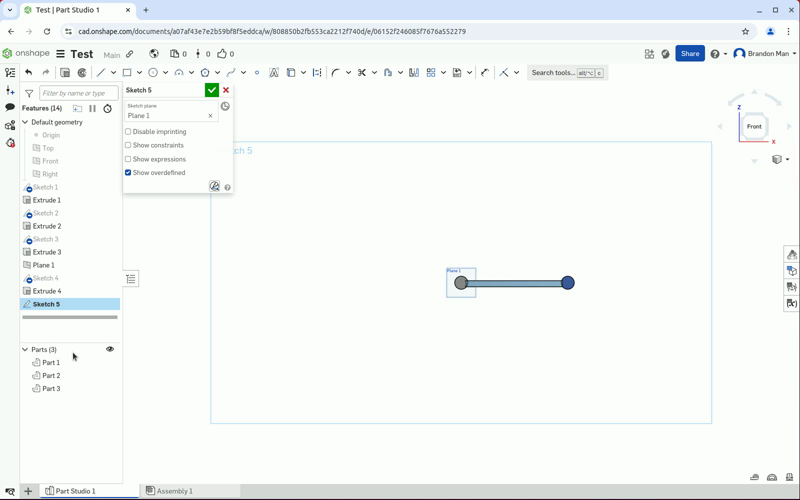
key(y)
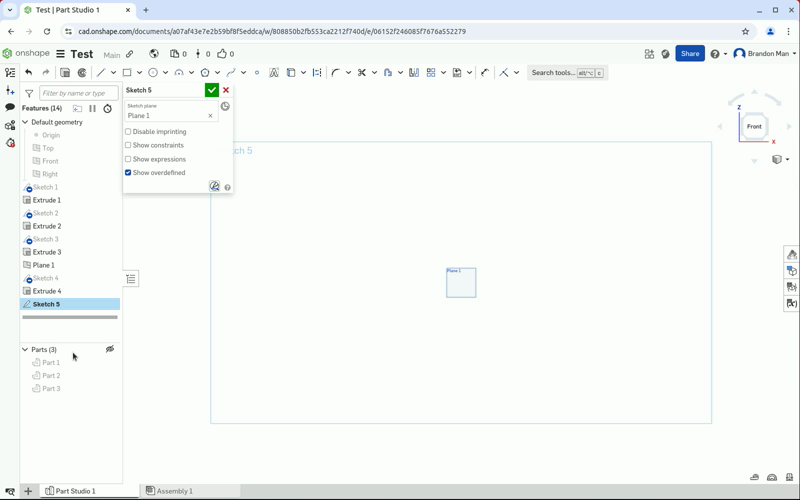
key(c)
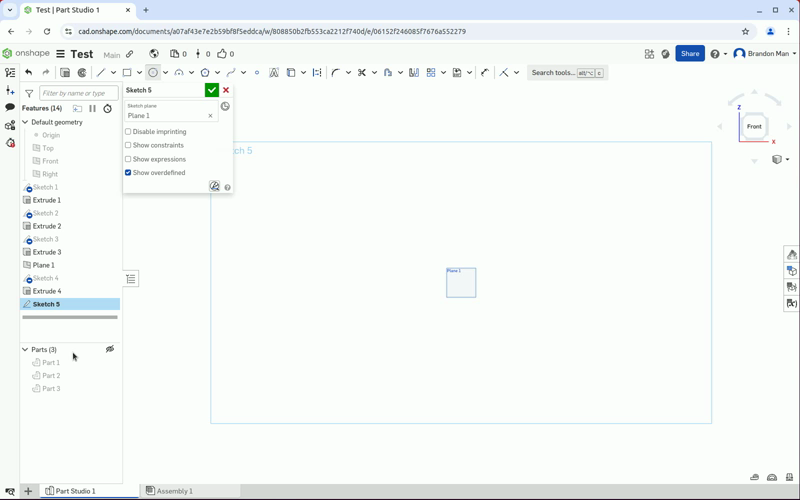
key_down(shift)
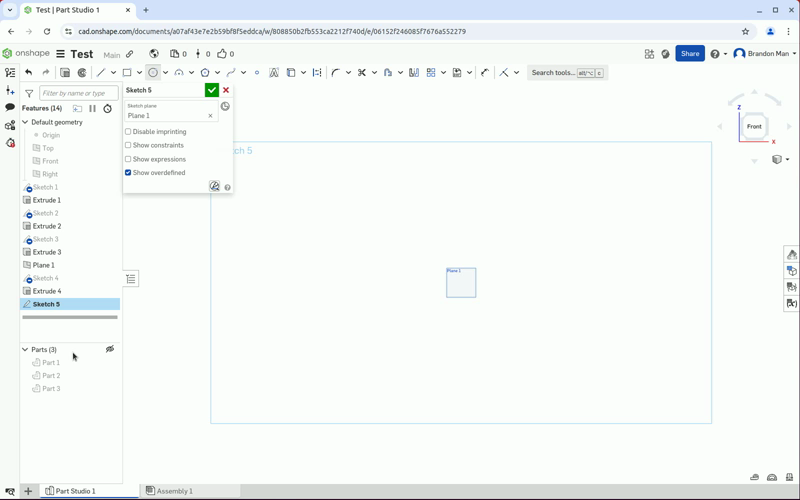
mouse_move(567, 282)
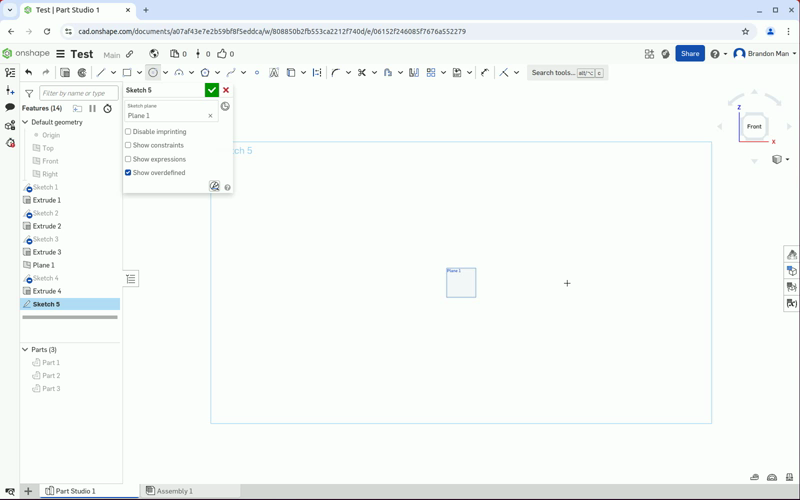
click(567, 282)
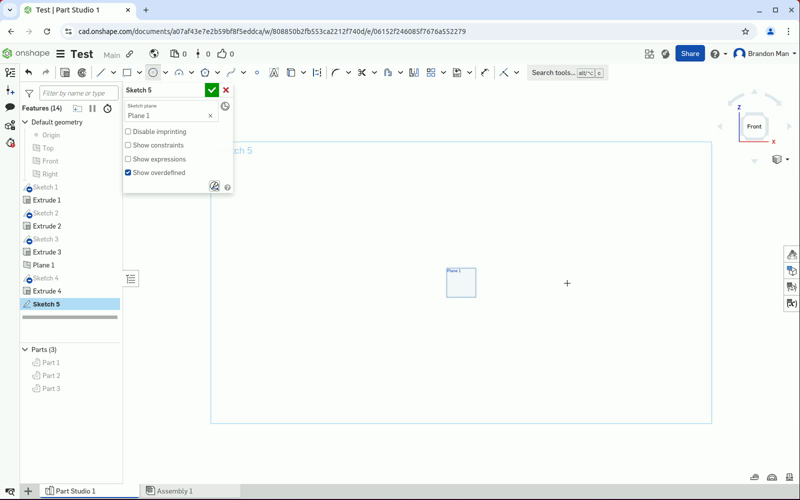
key_up(shift)
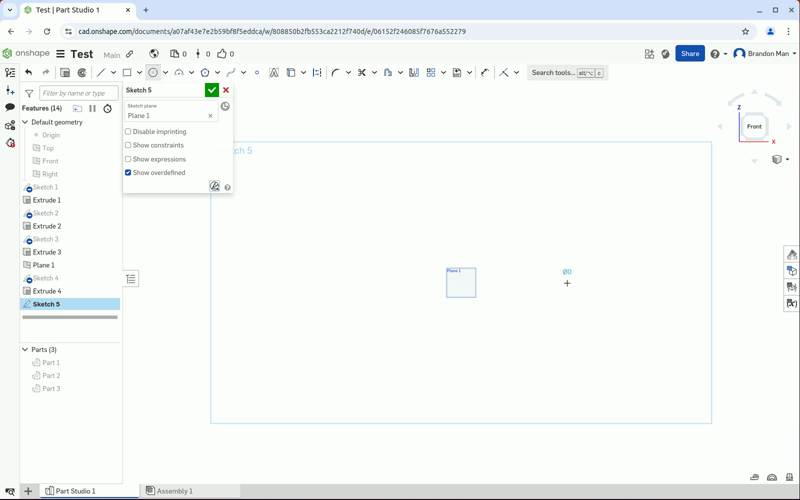
mouse_move(569, 282)
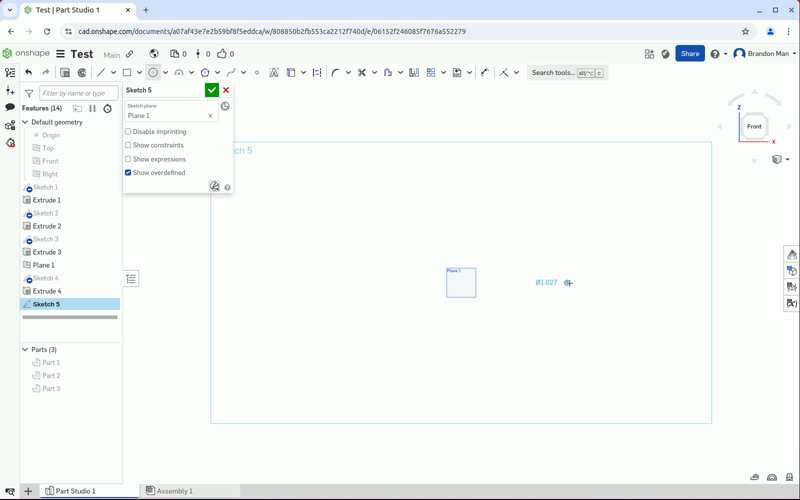
scroll(6)
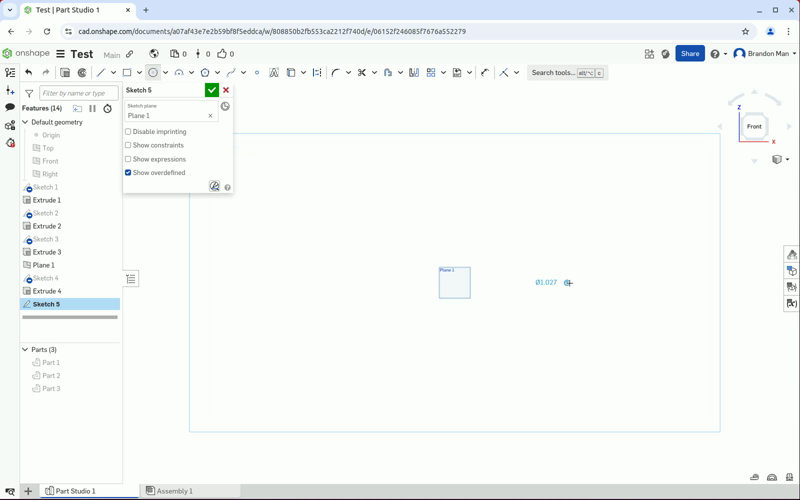
scroll(6)
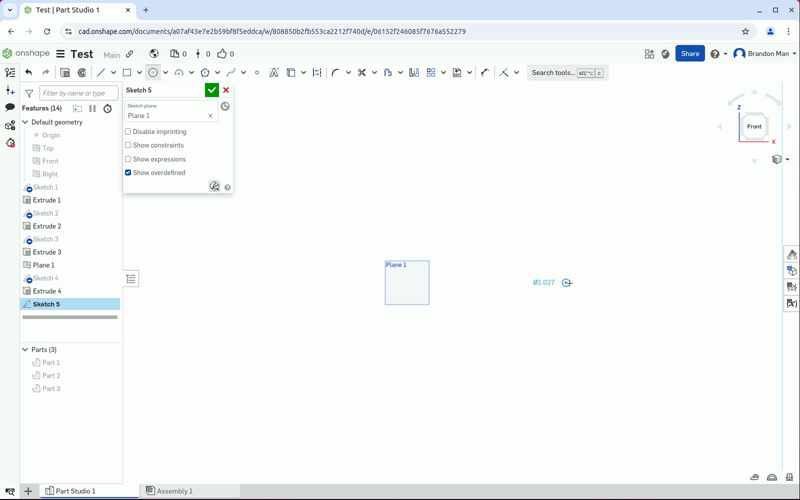
scroll(6)
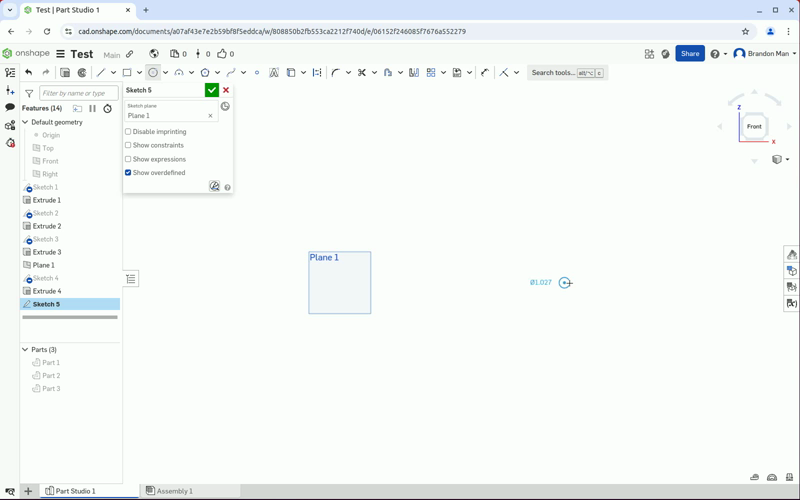
scroll(6)
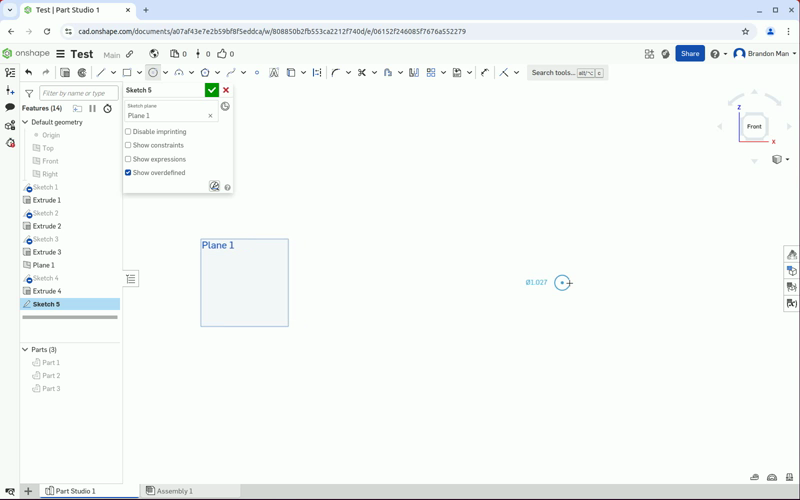
scroll(6)
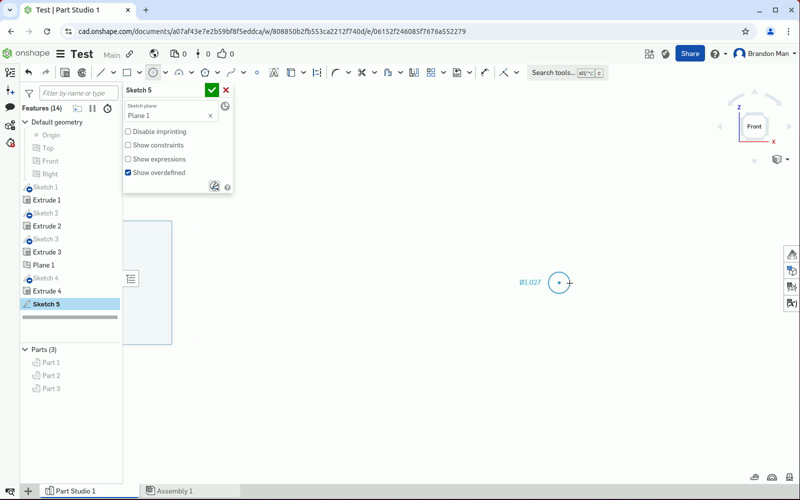
scroll(6)
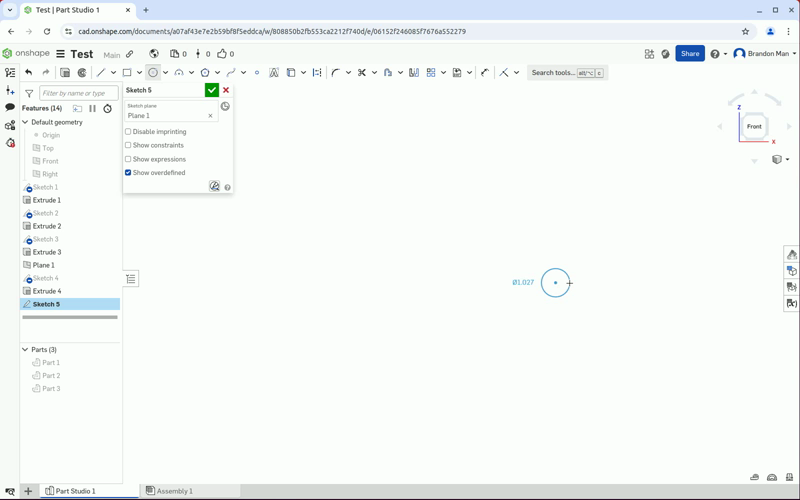
scroll(6)
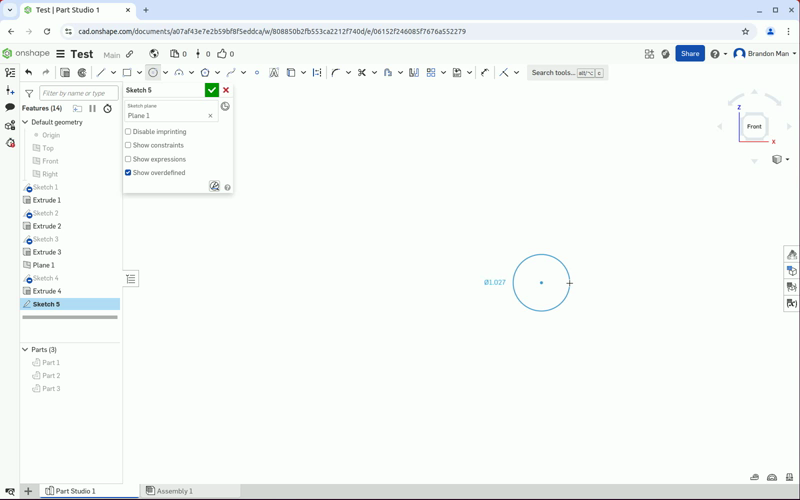
click(569, 282)
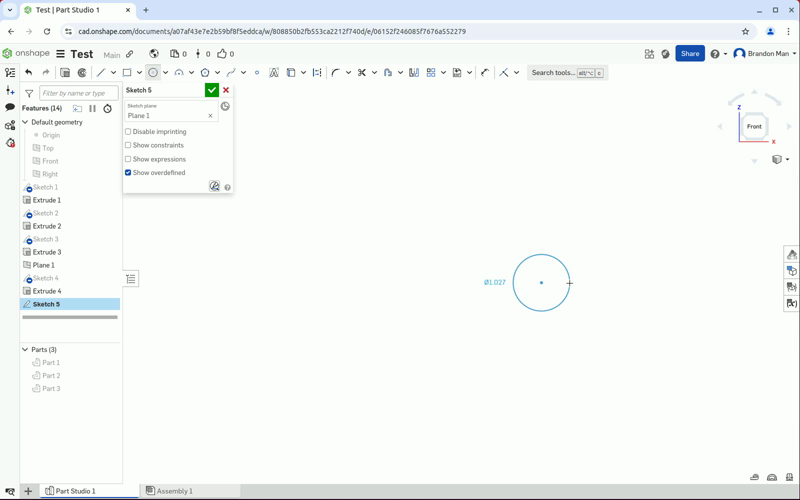
scroll(-6)
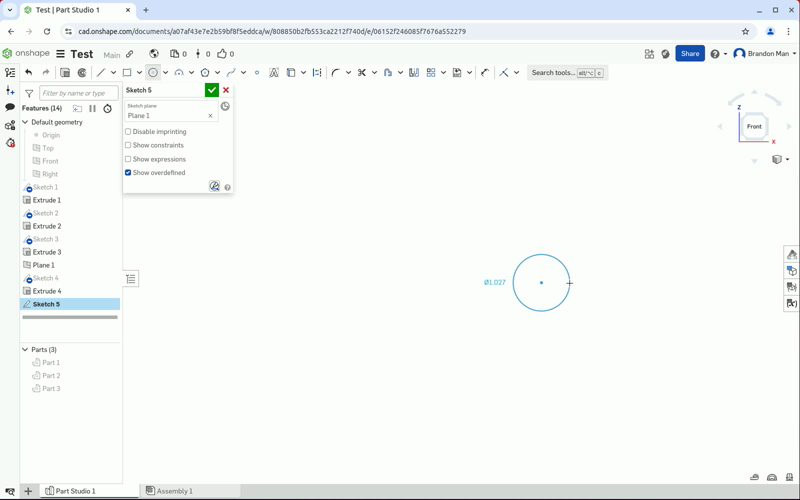
scroll(-6)
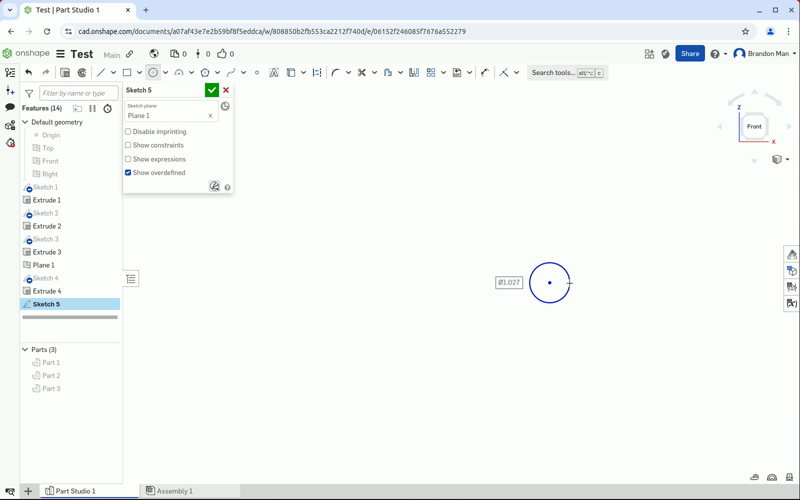
scroll(-6)
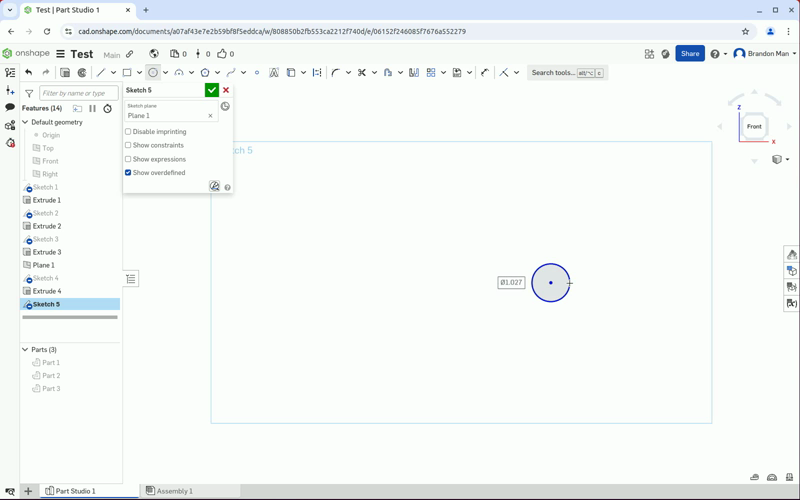
scroll(-6)
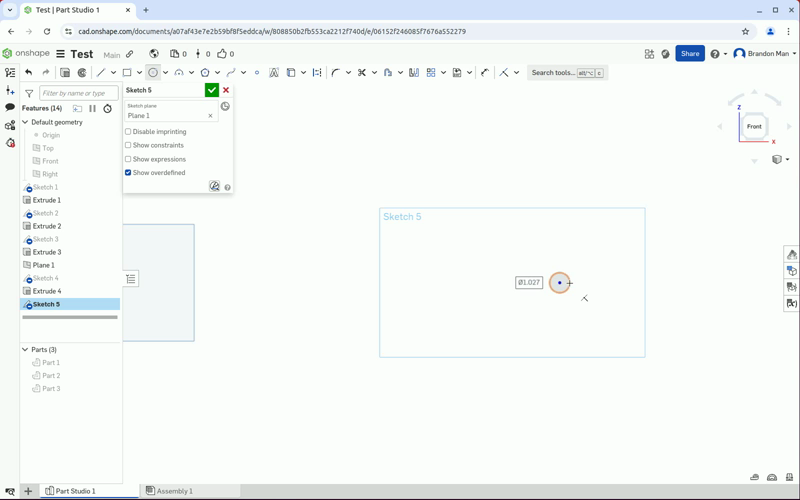
scroll(-6)
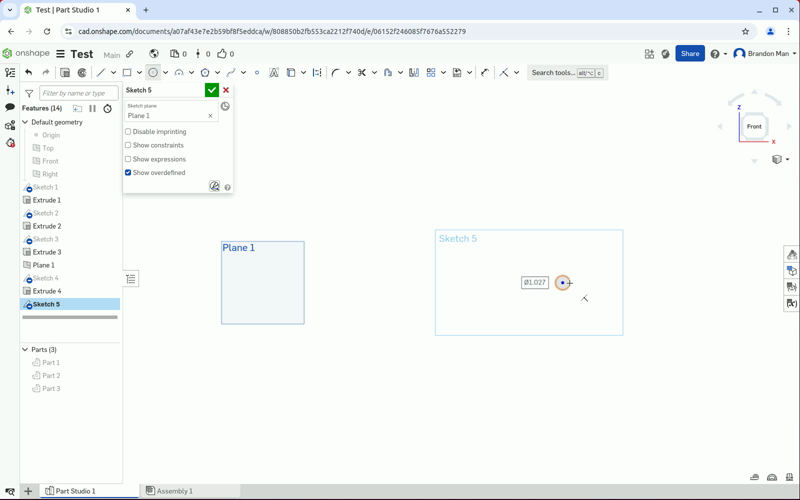
scroll(-6)
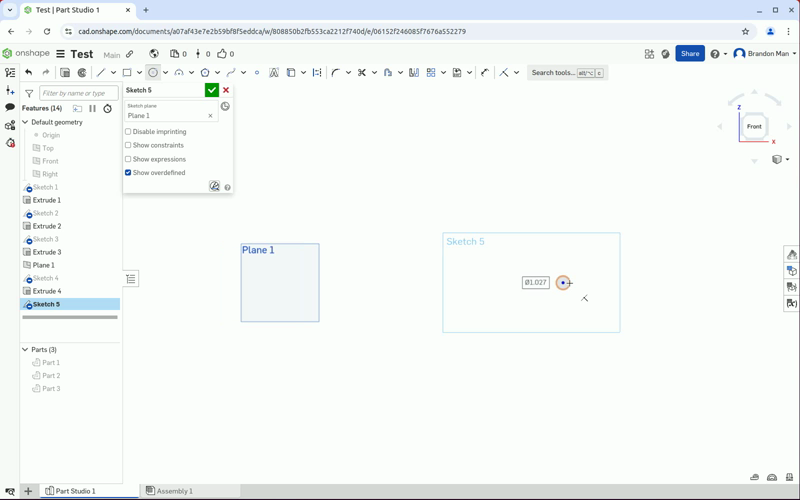
scroll(-6)
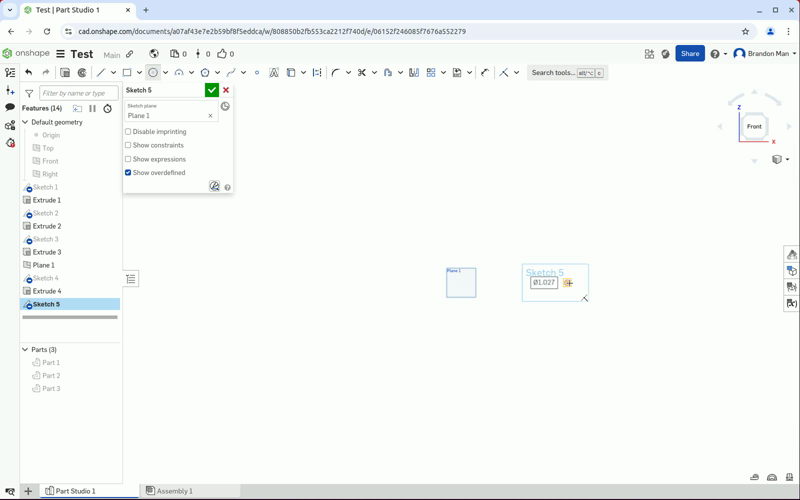
key(esc)
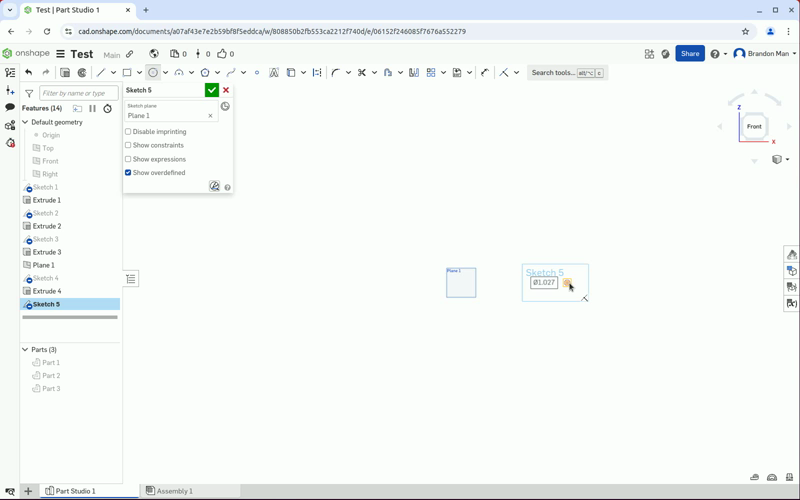
mouse_move(566, 284)
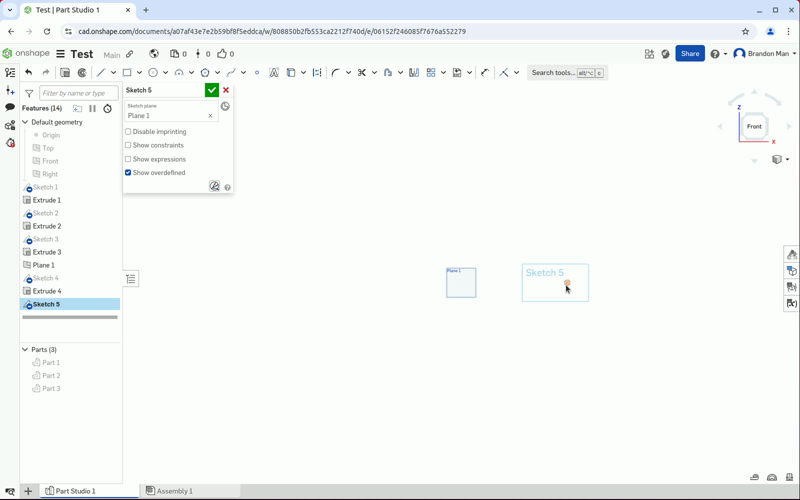
scroll(6)
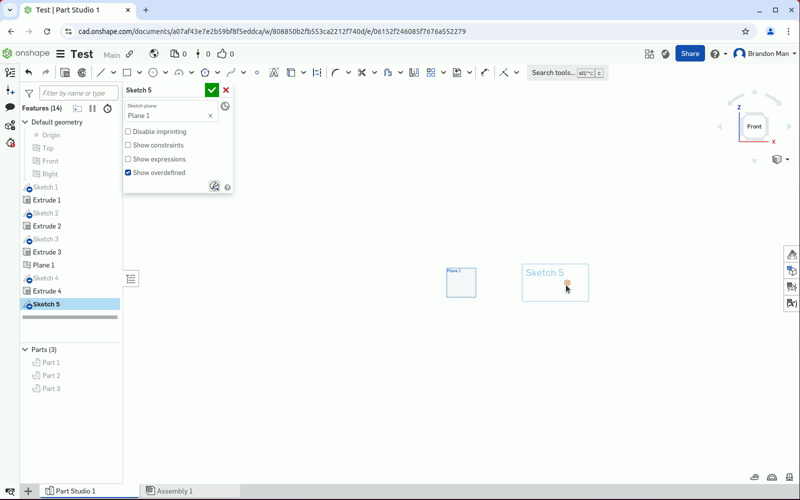
scroll(6)
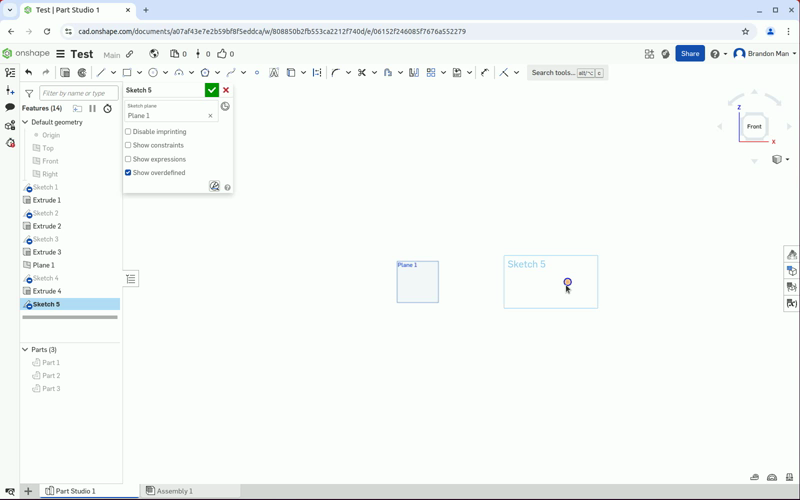
scroll(6)
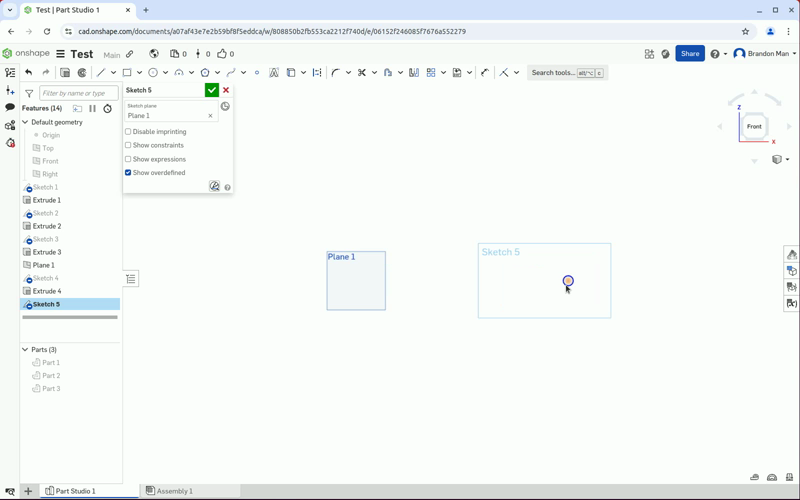
scroll(6)
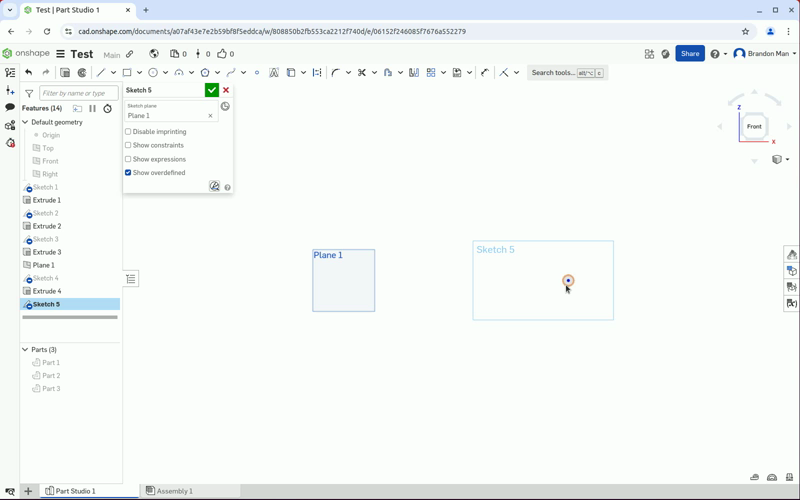
scroll(6)
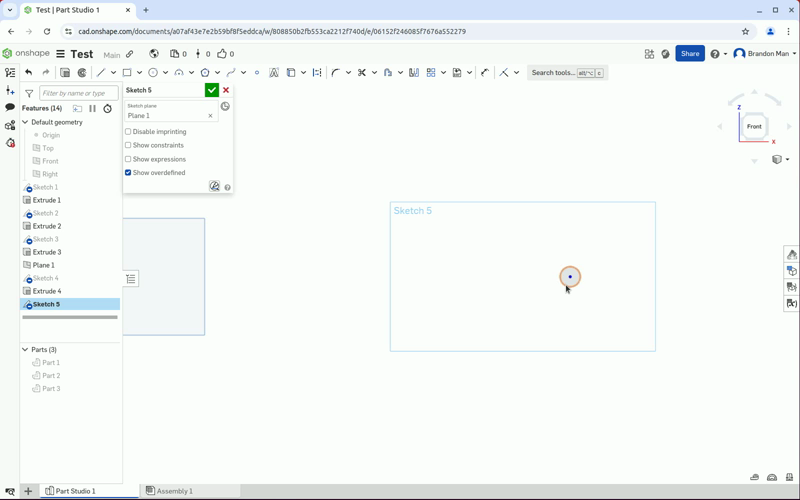
scroll(6)
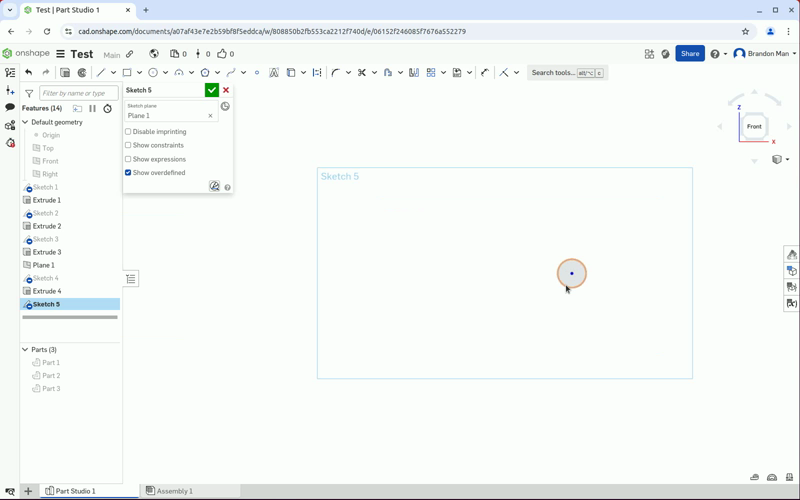
scroll(6)
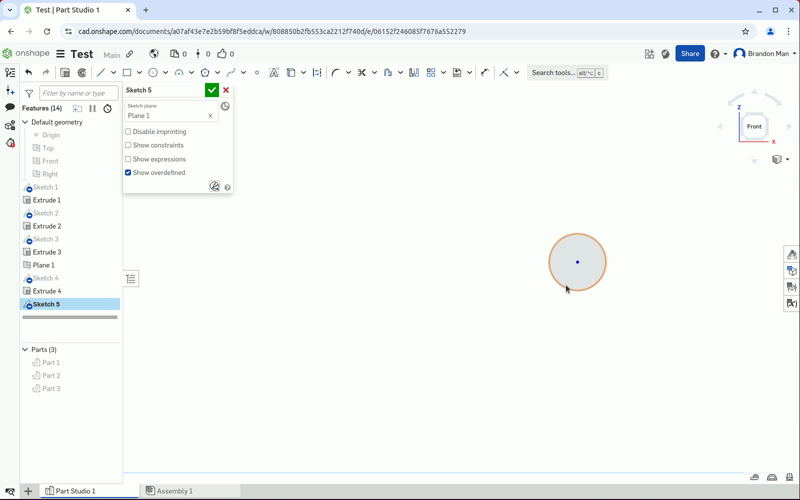
click(566, 284)
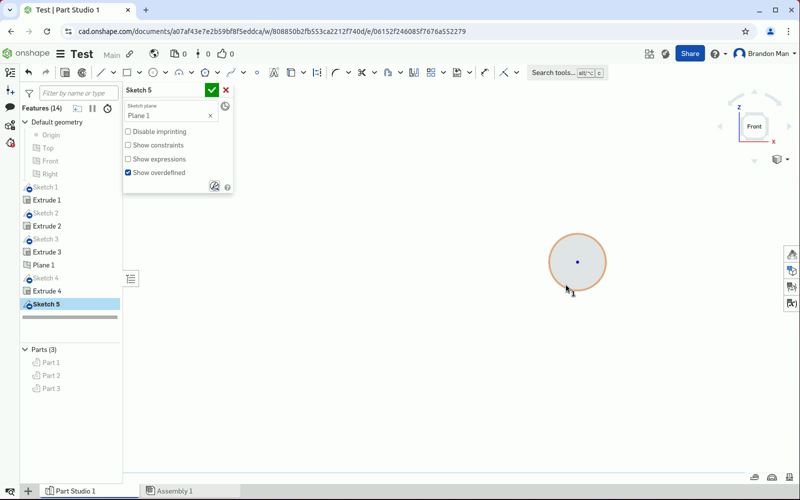
scroll(-6)
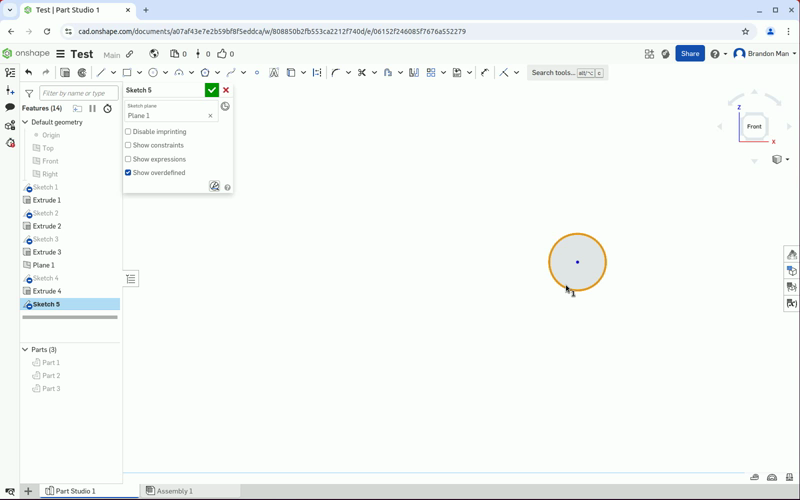
scroll(-6)
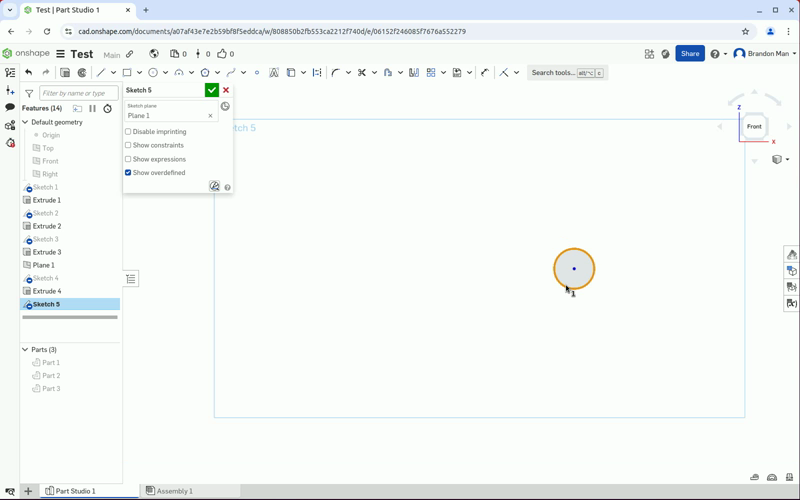
scroll(-6)
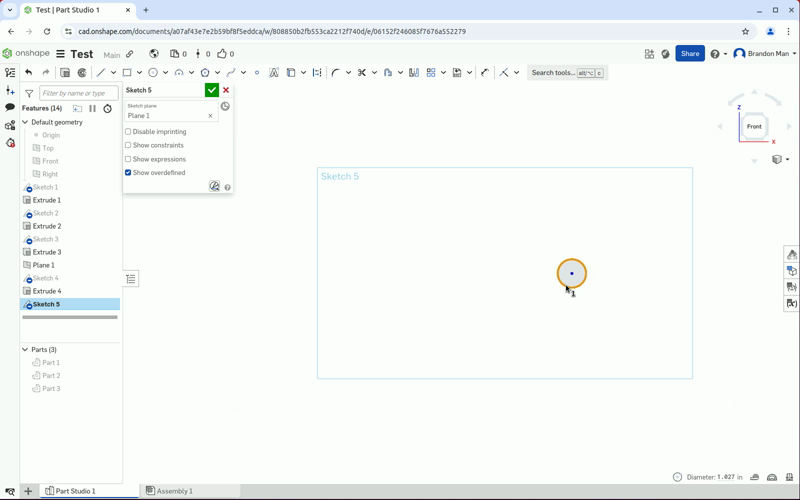
scroll(-6)
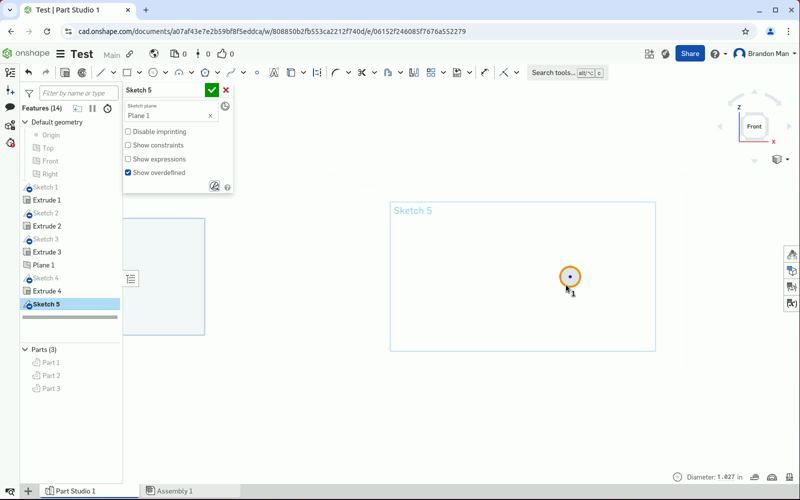
scroll(-6)
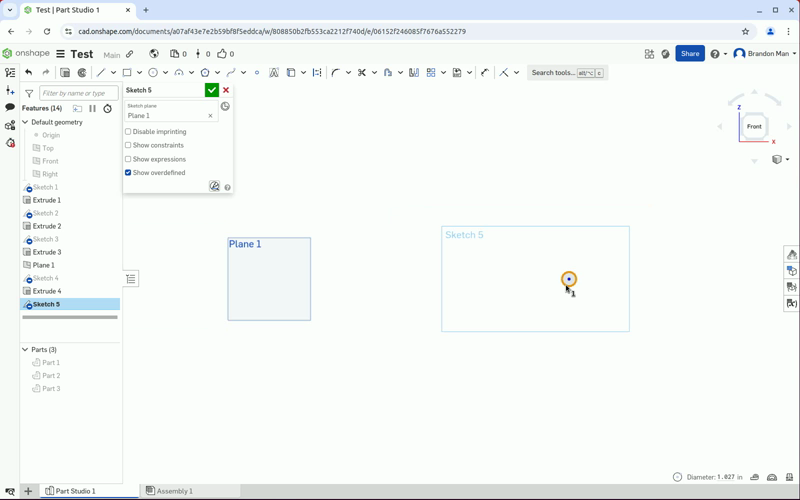
scroll(-6)
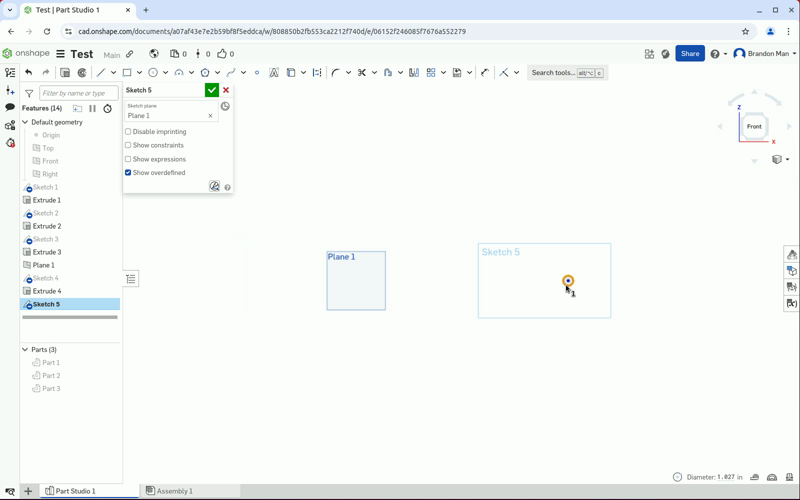
scroll(-6)
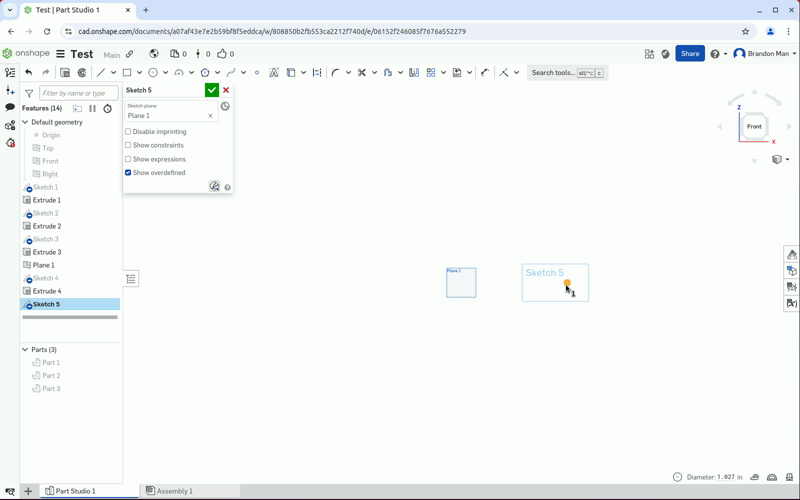
mouse_move(73, 352)
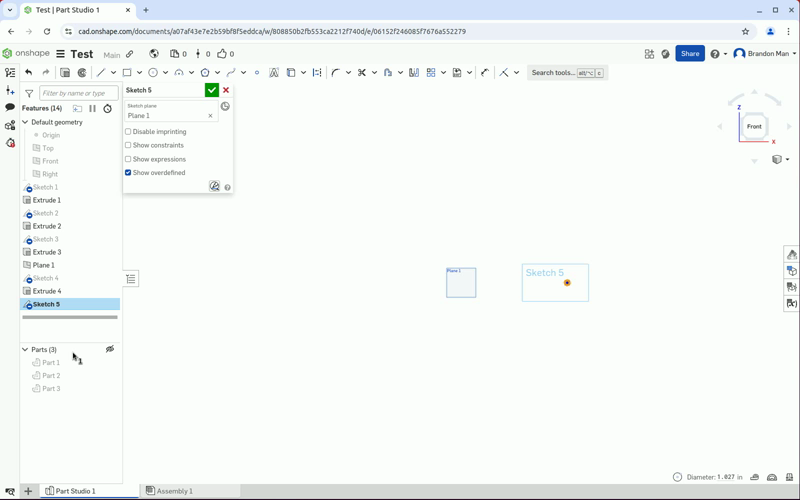
key(shift+y)
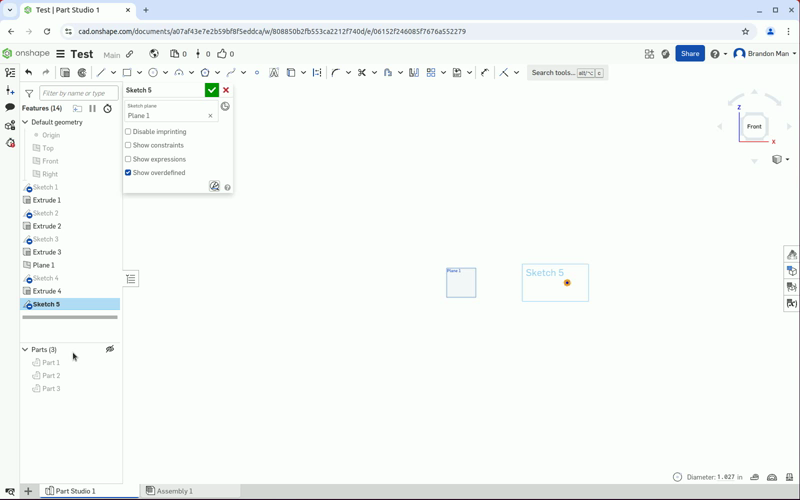
key(shift+e)
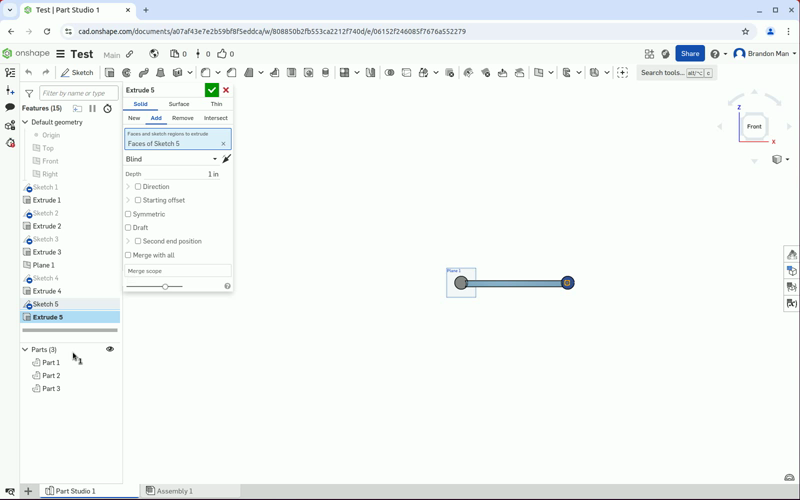
mouse_move(143, 106)
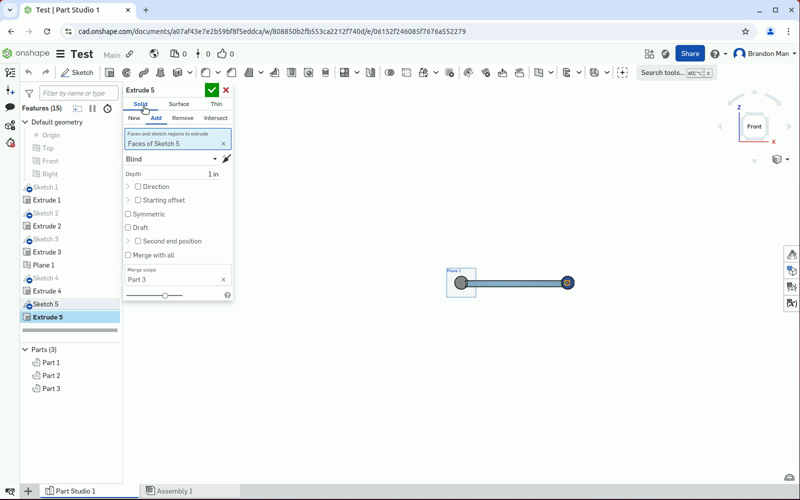
click(143, 106)
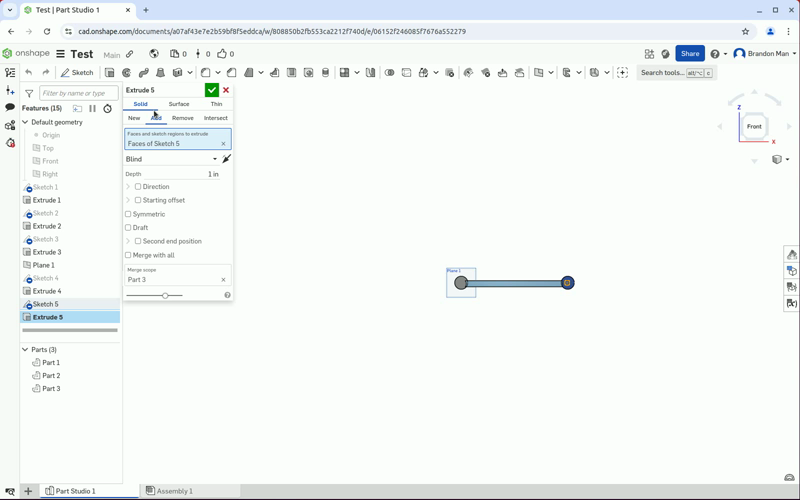
mouse_move(186, 120)
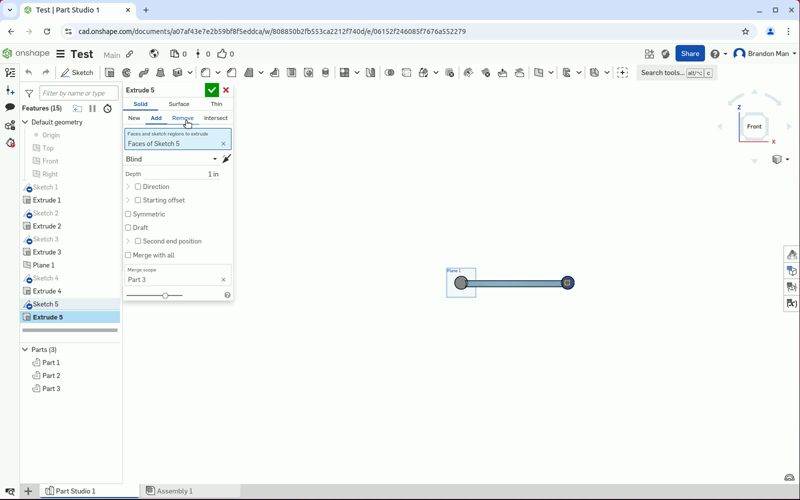
click(186, 120)
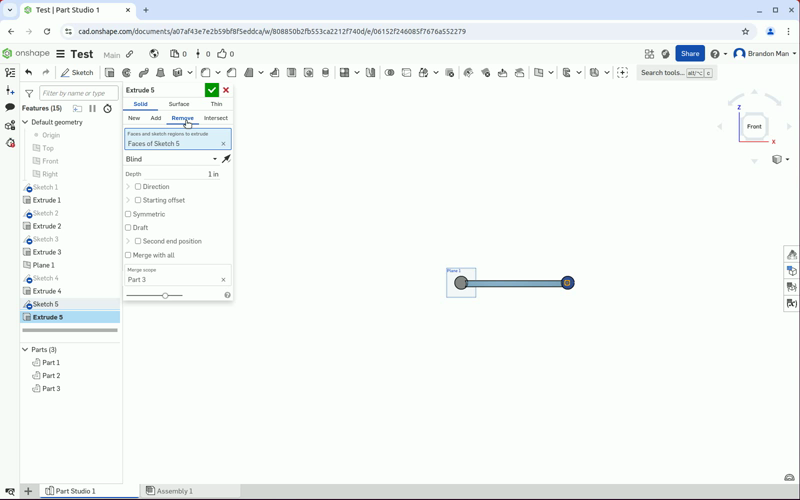
key(tab, 4)
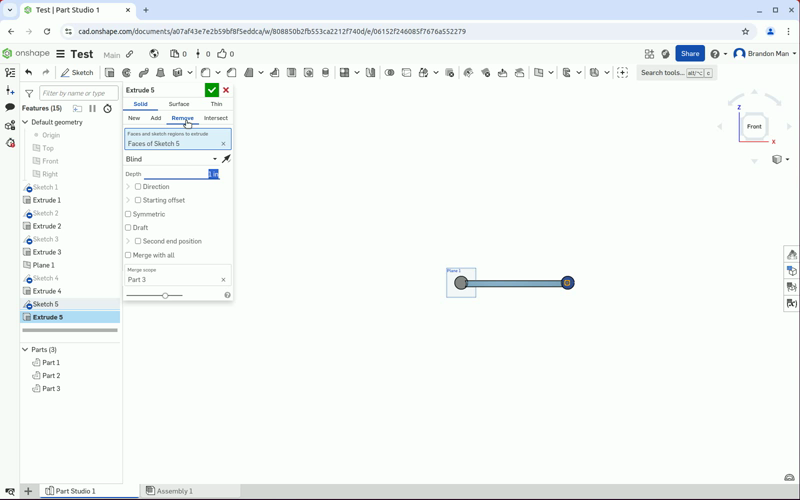
text(6.258)
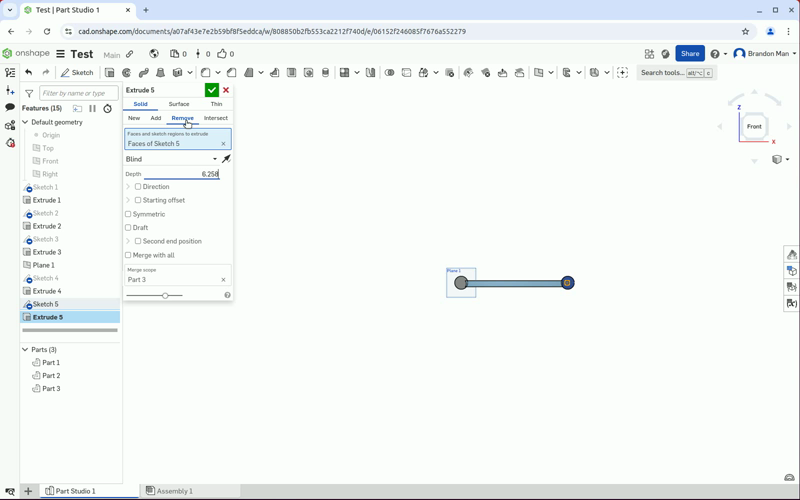
key(tab, 6)
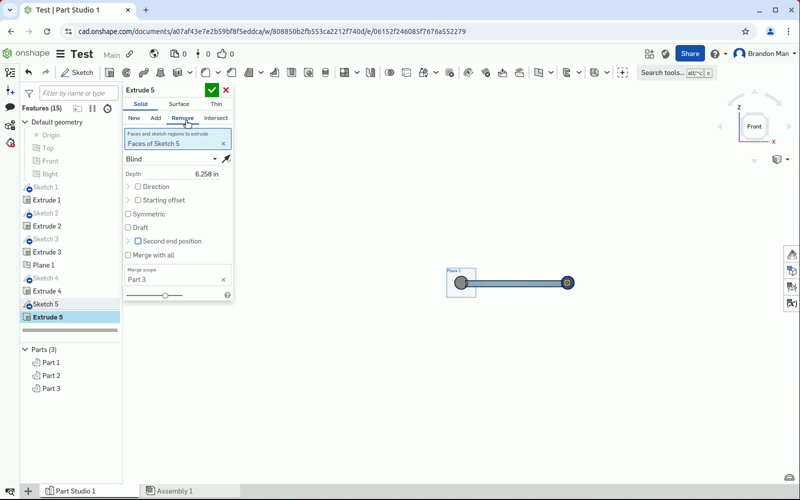
key(space)
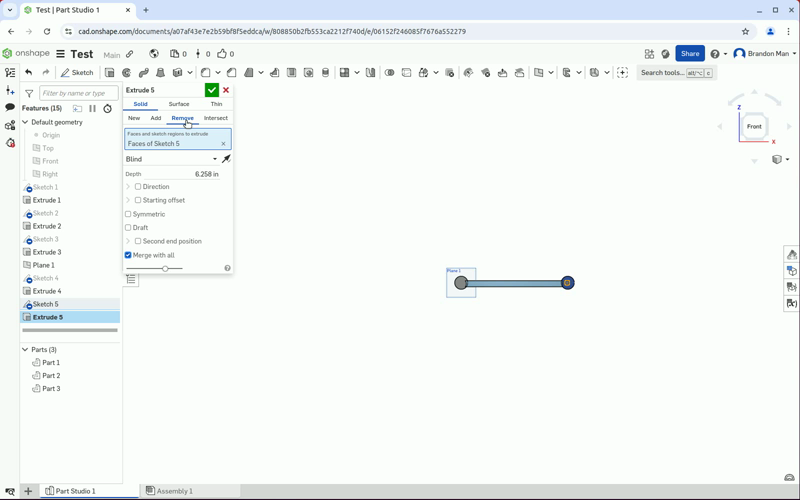
key(enter)
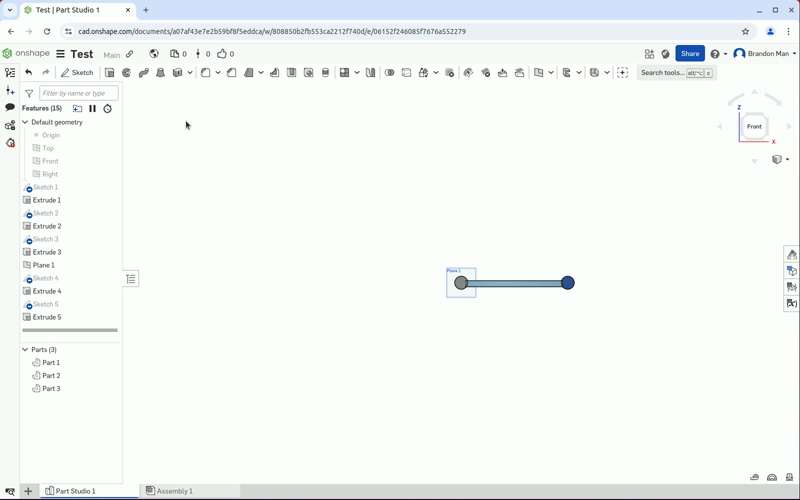
key(shift+h)
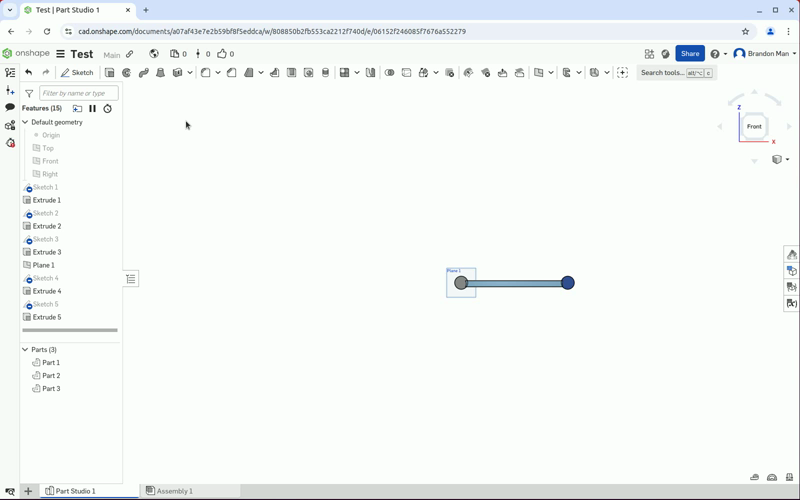
key(shift+h)
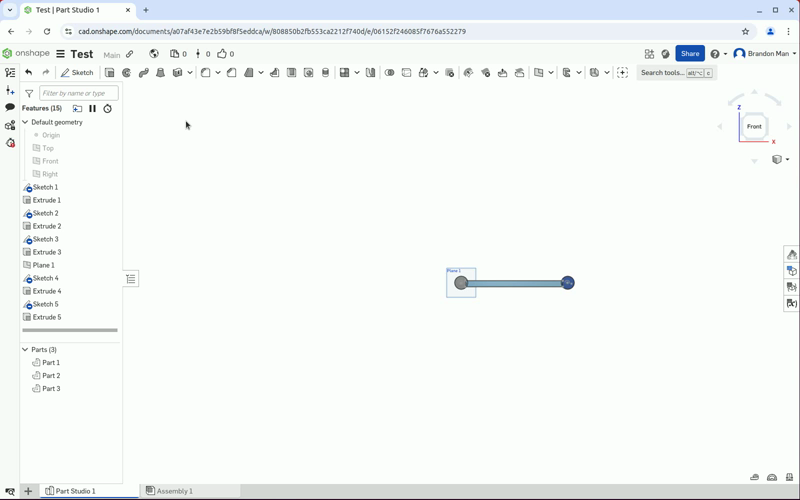
key(shift+7)
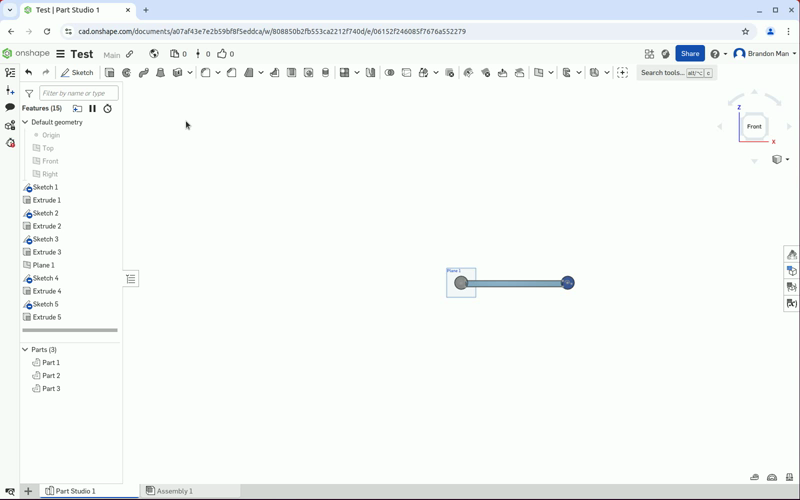
key(left, 2)
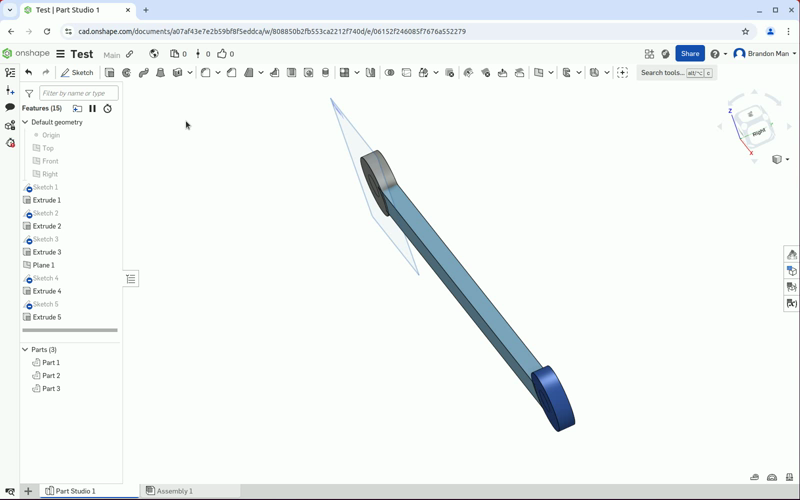
key(down, 2)
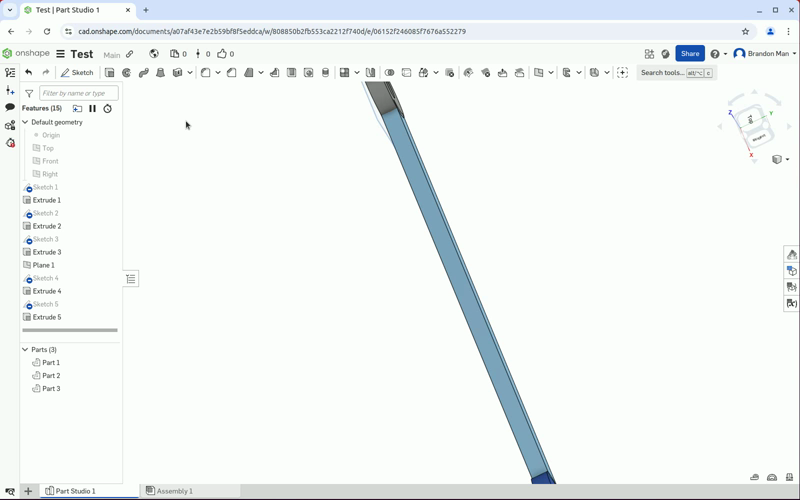
key(up, 2)
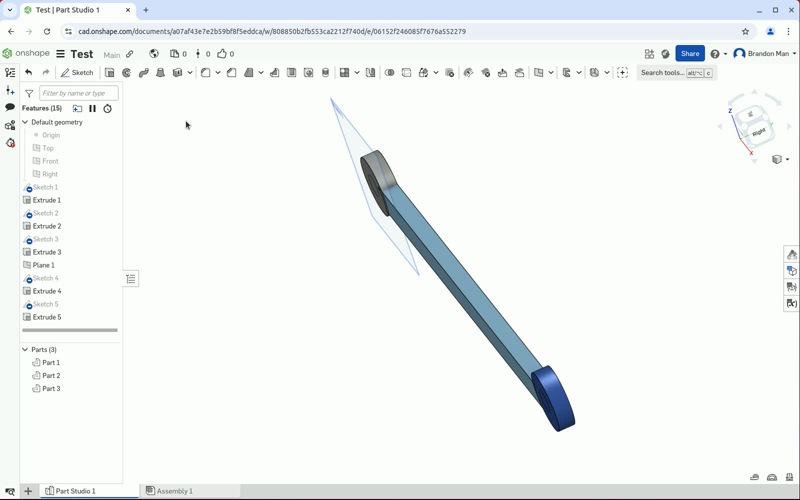
key(right, 2)
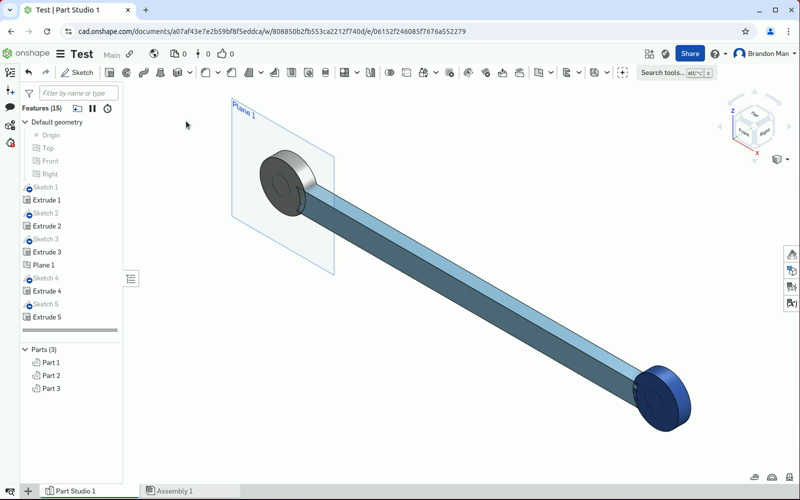
mouse_move(73, 189)
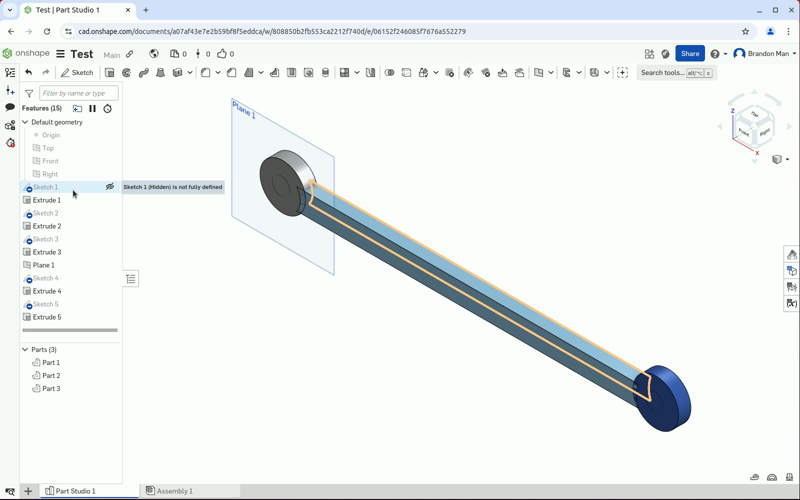
click(73, 189)